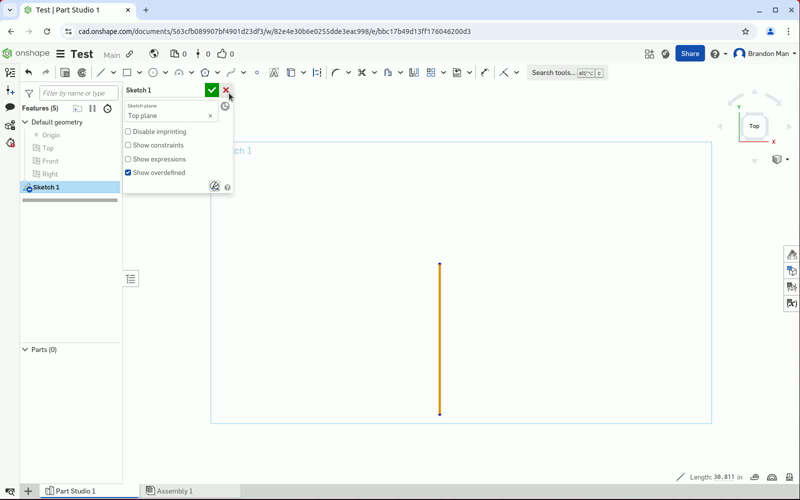
key(shift+h)
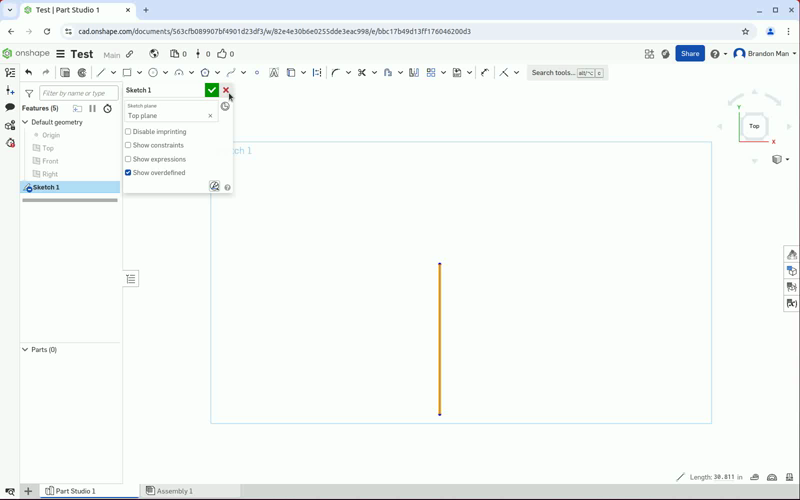
key(shift+s)
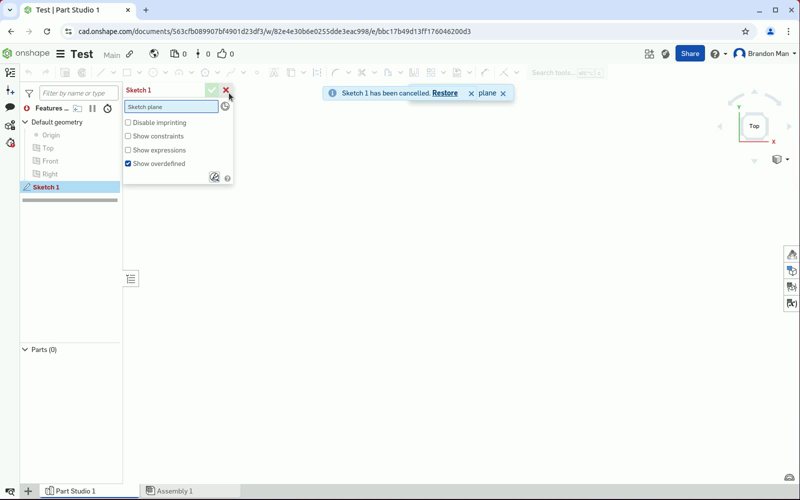
mouse_move(73, 150)
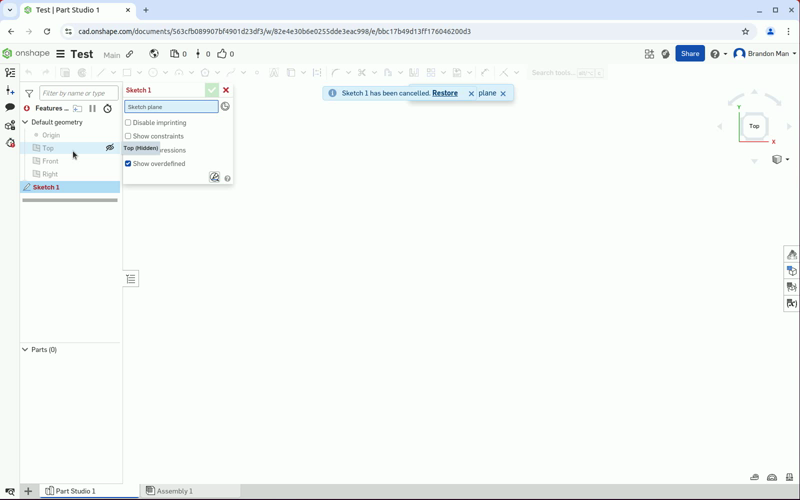
click(73, 150)
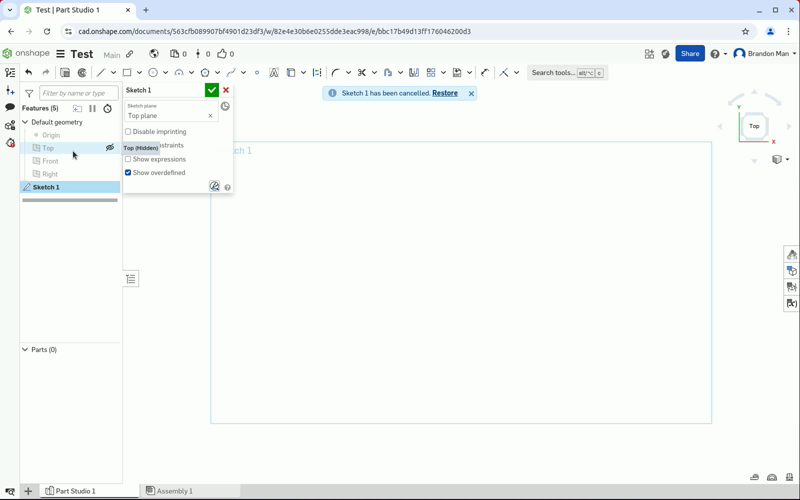
mouse_move(73, 352)
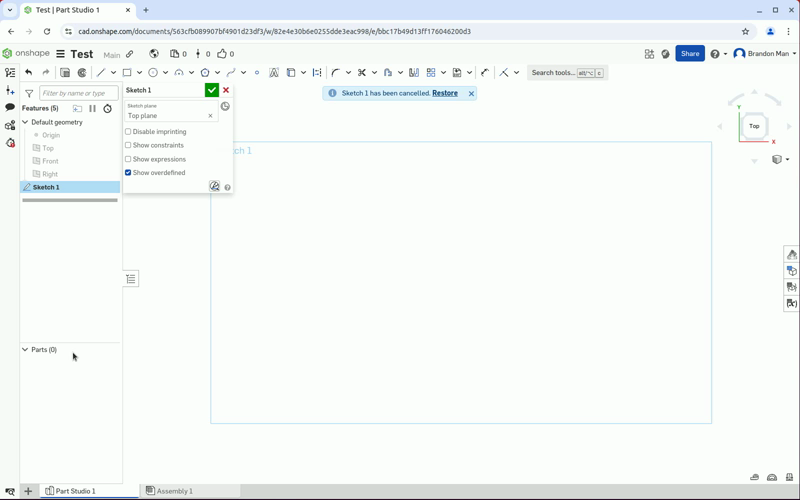
key(y)
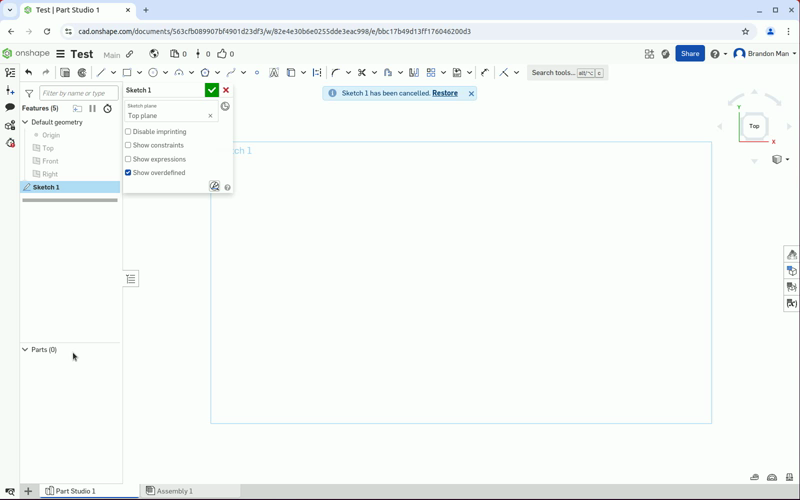
key(l)
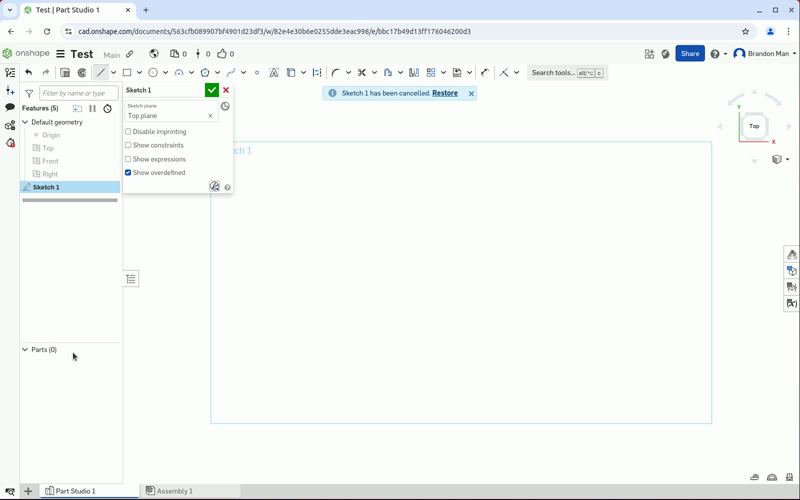
key_down(shift)
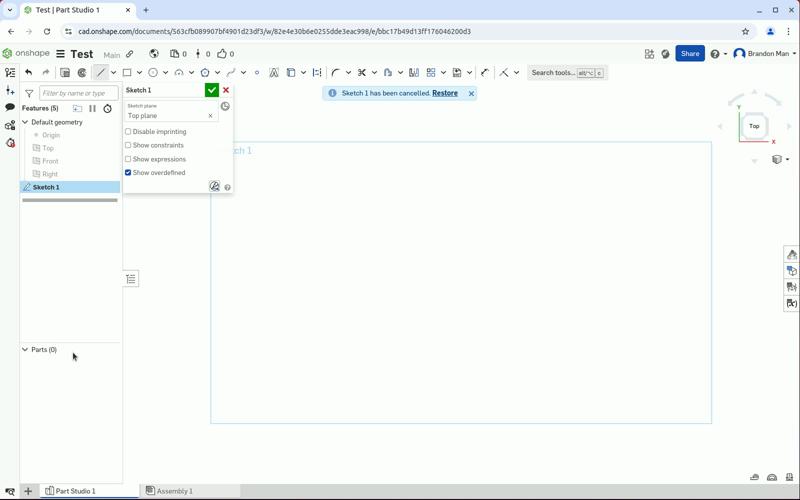
mouse_move(456, 262)
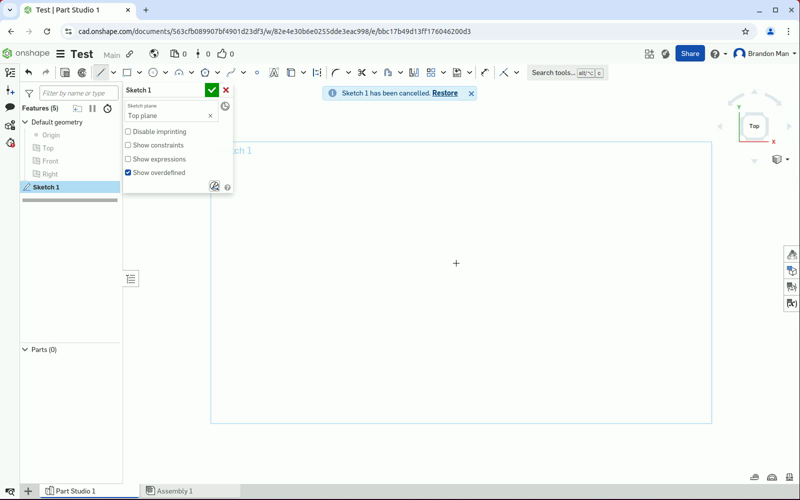
click(456, 262)
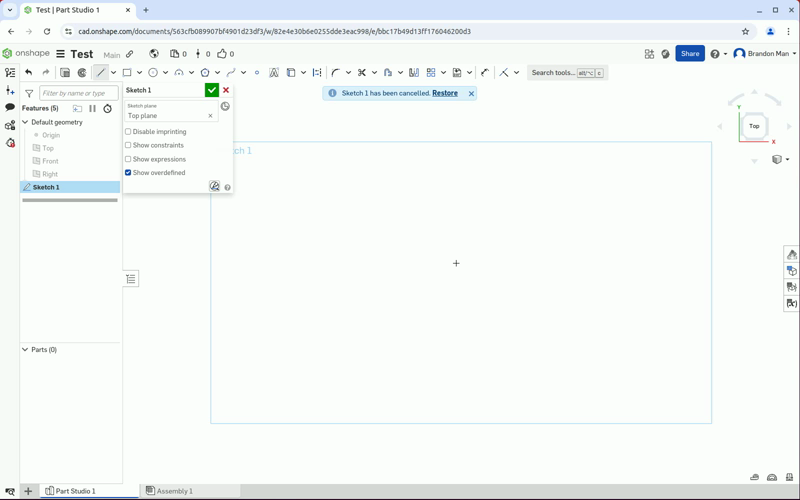
key_up(shift)
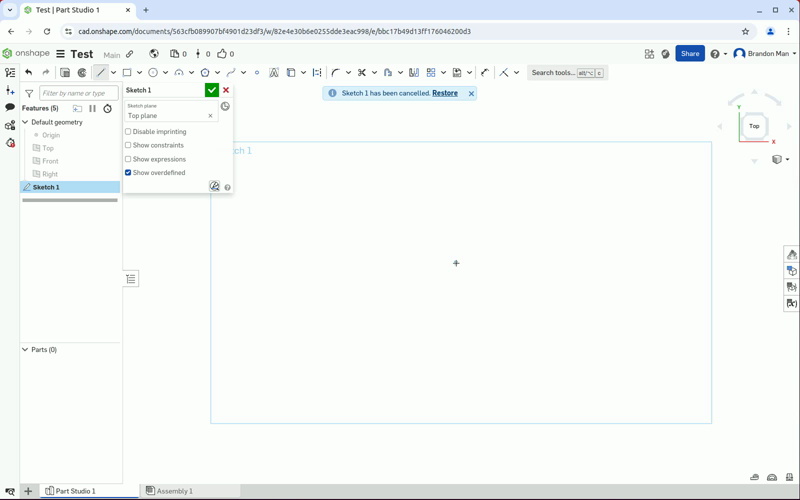
key_down(shift)
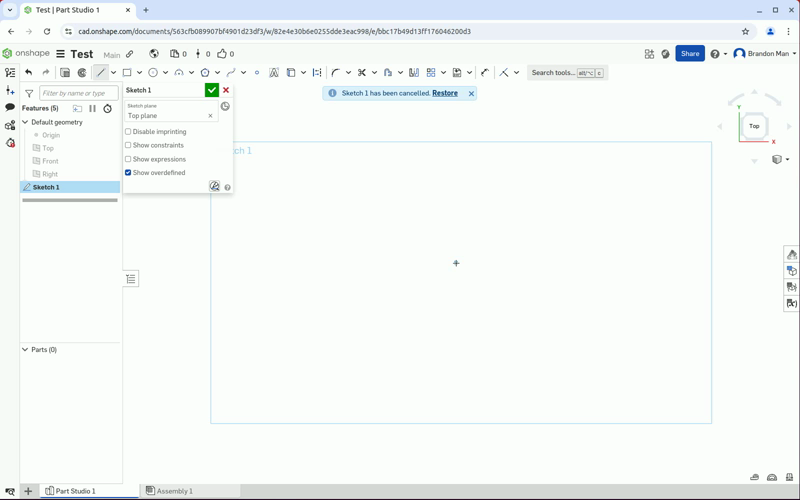
mouse_move(486, 262)
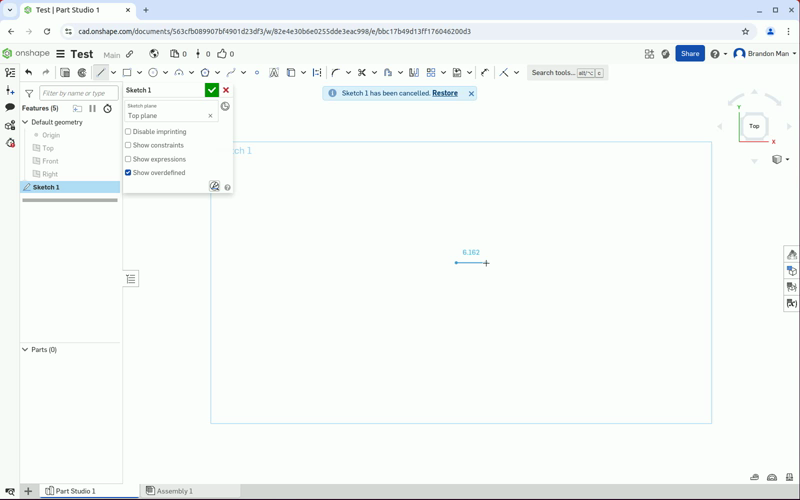
mouse_move(466, 262)
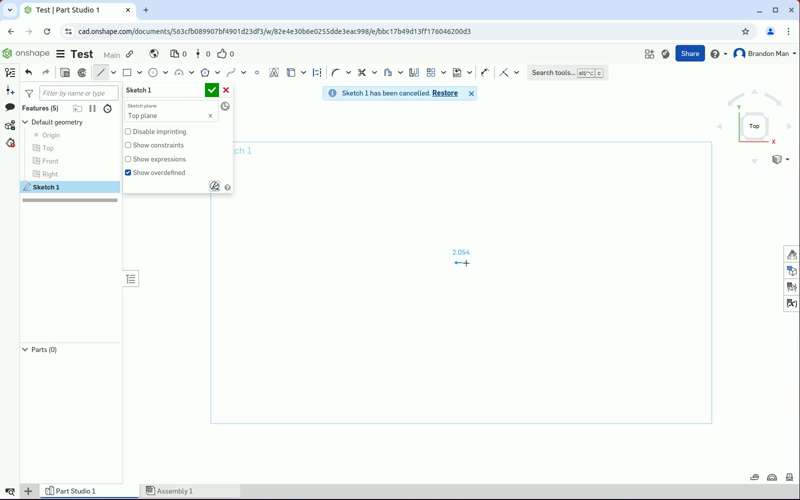
click(466, 262)
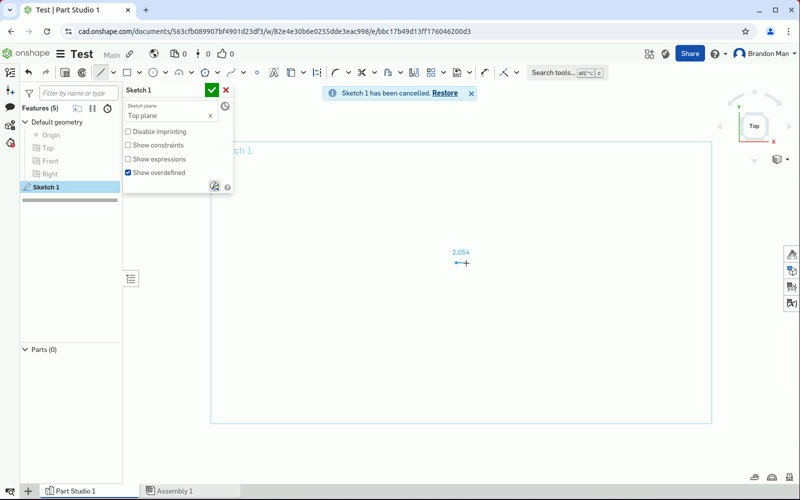
key_up(shift)
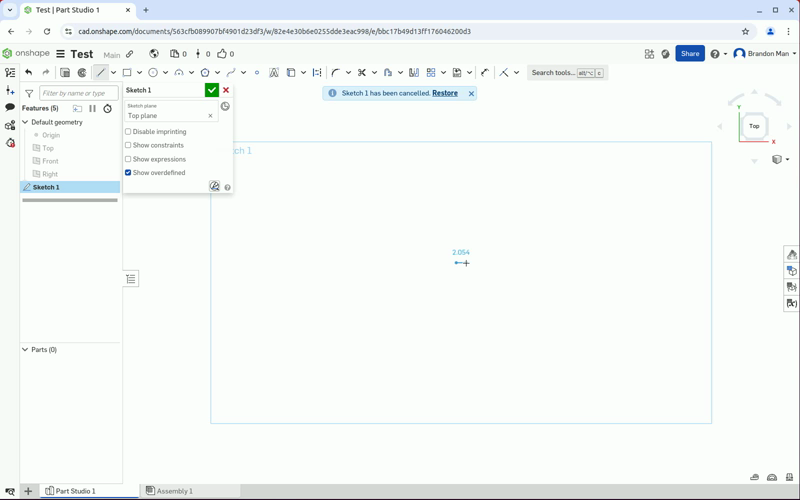
key_down(shift)
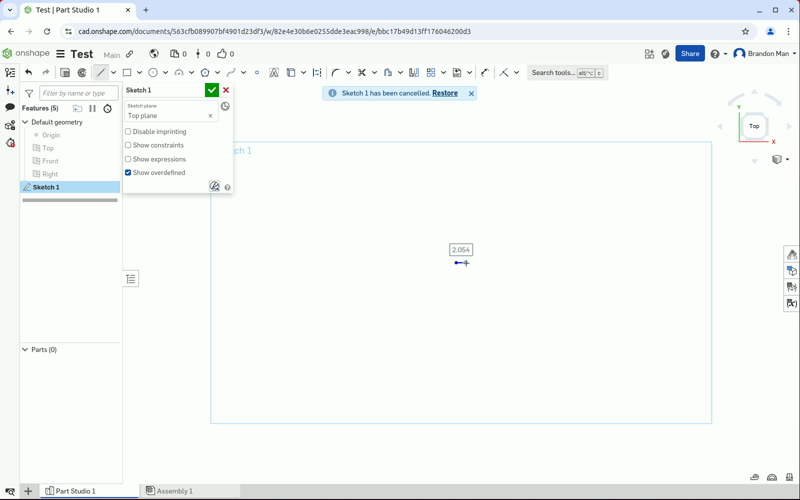
mouse_move(466, 180)
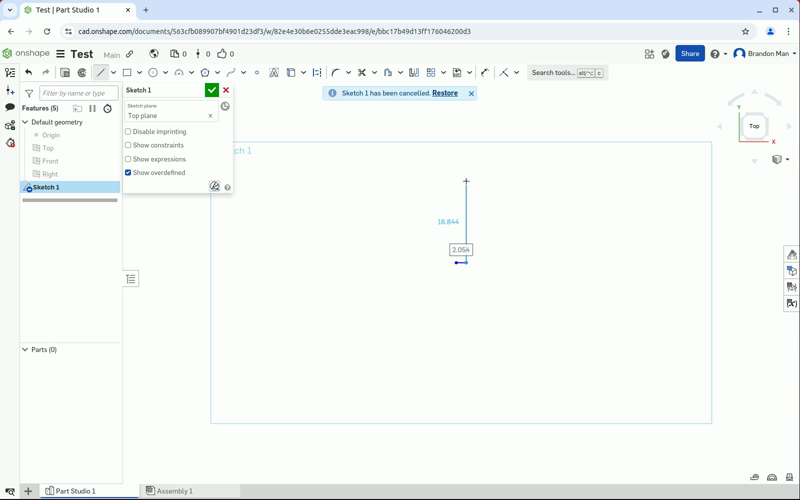
click(466, 180)
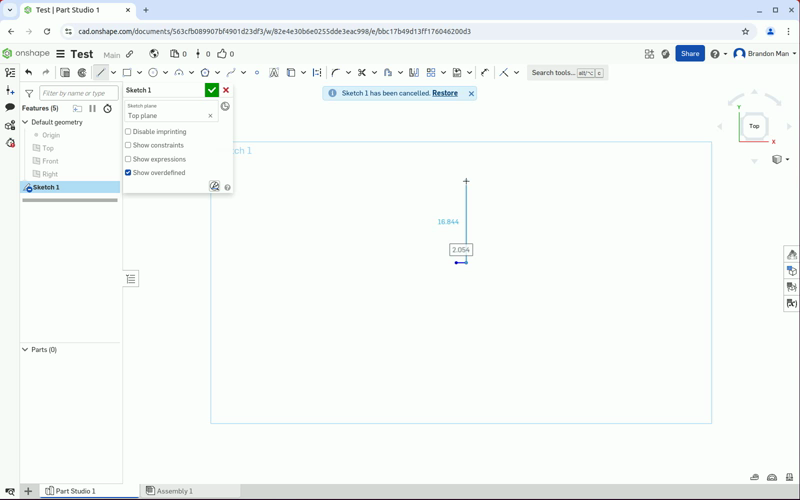
key_up(shift)
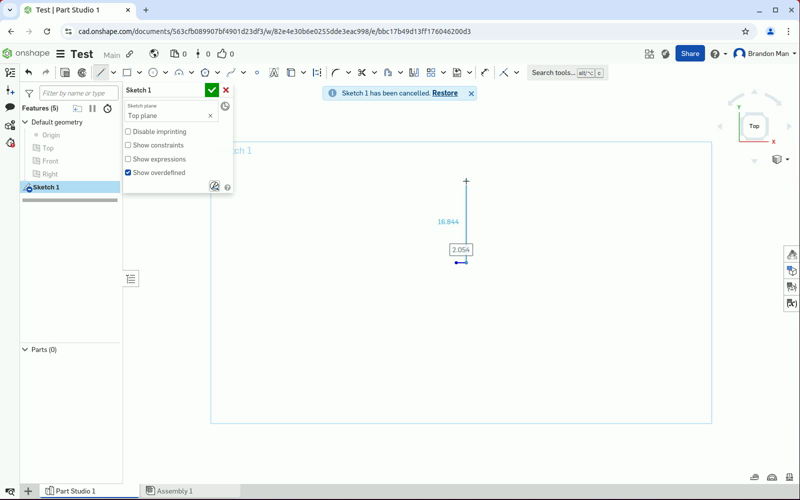
key_down(shift)
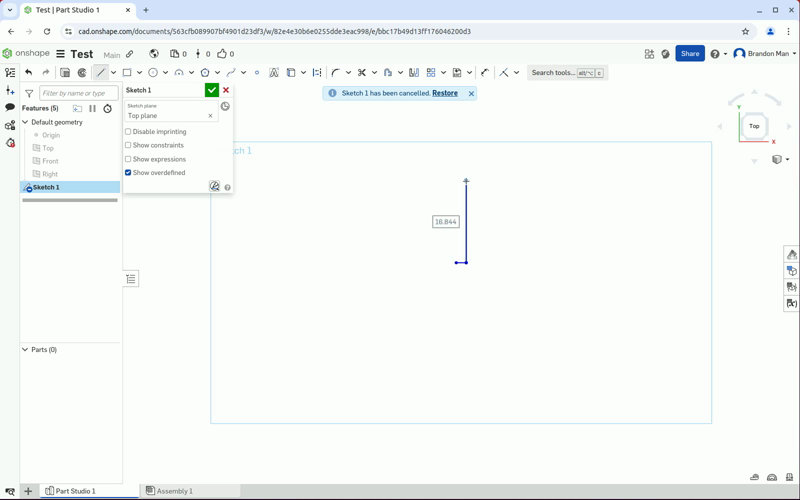
mouse_move(496, 180)
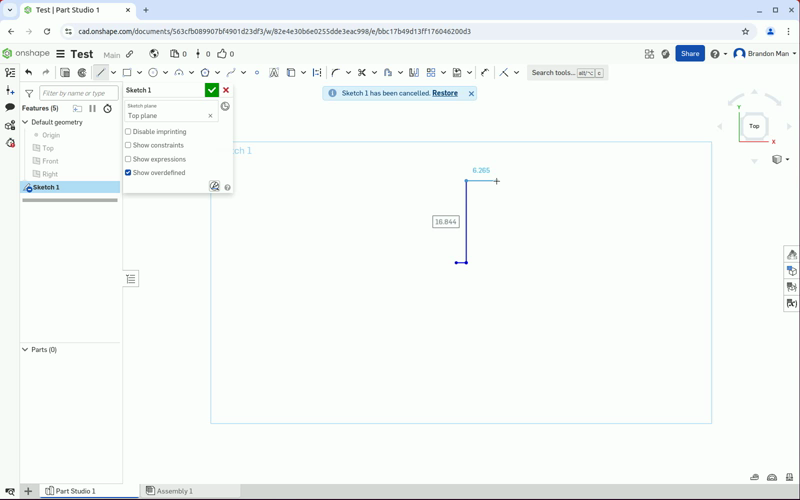
mouse_move(456, 180)
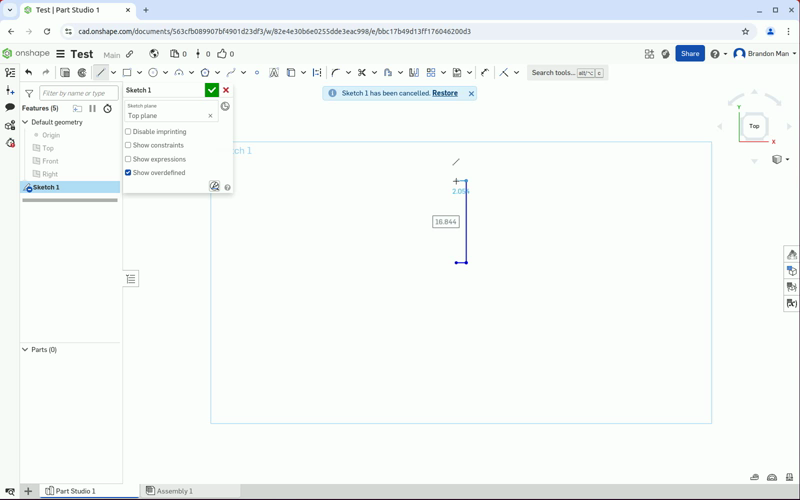
click(456, 180)
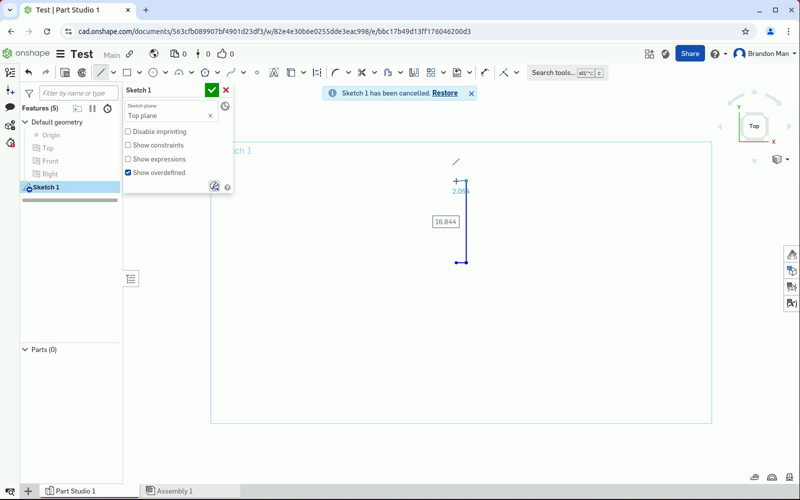
key_up(shift)
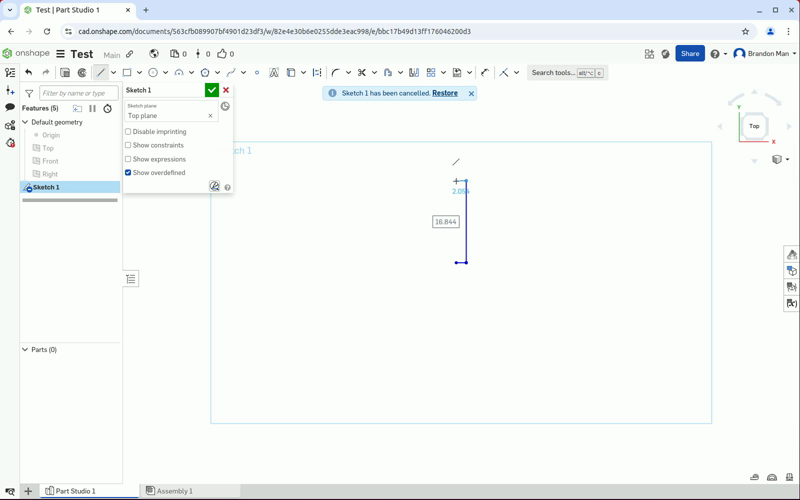
key_down(shift)
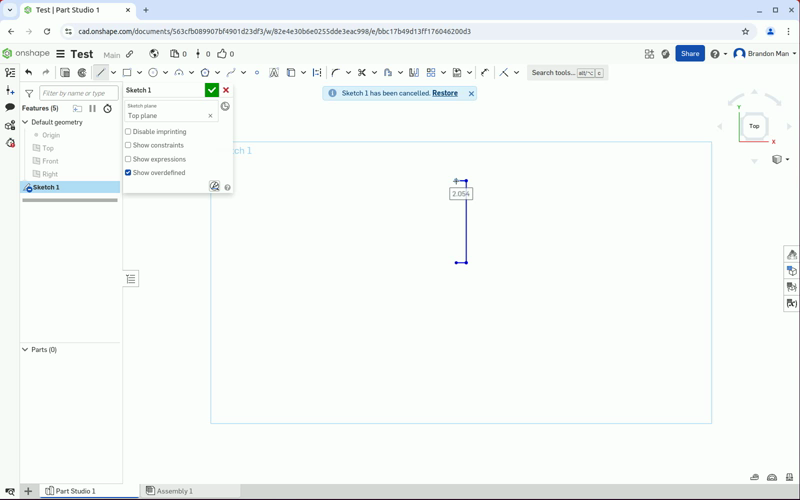
mouse_move(456, 262)
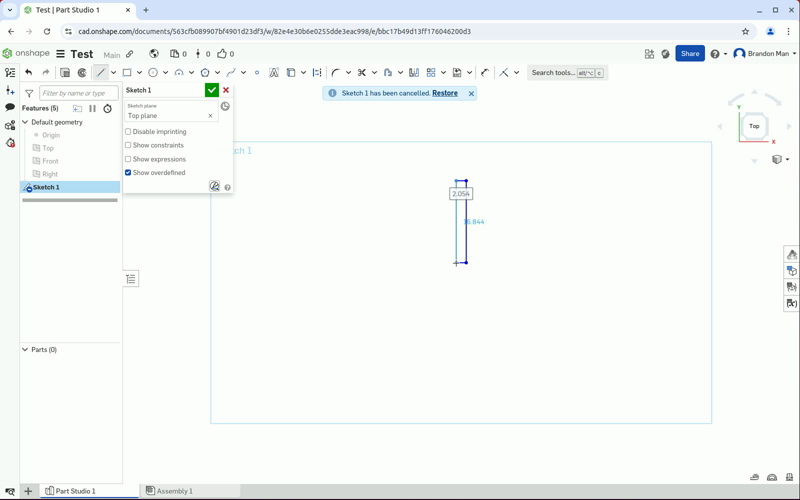
key_up(shift)
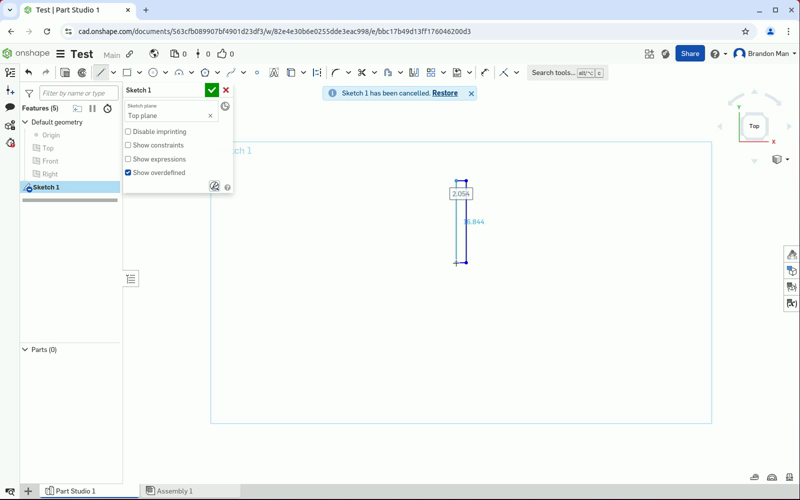
click(456, 262)
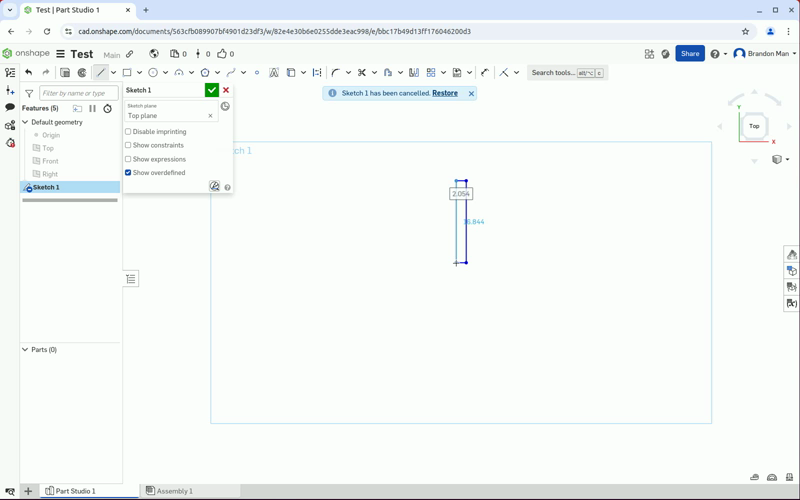
key(esc)
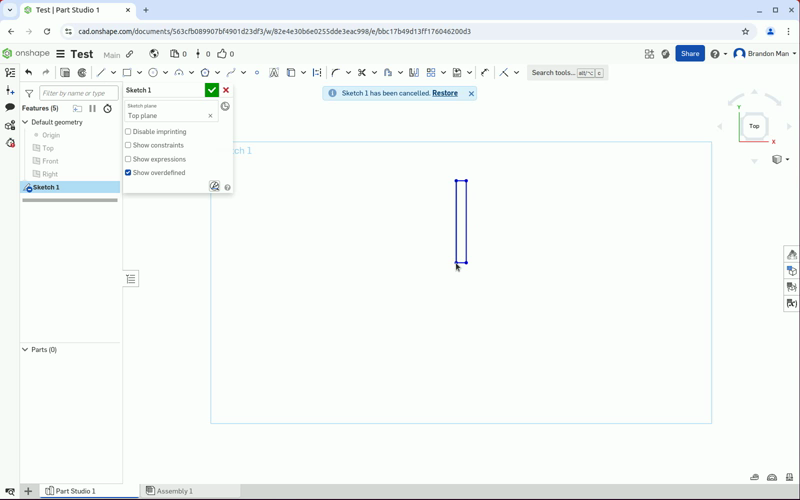
mouse_move(464, 254)
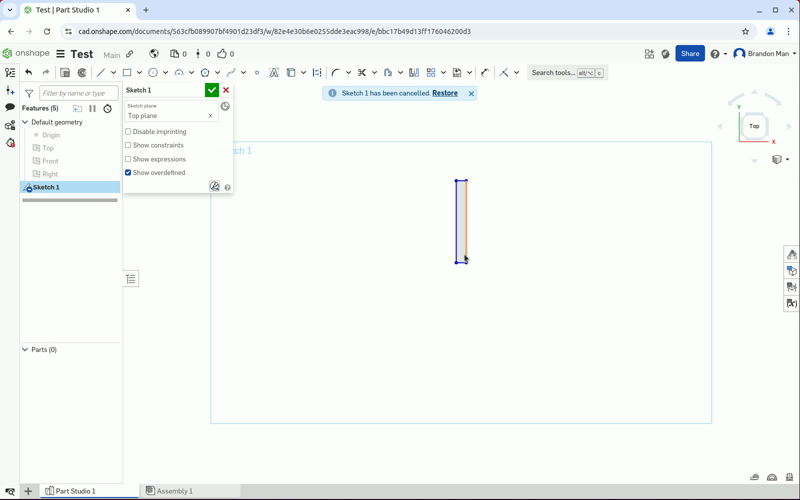
scroll(6)
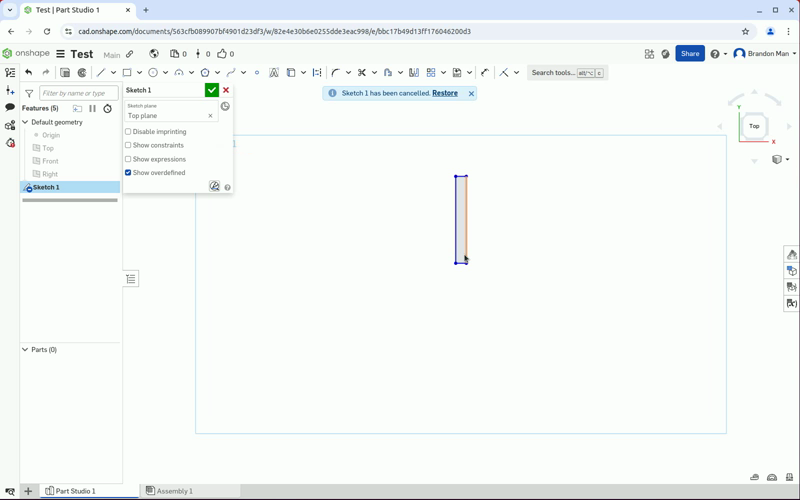
scroll(6)
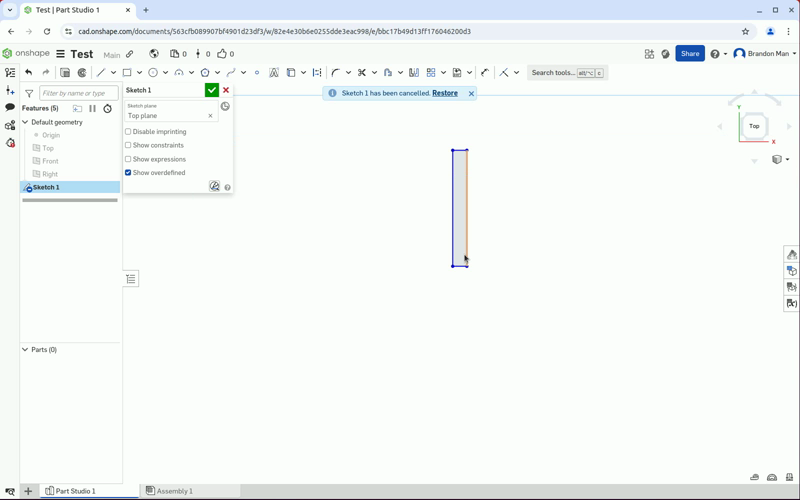
scroll(6)
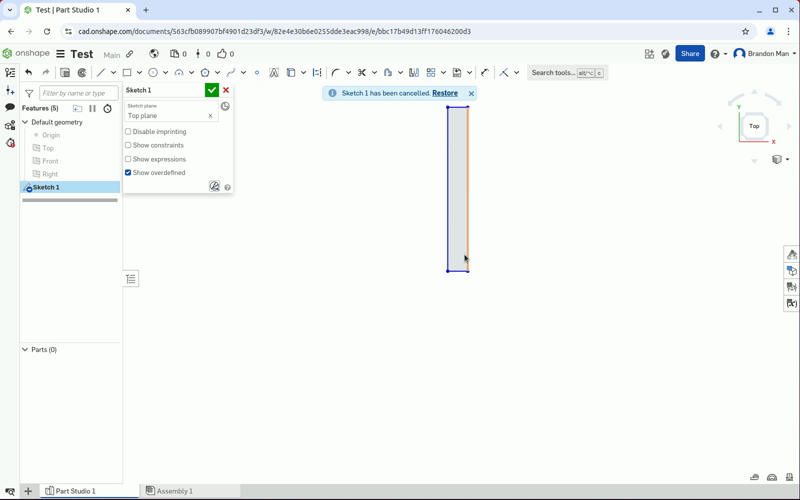
scroll(6)
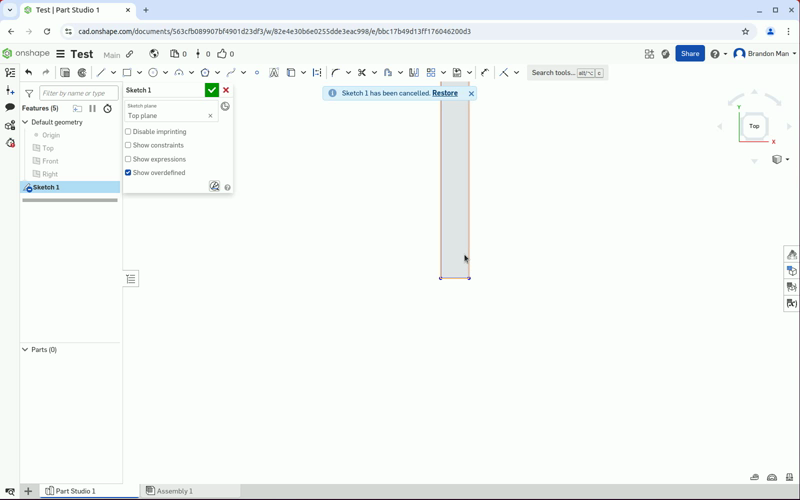
scroll(6)
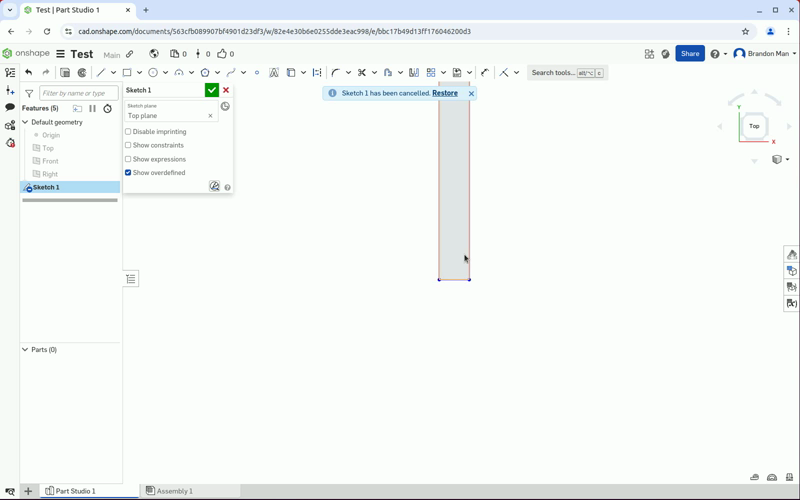
scroll(6)
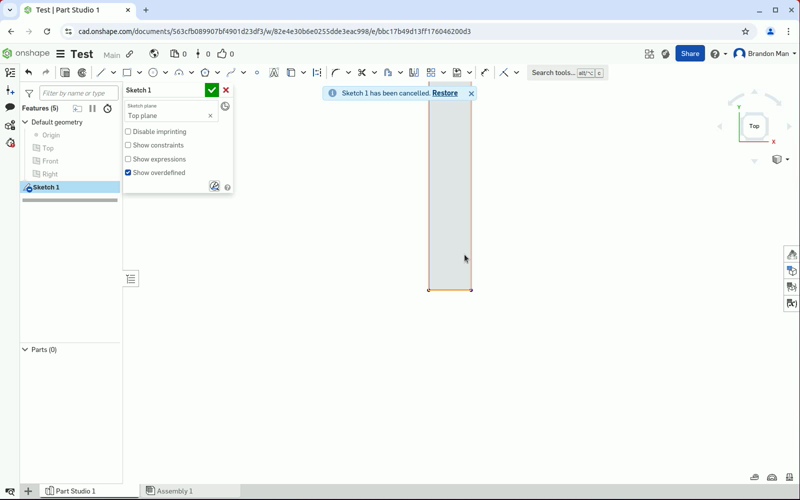
scroll(6)
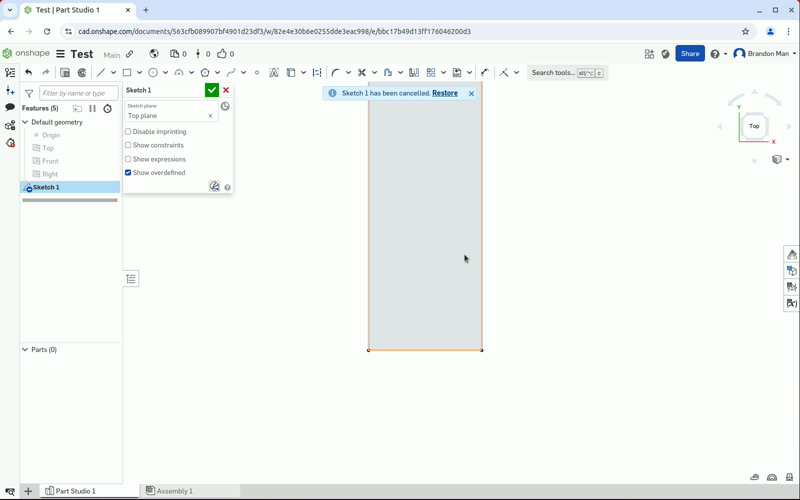
click(464, 254)
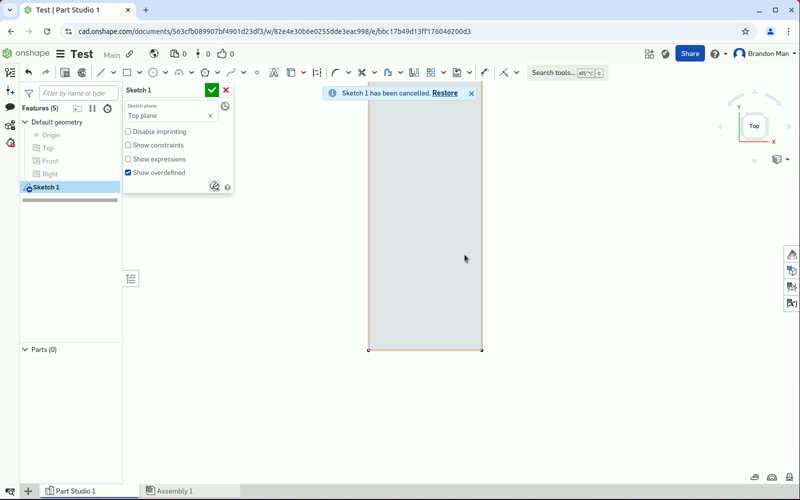
scroll(-6)
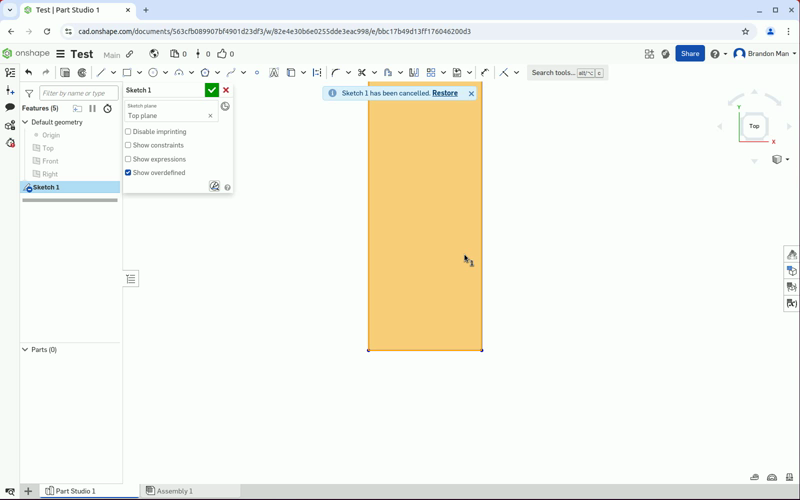
scroll(-6)
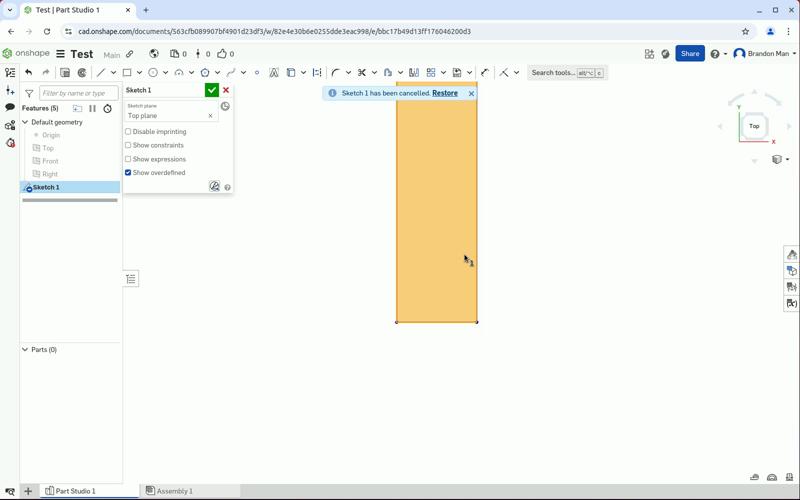
scroll(-6)
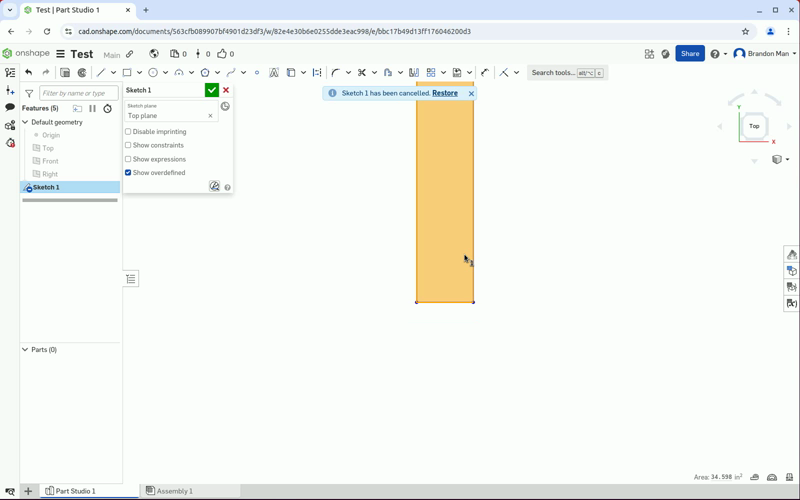
scroll(-6)
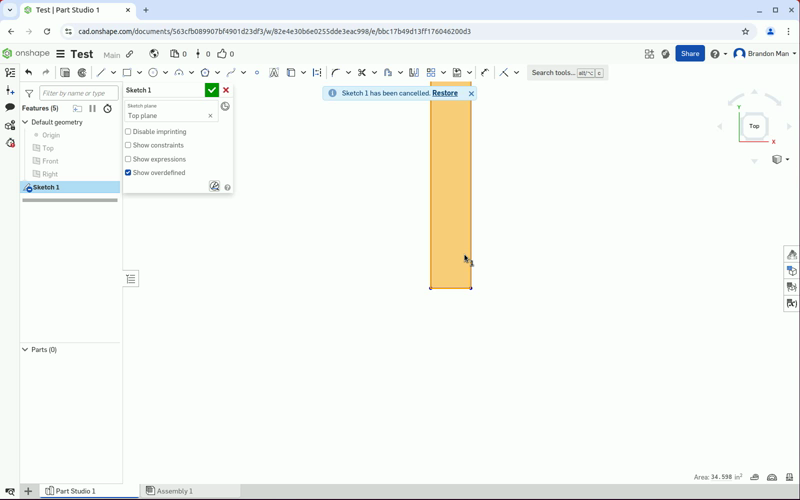
scroll(-6)
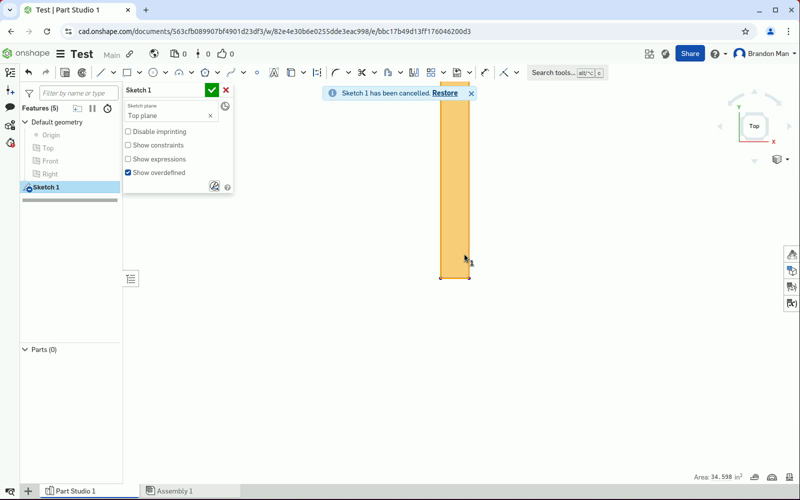
scroll(-6)
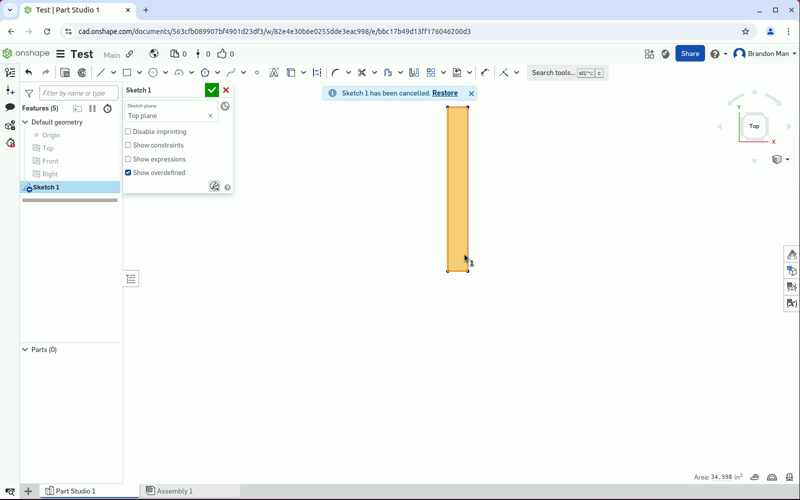
scroll(-6)
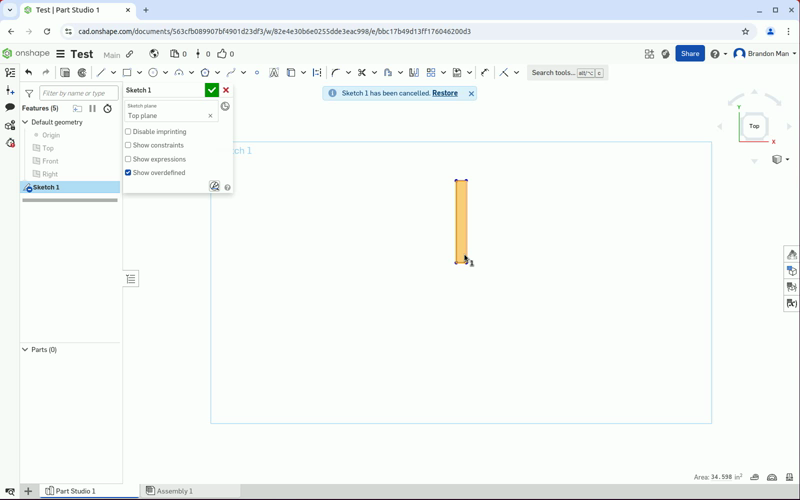
mouse_move(73, 352)
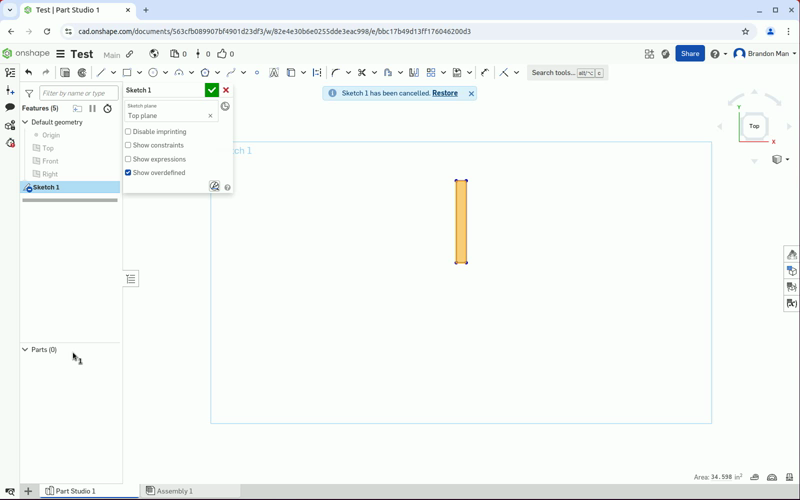
key(shift+y)
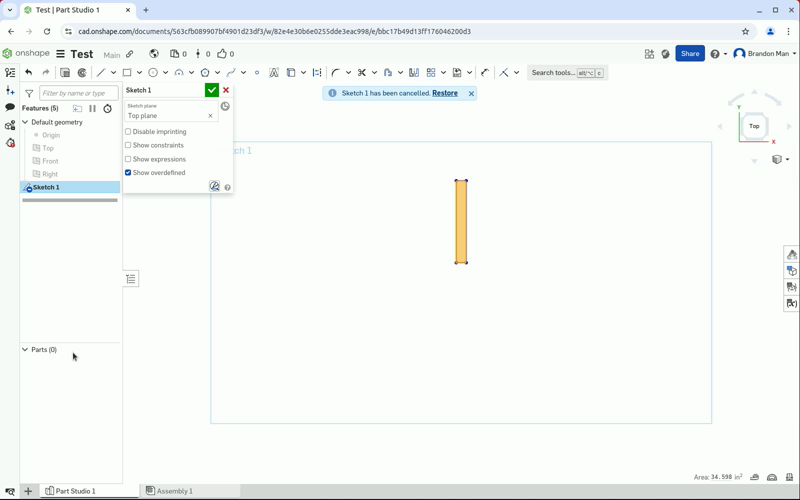
key(shift+e)
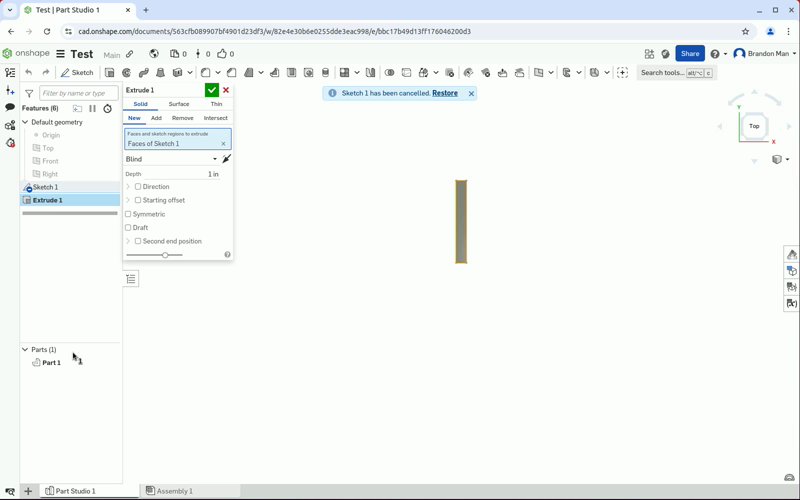
mouse_move(143, 106)
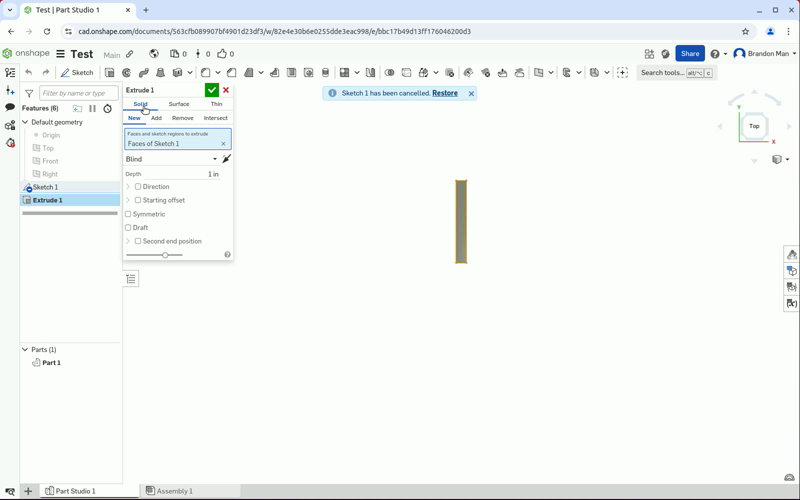
click(143, 106)
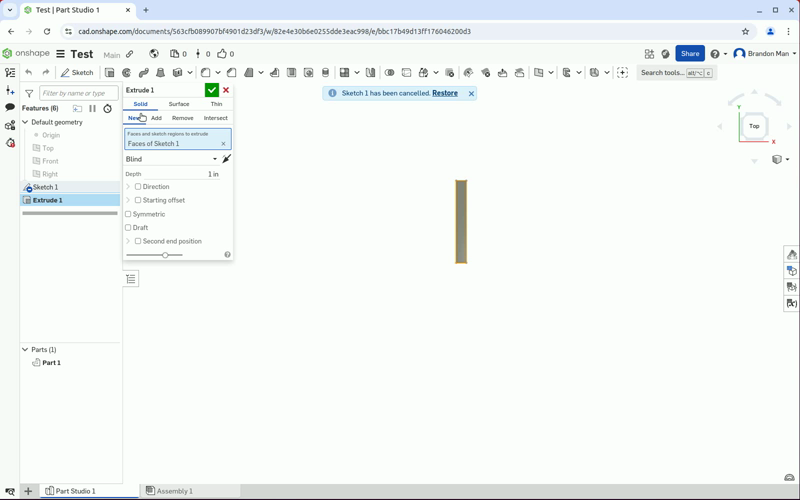
mouse_move(137, 120)
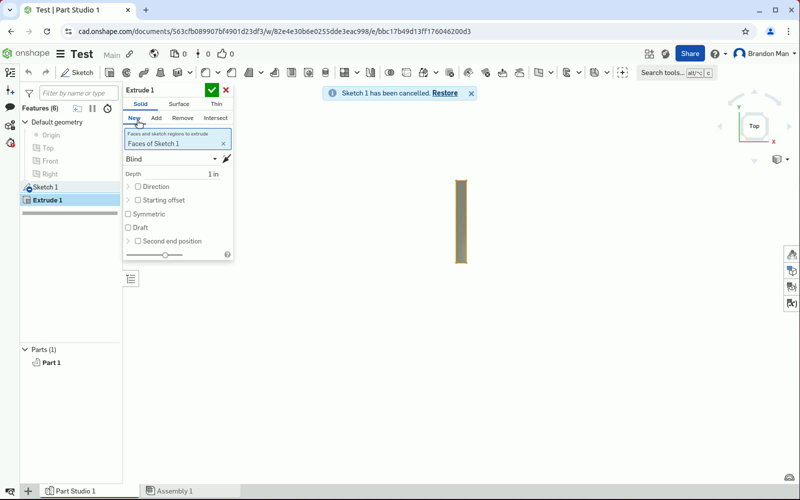
click(137, 120)
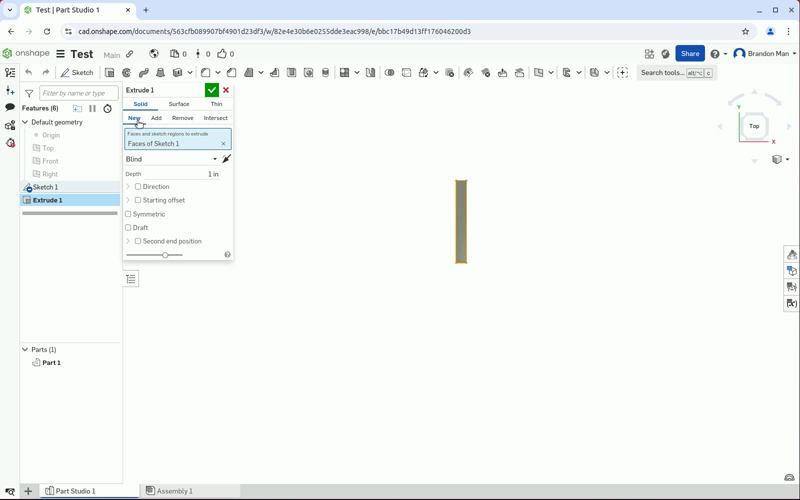
key(tab, 4)
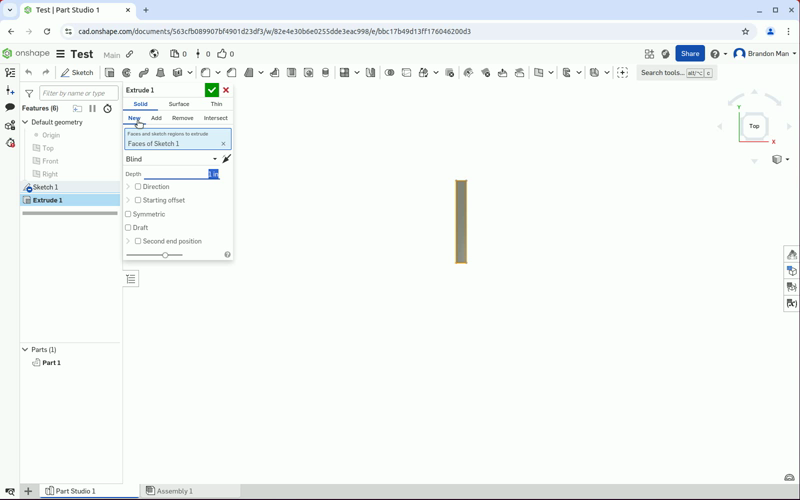
text(0.481)
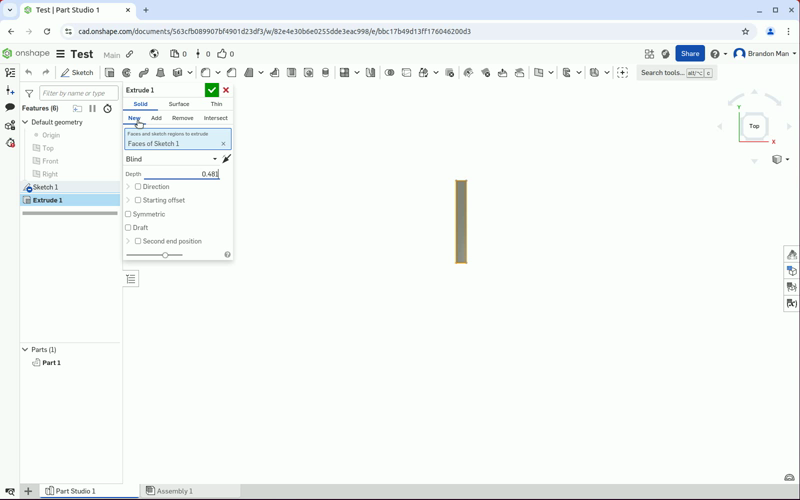
key(enter)
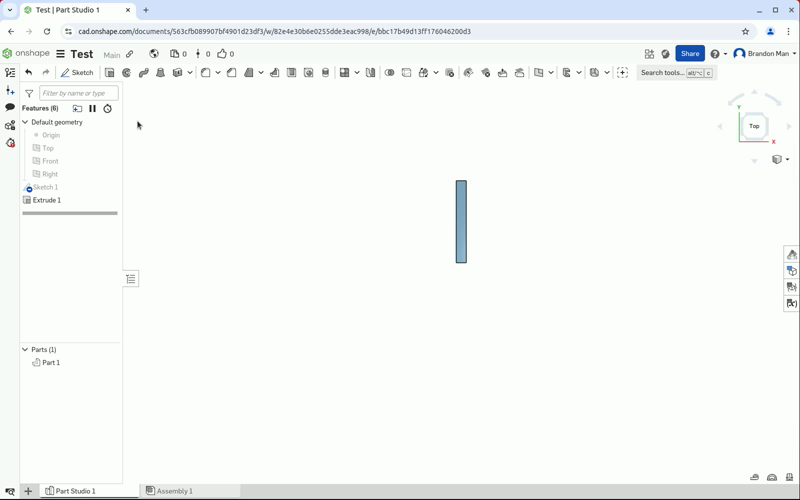
key(shift+h)
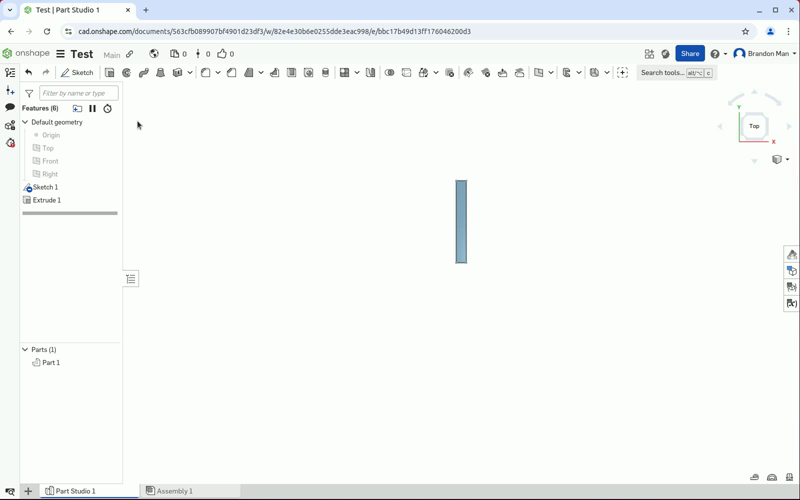
key(shift+h)
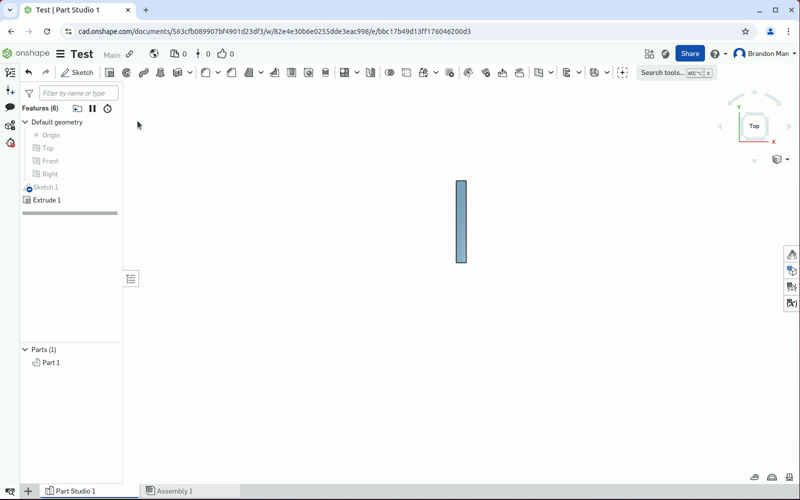
mouse_move(73, 189)
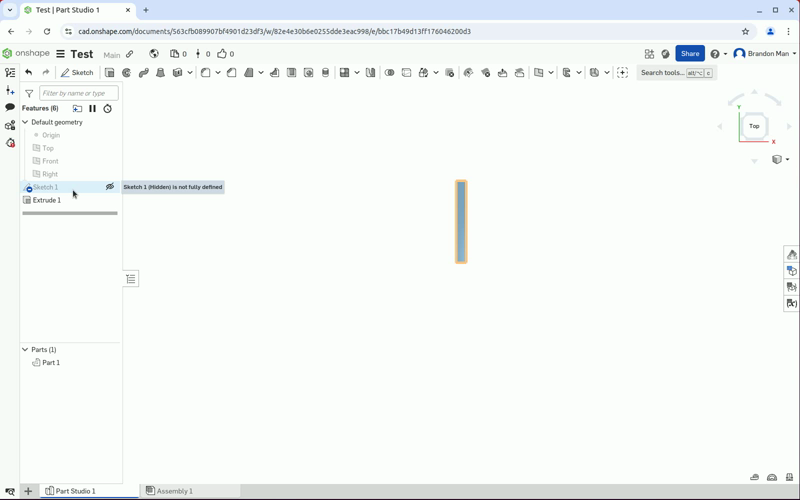
click(73, 189)
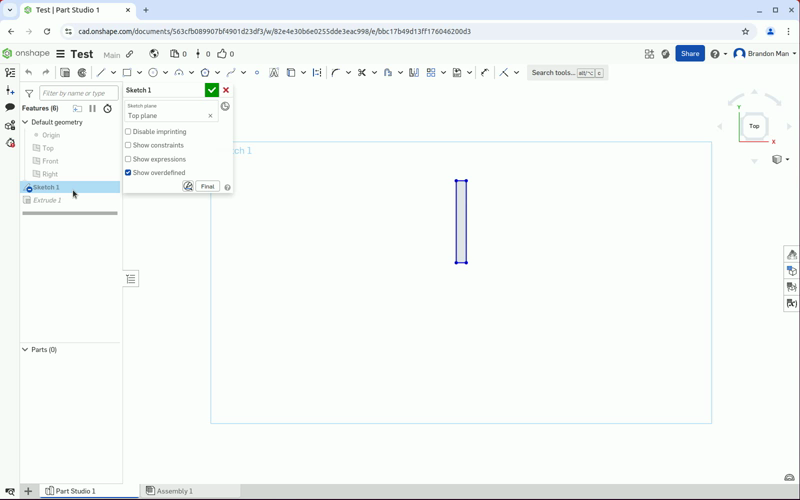
mouse_move(229, 92)
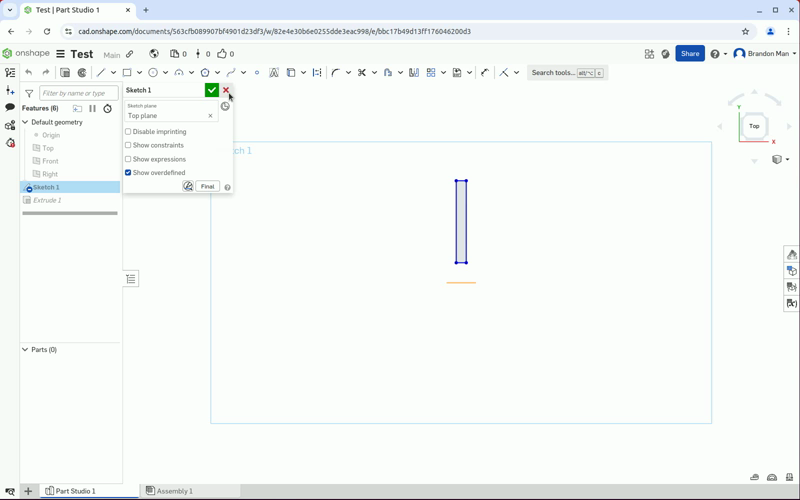
click(229, 92)
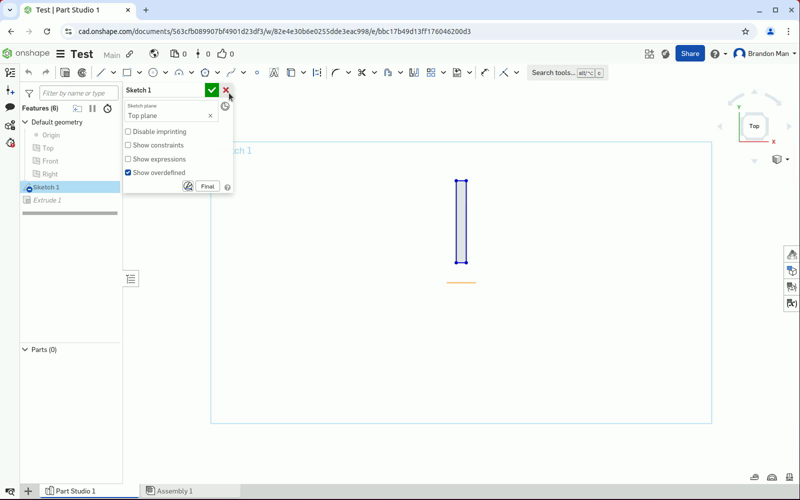
key(shift+s)
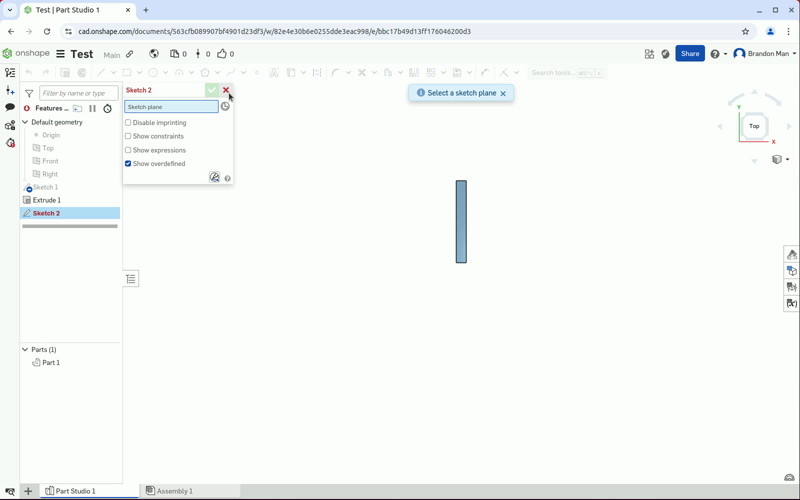
mouse_move(73, 150)
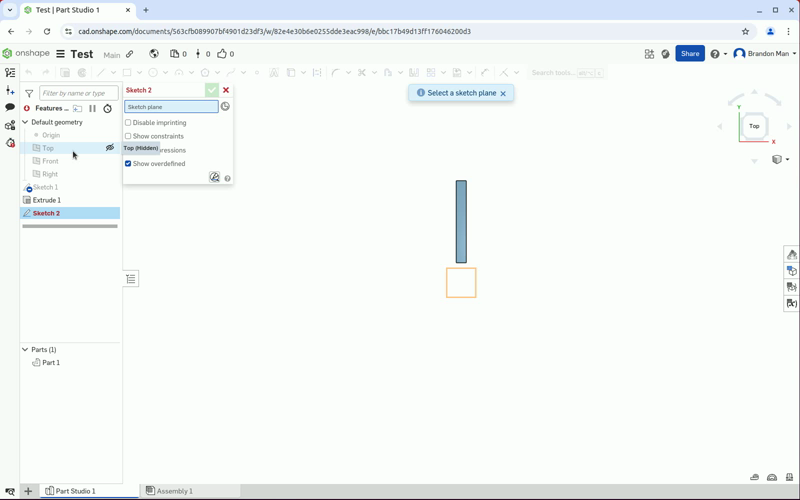
click(73, 150)
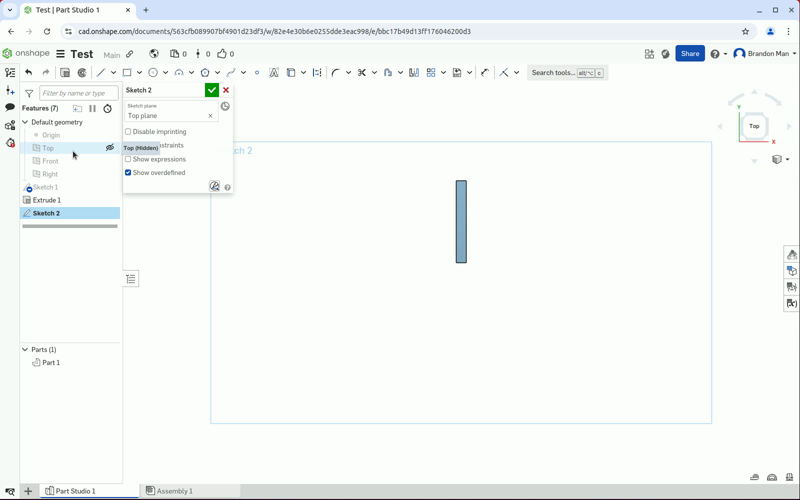
mouse_move(73, 352)
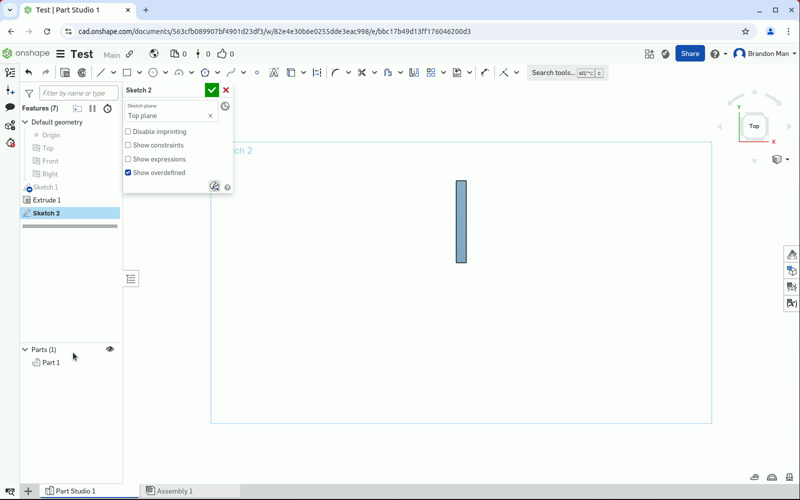
key(y)
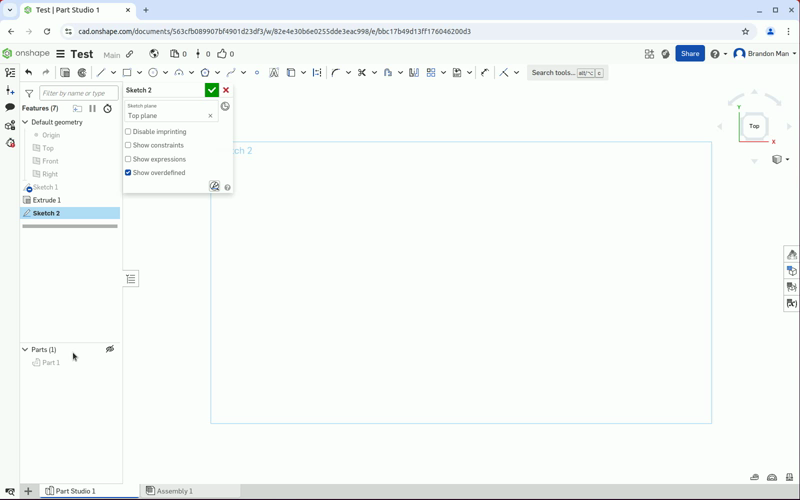
key(l)
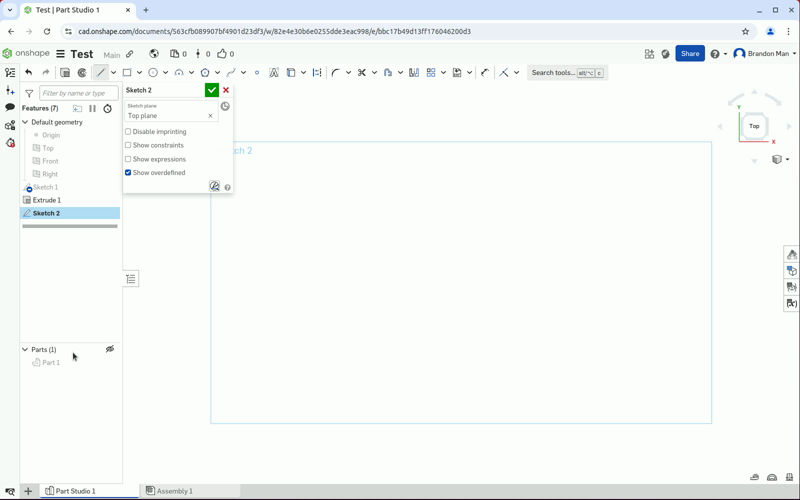
key_down(shift)
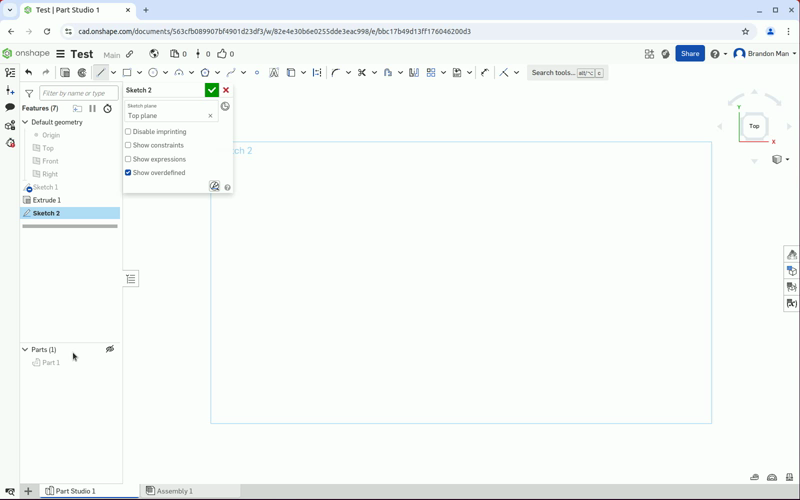
mouse_move(452, 180)
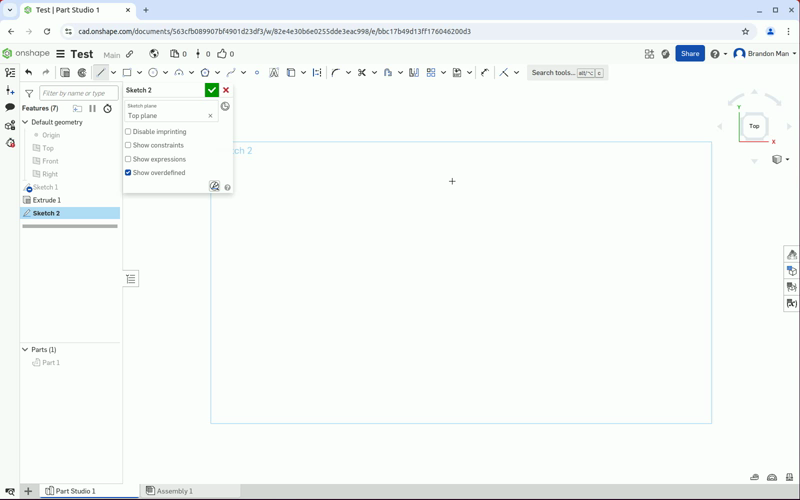
click(452, 180)
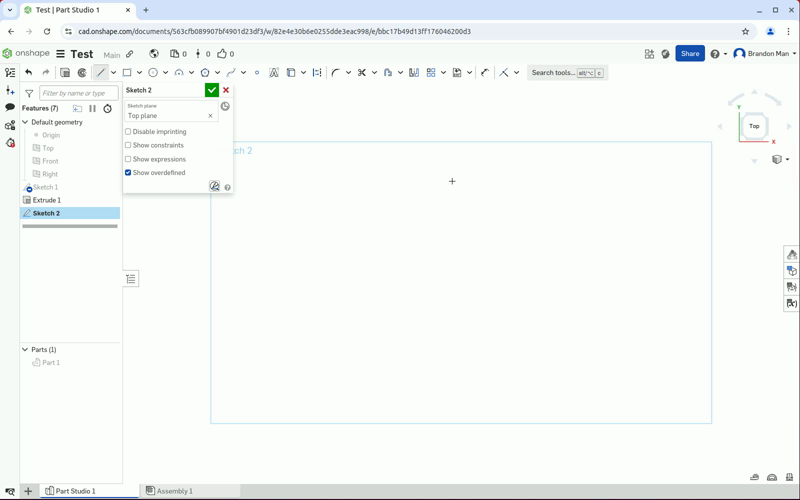
key_up(shift)
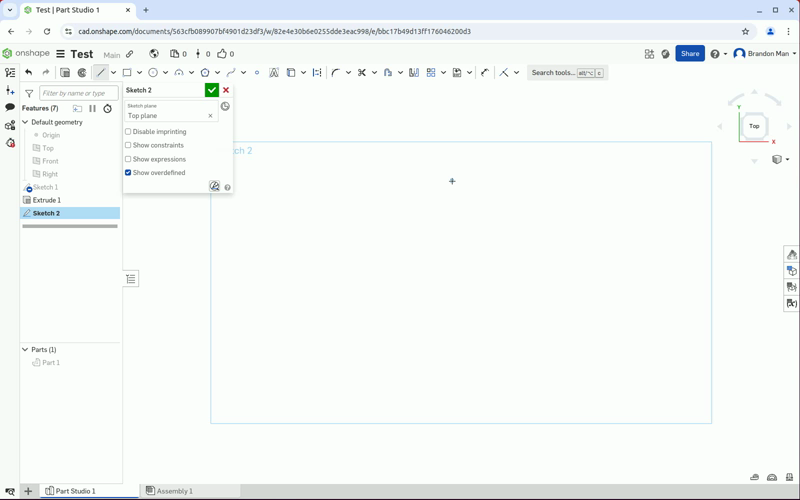
key_down(shift)
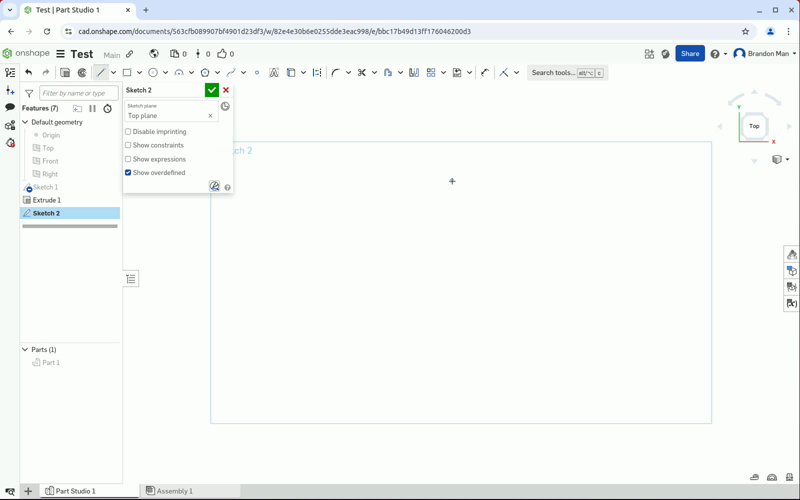
mouse_move(482, 180)
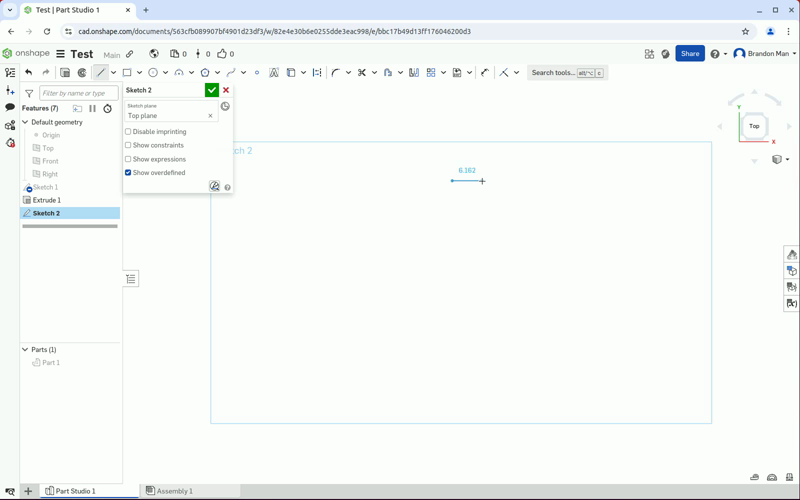
mouse_move(455, 180)
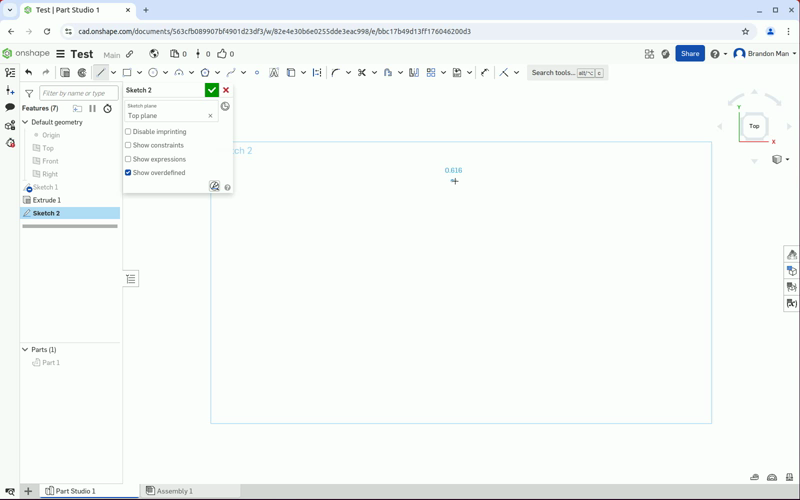
scroll(6)
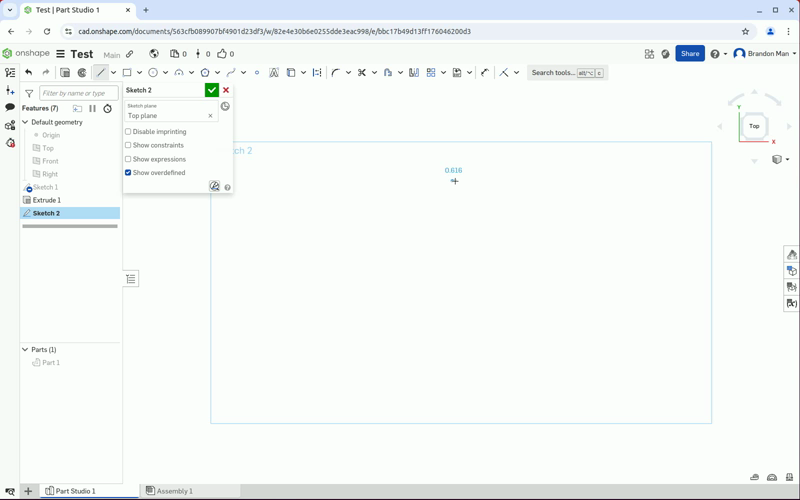
scroll(6)
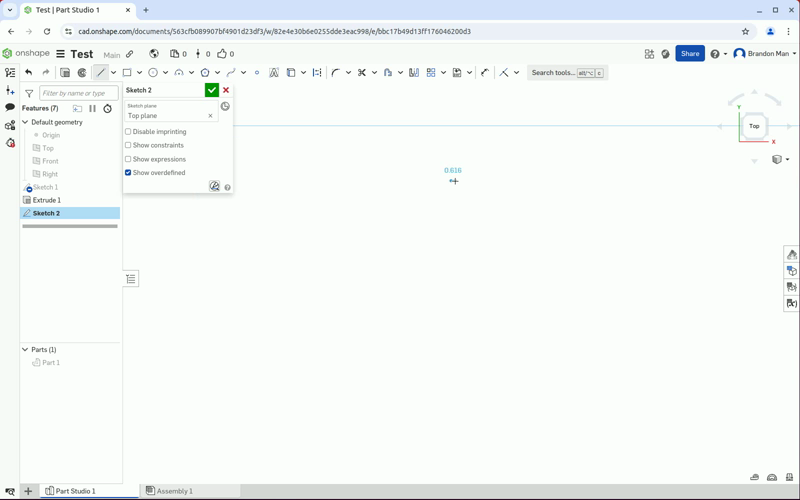
scroll(6)
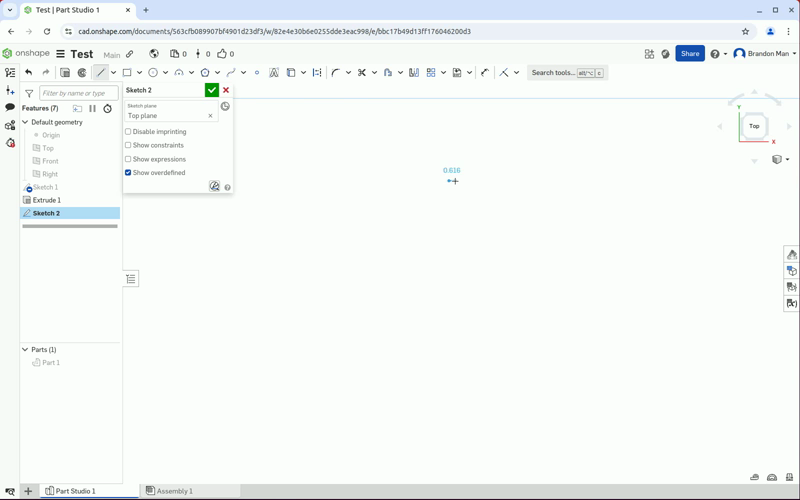
scroll(6)
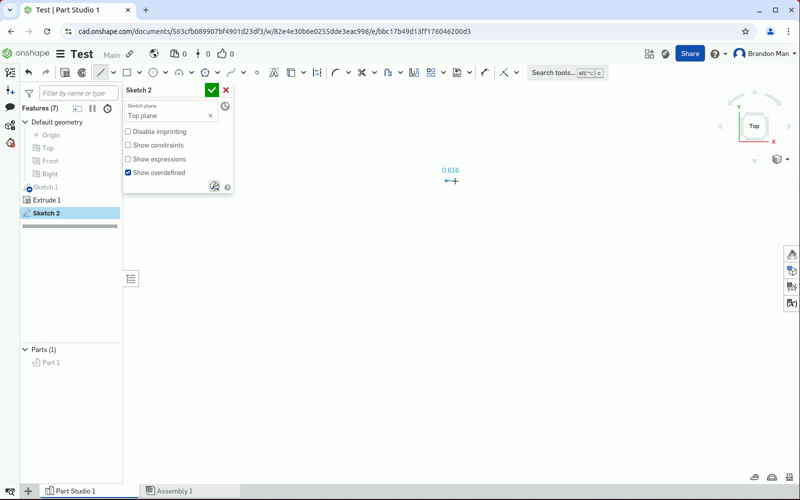
scroll(6)
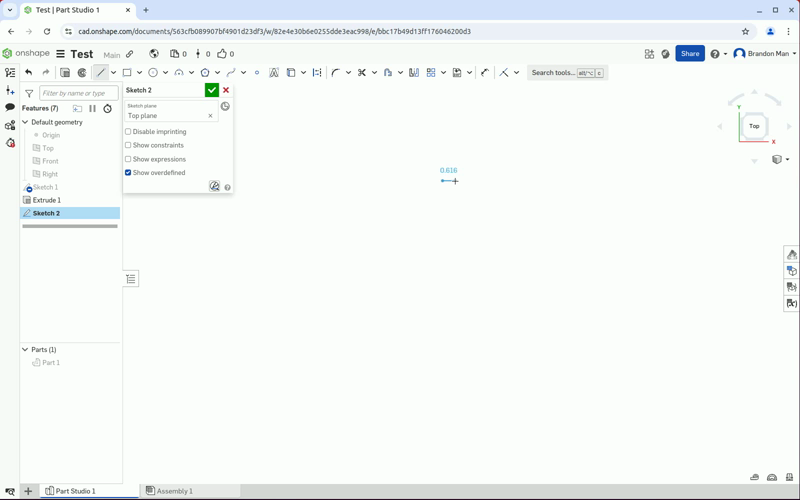
scroll(6)
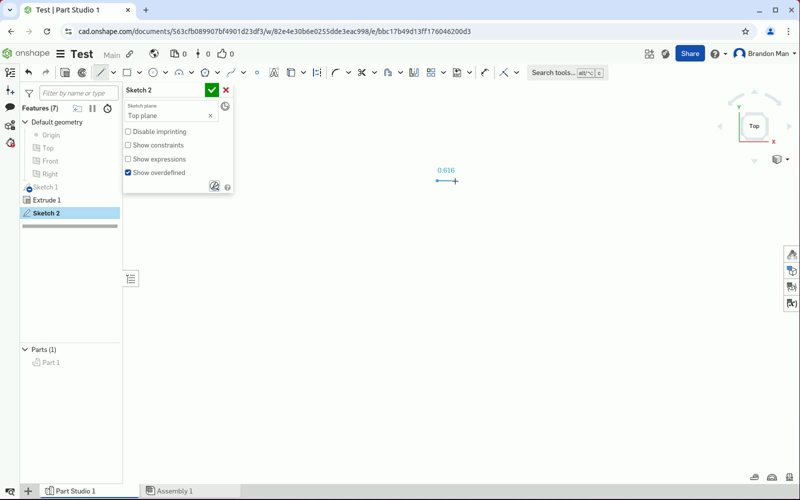
scroll(6)
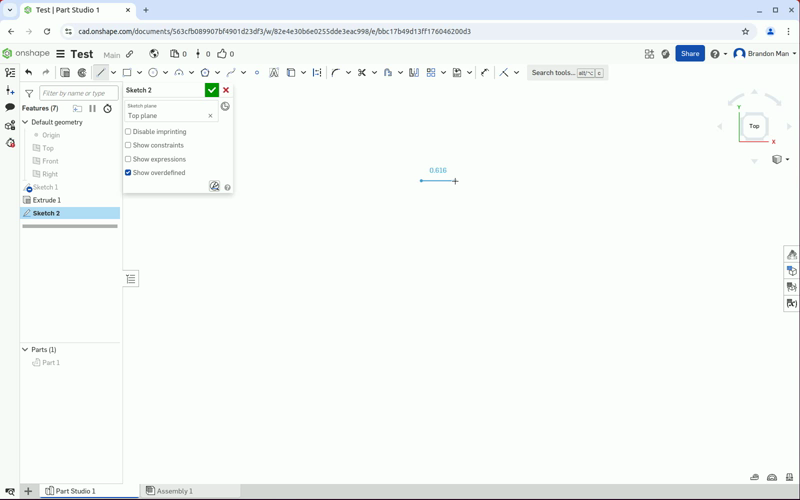
click(455, 180)
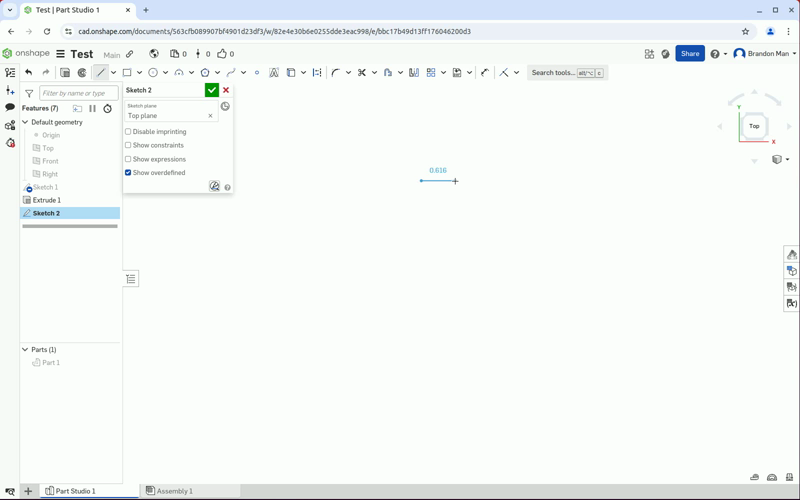
scroll(-6)
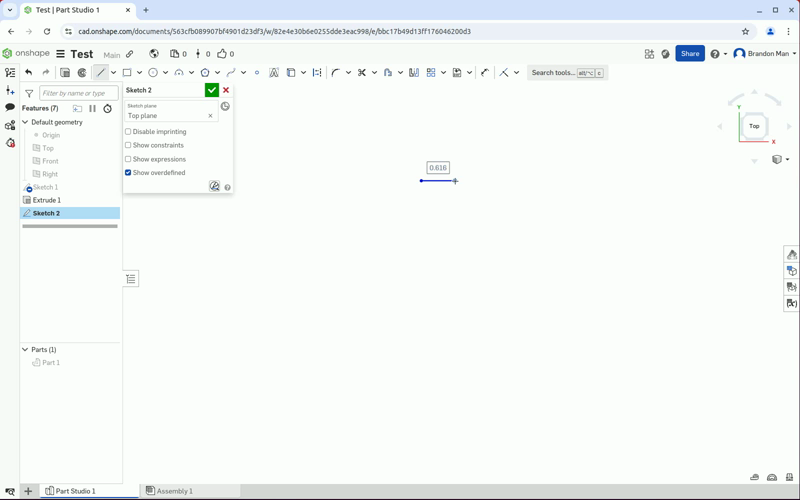
scroll(-6)
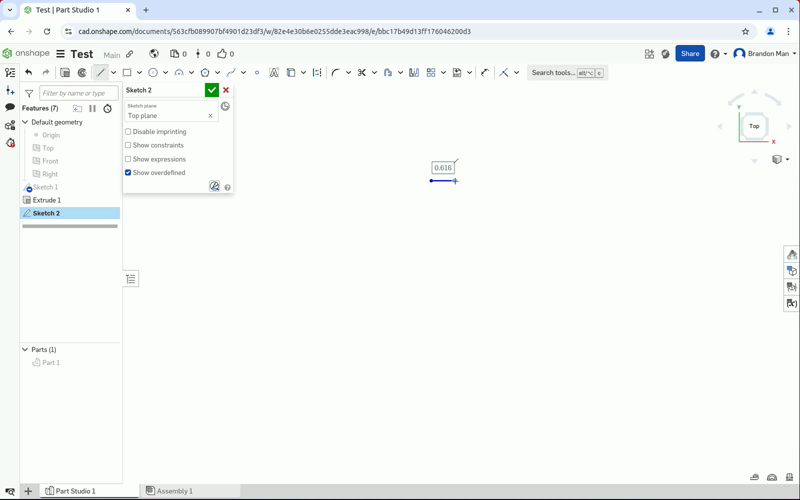
scroll(-6)
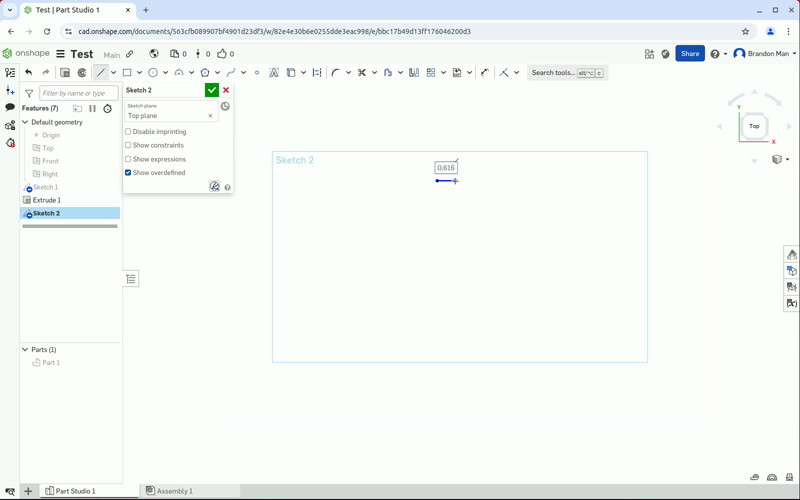
scroll(-6)
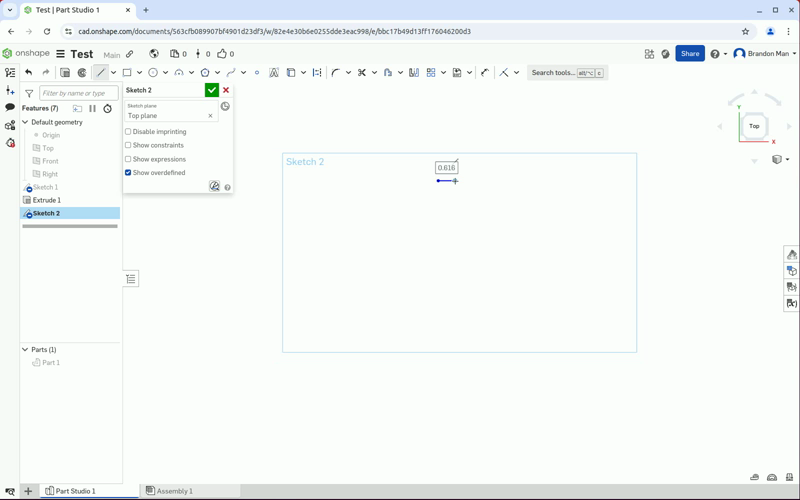
scroll(-6)
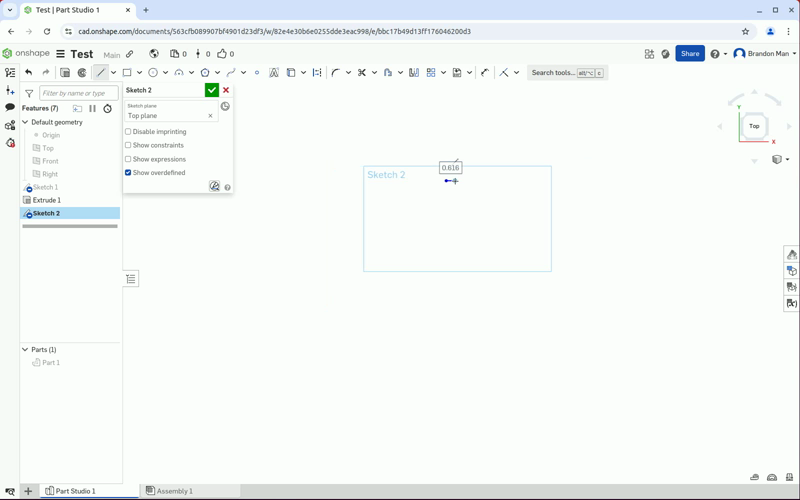
scroll(-6)
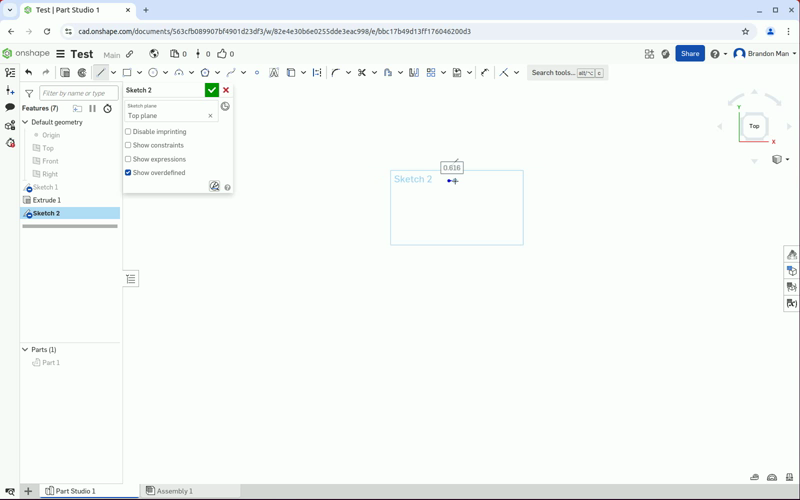
scroll(-6)
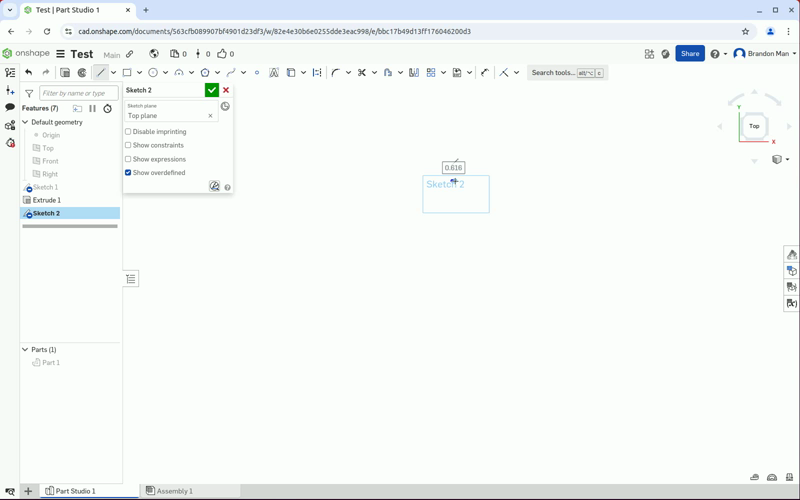
key_up(shift)
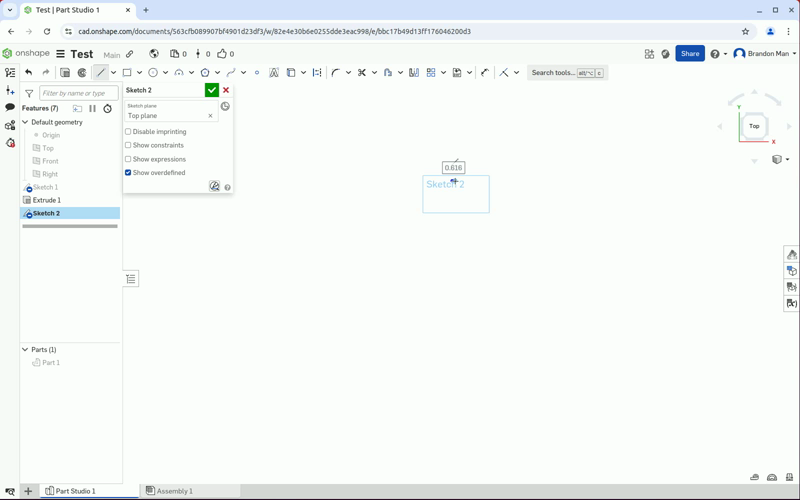
key_down(shift)
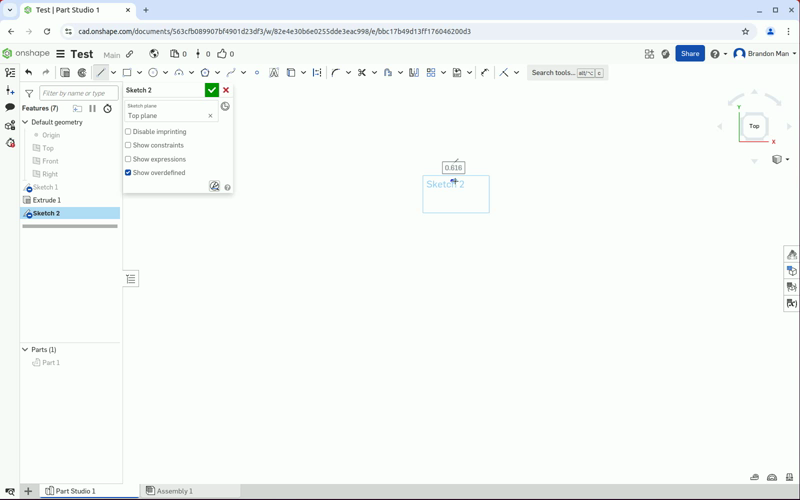
mouse_move(485, 180)
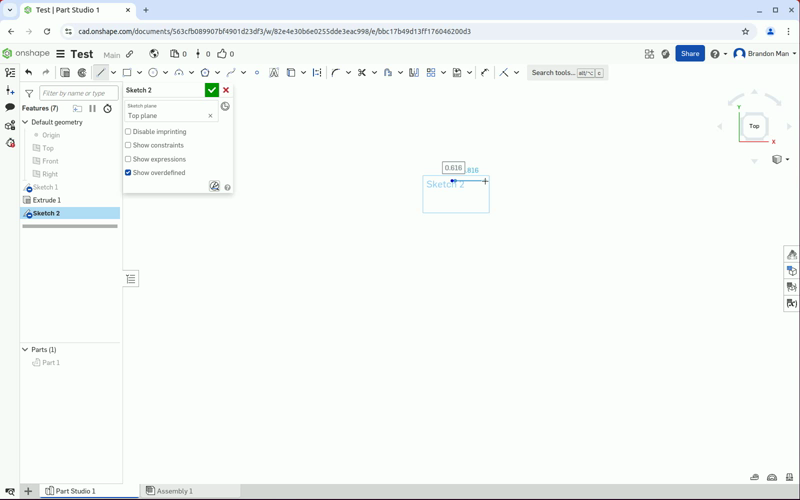
mouse_move(466, 180)
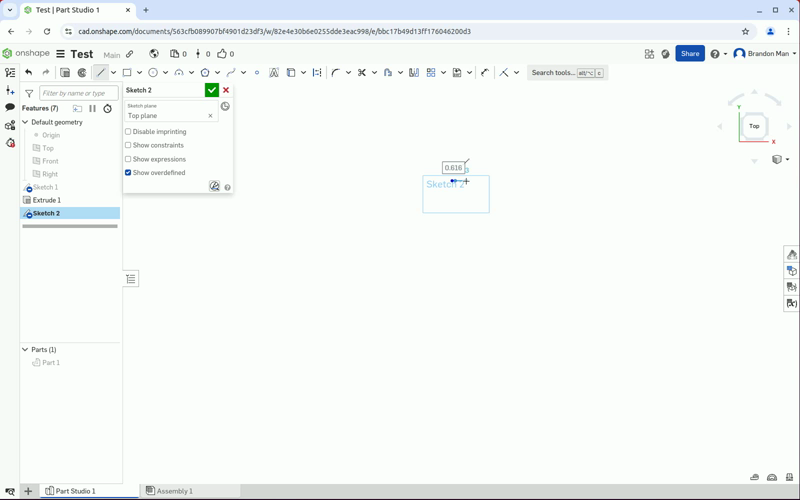
click(466, 180)
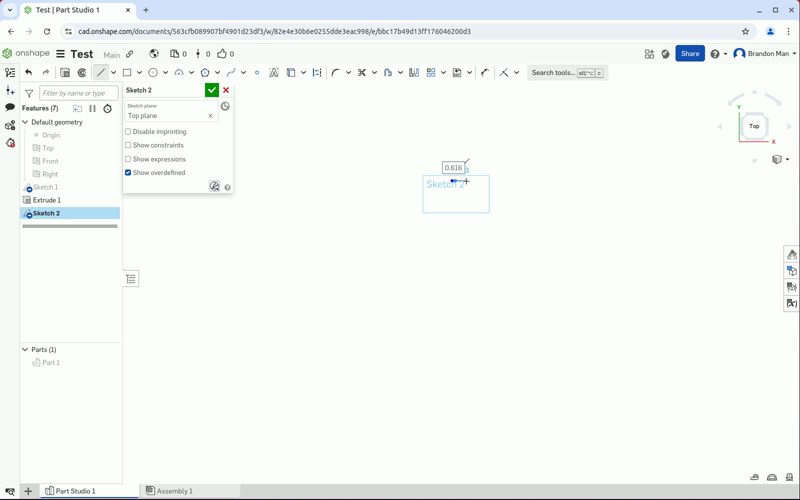
key_up(shift)
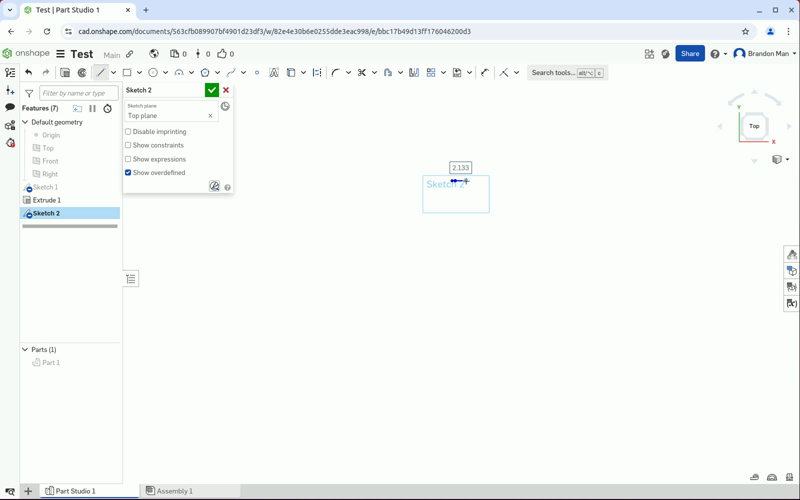
key_down(shift)
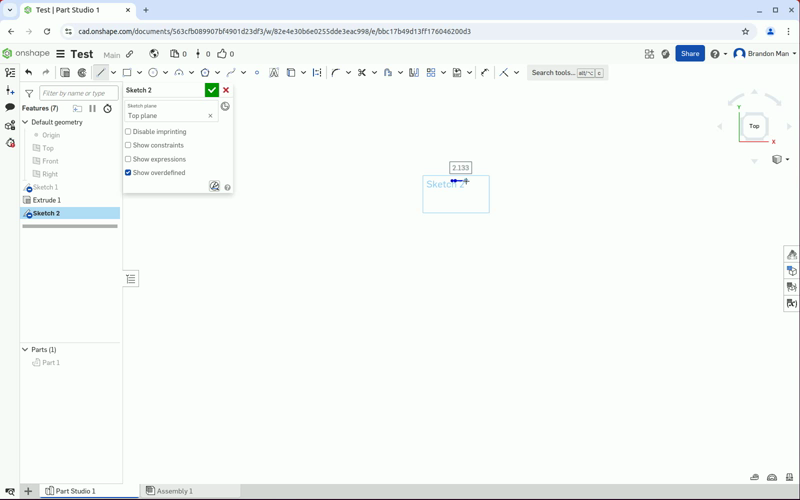
mouse_move(496, 180)
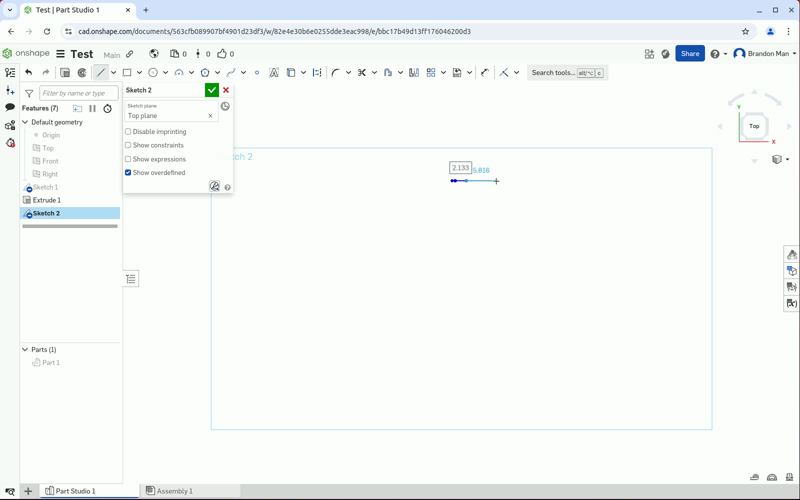
mouse_move(468, 180)
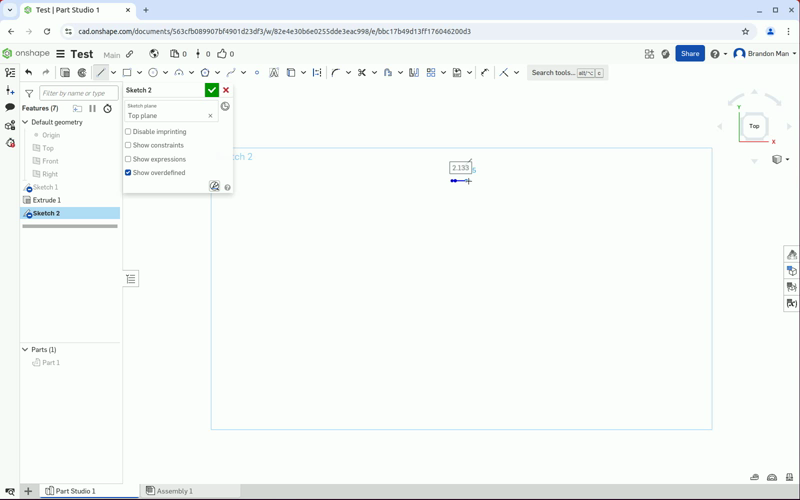
scroll(6)
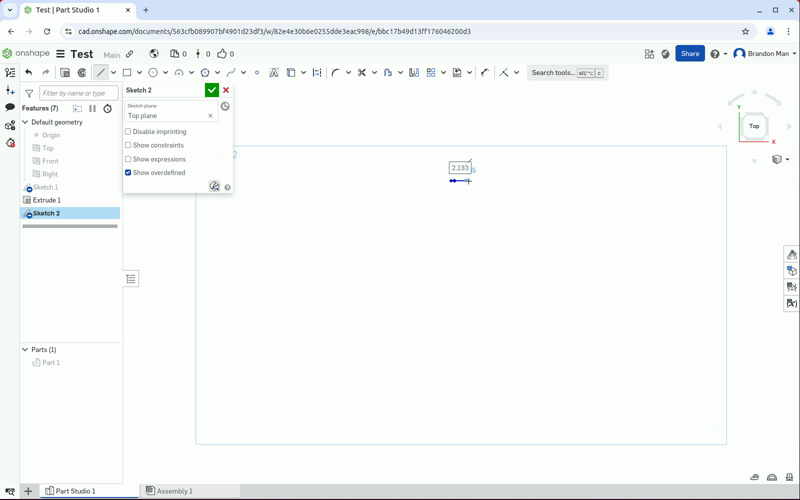
scroll(6)
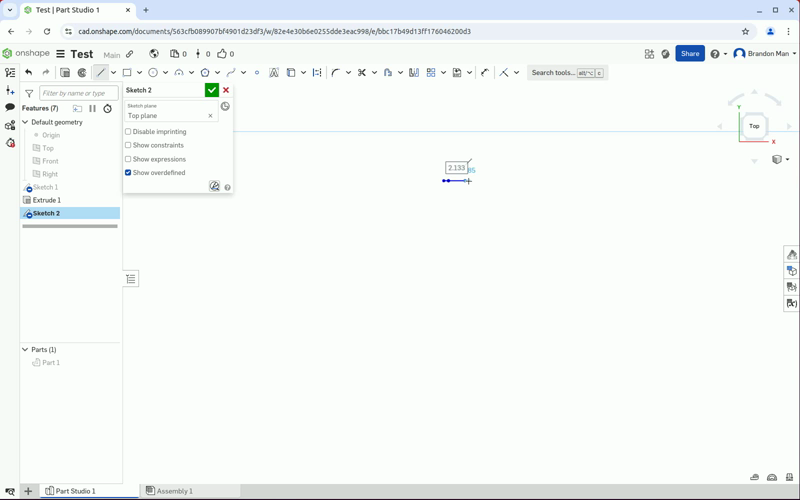
scroll(6)
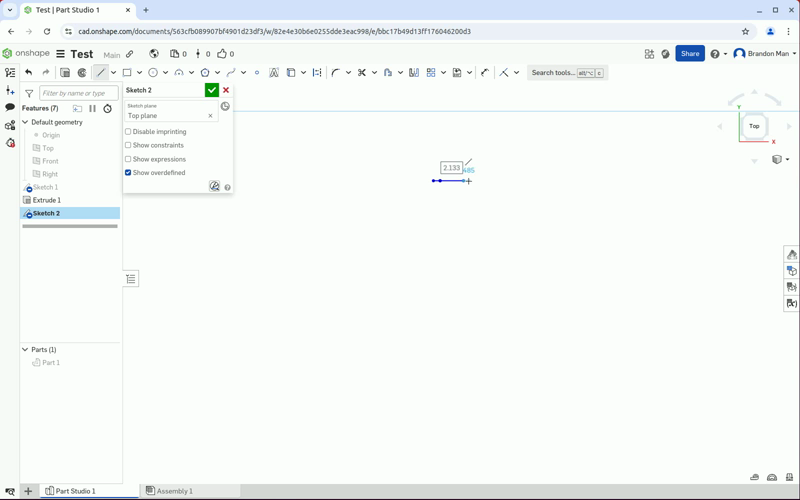
scroll(6)
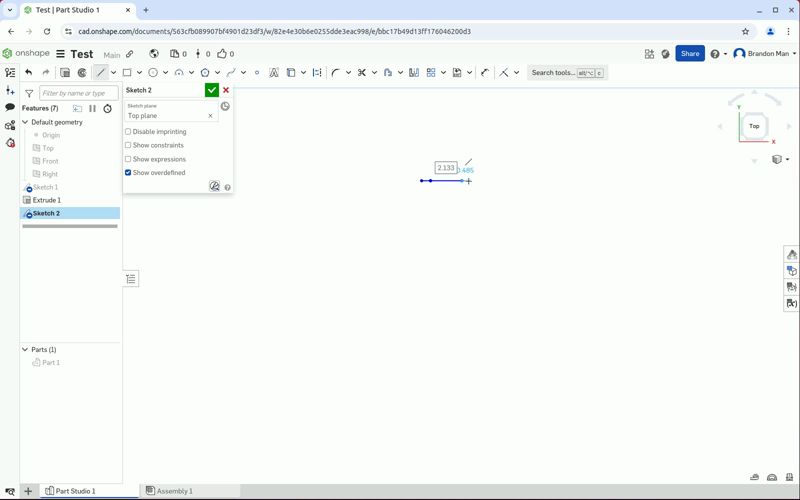
scroll(6)
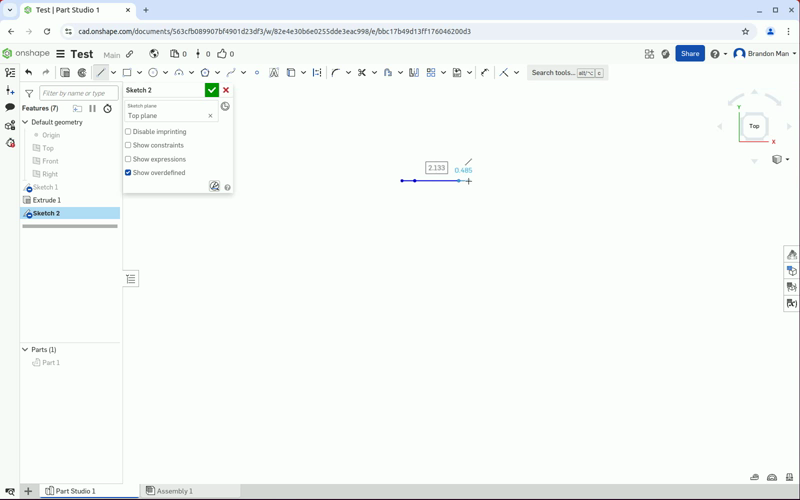
scroll(6)
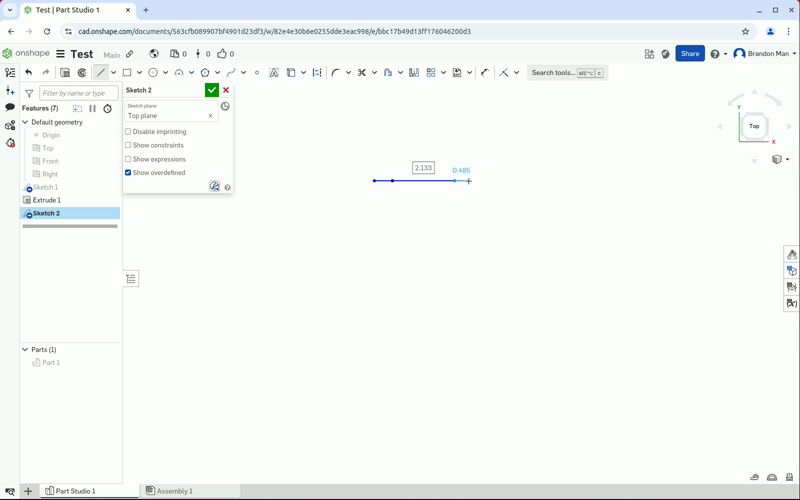
scroll(6)
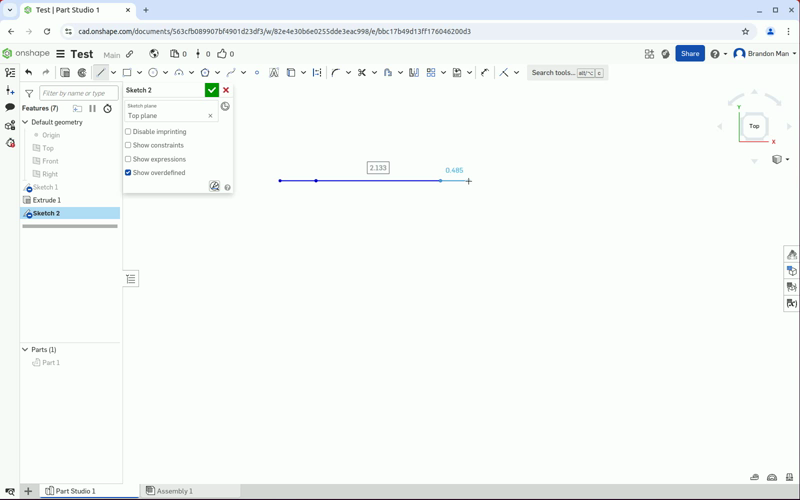
click(468, 180)
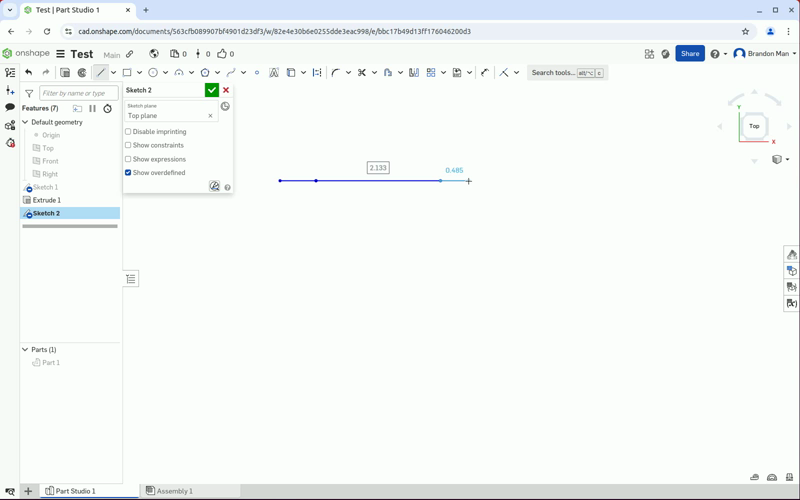
scroll(-6)
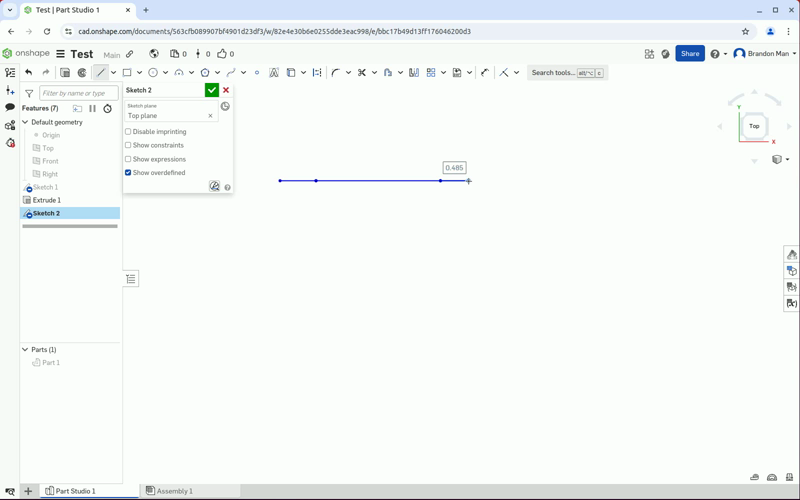
scroll(-6)
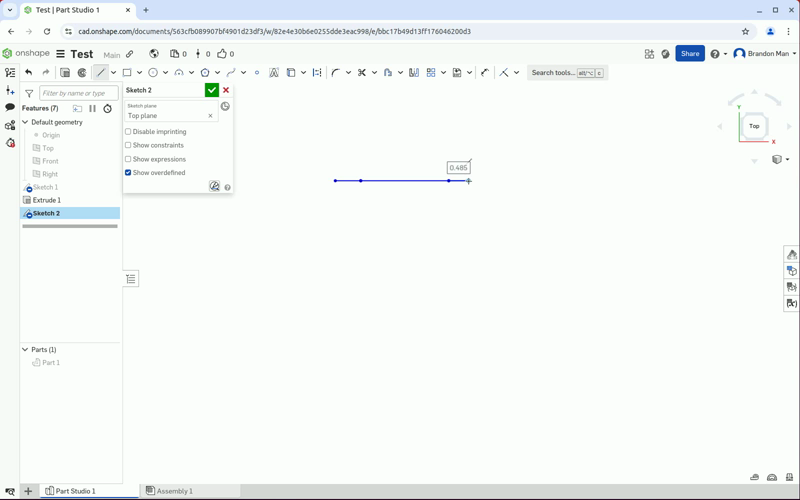
scroll(-6)
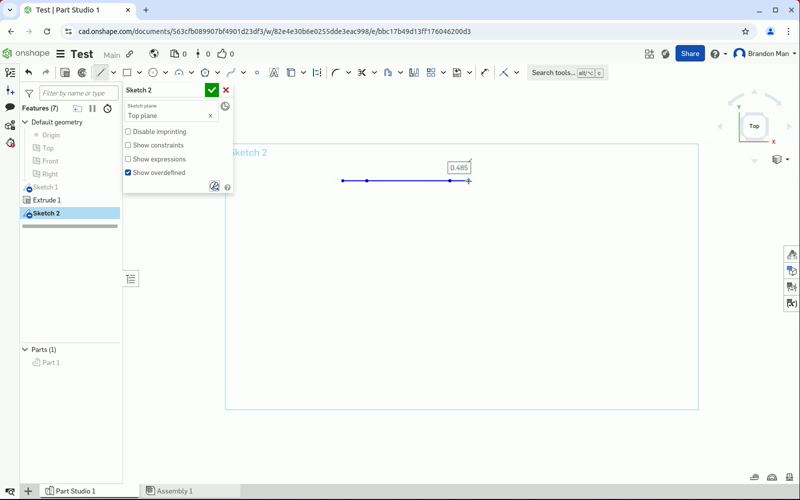
scroll(-6)
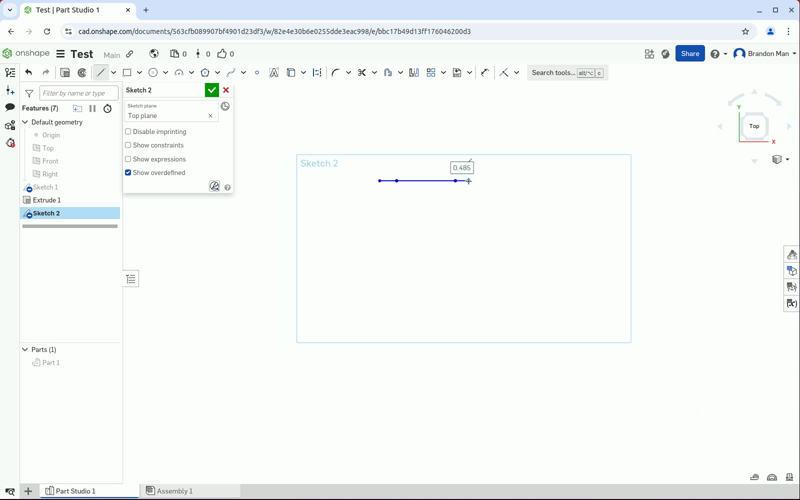
scroll(-6)
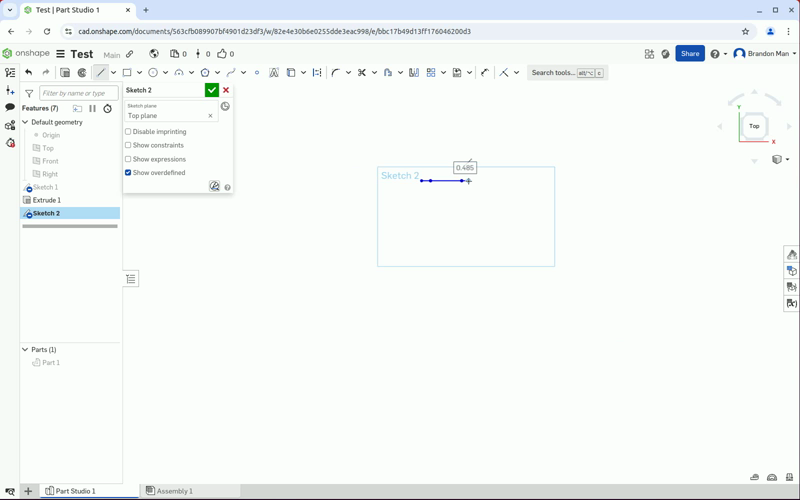
scroll(-6)
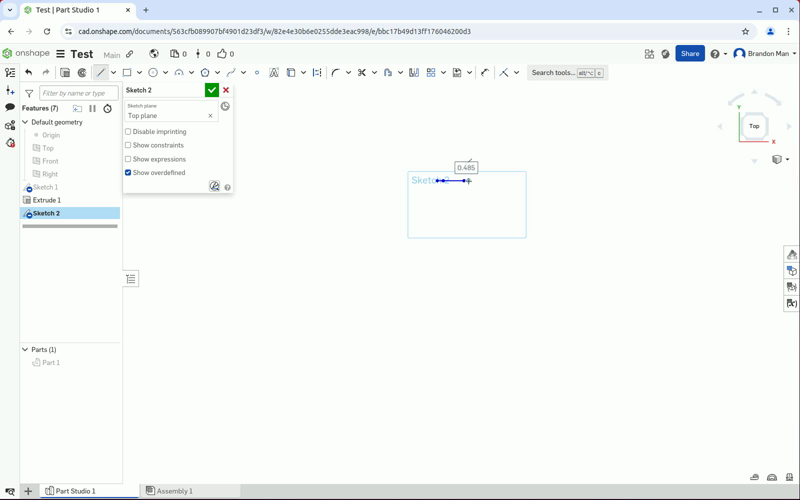
scroll(-6)
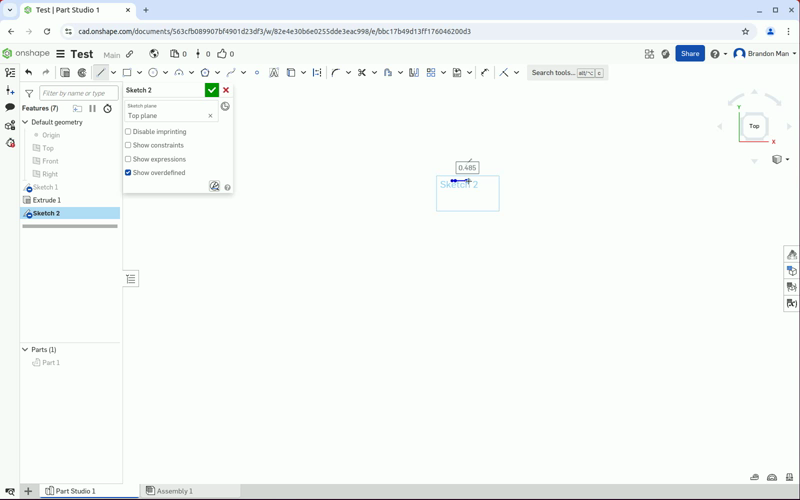
key_up(shift)
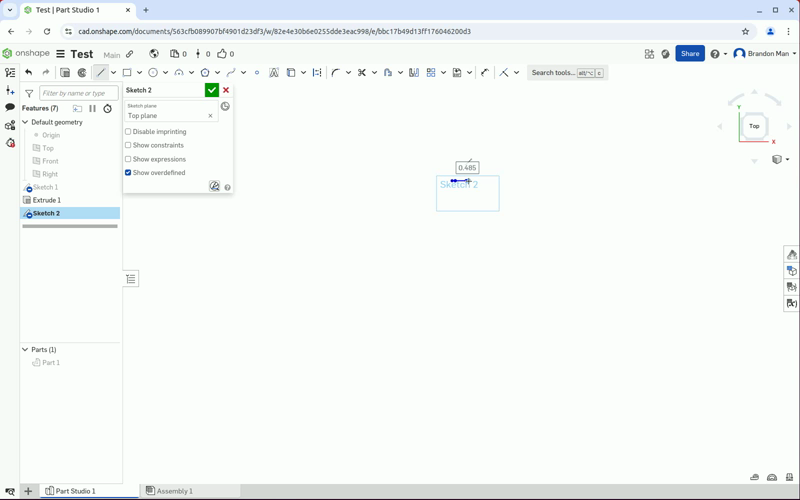
key_down(shift)
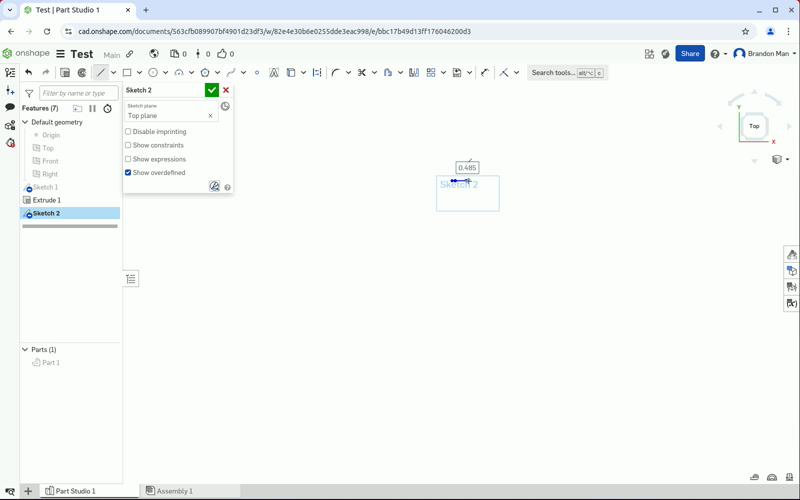
mouse_move(498, 180)
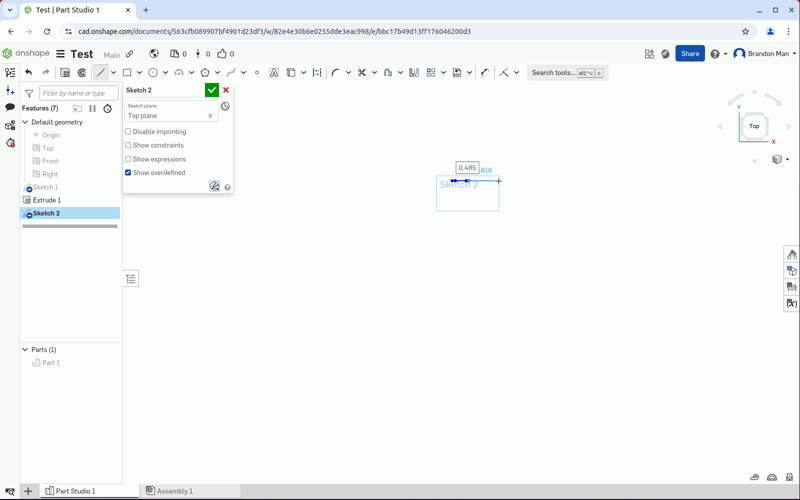
mouse_move(468, 170)
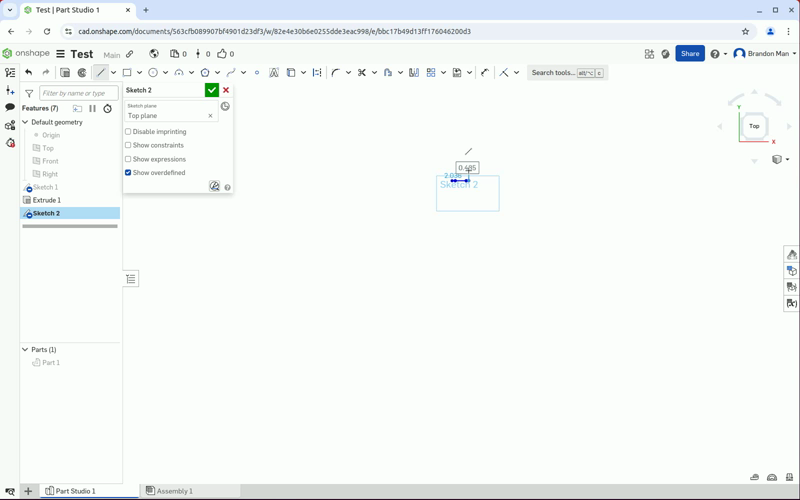
click(468, 170)
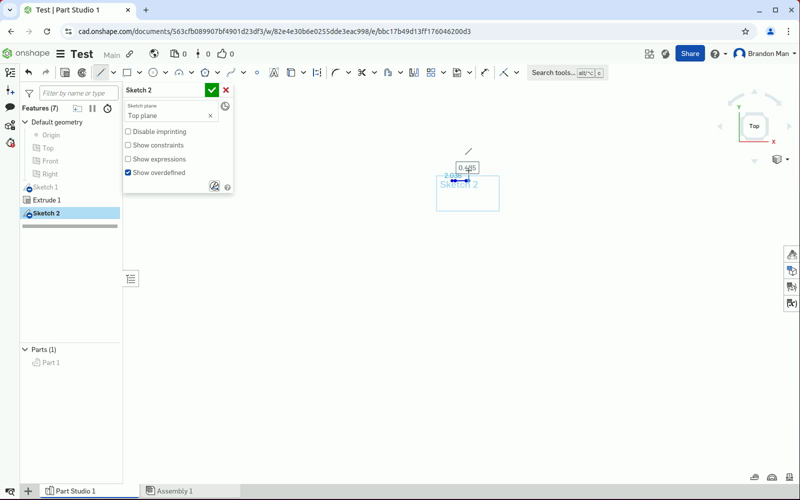
key_up(shift)
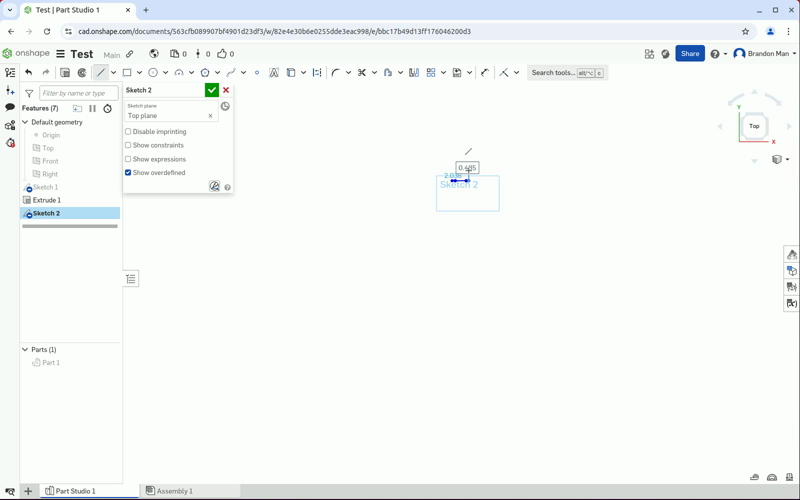
key_down(shift)
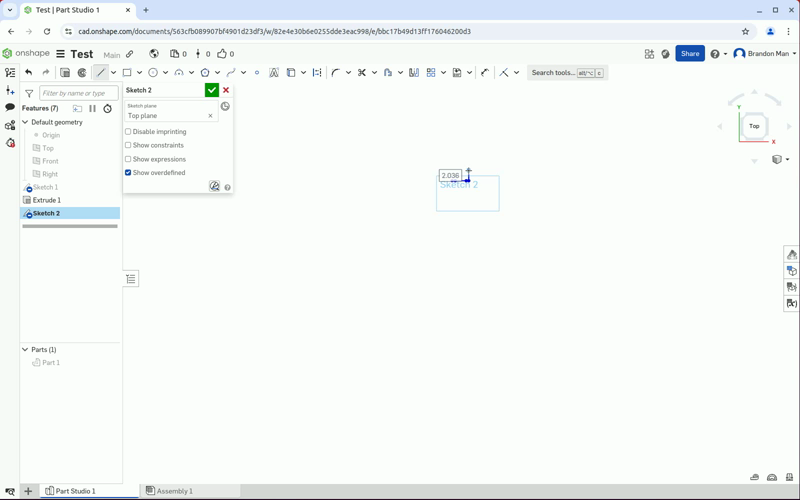
mouse_move(498, 170)
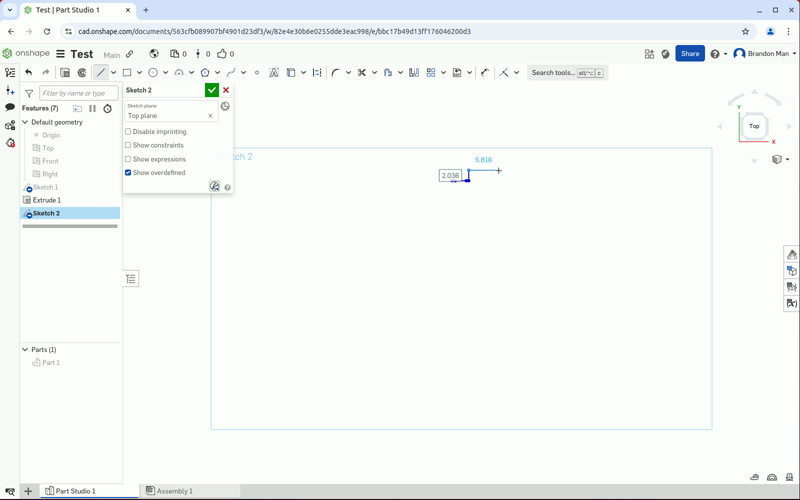
mouse_move(452, 170)
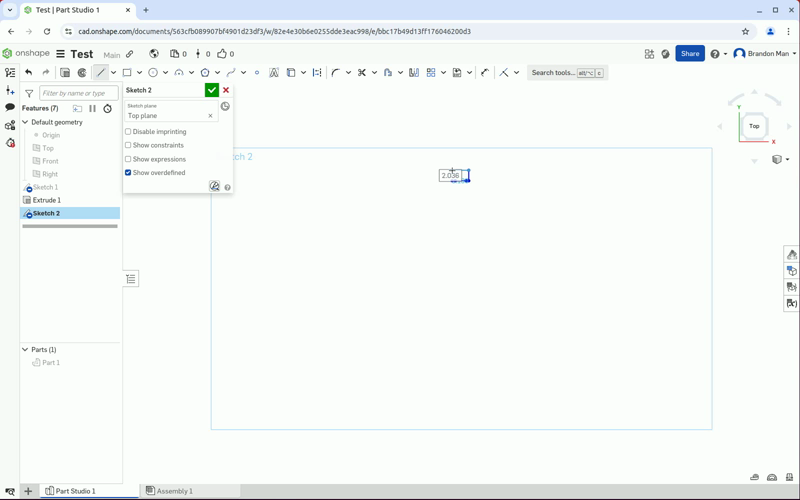
click(452, 170)
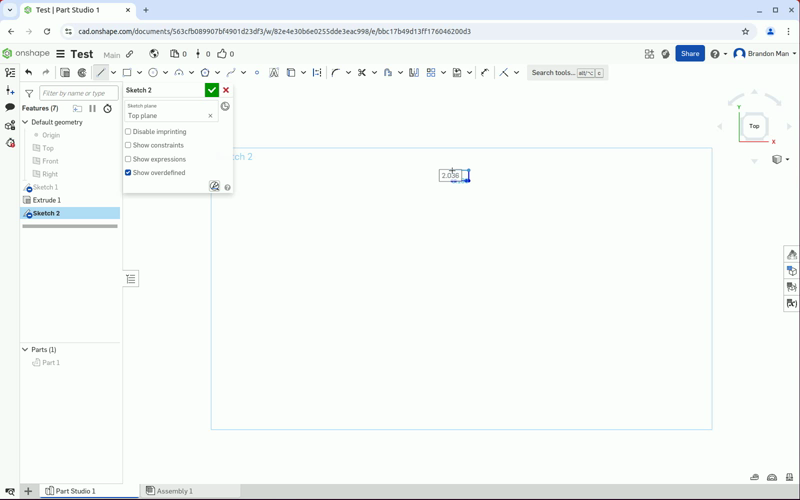
key_up(shift)
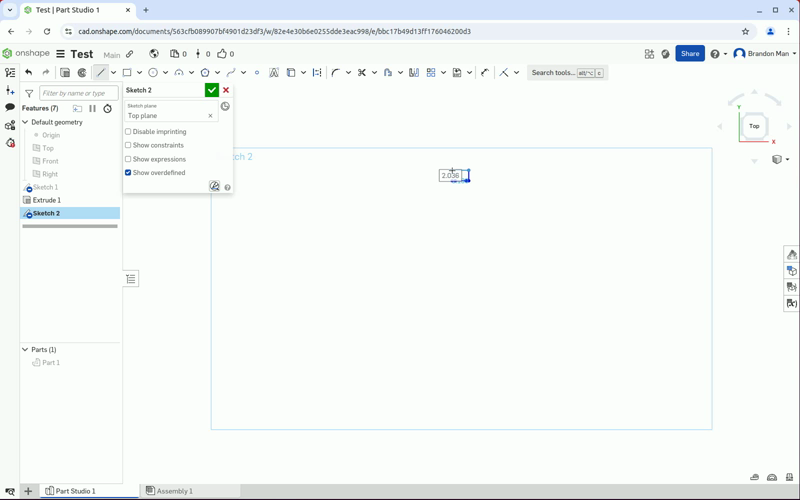
mouse_move(482, 170)
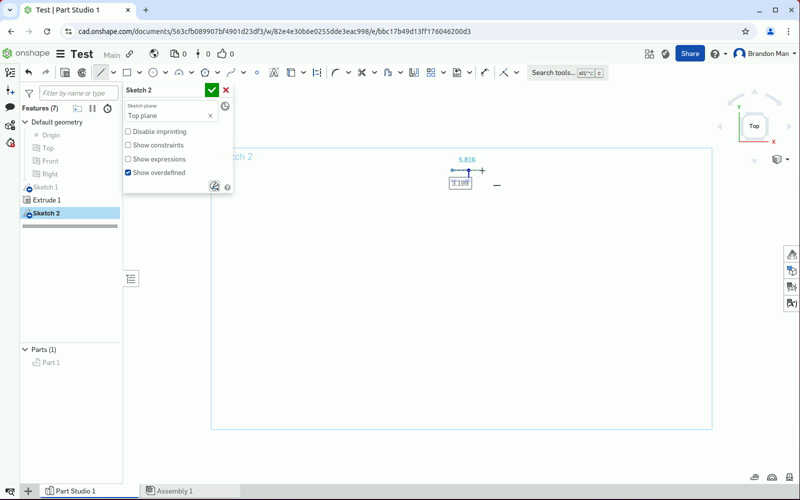
key_down(shift)
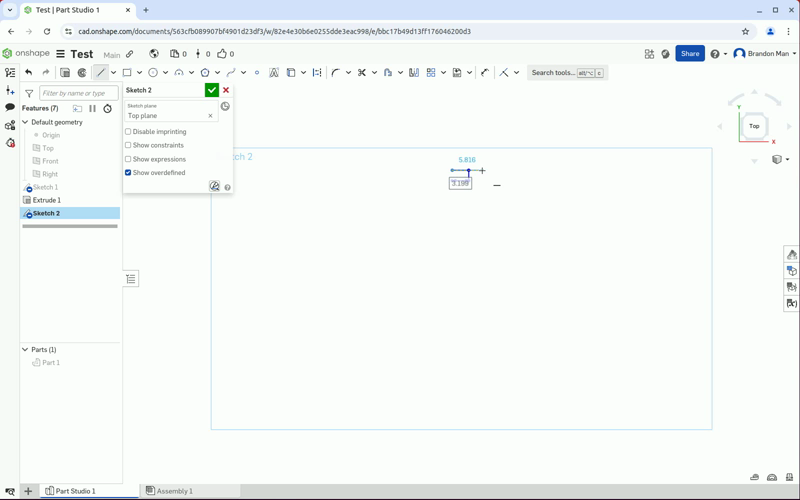
mouse_move(452, 180)
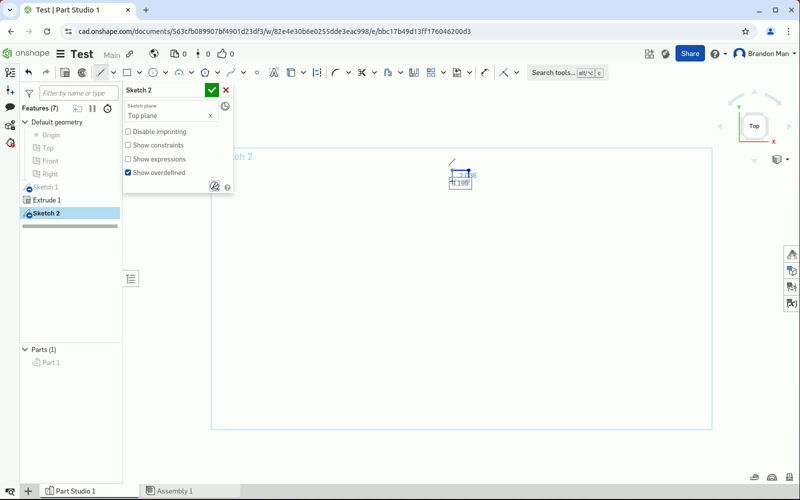
scroll(6)
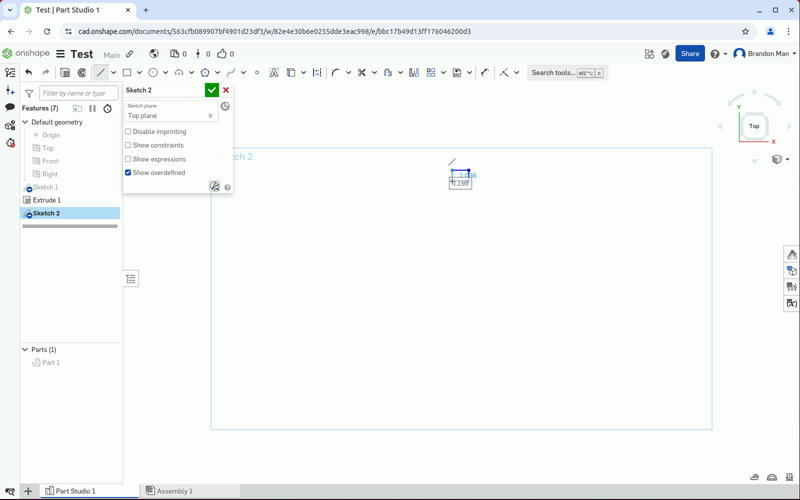
scroll(6)
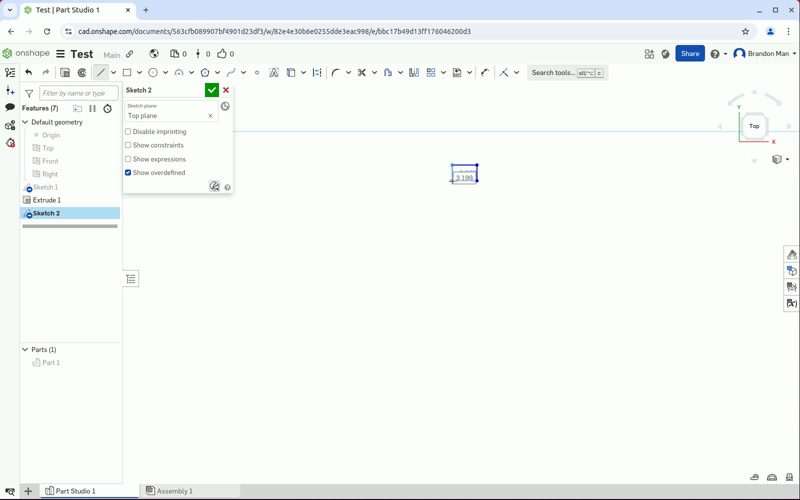
scroll(6)
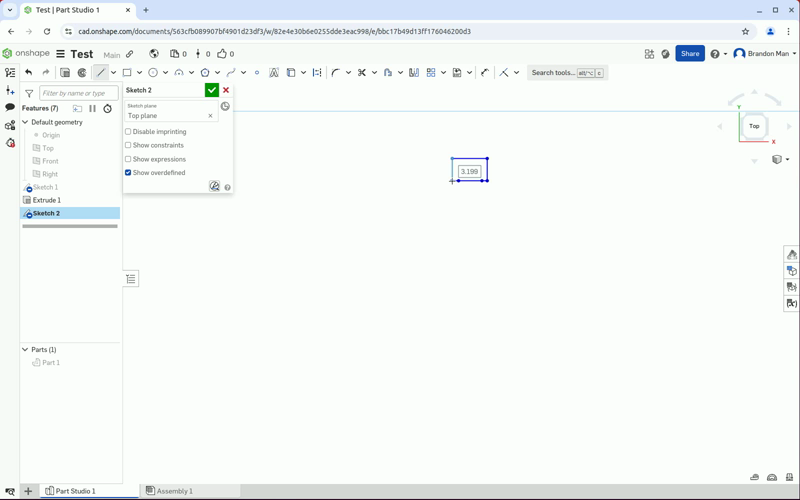
scroll(6)
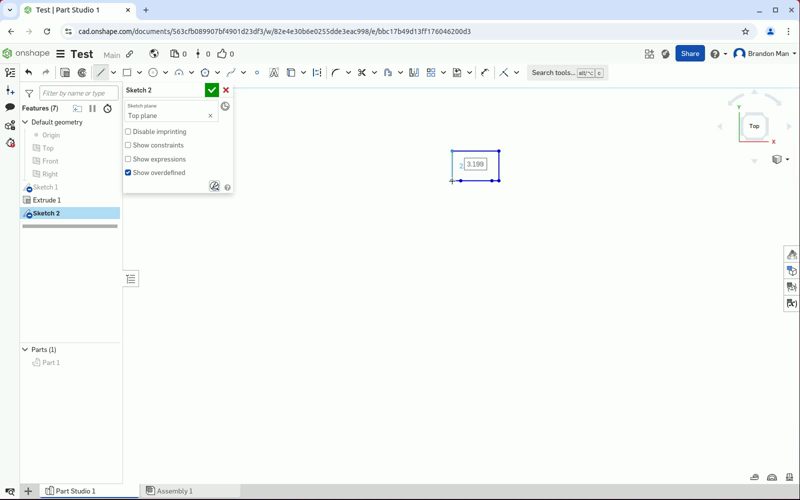
scroll(6)
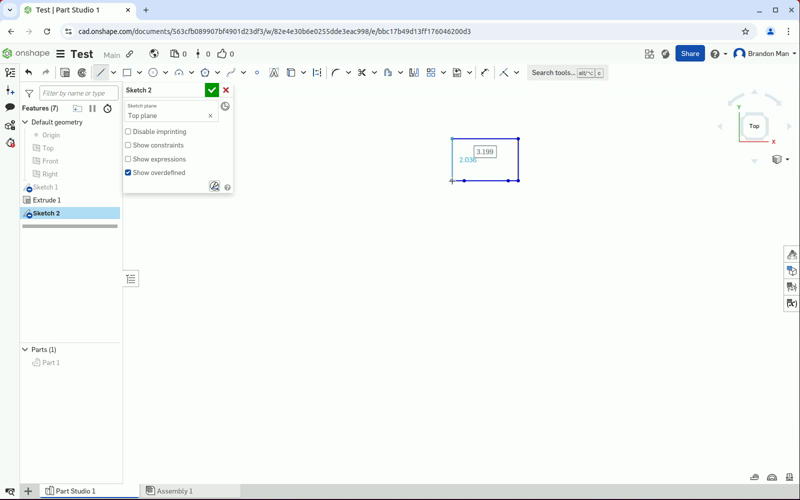
scroll(6)
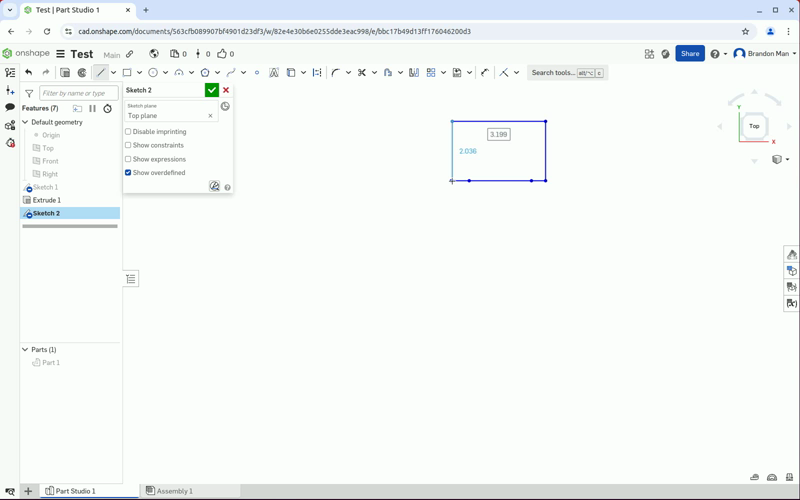
scroll(6)
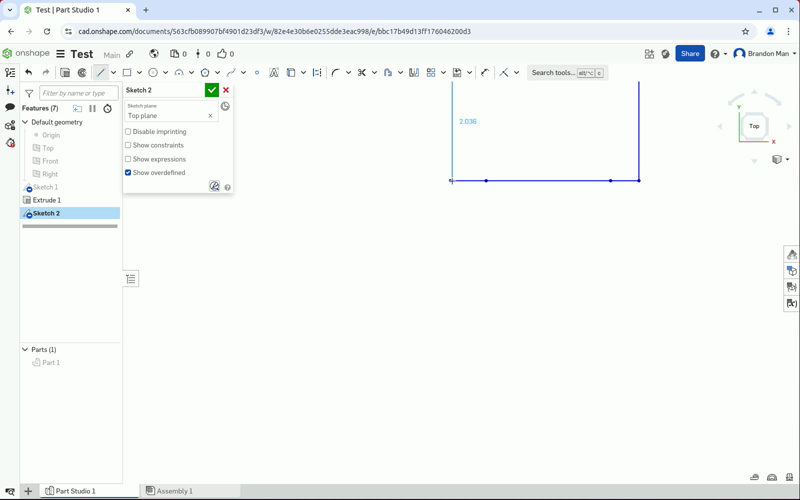
key_up(shift)
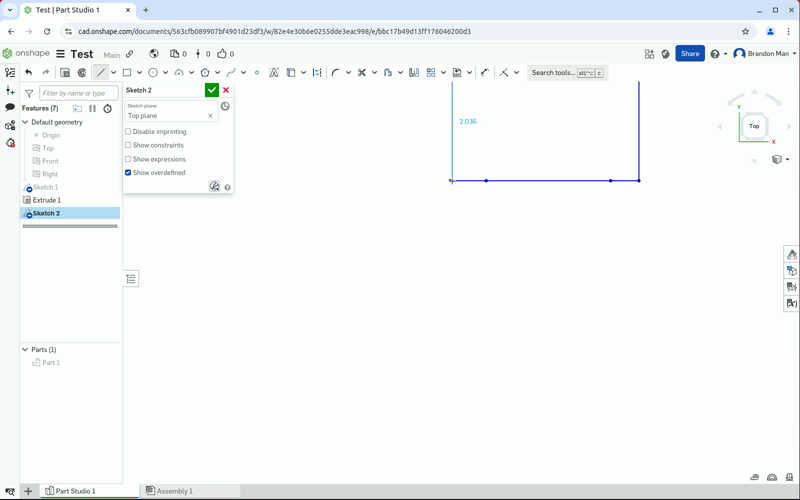
click(452, 180)
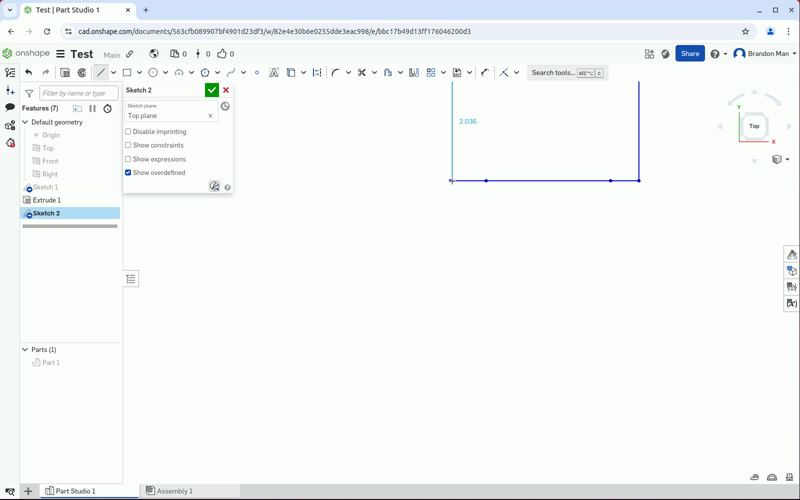
scroll(-6)
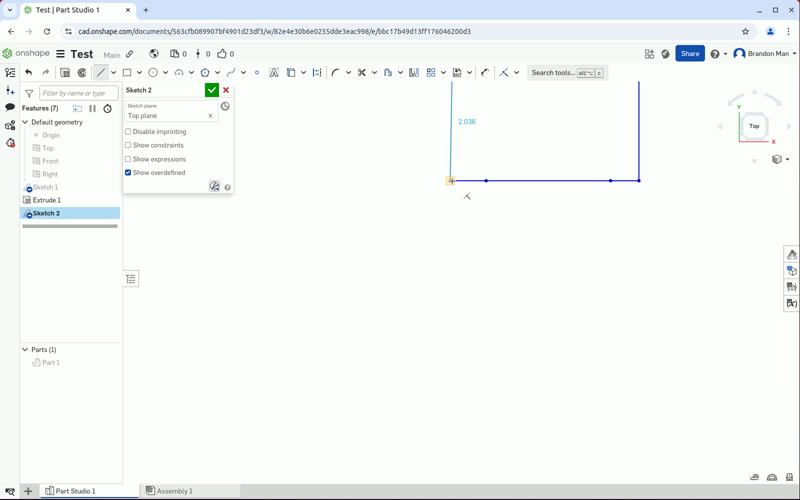
scroll(-6)
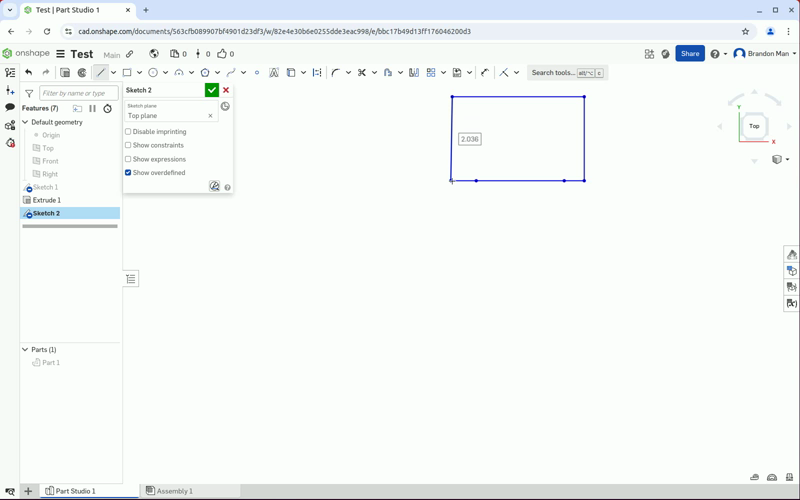
scroll(-6)
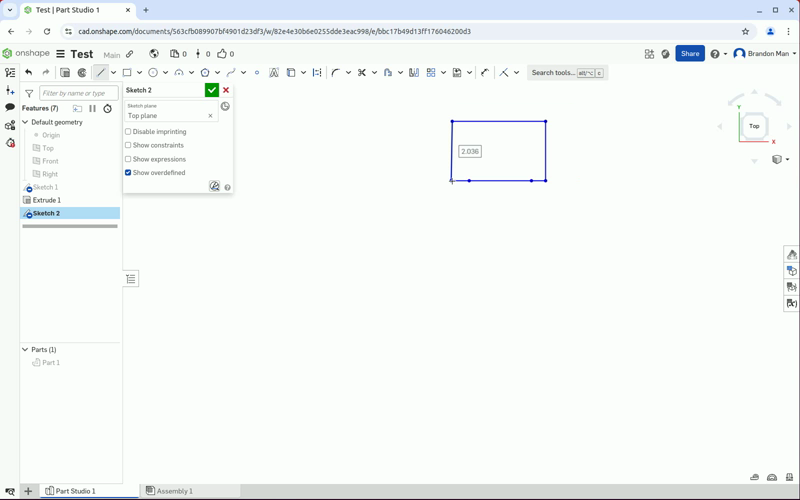
scroll(-6)
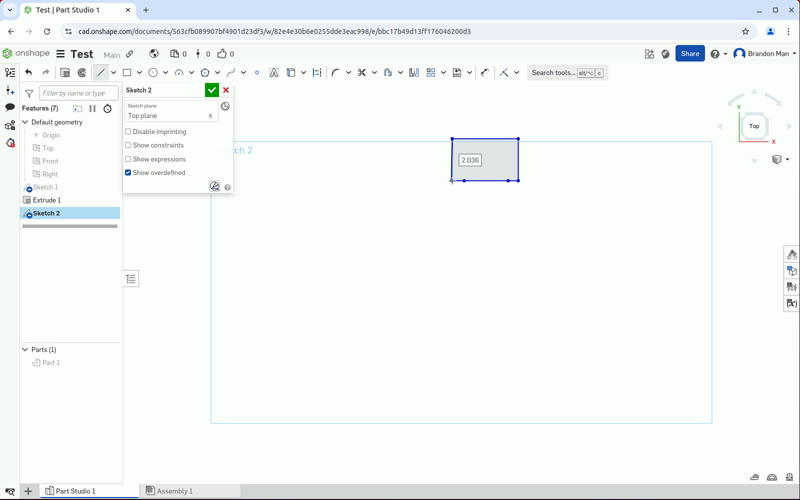
scroll(-6)
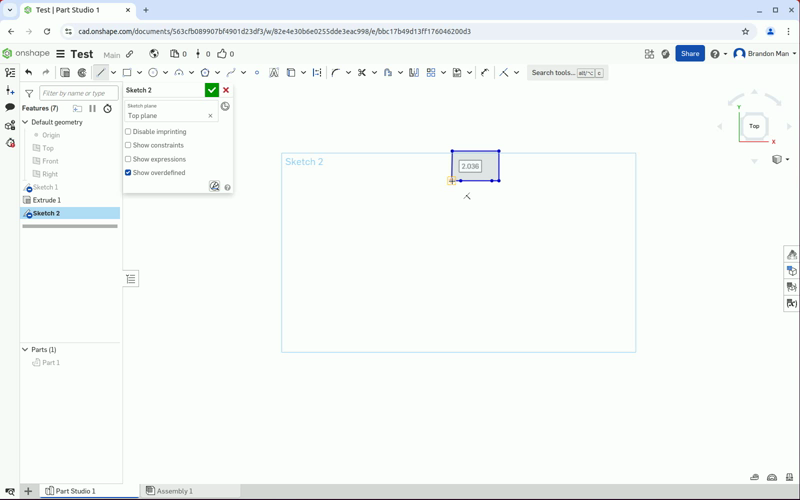
scroll(-6)
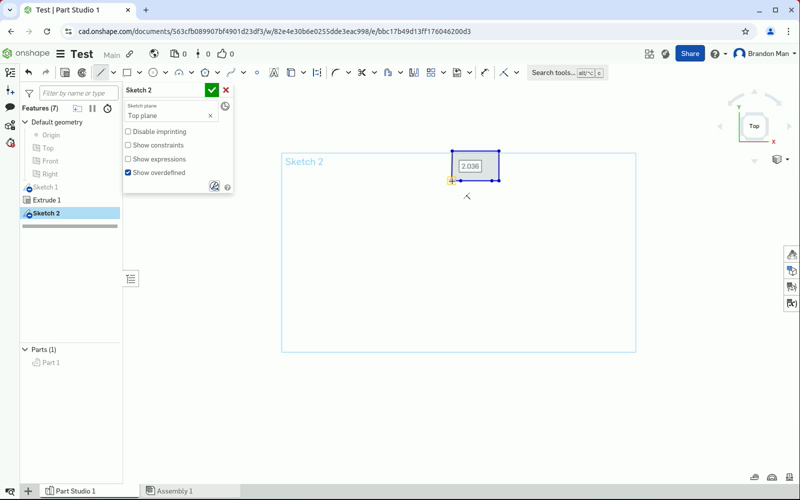
scroll(-6)
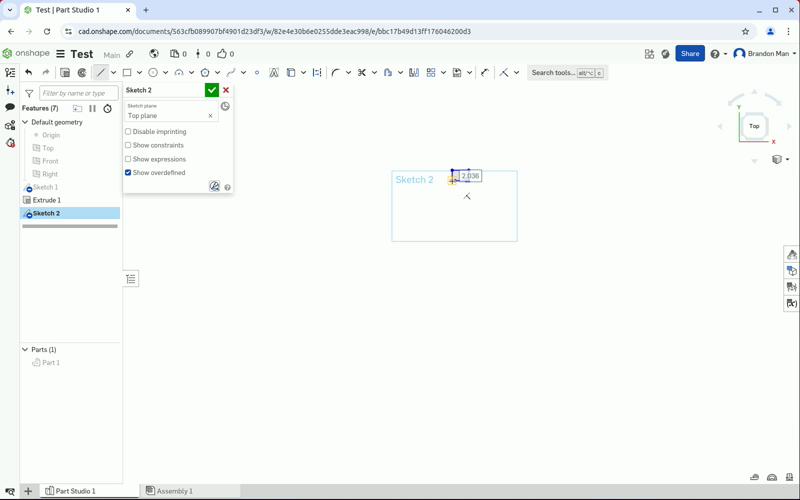
key(esc)
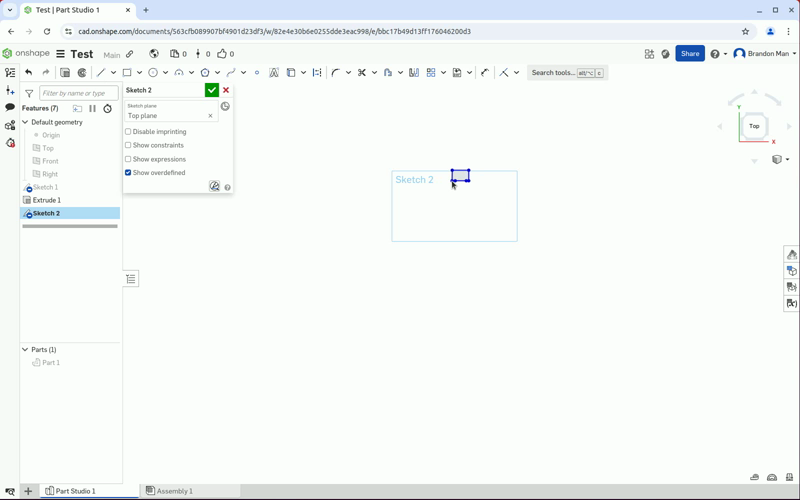
key(l)
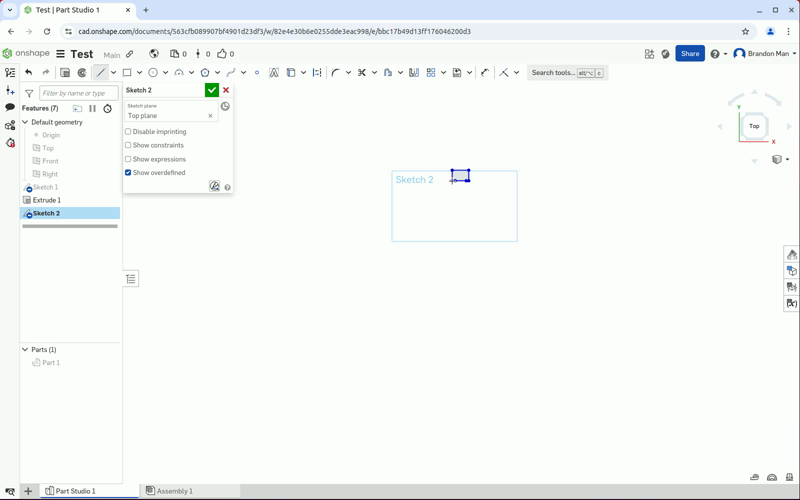
key_down(shift)
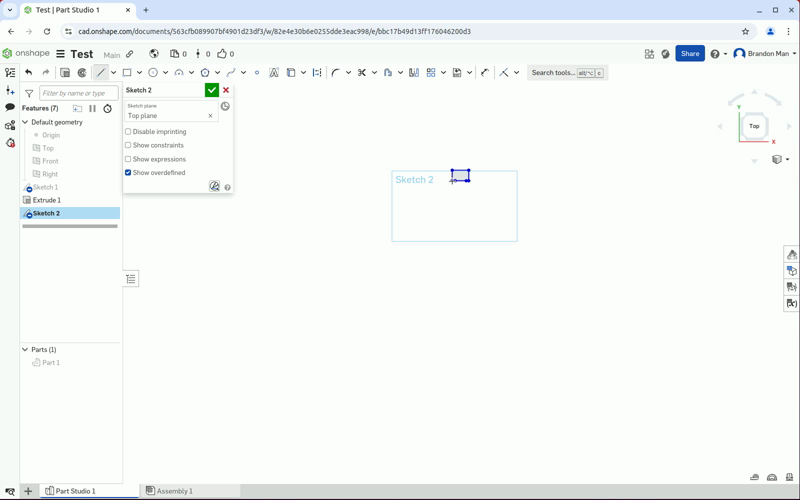
mouse_move(455, 178)
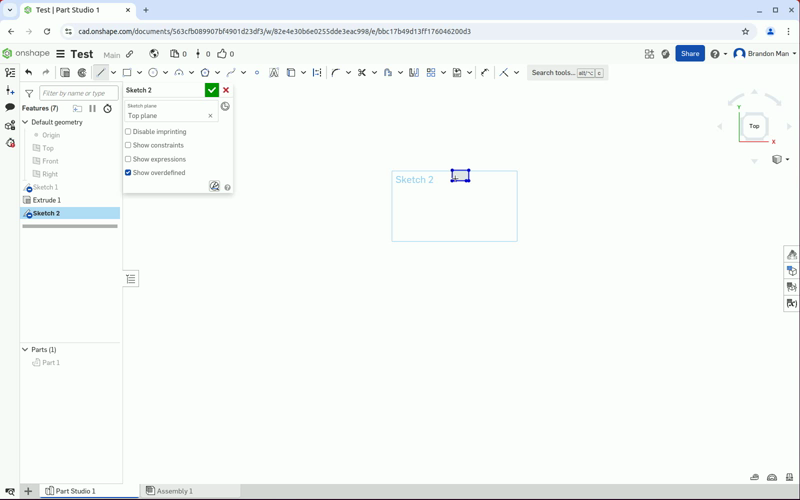
scroll(6)
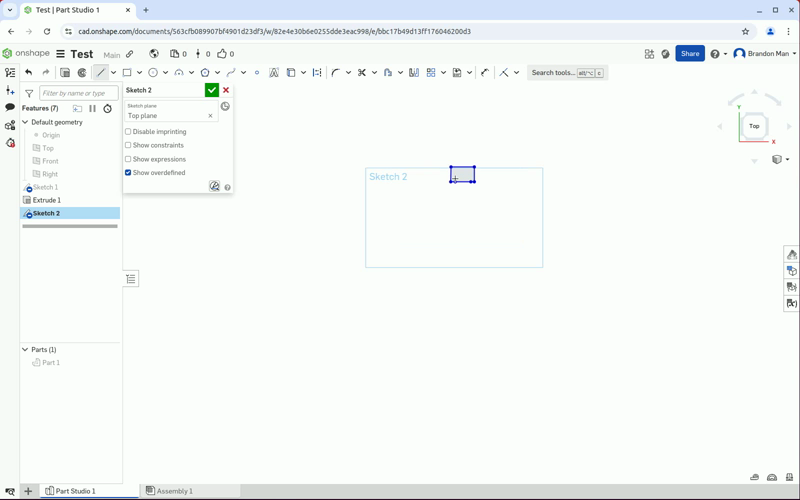
scroll(6)
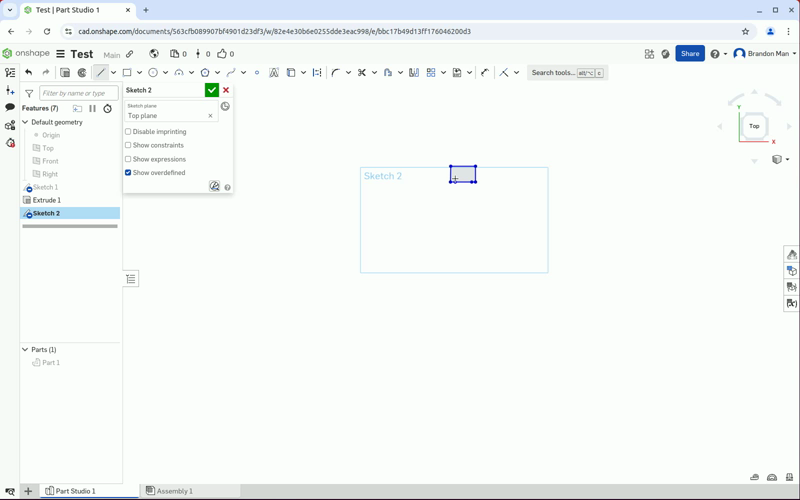
scroll(6)
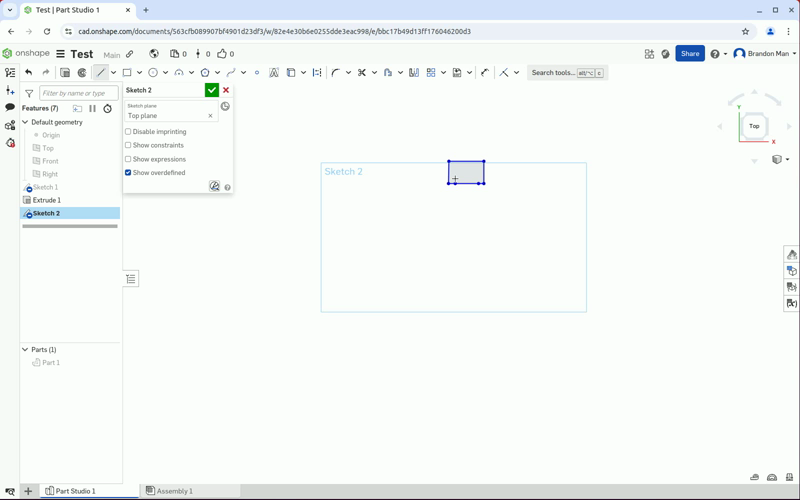
scroll(6)
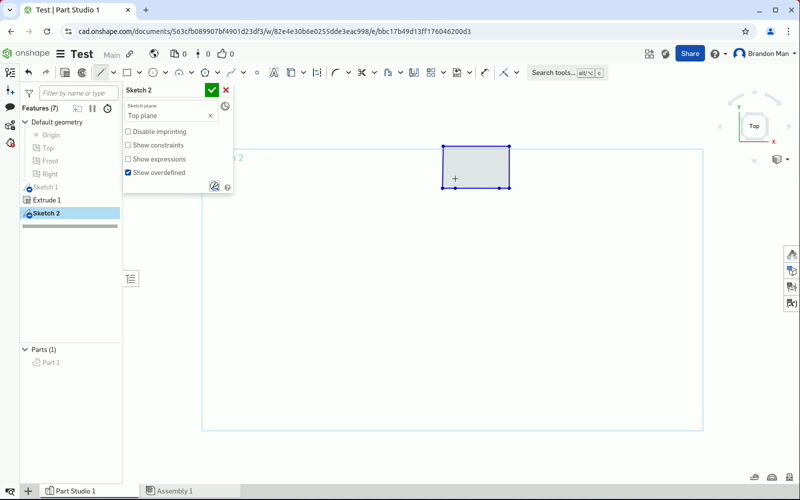
scroll(6)
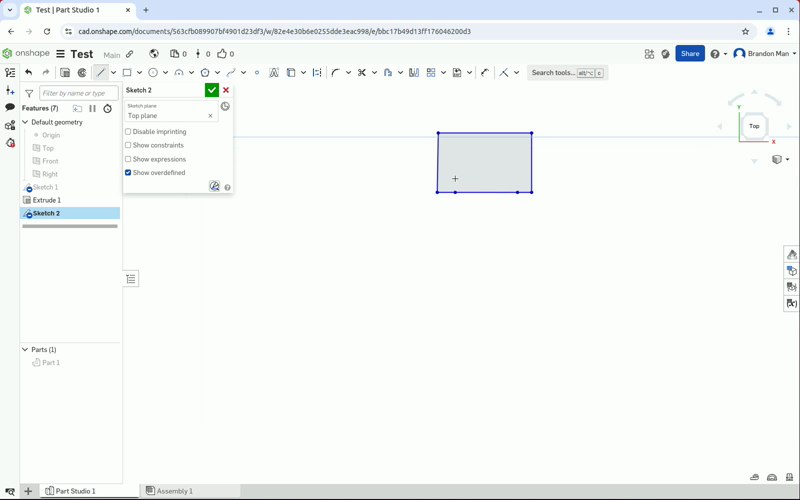
scroll(6)
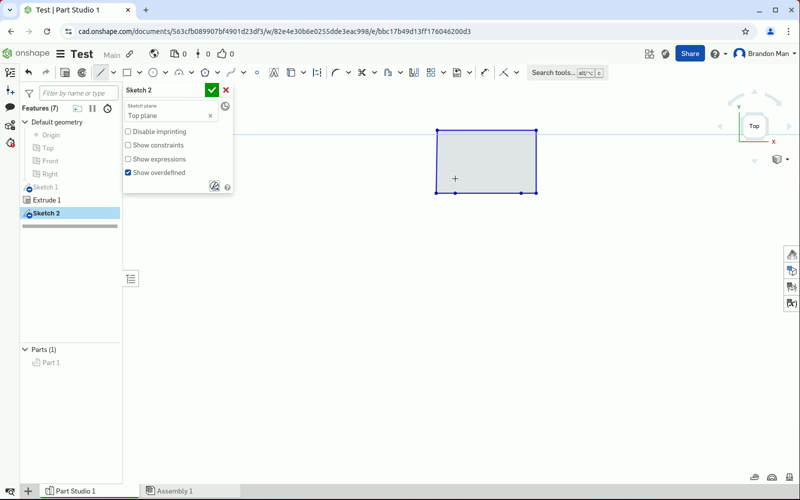
scroll(6)
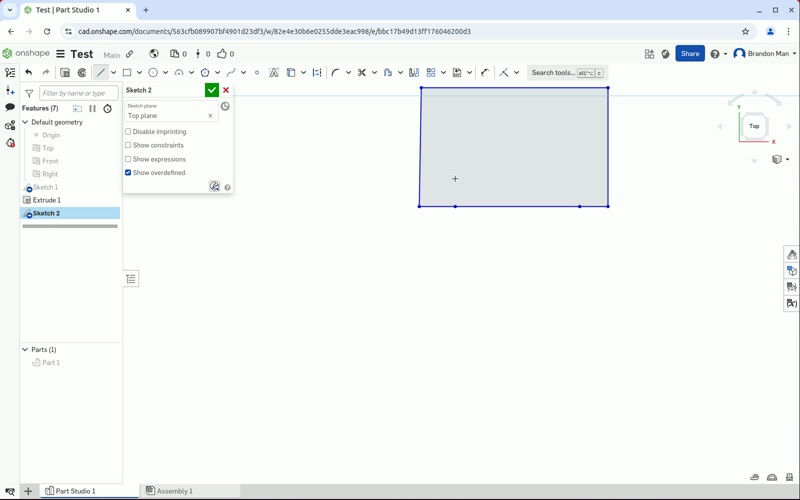
click(455, 178)
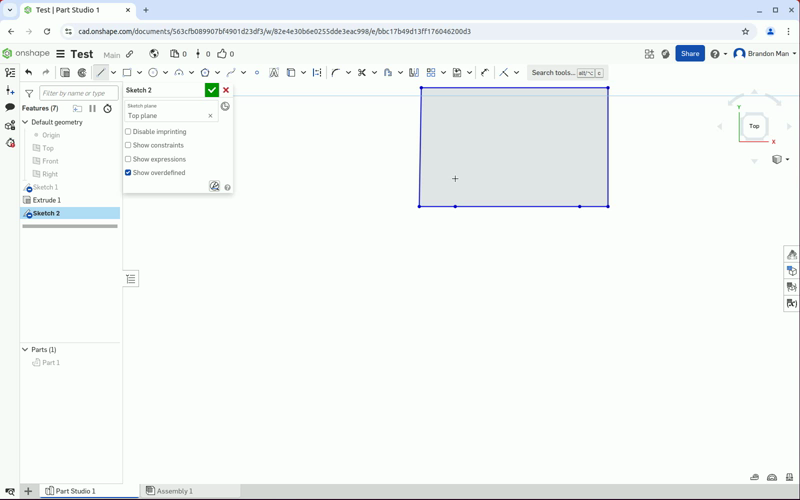
scroll(-6)
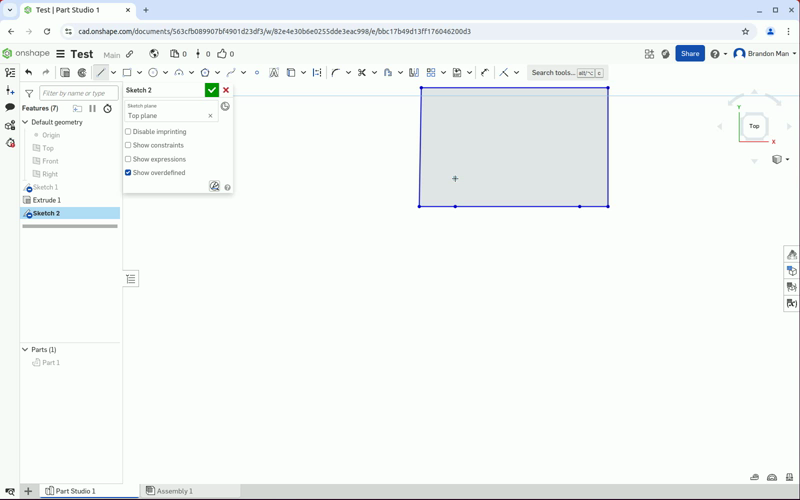
scroll(-6)
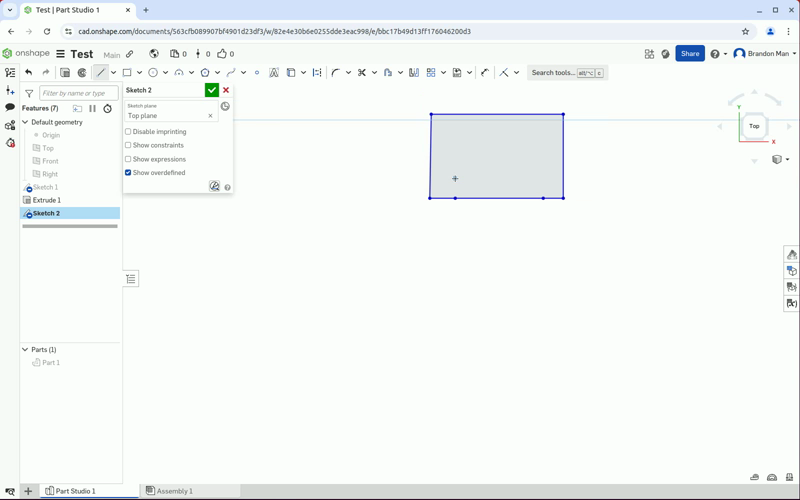
scroll(-6)
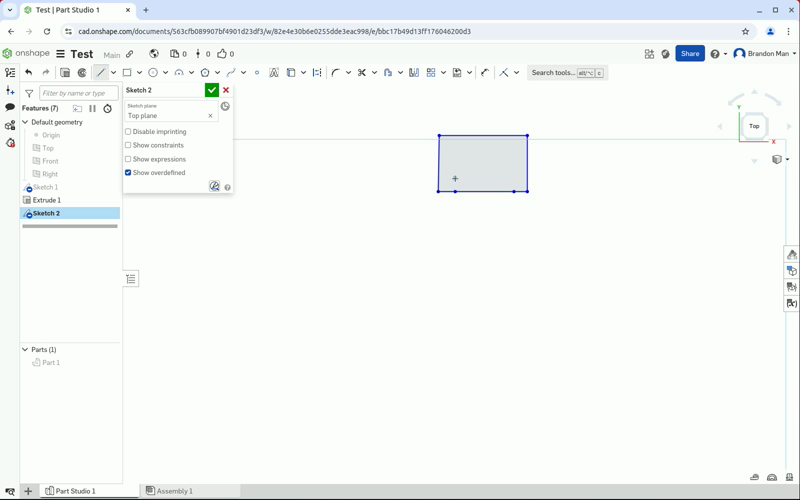
scroll(-6)
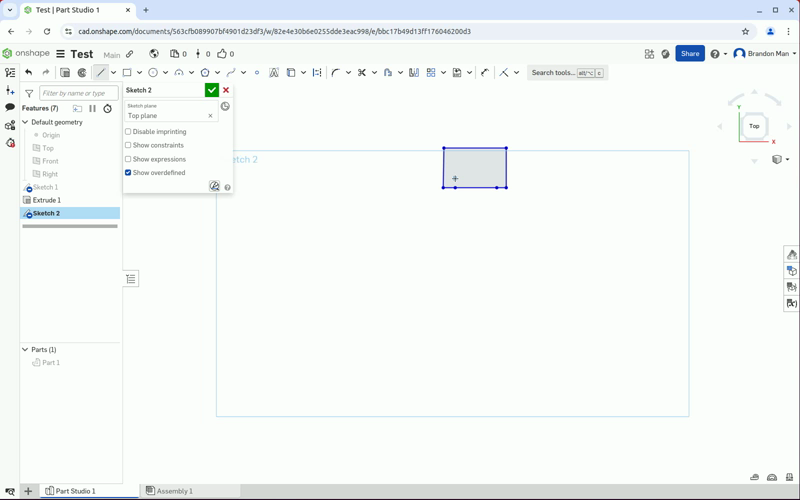
scroll(-6)
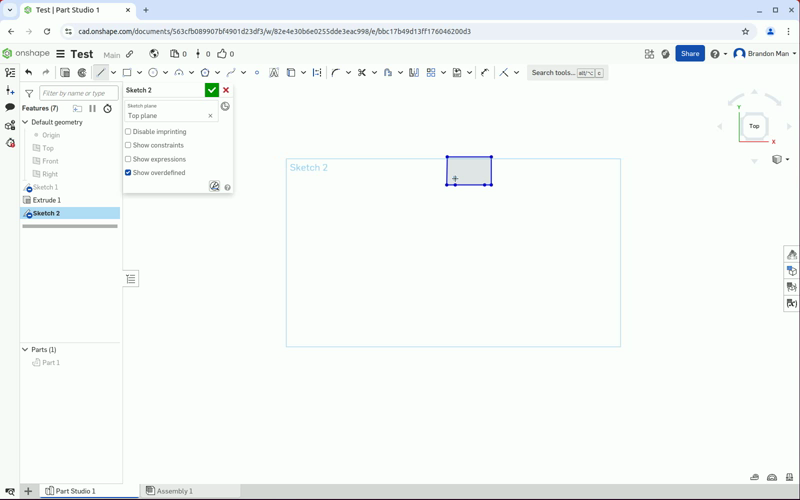
scroll(-6)
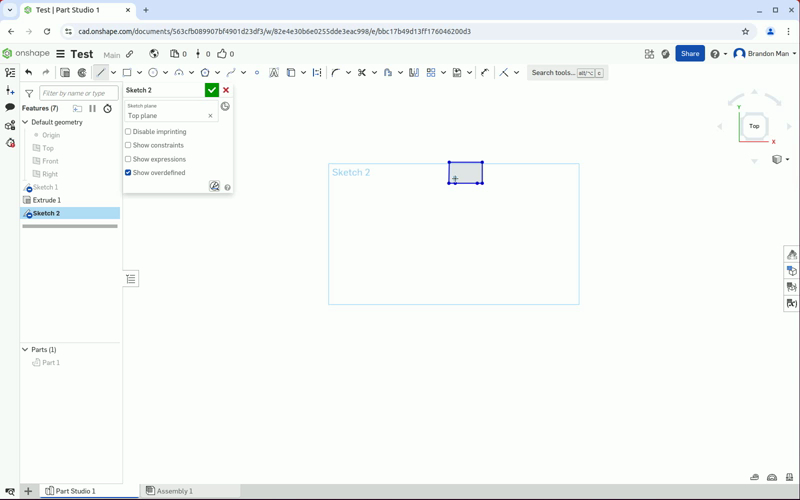
scroll(-6)
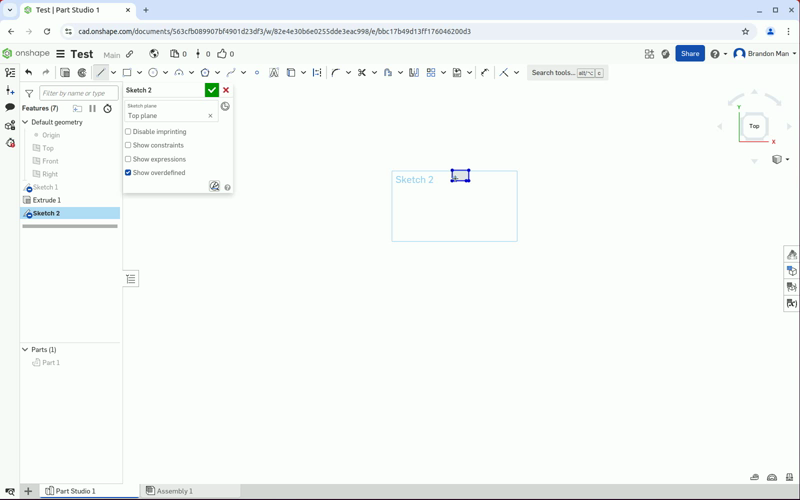
key_up(shift)
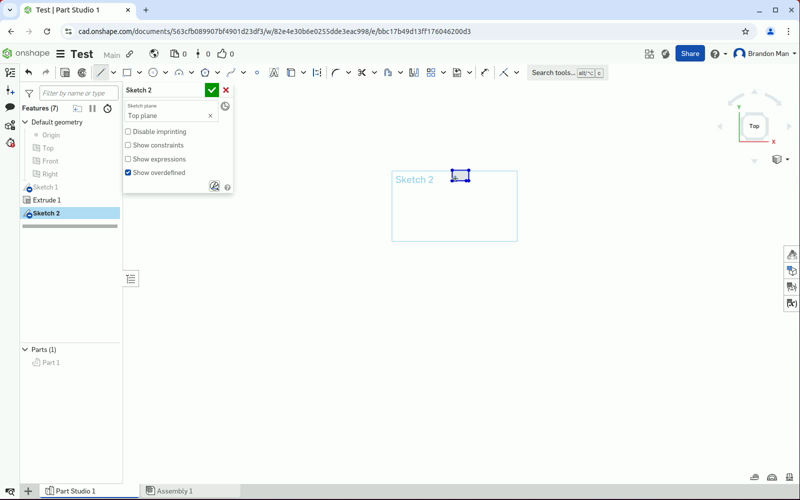
key_down(shift)
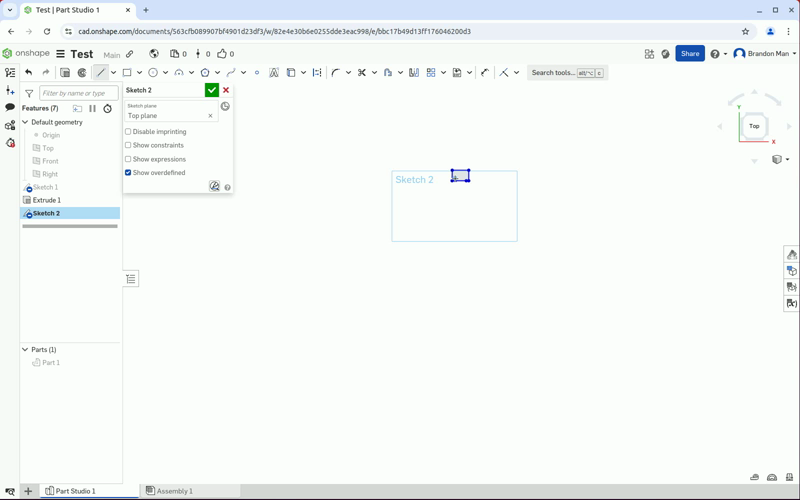
mouse_move(485, 178)
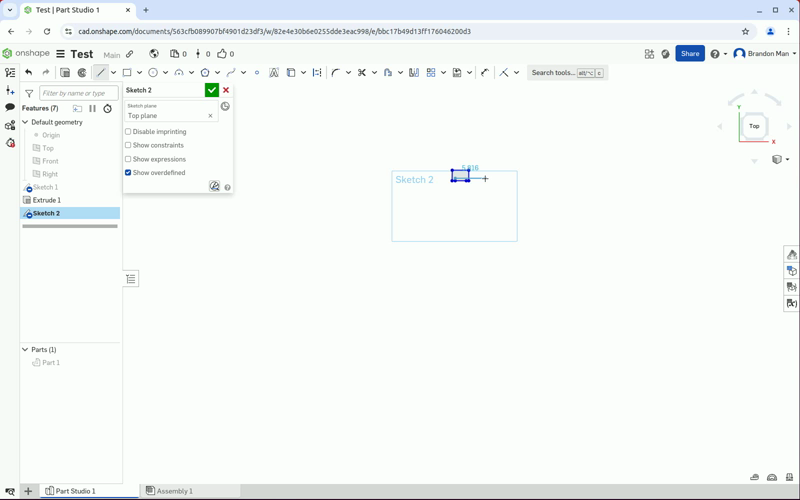
mouse_move(466, 178)
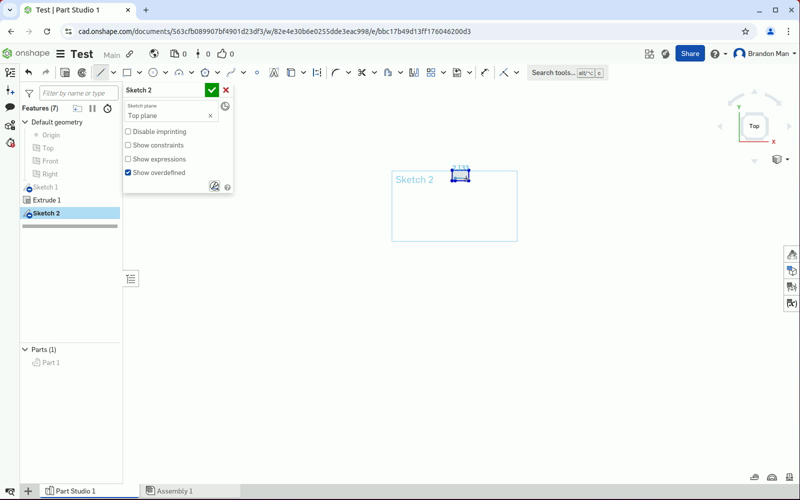
scroll(6)
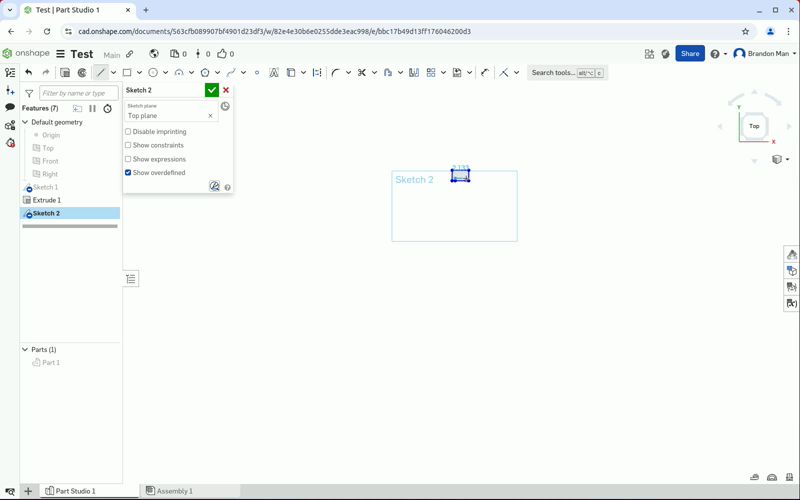
scroll(6)
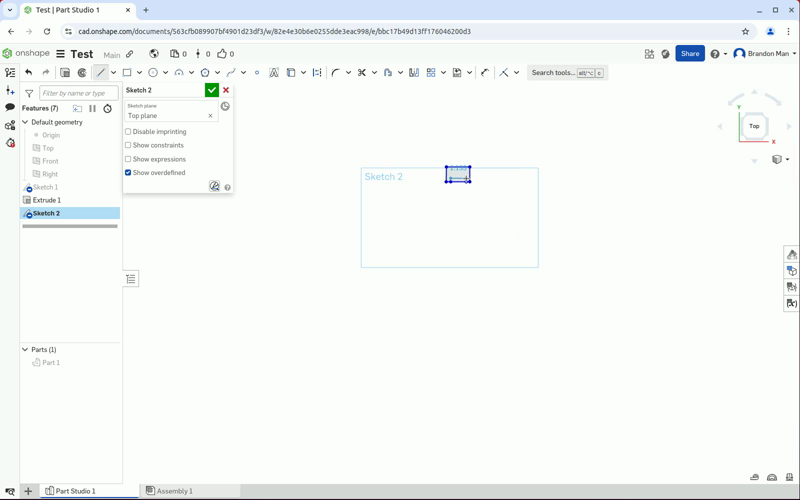
scroll(6)
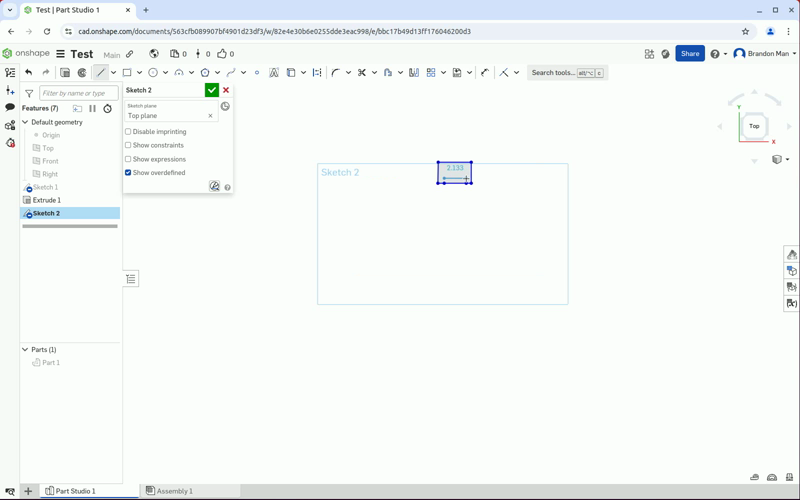
scroll(6)
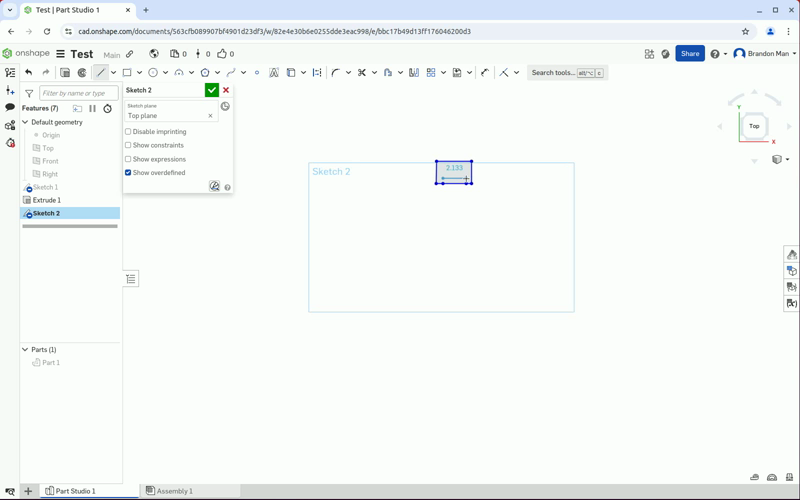
scroll(6)
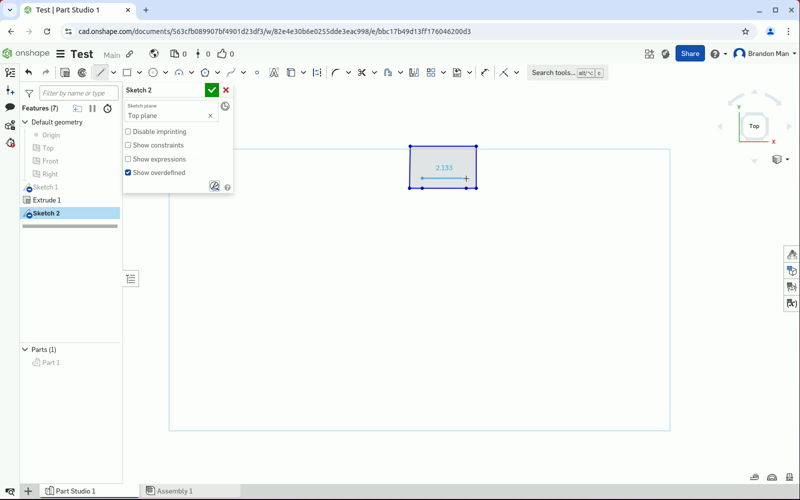
scroll(6)
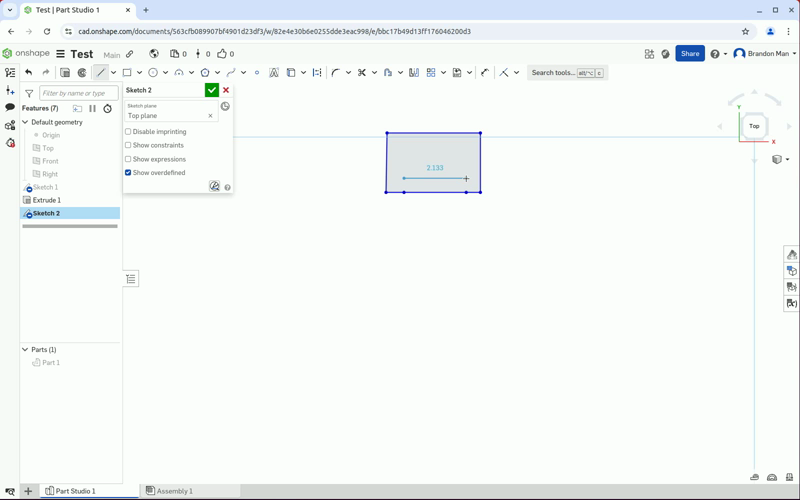
scroll(6)
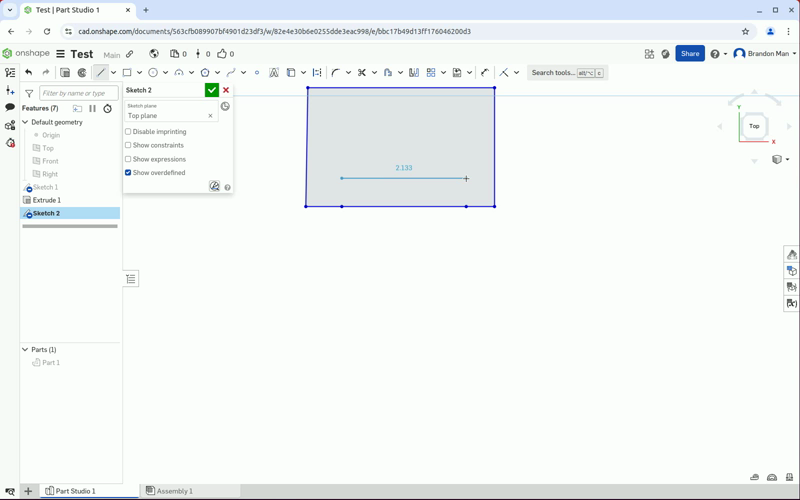
click(466, 178)
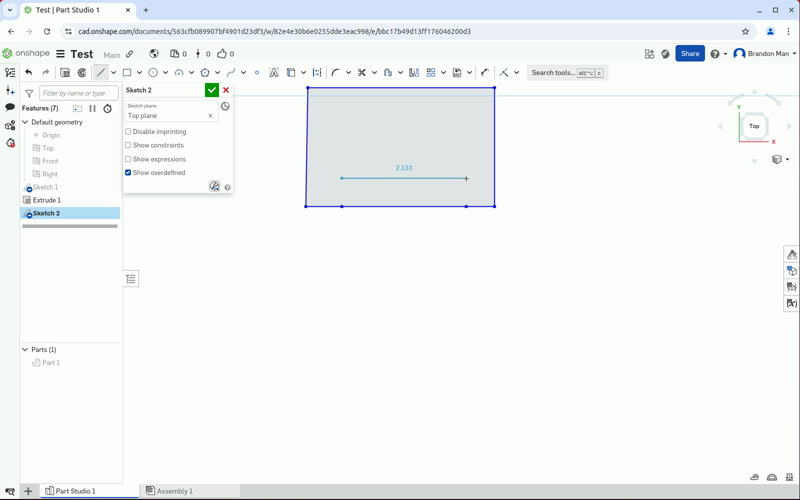
scroll(-6)
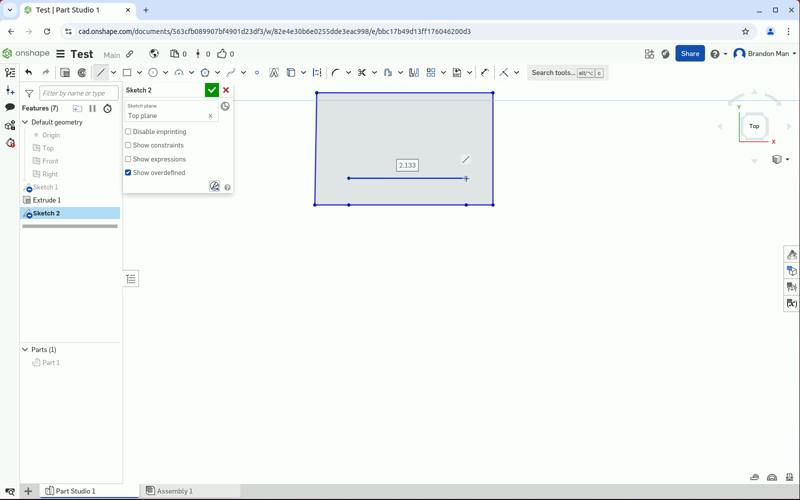
scroll(-6)
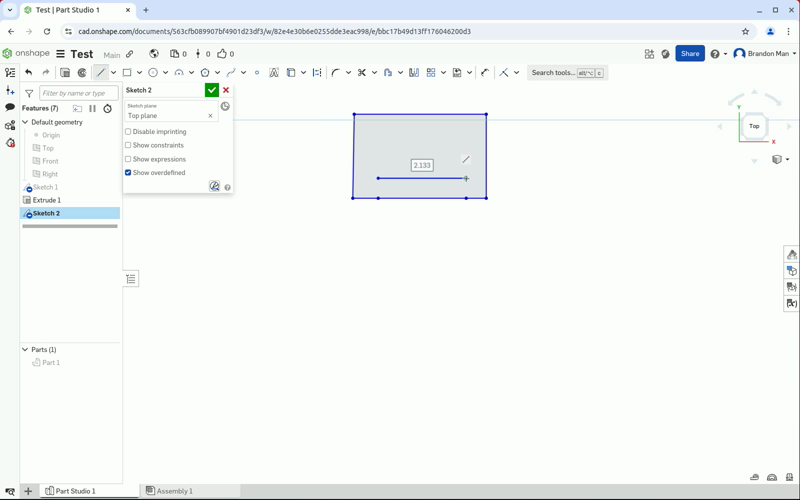
scroll(-6)
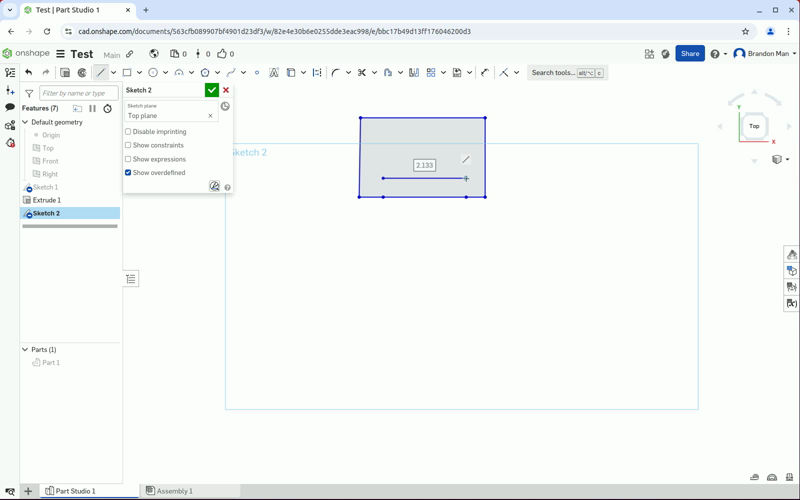
scroll(-6)
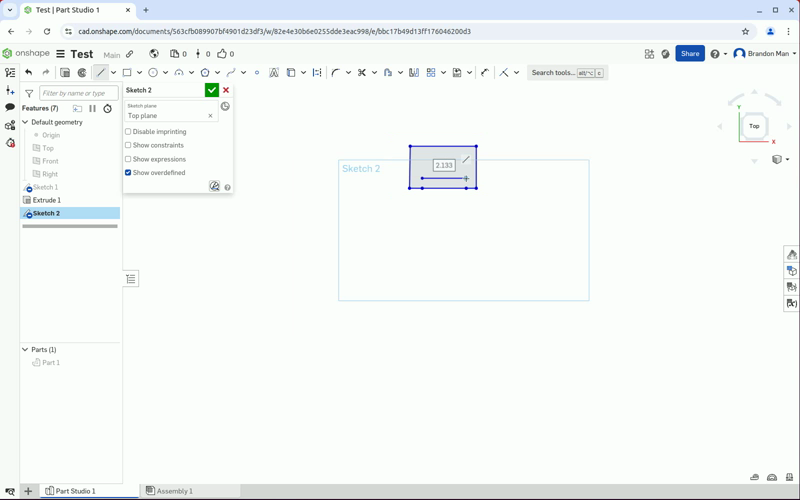
scroll(-6)
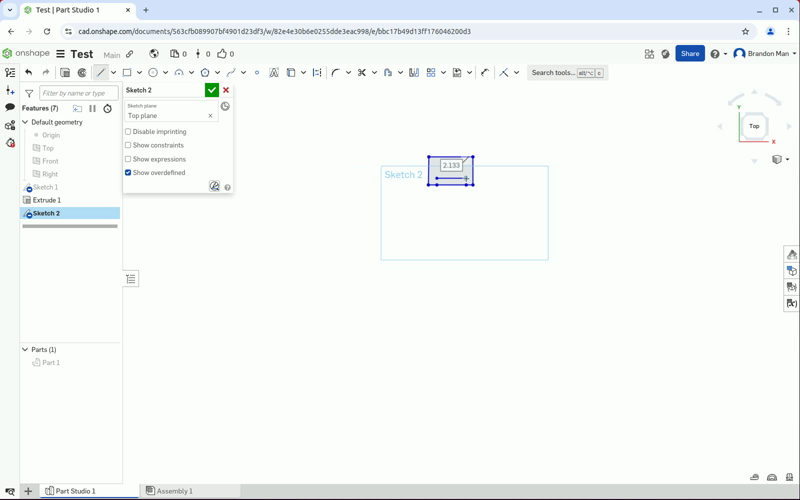
scroll(-6)
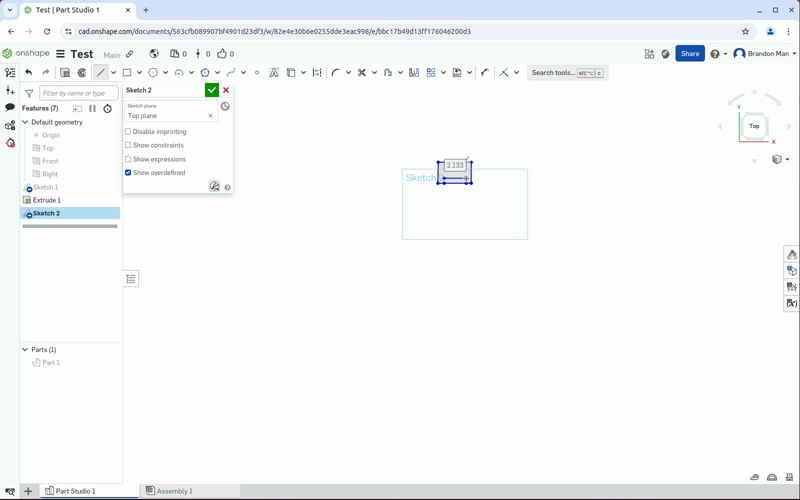
scroll(-6)
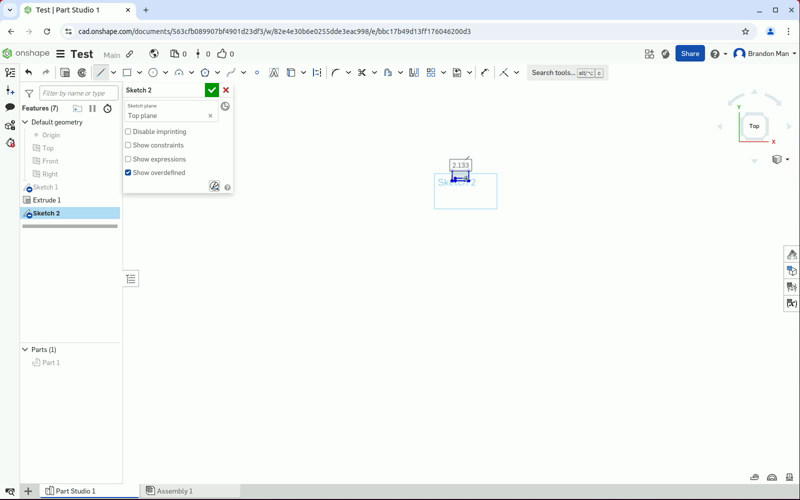
key_up(shift)
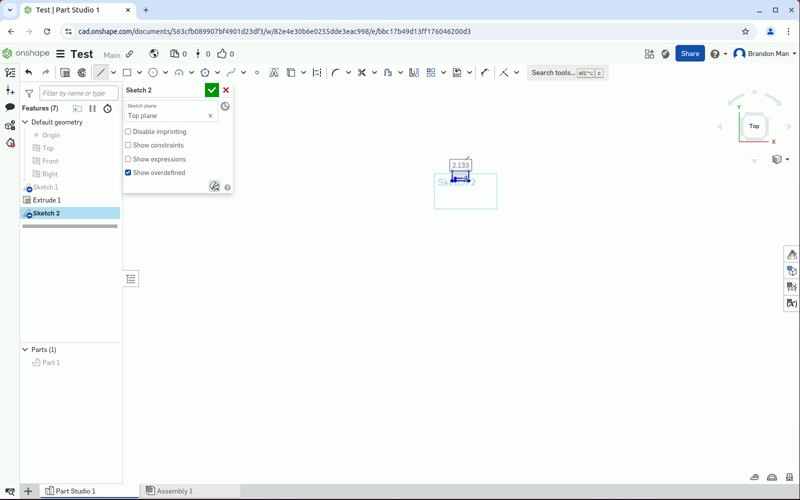
key_down(shift)
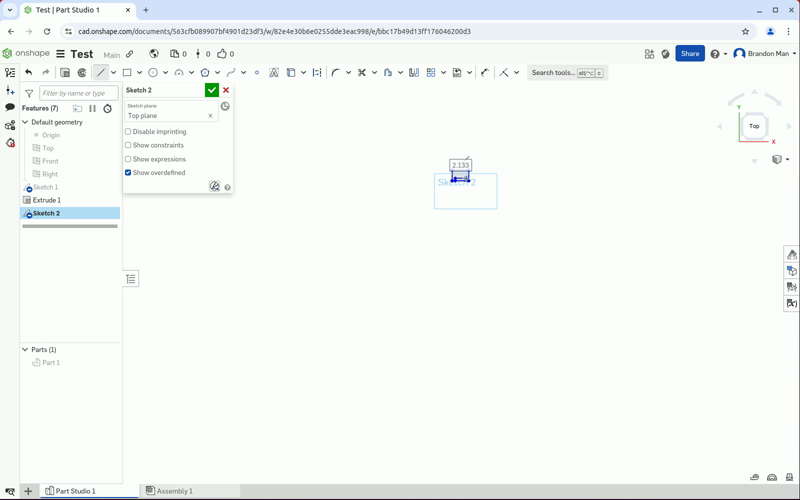
mouse_move(496, 178)
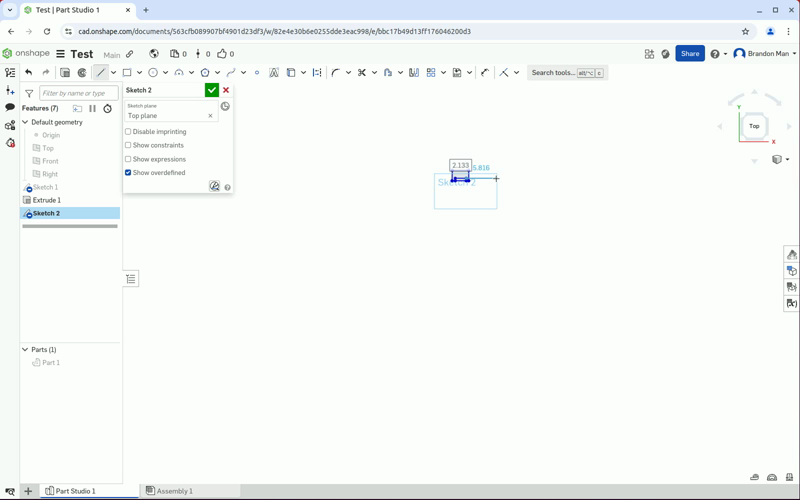
mouse_move(466, 172)
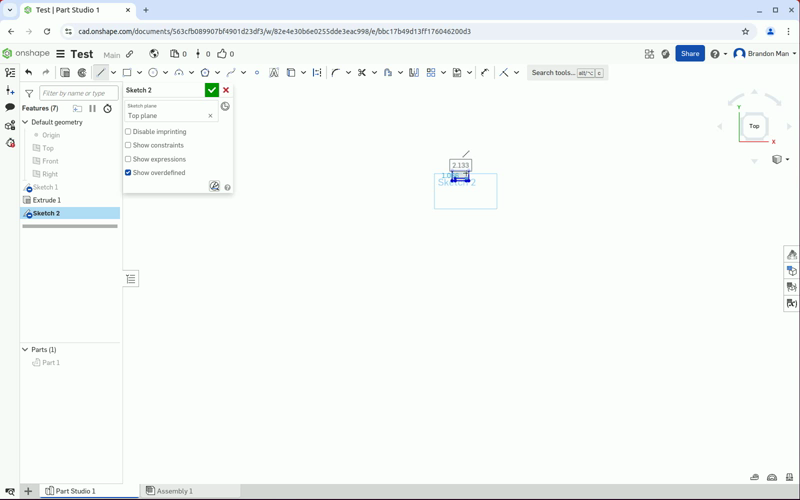
scroll(6)
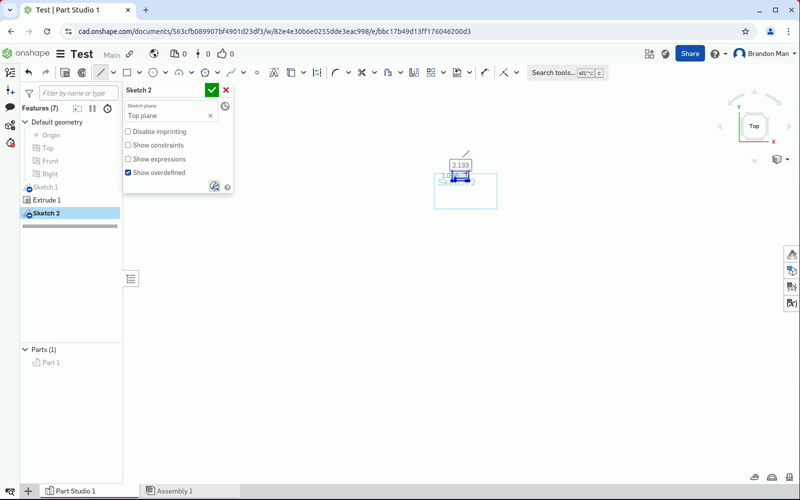
scroll(6)
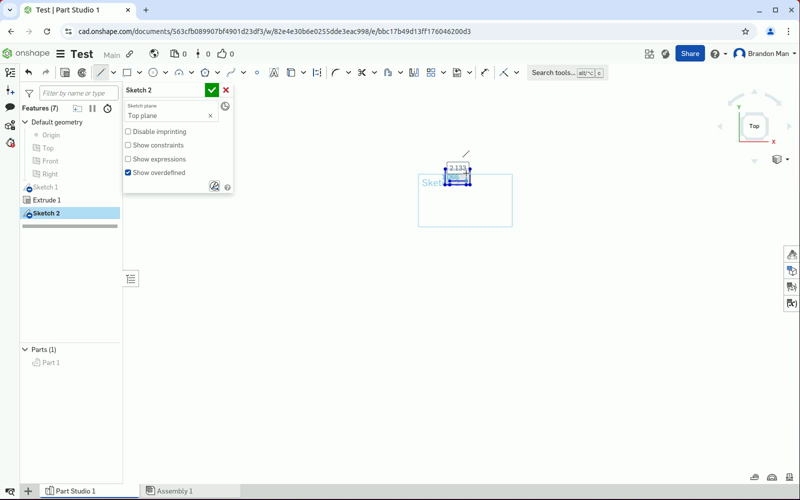
scroll(6)
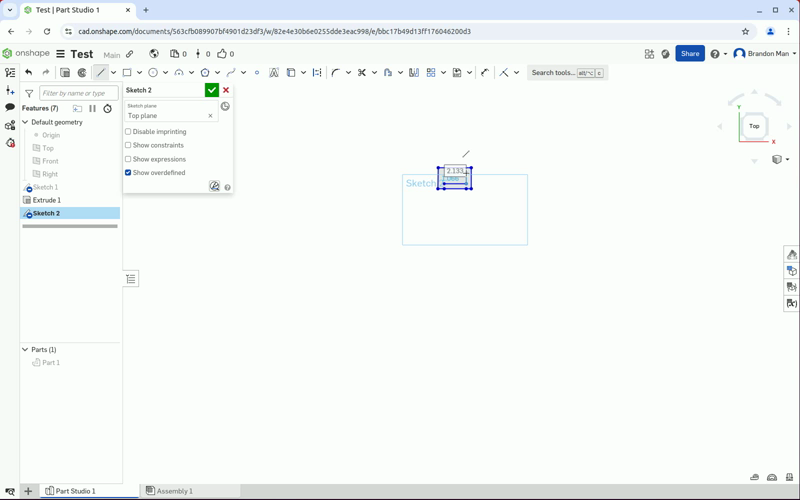
scroll(6)
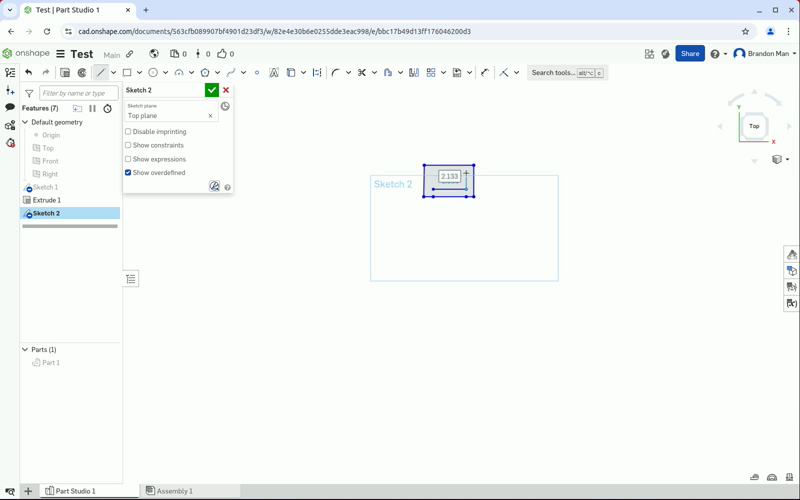
scroll(6)
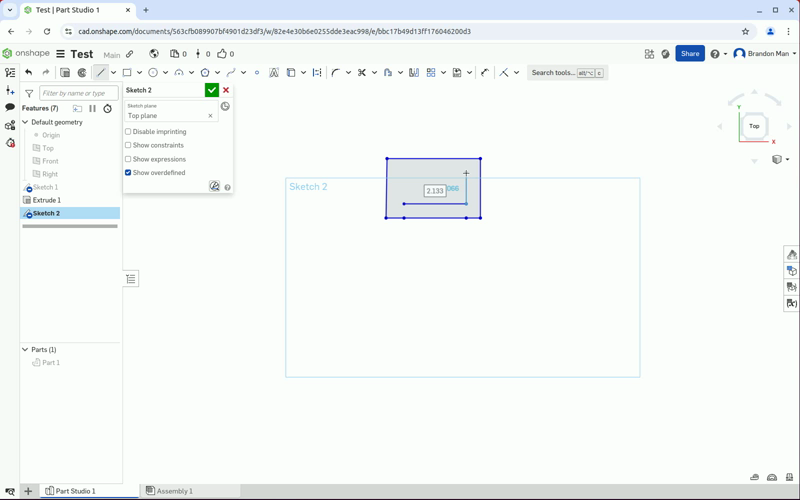
scroll(6)
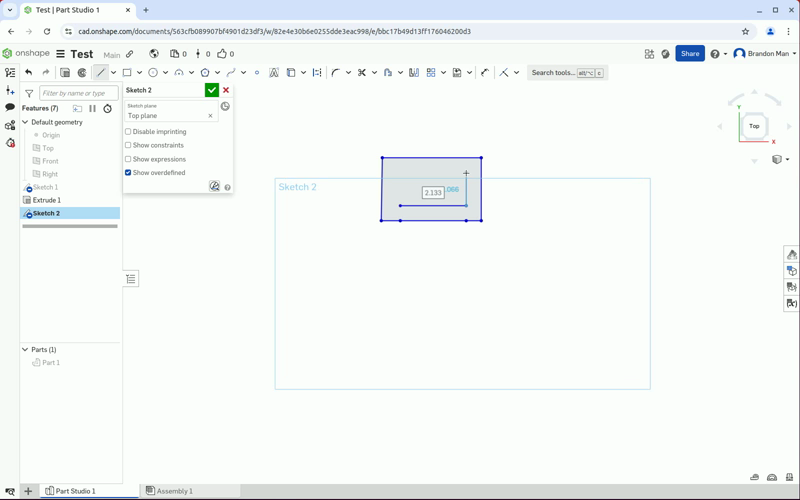
scroll(6)
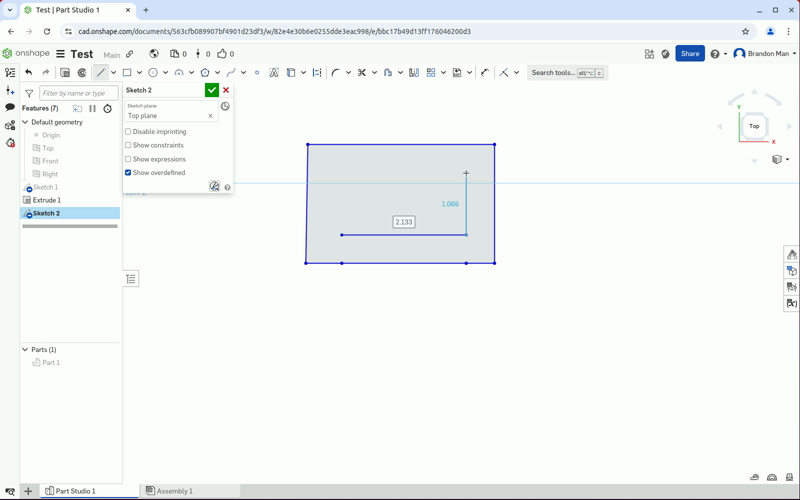
click(466, 172)
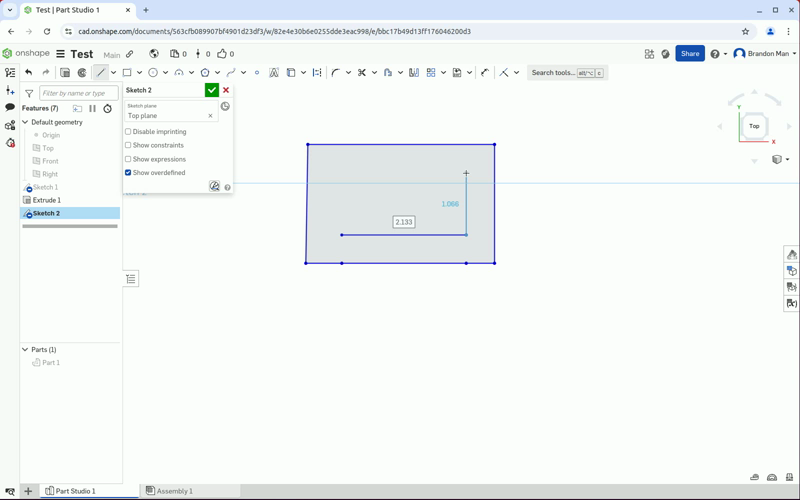
scroll(-6)
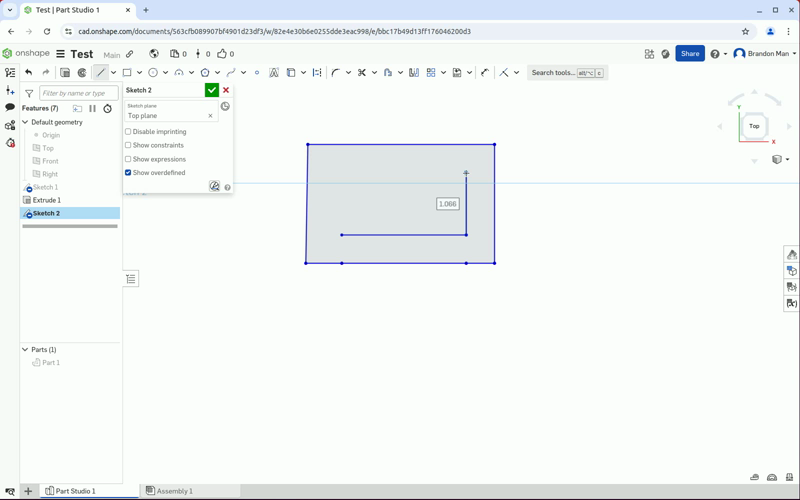
scroll(-6)
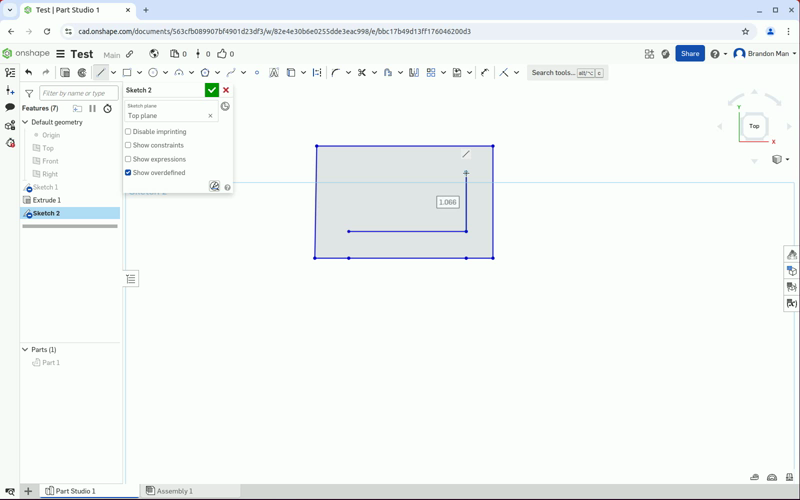
scroll(-6)
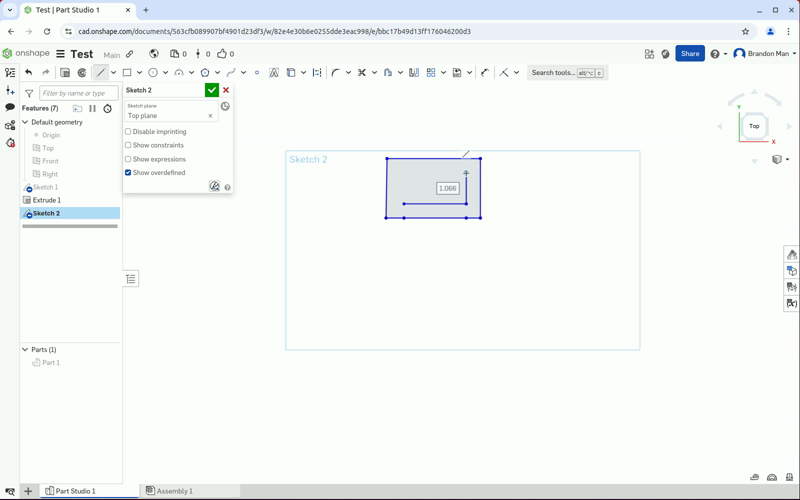
scroll(-6)
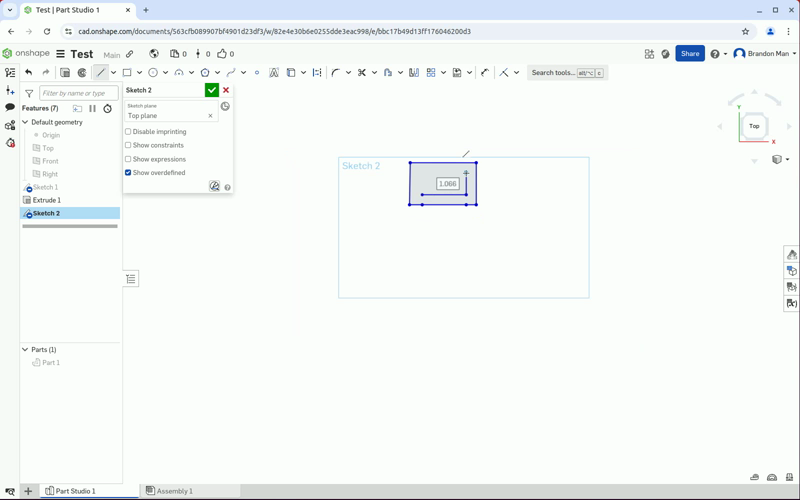
scroll(-6)
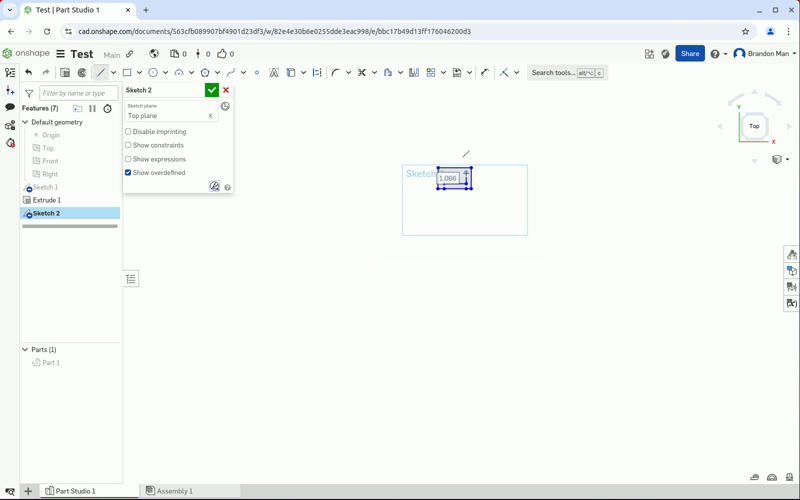
scroll(-6)
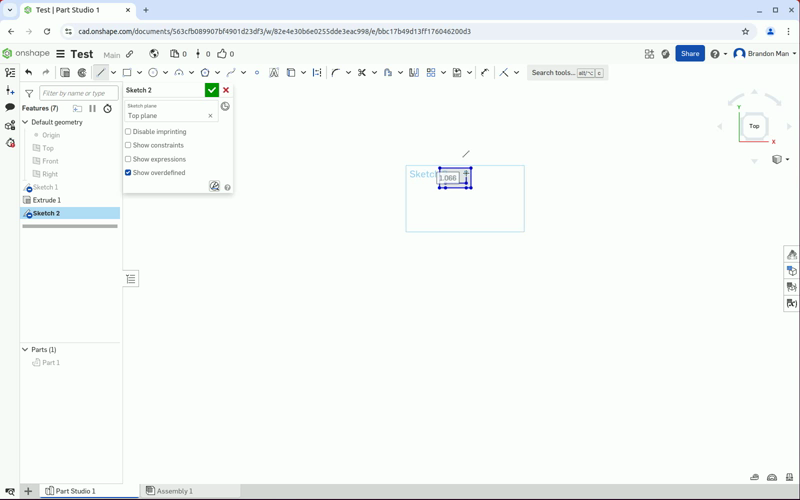
scroll(-6)
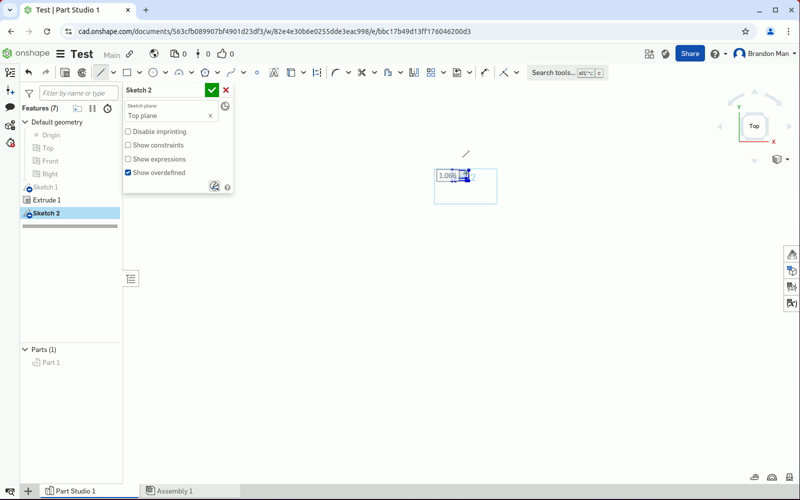
key_up(shift)
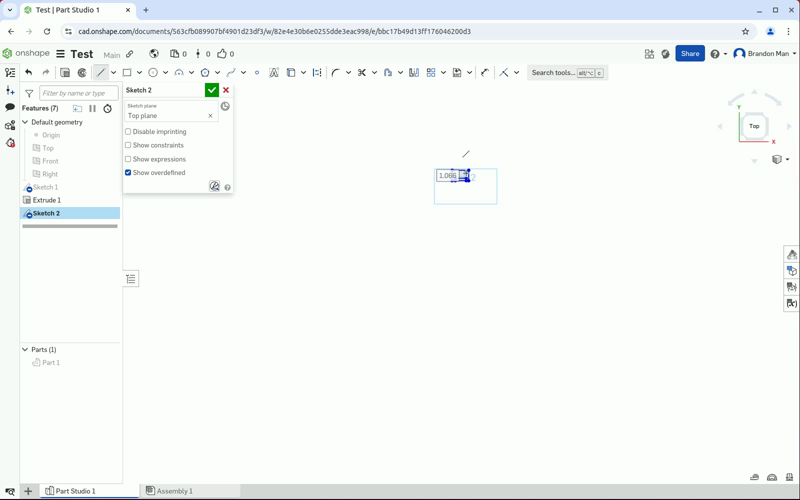
key_down(shift)
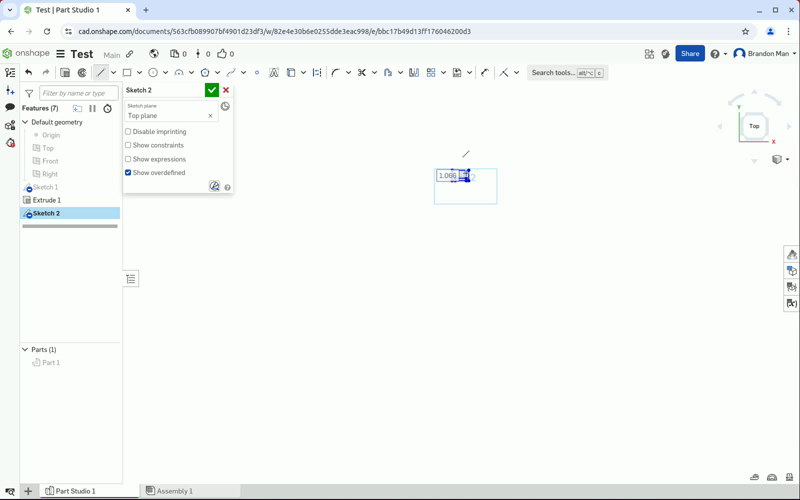
mouse_move(496, 172)
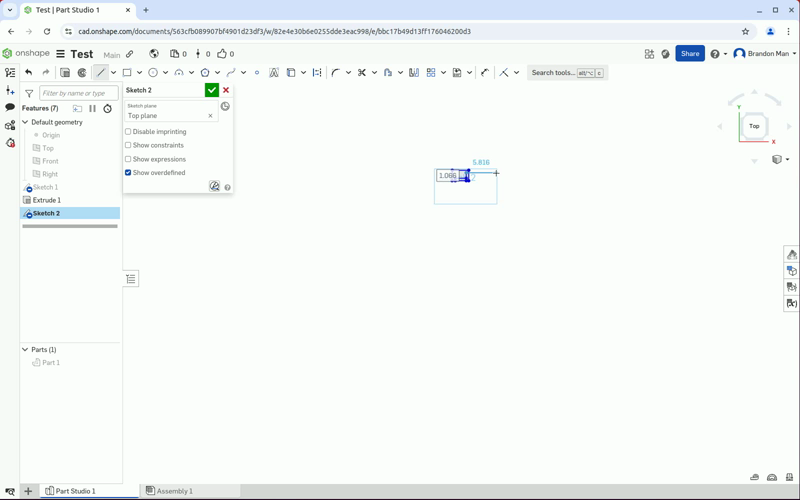
mouse_move(455, 172)
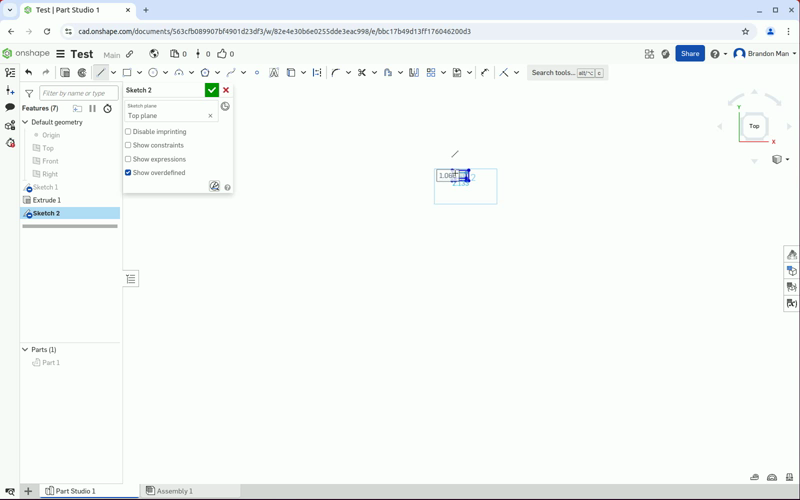
scroll(6)
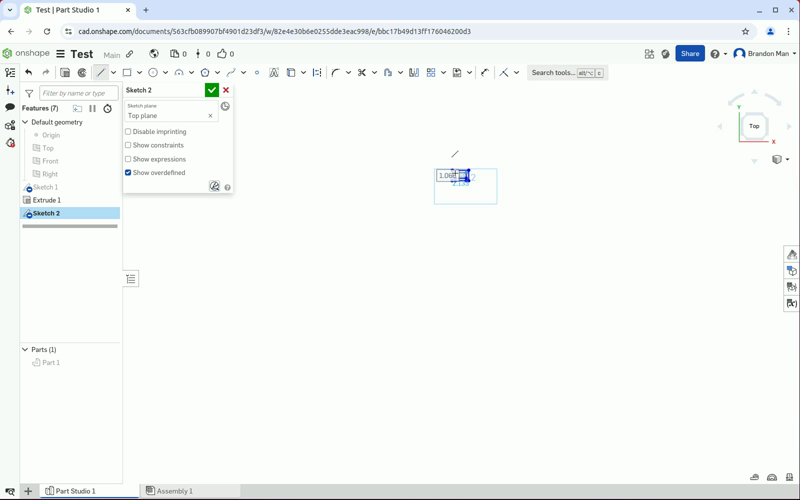
scroll(6)
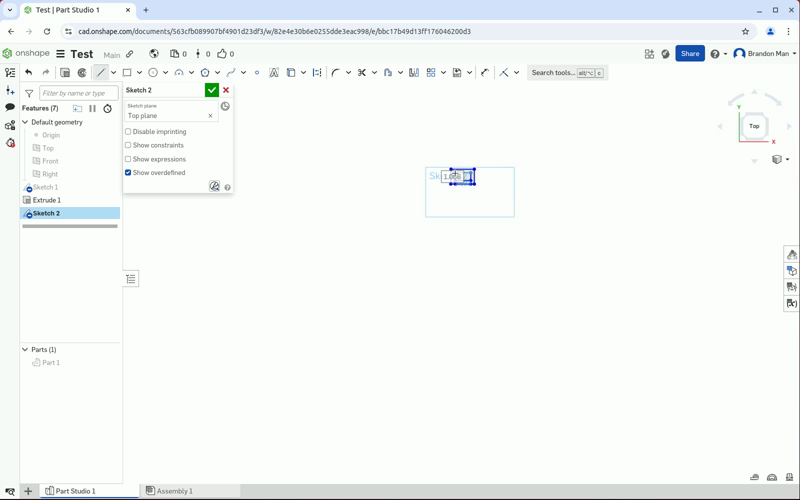
scroll(6)
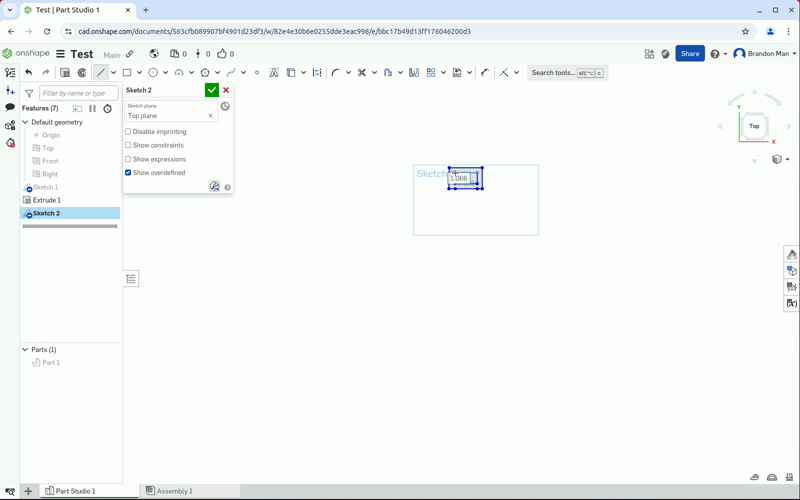
scroll(6)
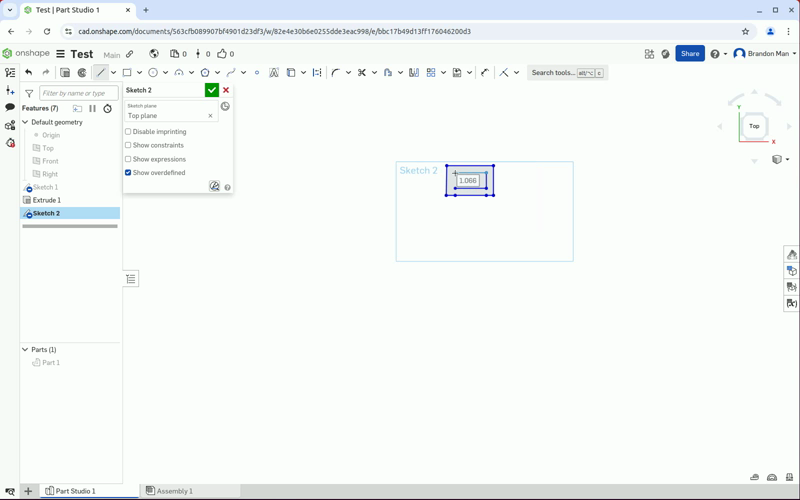
scroll(6)
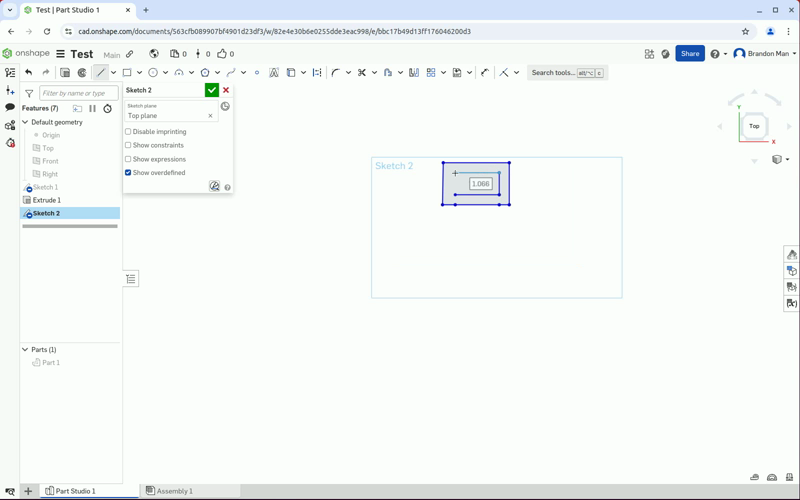
scroll(6)
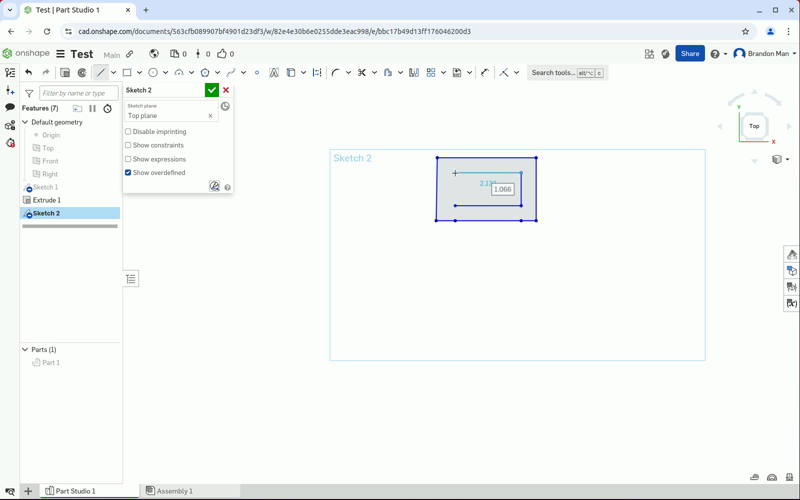
scroll(6)
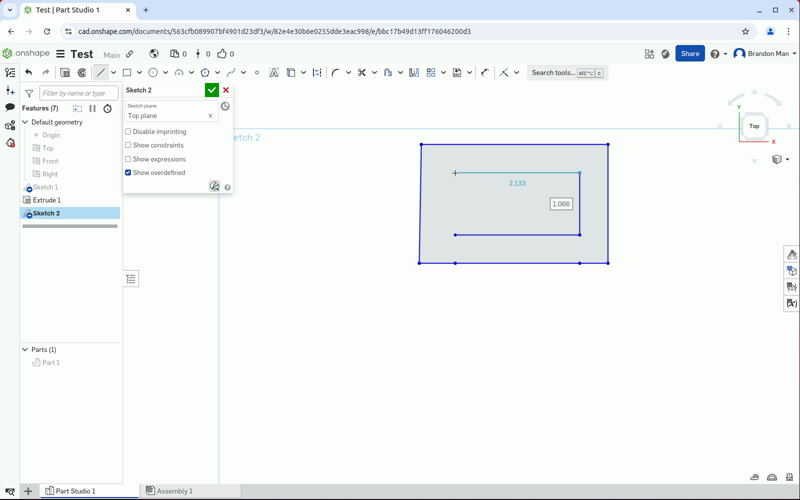
click(455, 172)
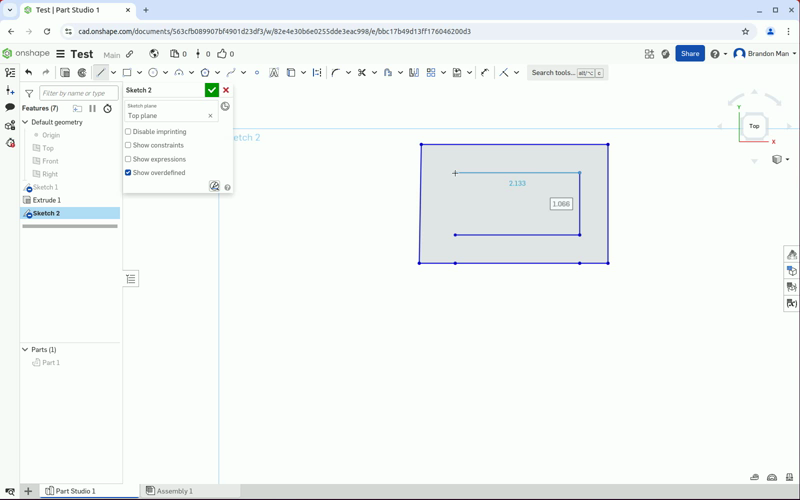
scroll(-6)
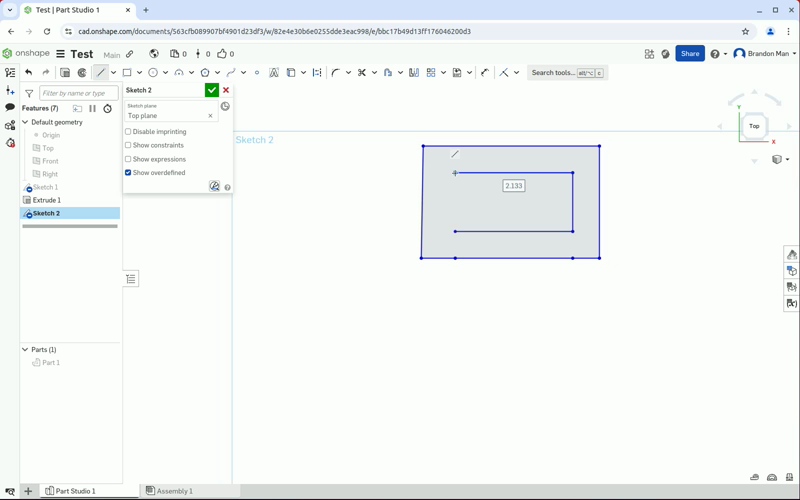
scroll(-6)
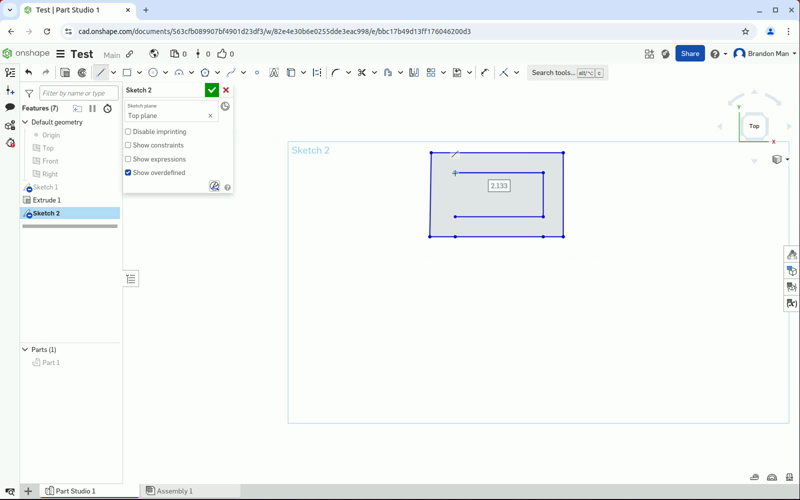
scroll(-6)
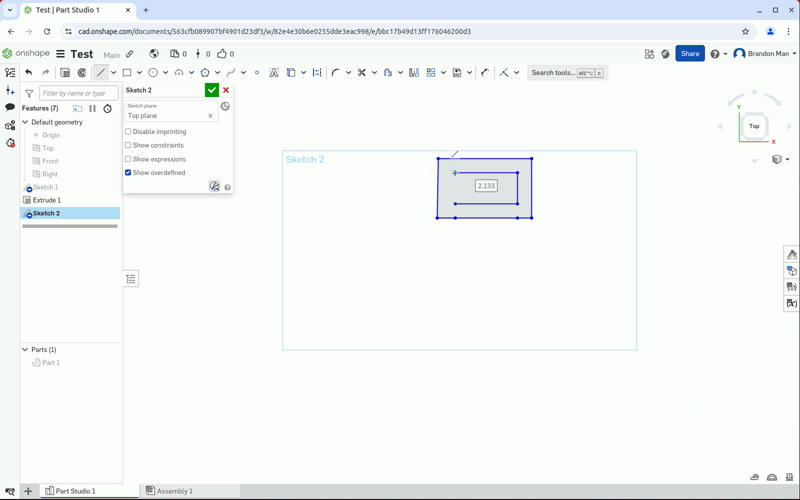
scroll(-6)
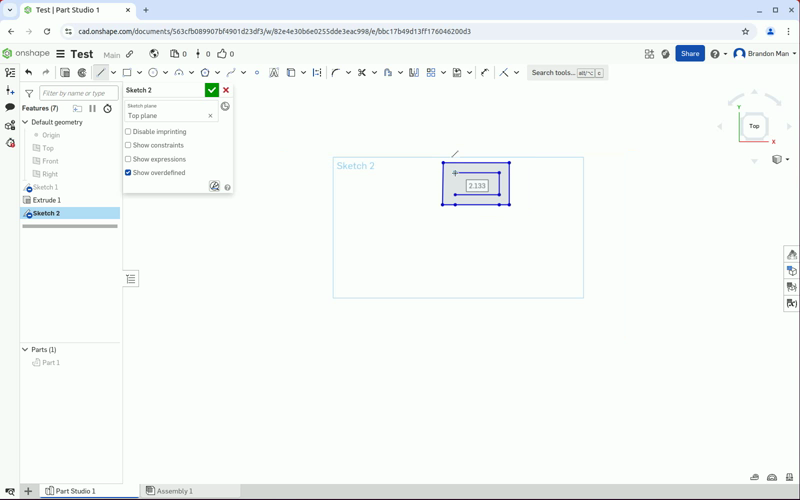
scroll(-6)
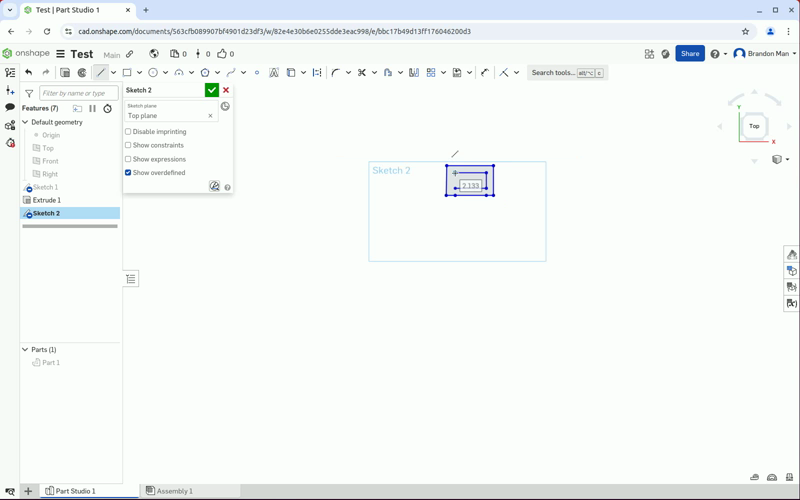
scroll(-6)
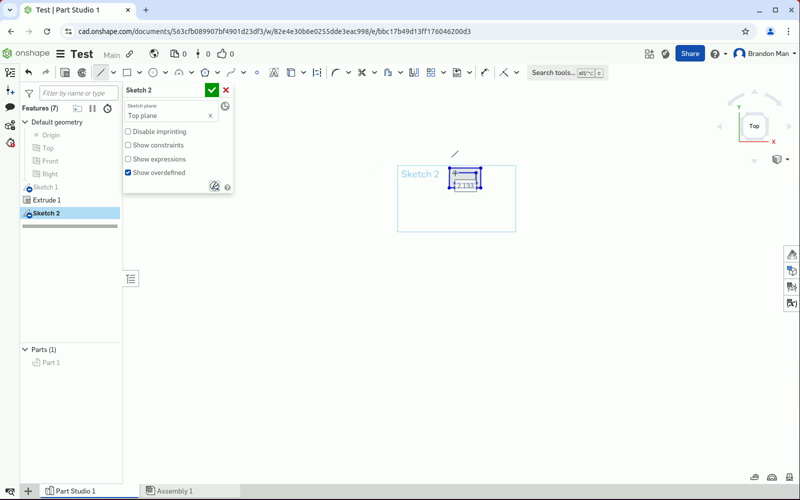
scroll(-6)
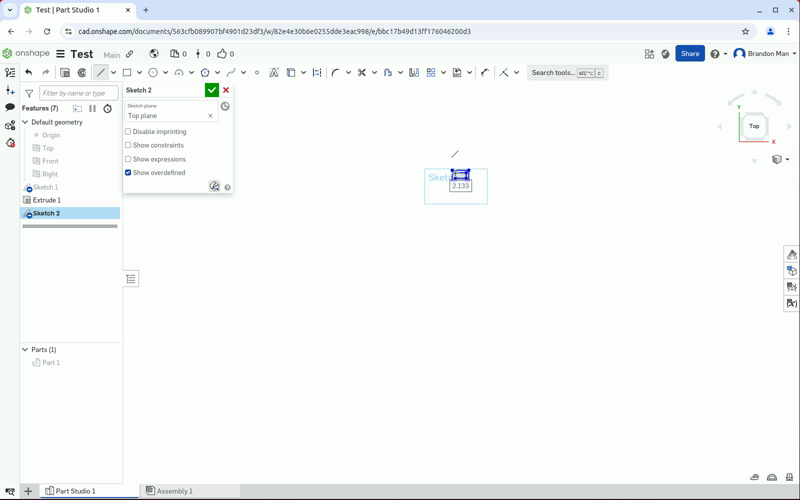
key_up(shift)
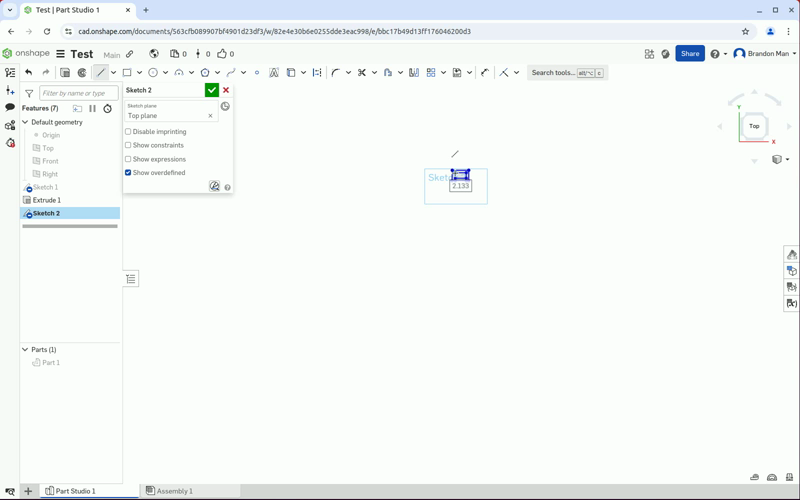
mouse_move(485, 172)
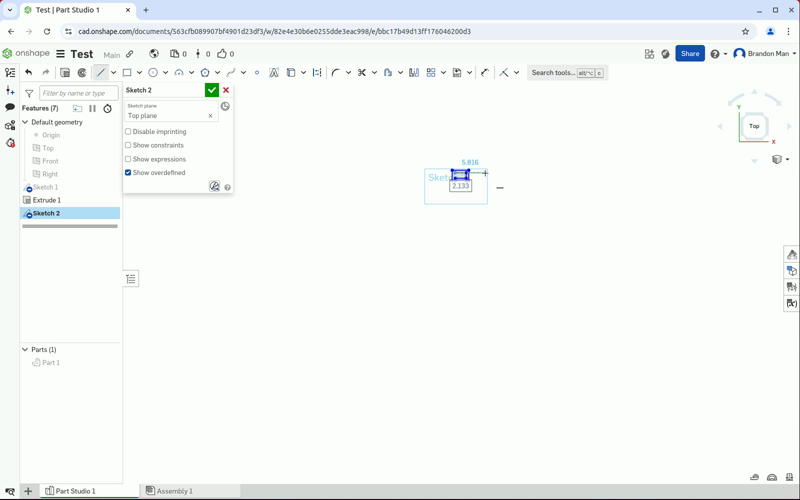
key_down(shift)
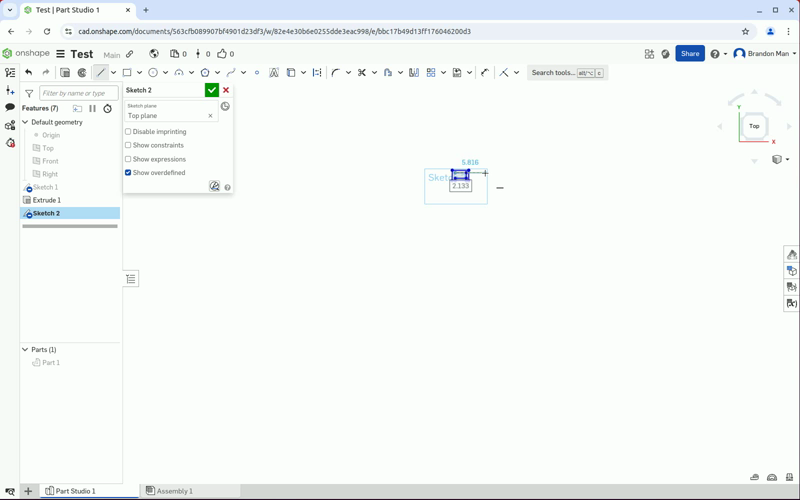
mouse_move(455, 178)
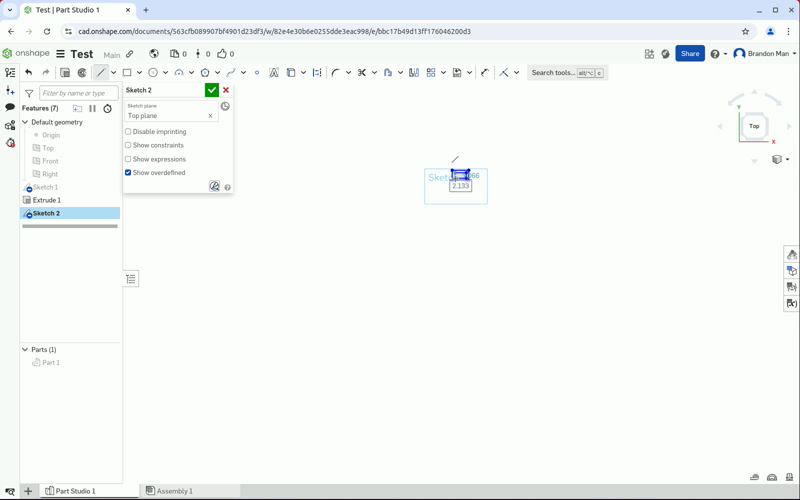
scroll(6)
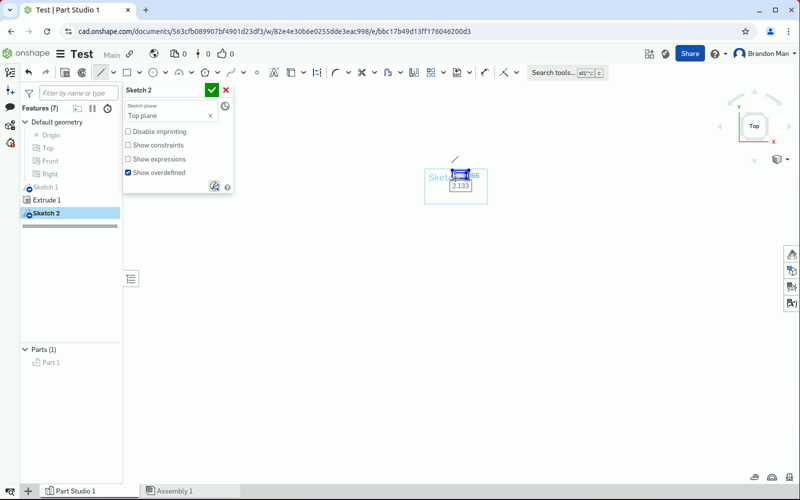
scroll(6)
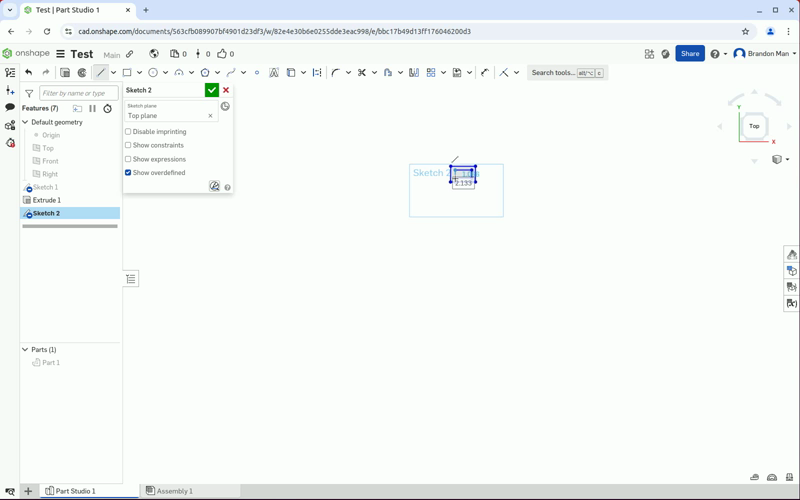
scroll(6)
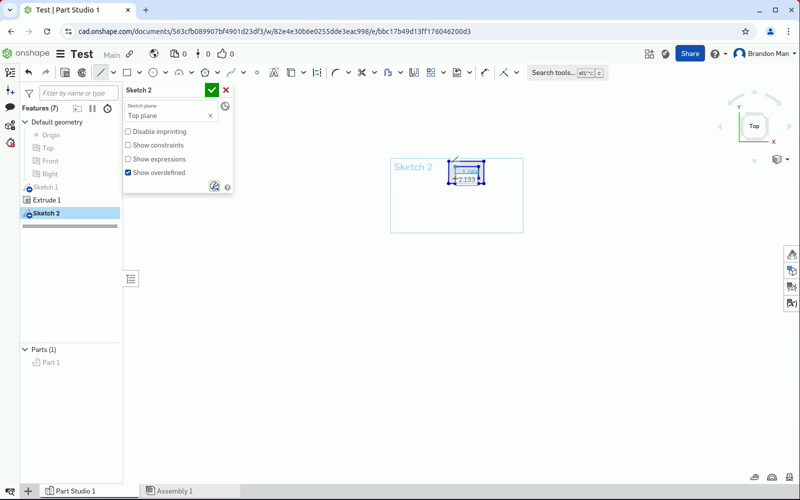
scroll(6)
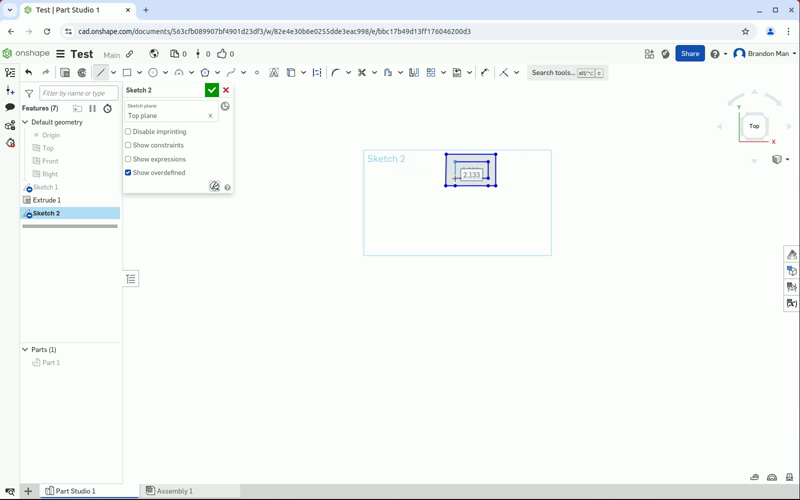
scroll(6)
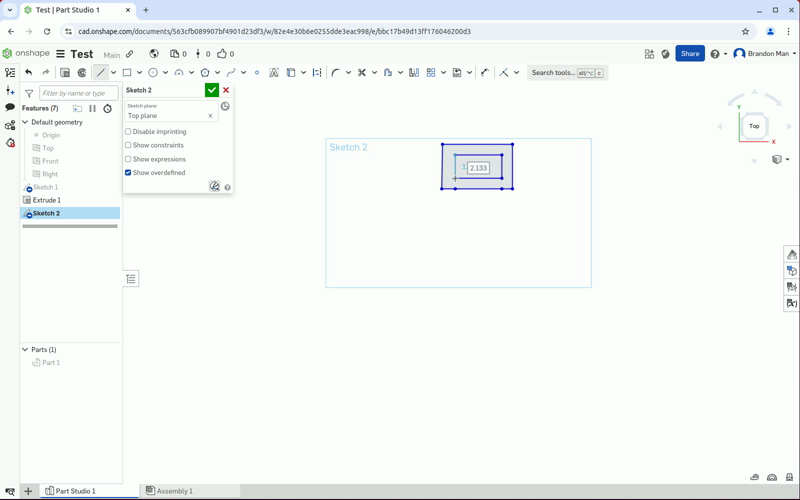
scroll(6)
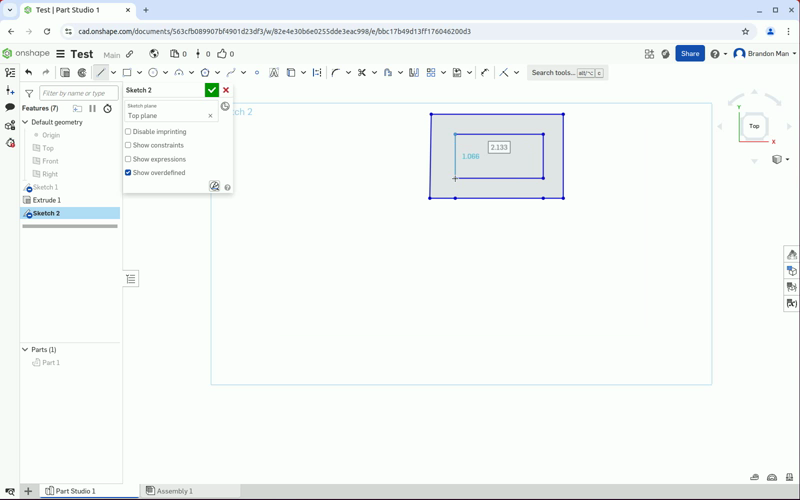
scroll(6)
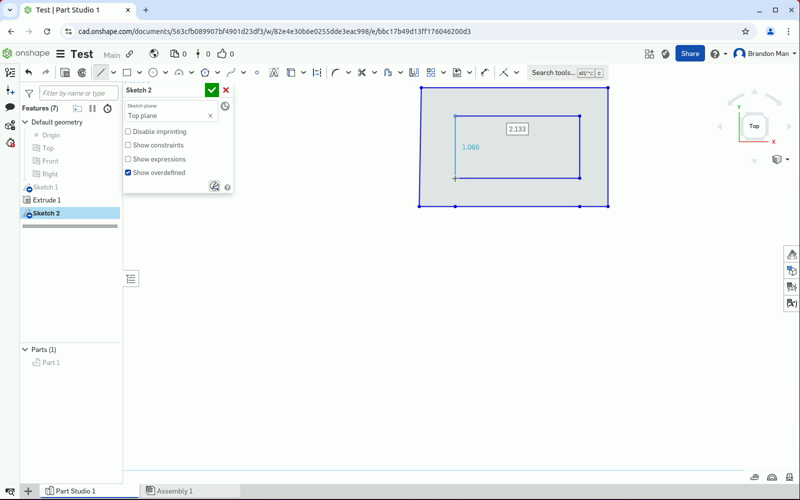
key_up(shift)
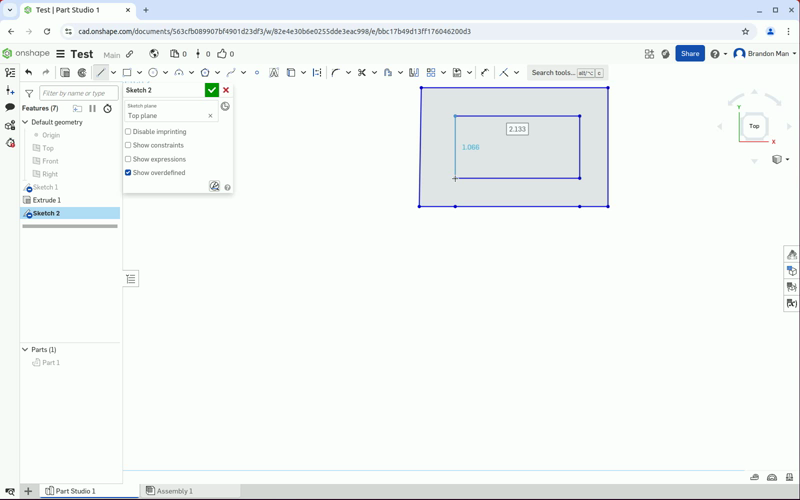
click(455, 178)
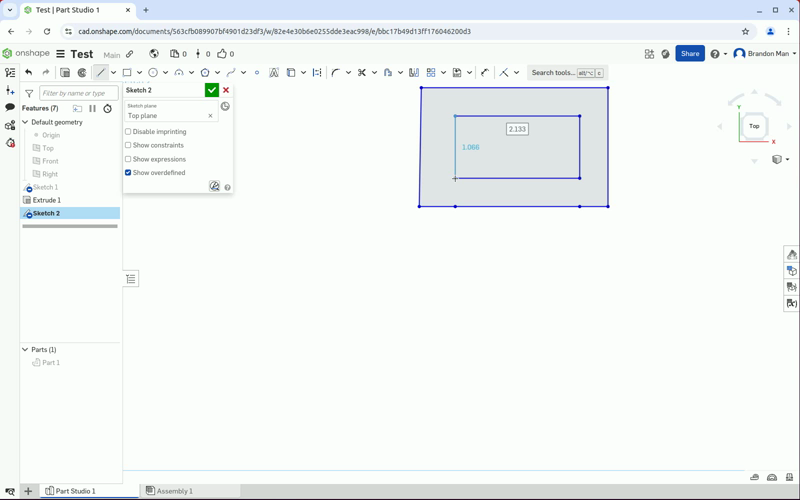
scroll(-6)
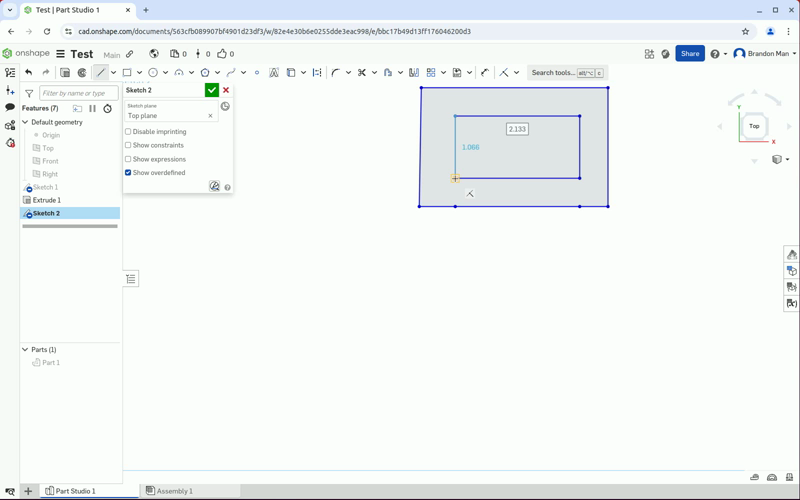
scroll(-6)
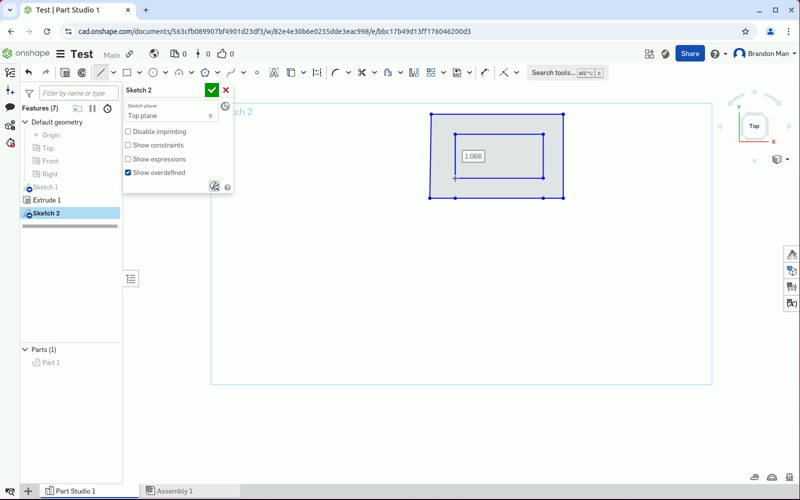
scroll(-6)
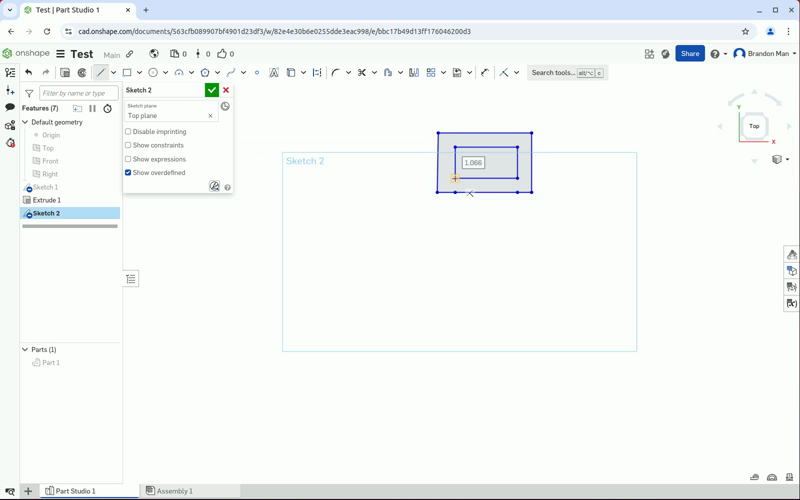
scroll(-6)
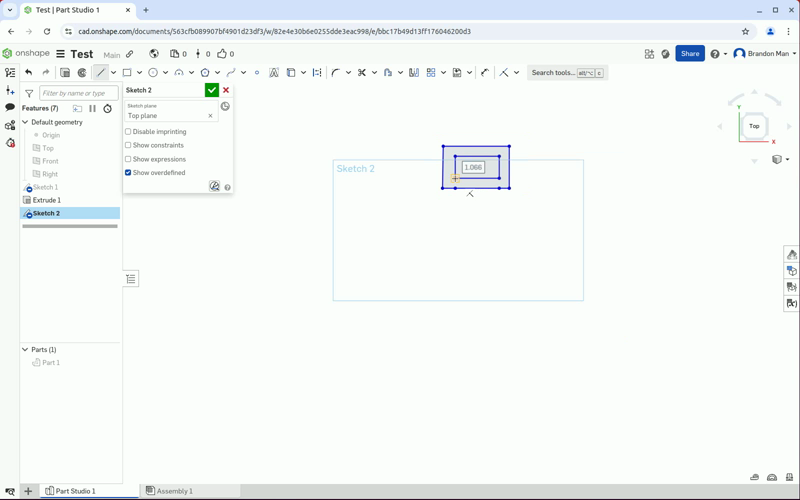
scroll(-6)
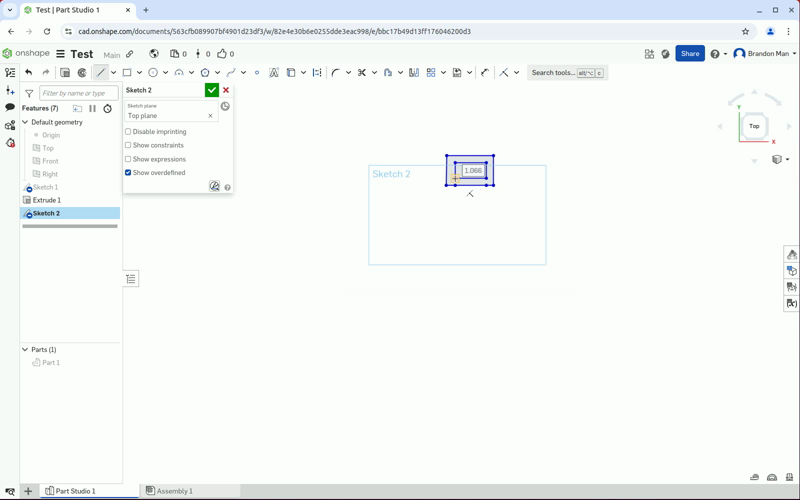
scroll(-6)
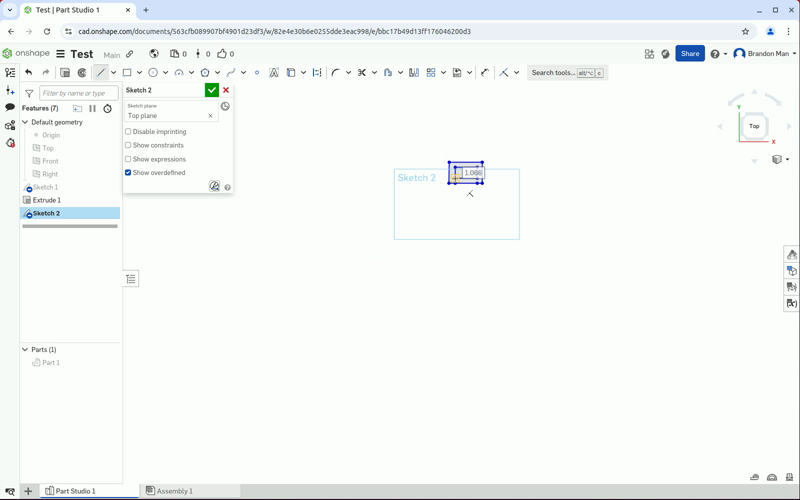
scroll(-6)
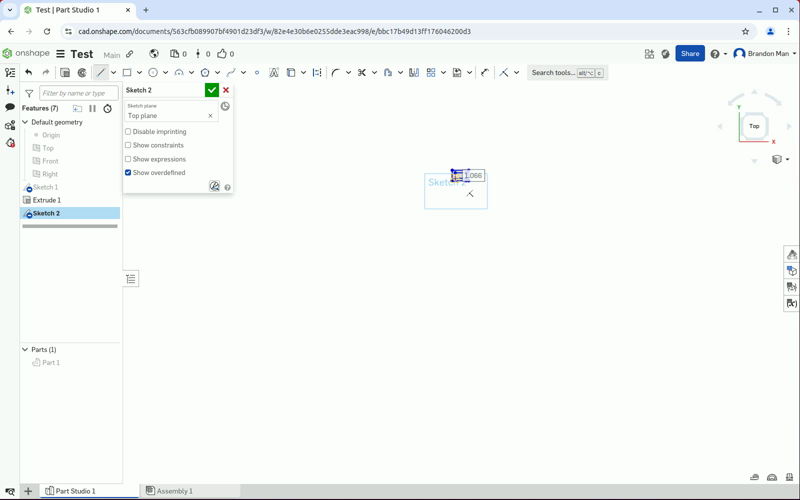
key(esc)
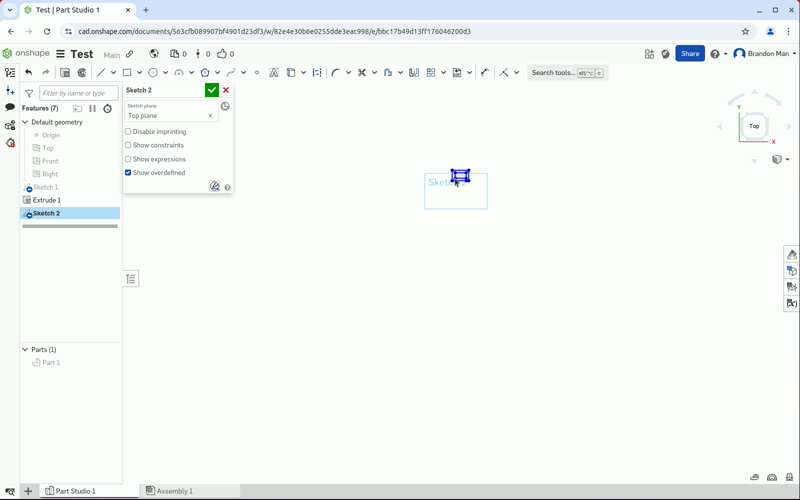
mouse_move(467, 172)
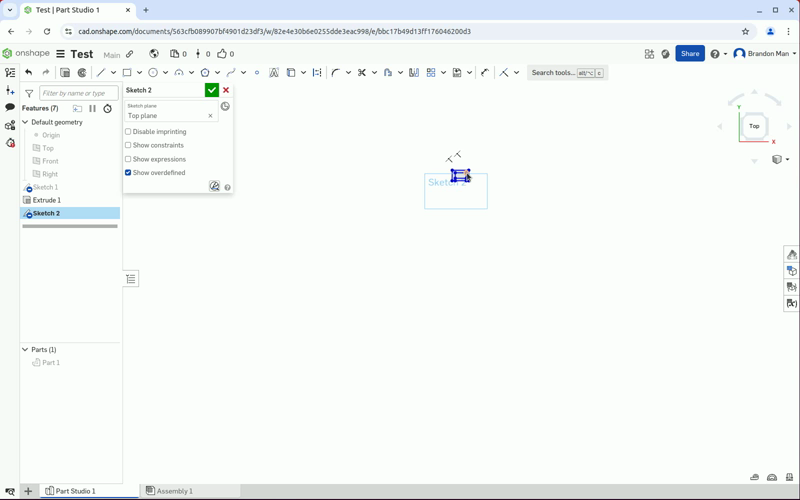
scroll(6)
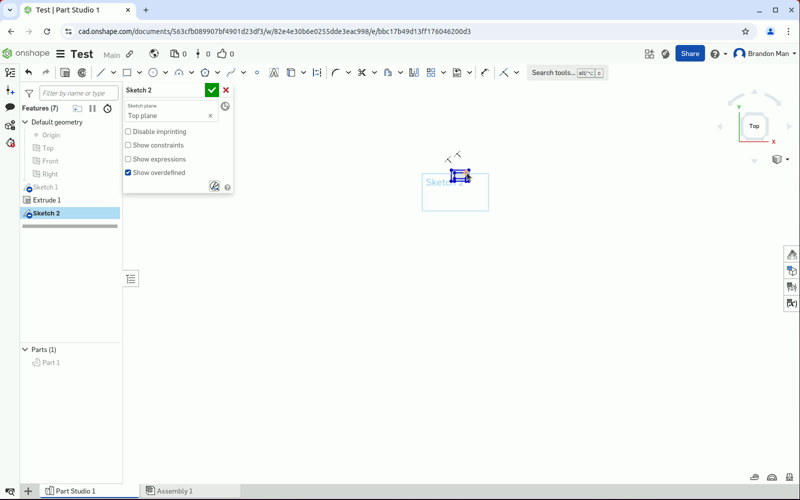
scroll(6)
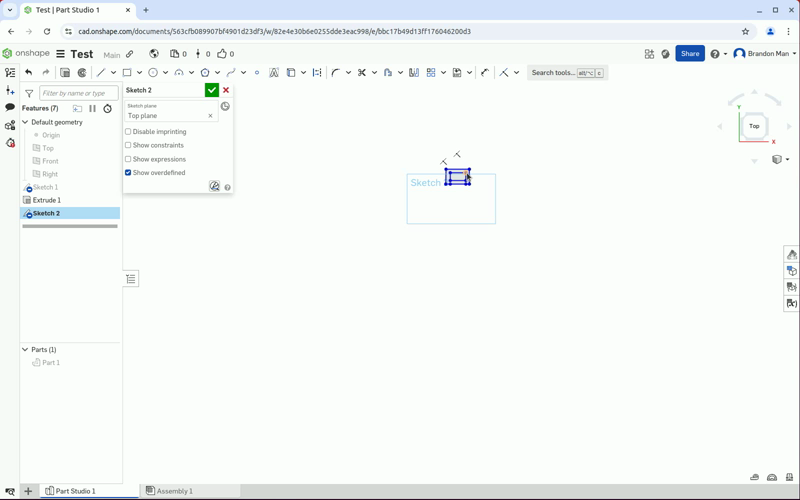
scroll(6)
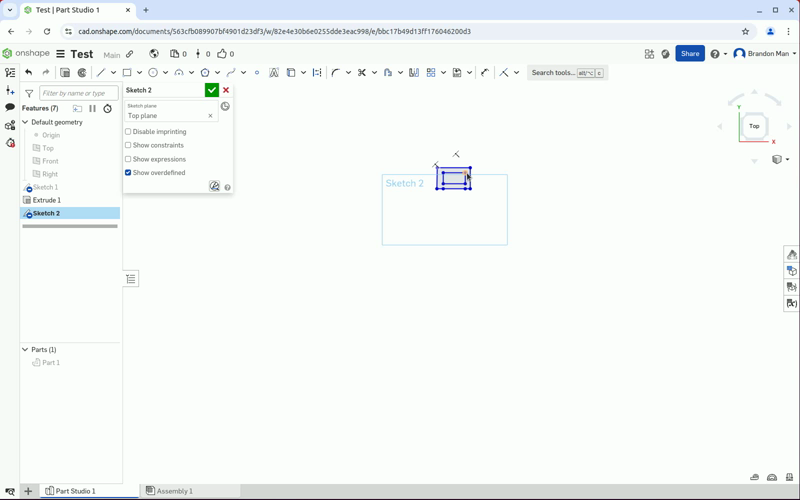
scroll(6)
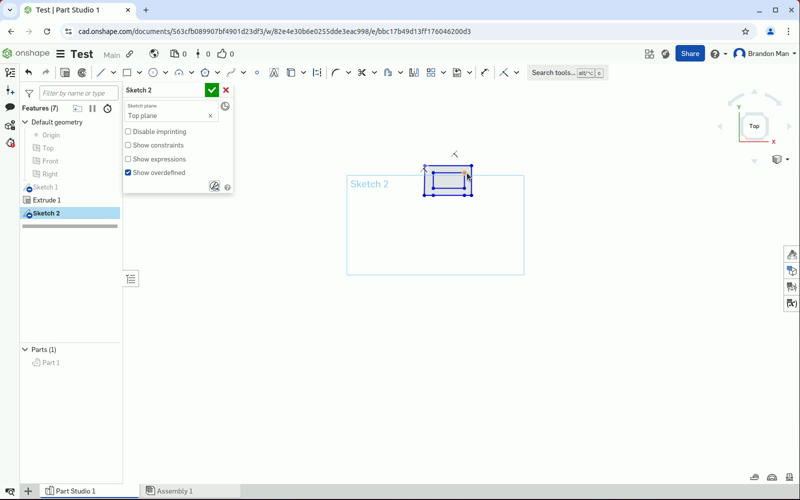
scroll(6)
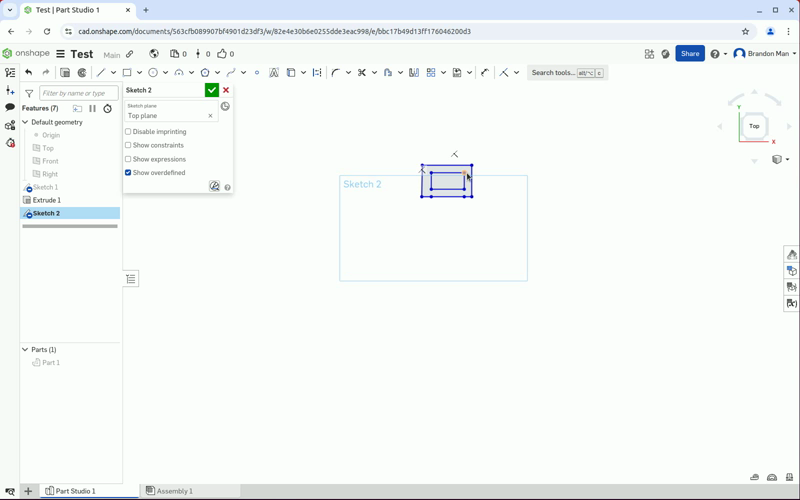
scroll(6)
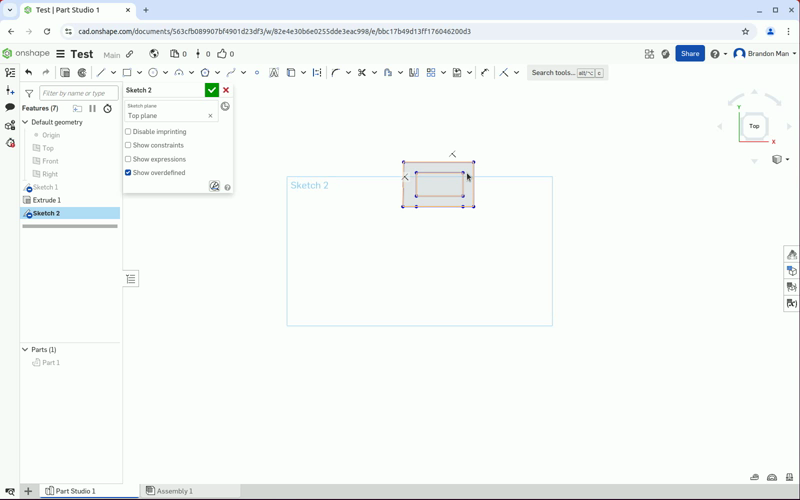
scroll(6)
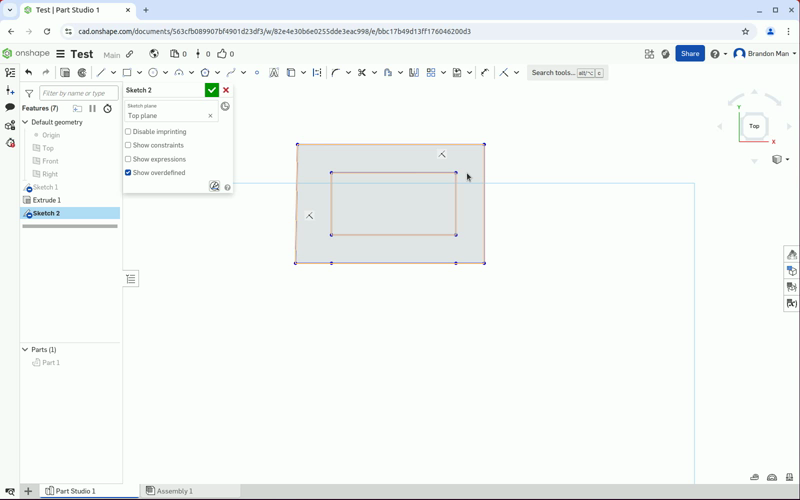
click(467, 172)
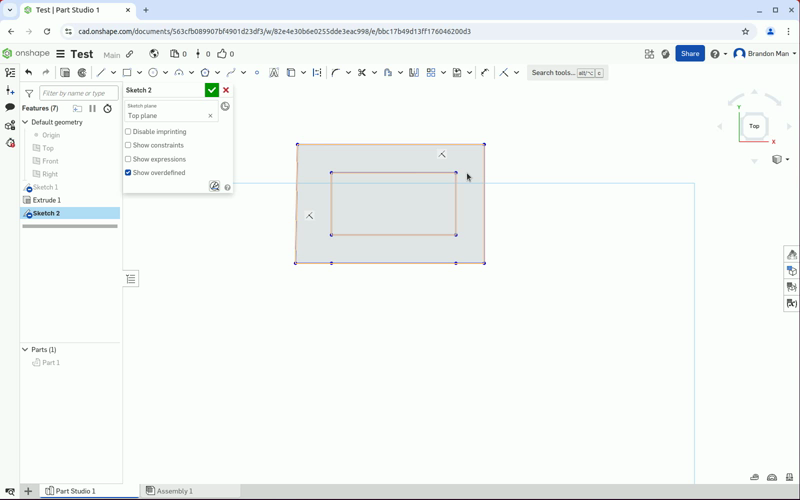
scroll(-6)
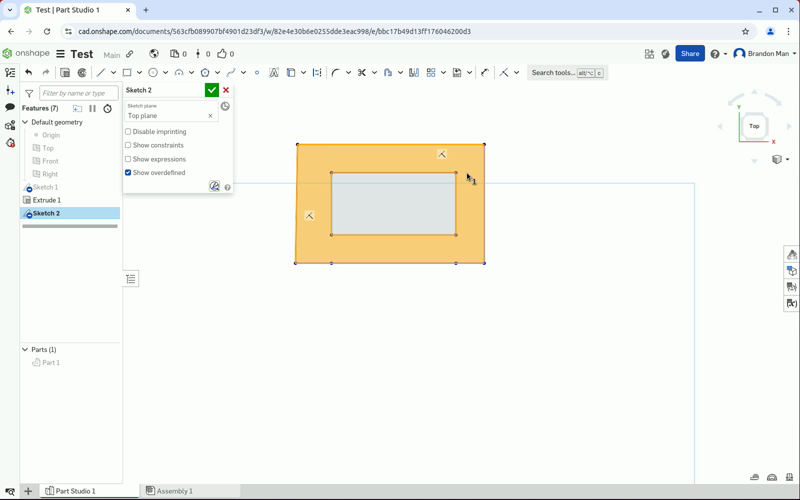
scroll(-6)
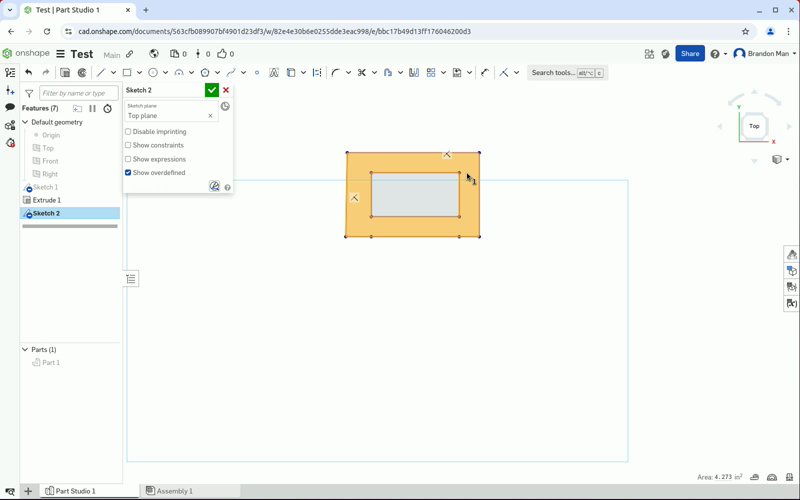
scroll(-6)
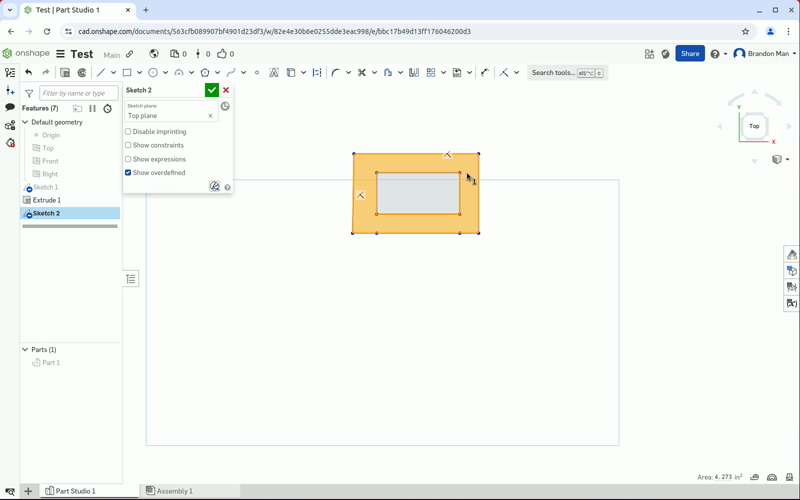
scroll(-6)
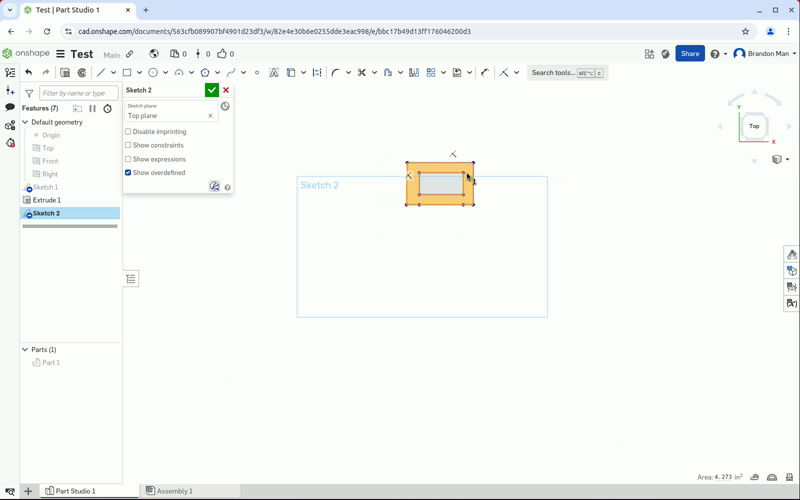
scroll(-6)
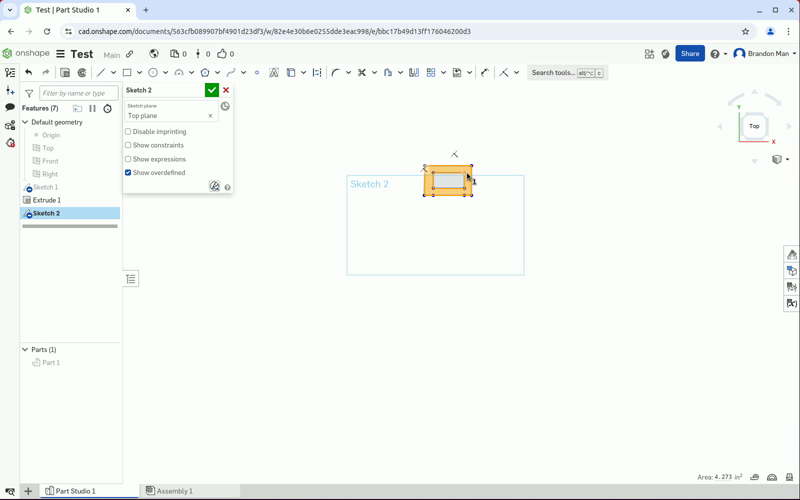
scroll(-6)
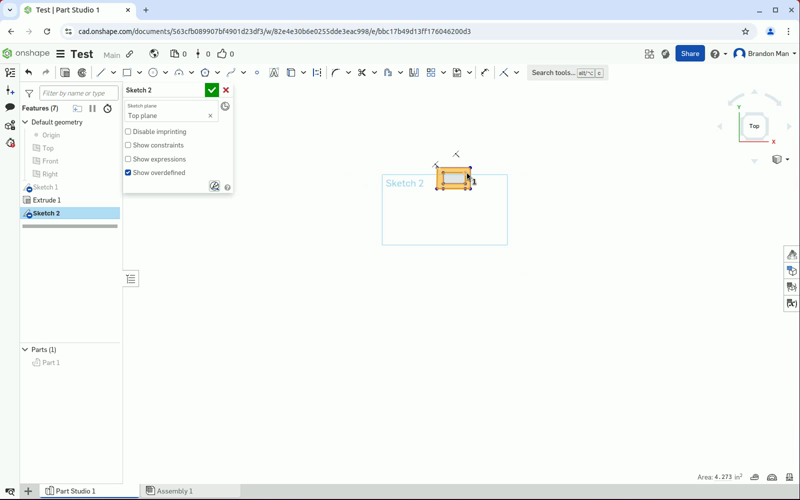
scroll(-6)
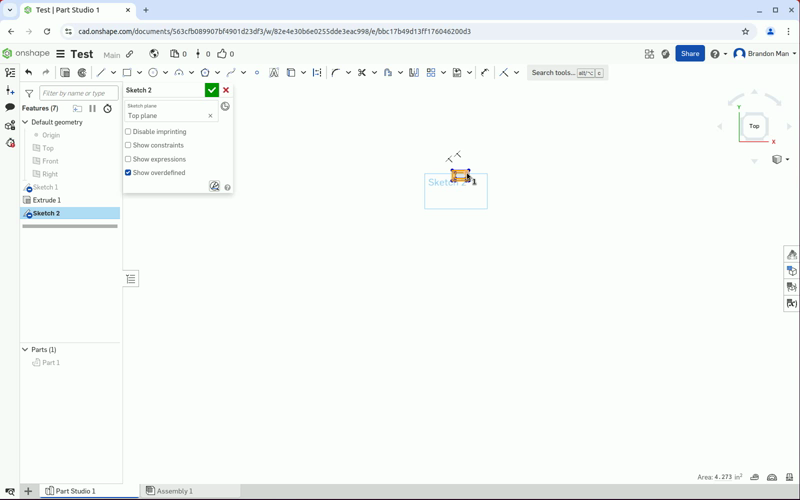
mouse_move(73, 352)
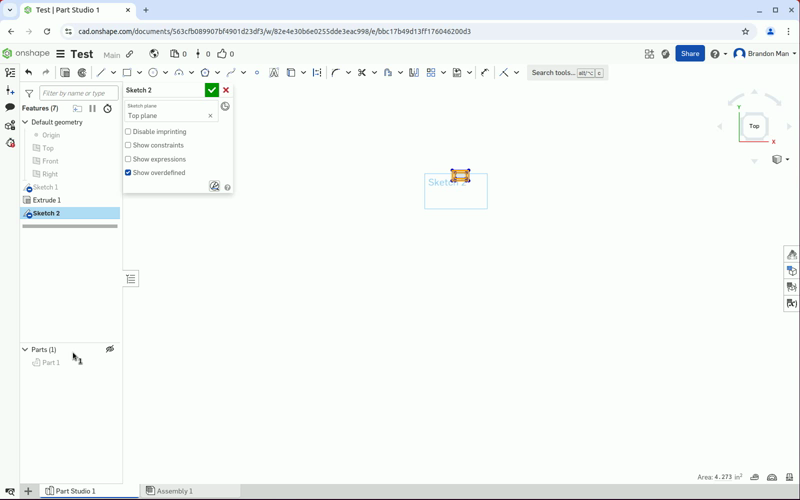
key(shift+y)
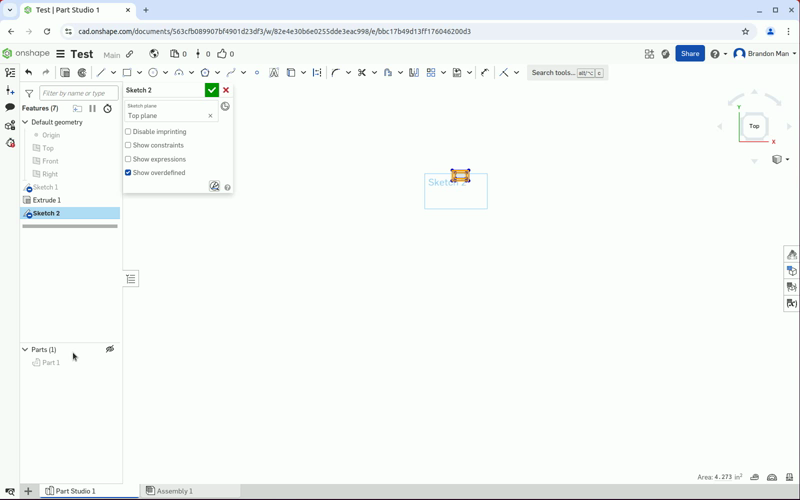
key(shift+e)
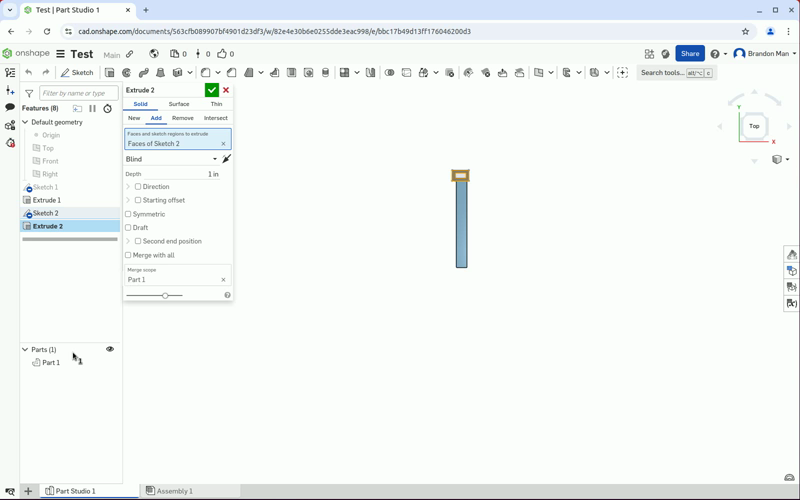
mouse_move(143, 106)
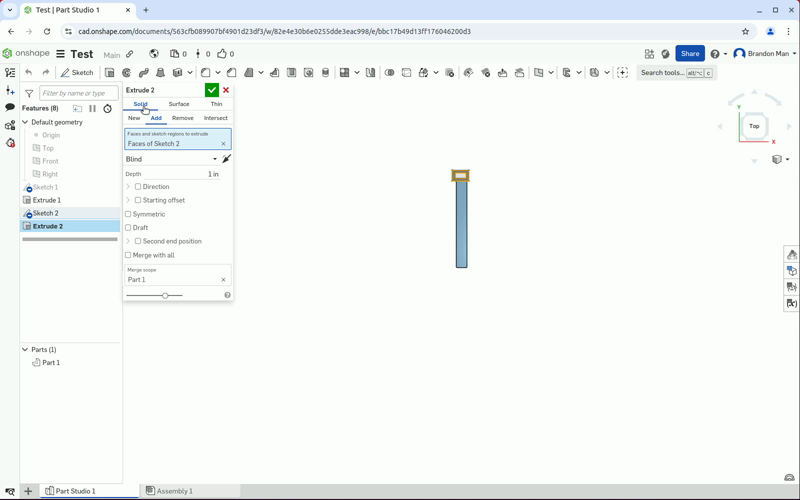
click(143, 106)
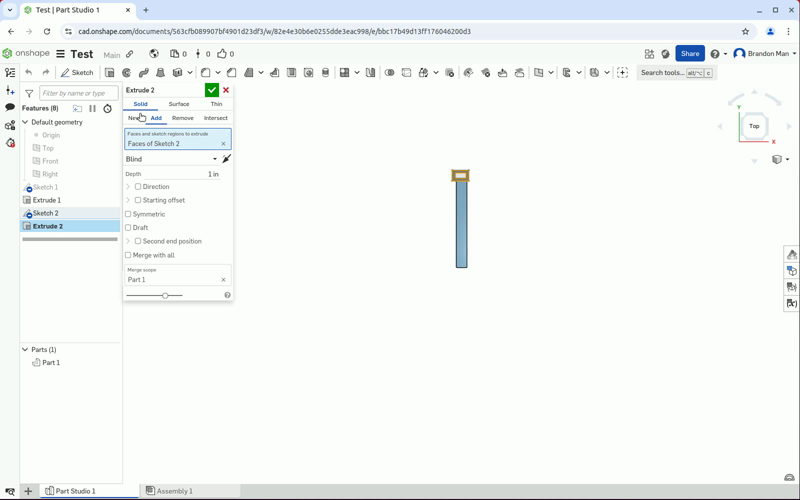
mouse_move(137, 120)
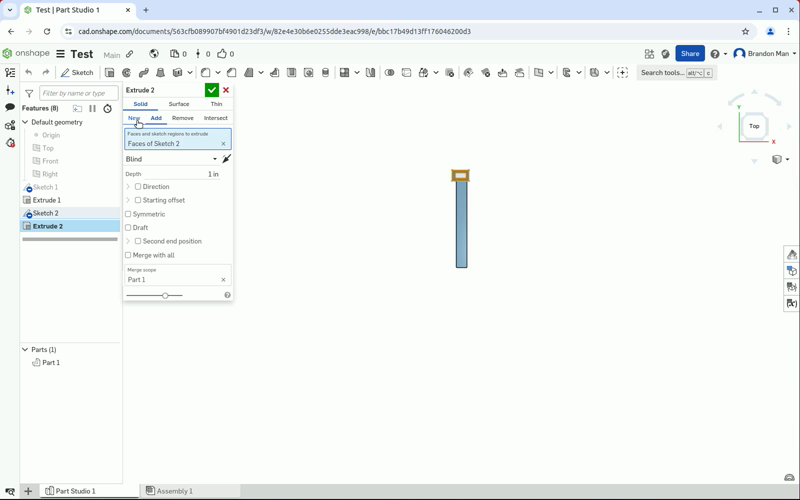
click(137, 120)
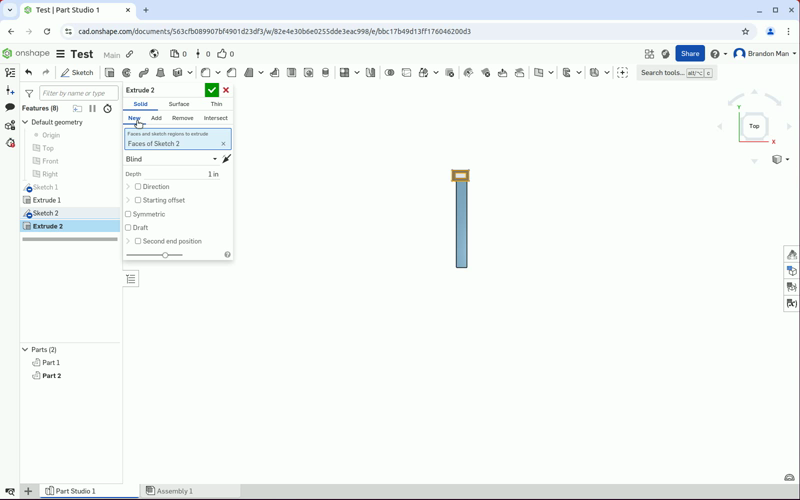
key(tab, 4)
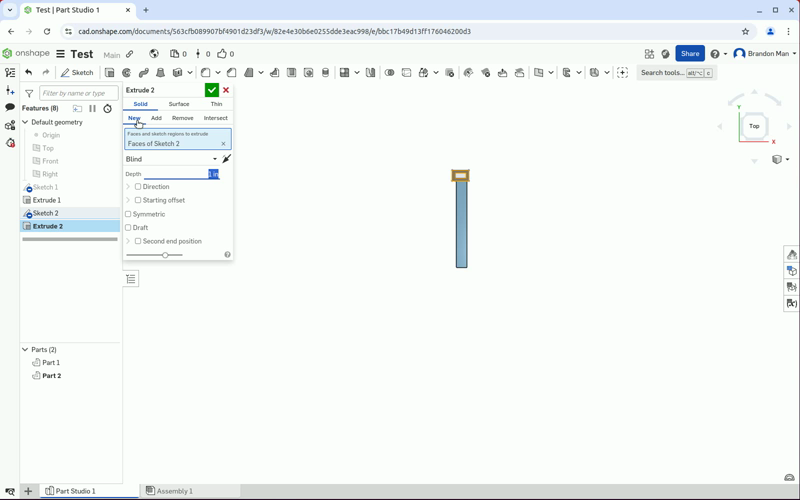
text(0.481)
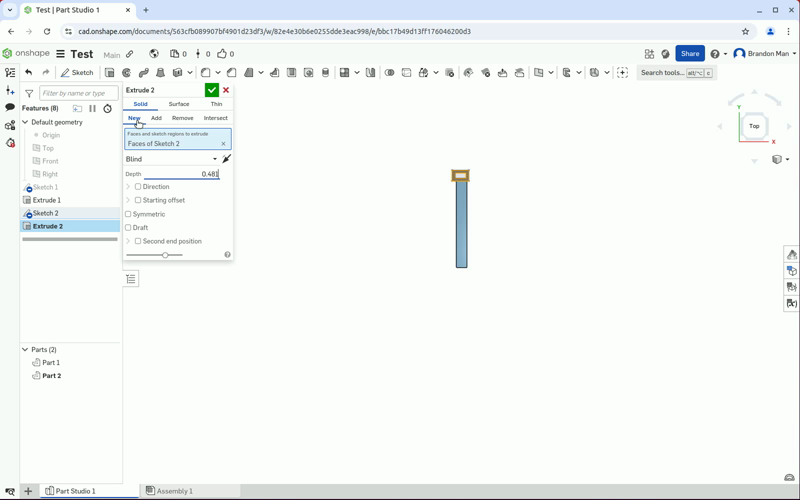
key(enter)
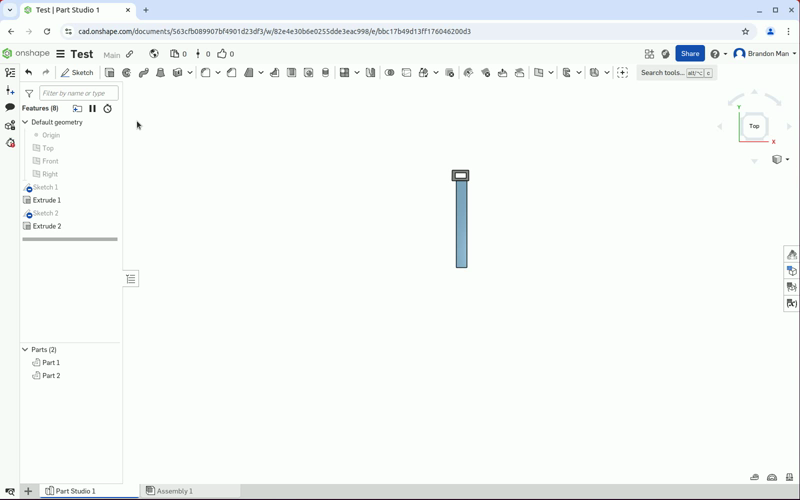
key(shift+h)
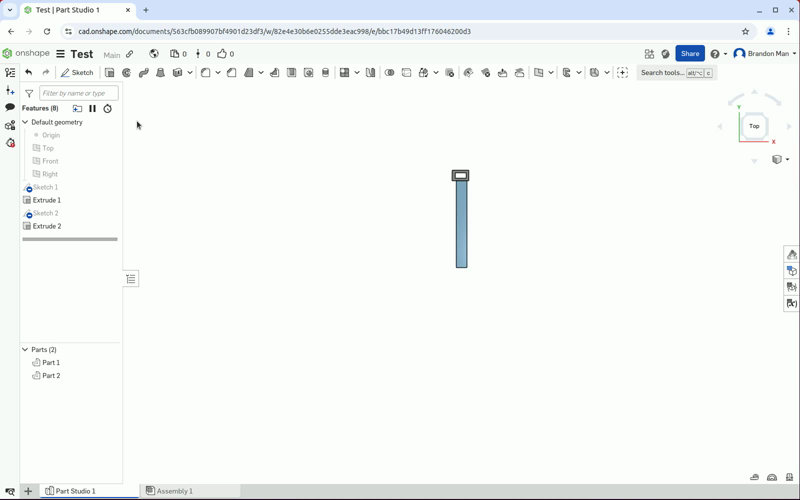
key(shift+h)
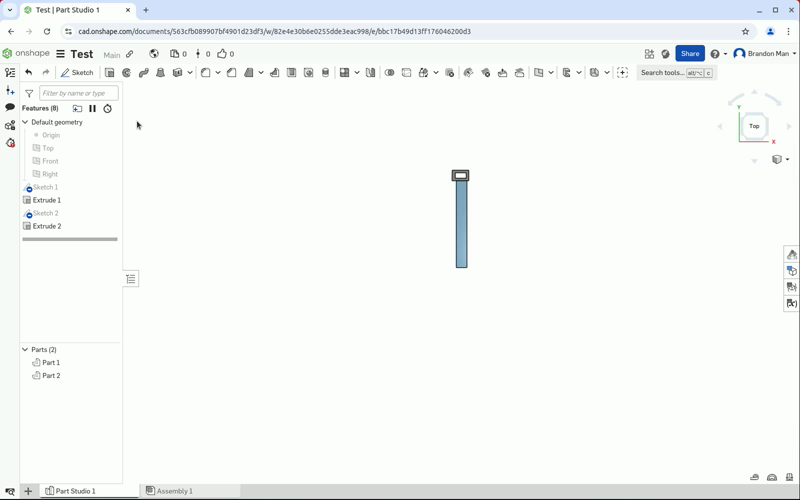
mouse_move(73, 189)
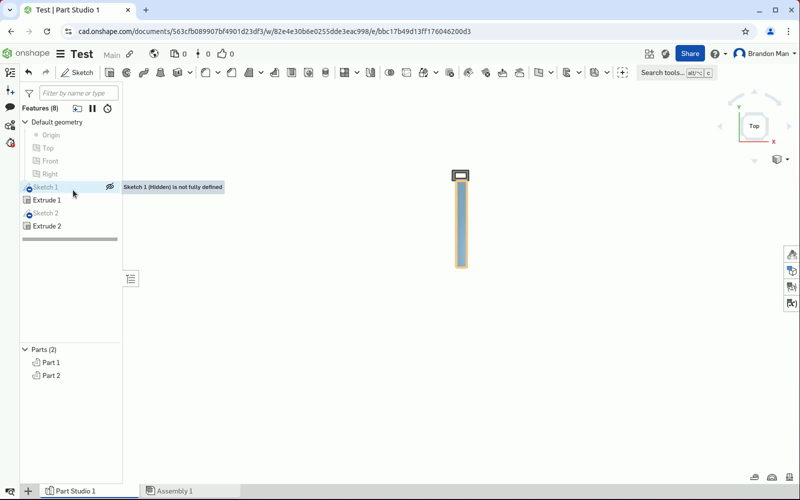
click(73, 189)
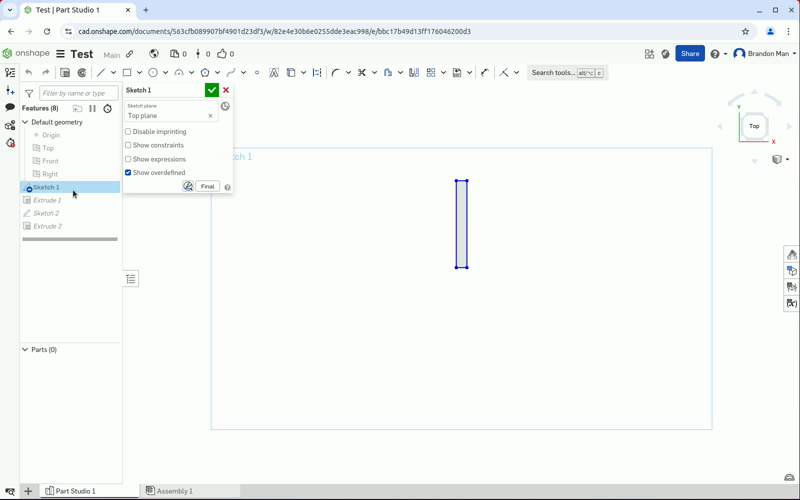
mouse_move(229, 92)
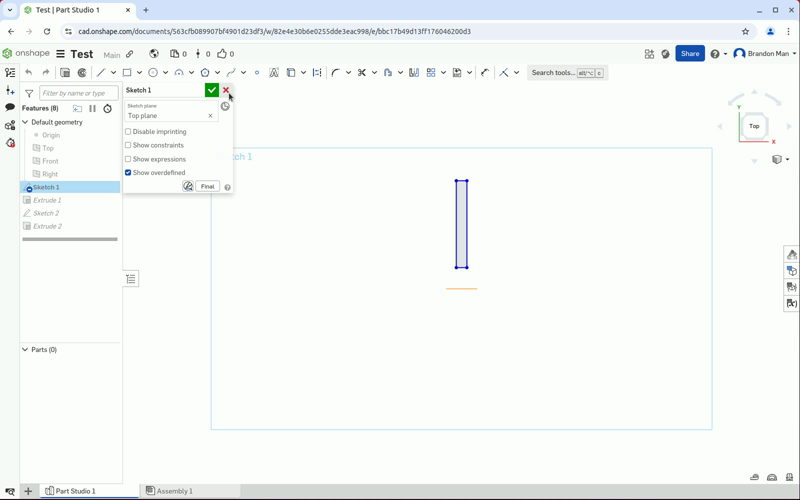
click(229, 92)
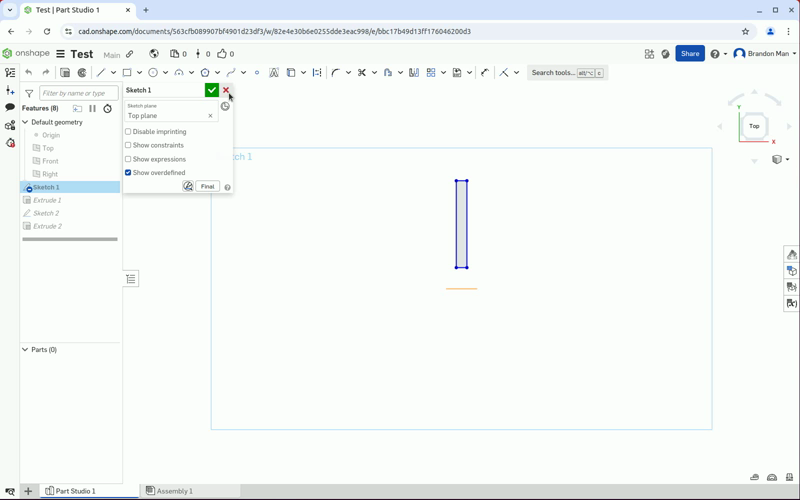
key(shift+s)
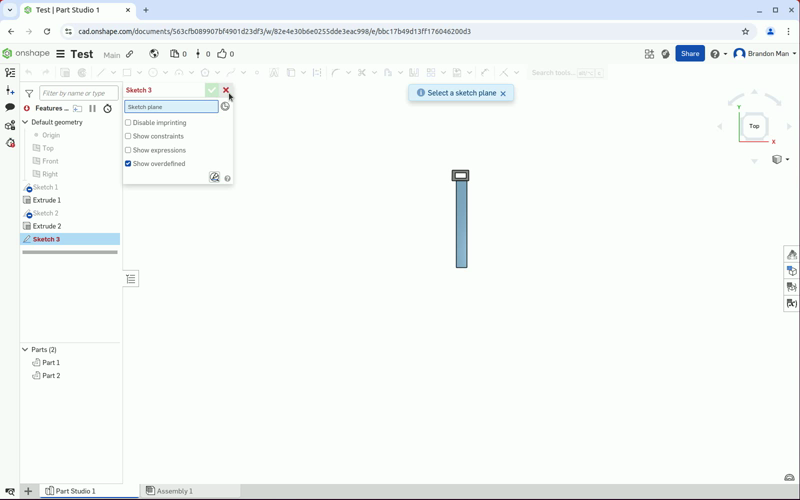
mouse_move(73, 150)
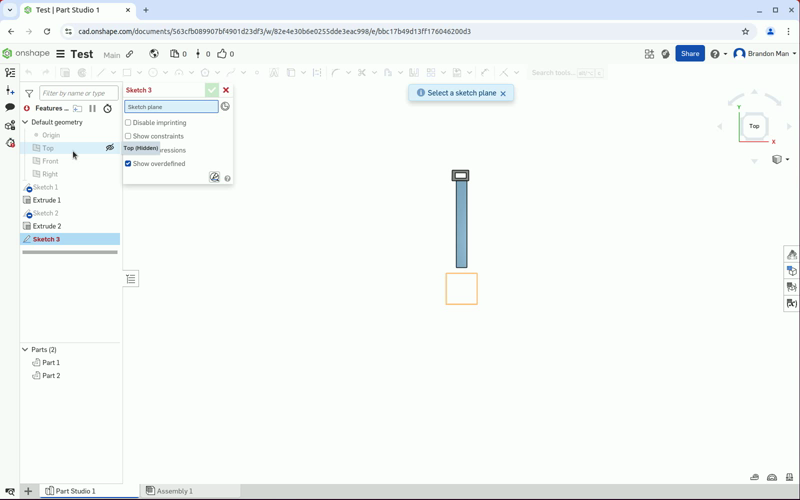
click(73, 150)
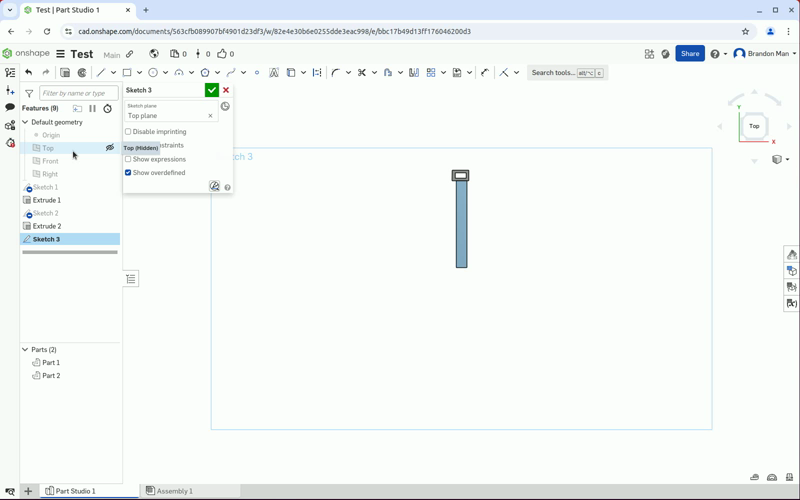
mouse_move(73, 352)
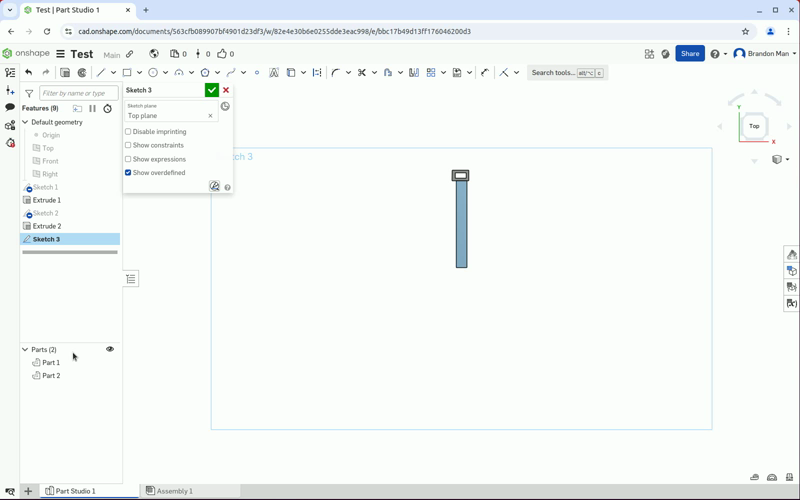
key(y)
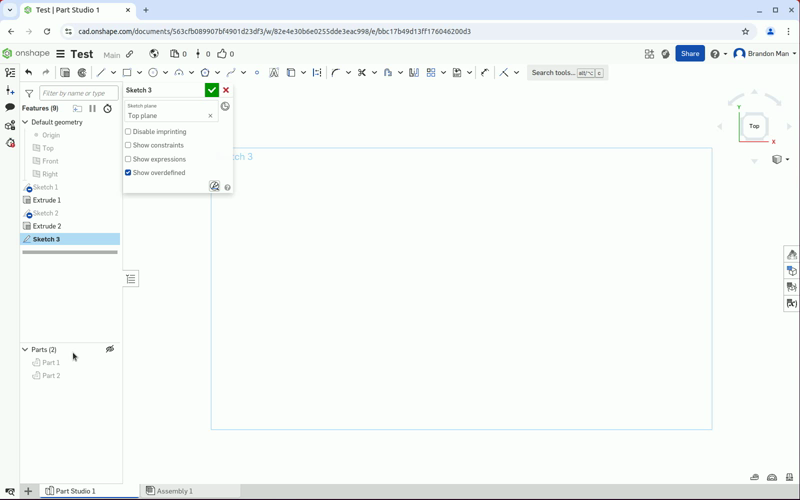
key(l)
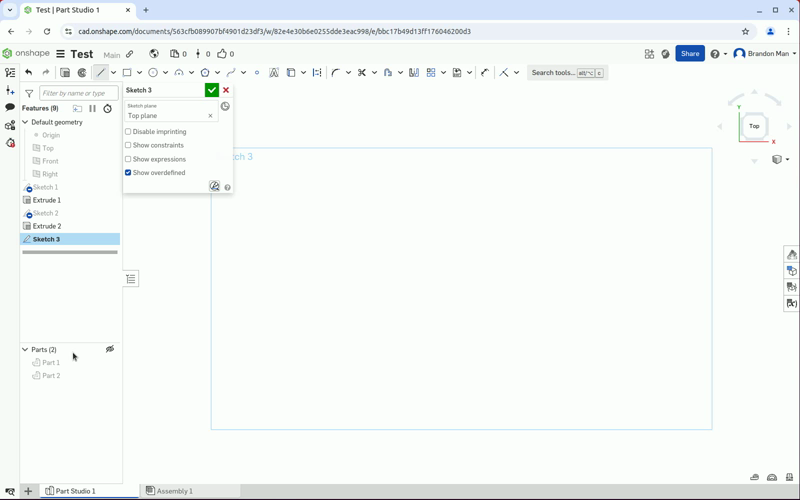
key_down(shift)
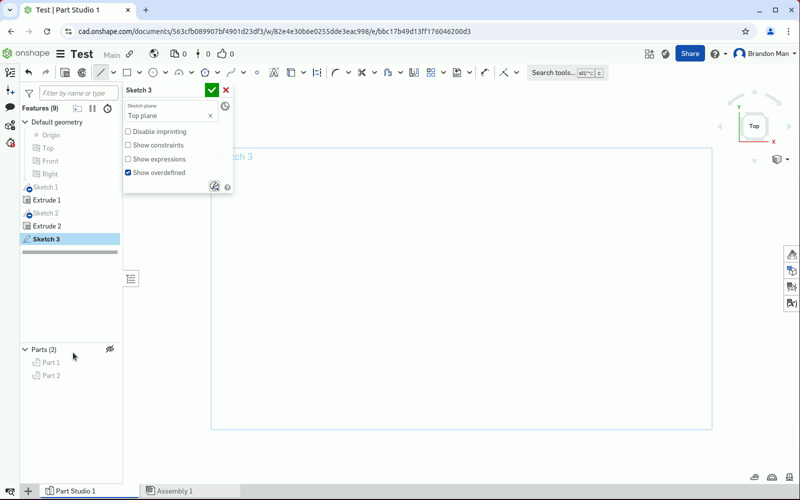
mouse_move(450, 282)
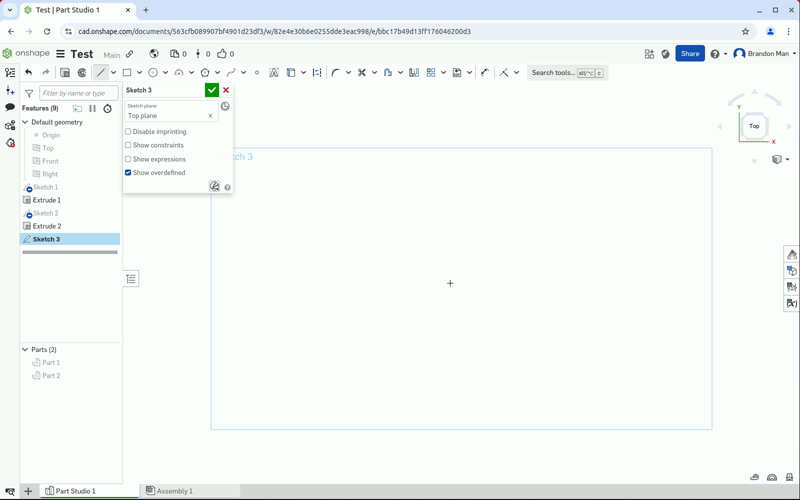
click(450, 282)
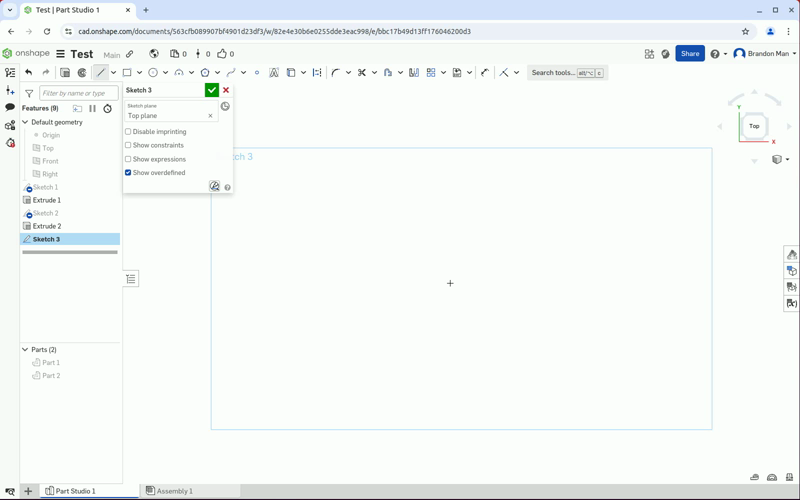
key_up(shift)
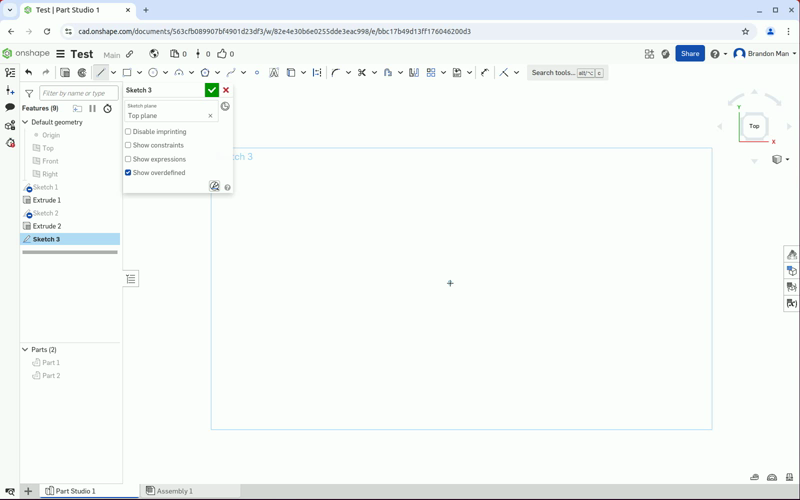
key_down(shift)
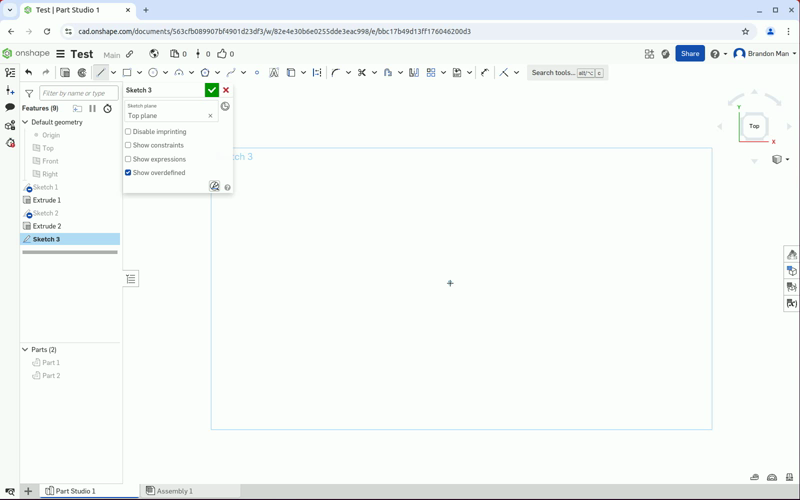
mouse_move(480, 282)
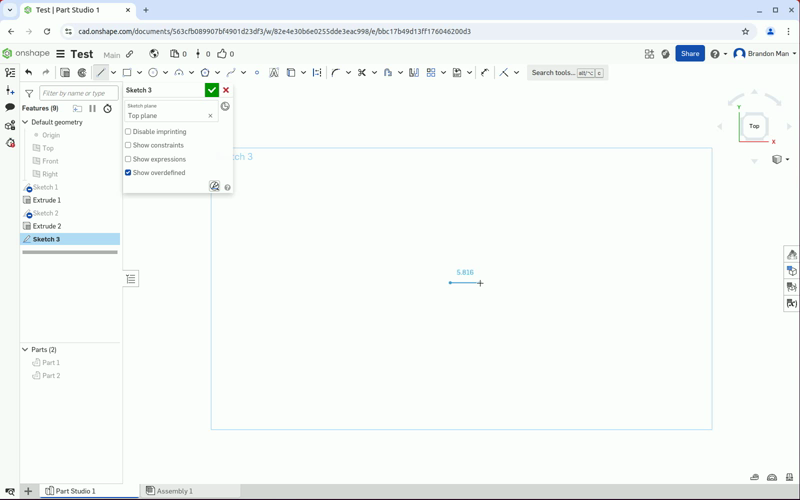
mouse_move(471, 282)
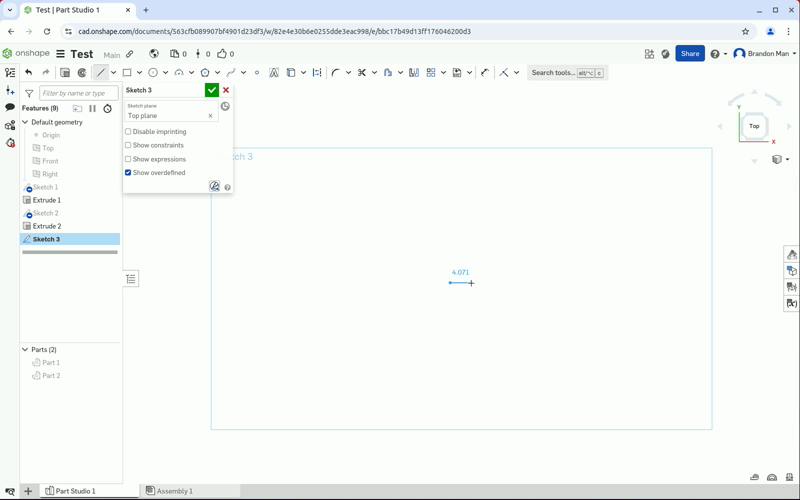
click(471, 282)
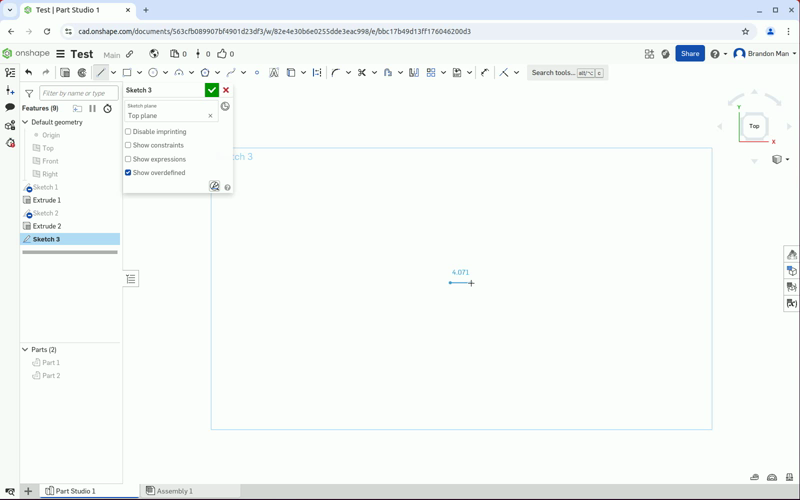
key_up(shift)
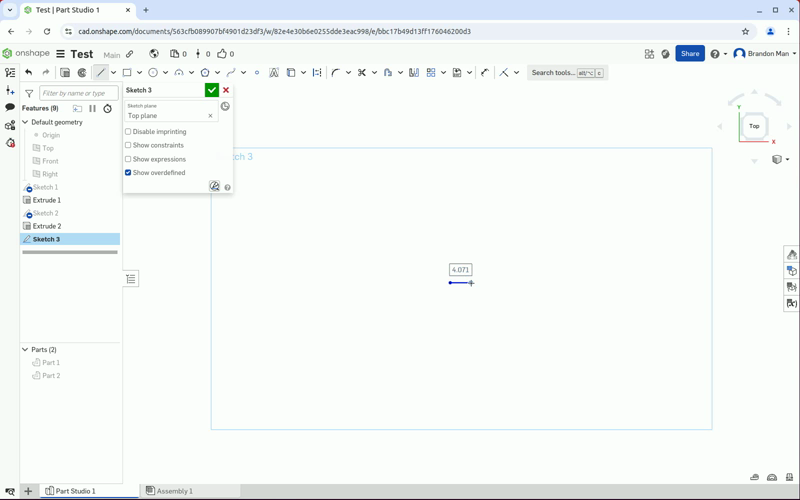
key_down(shift)
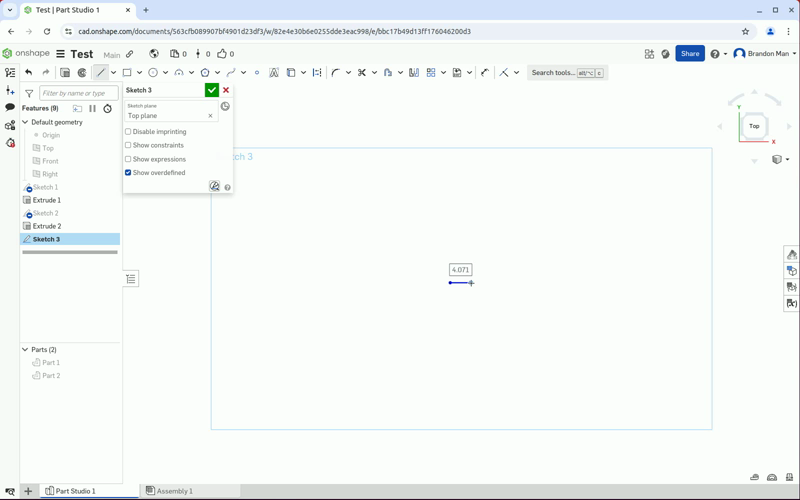
mouse_move(501, 282)
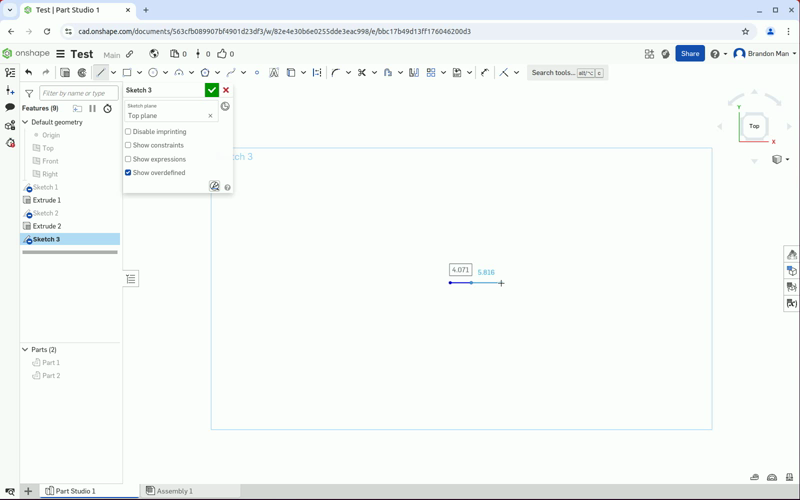
mouse_move(471, 261)
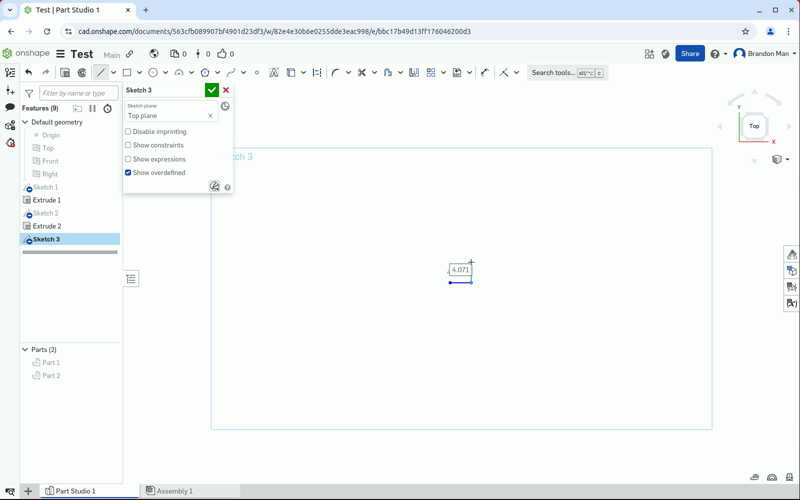
click(471, 261)
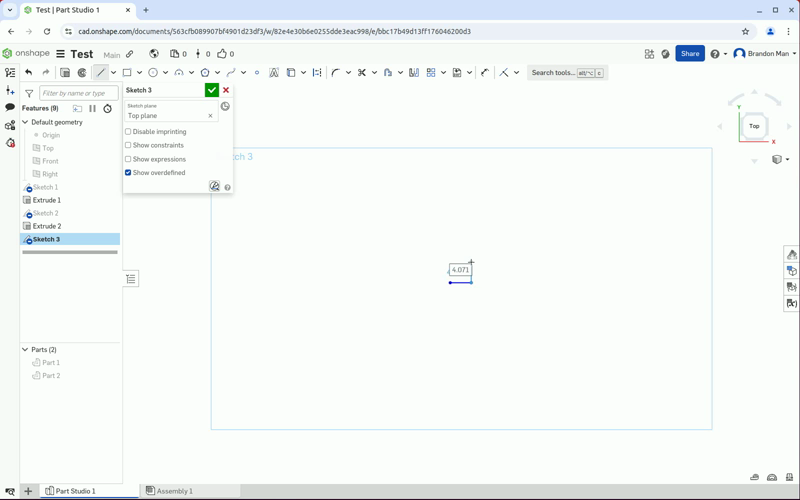
key_up(shift)
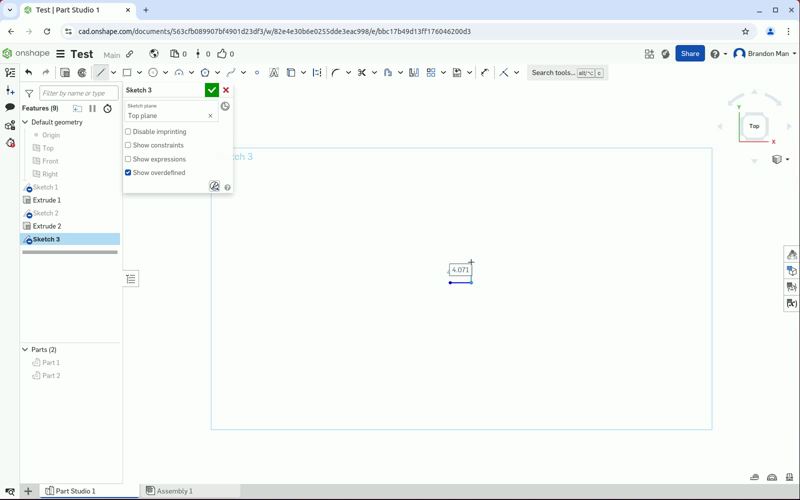
key_down(shift)
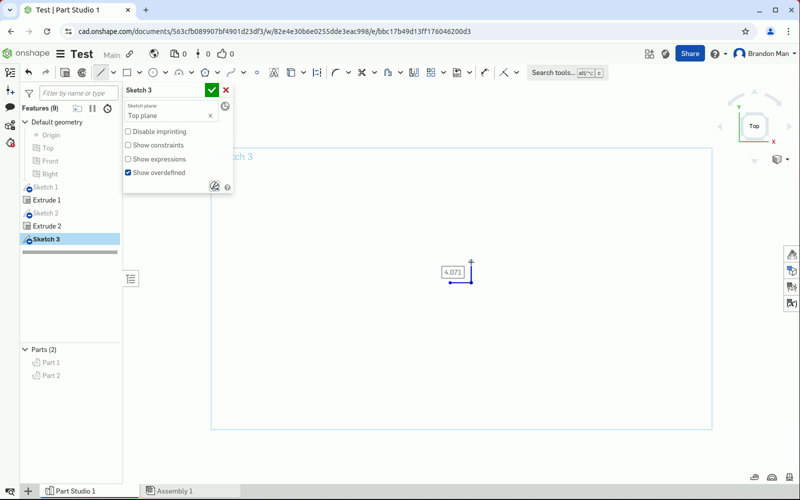
mouse_move(501, 261)
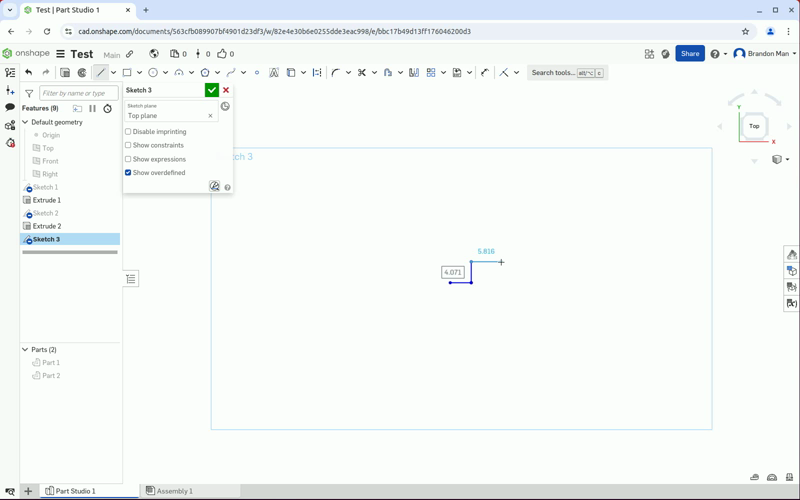
mouse_move(465, 261)
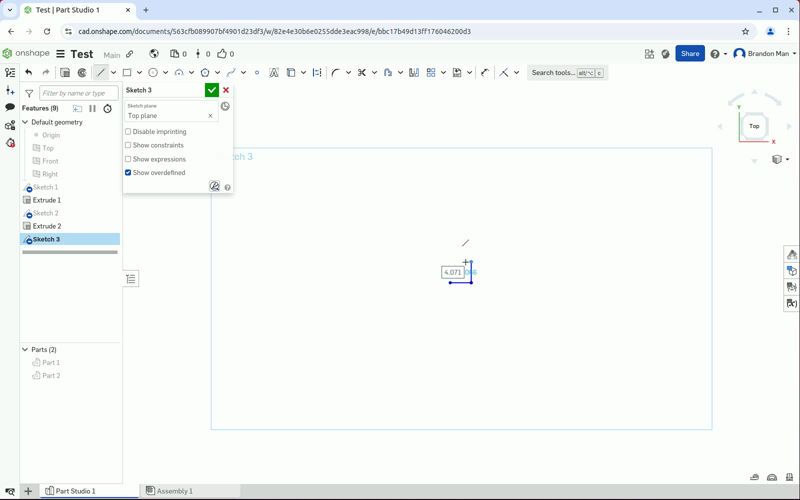
scroll(6)
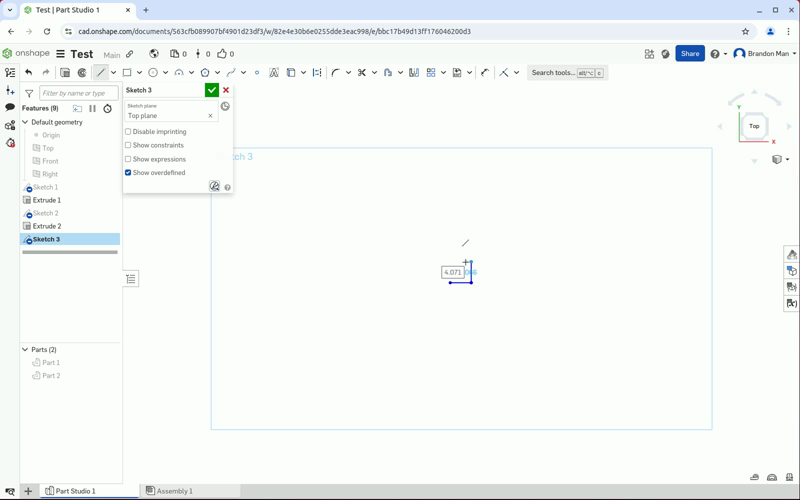
scroll(6)
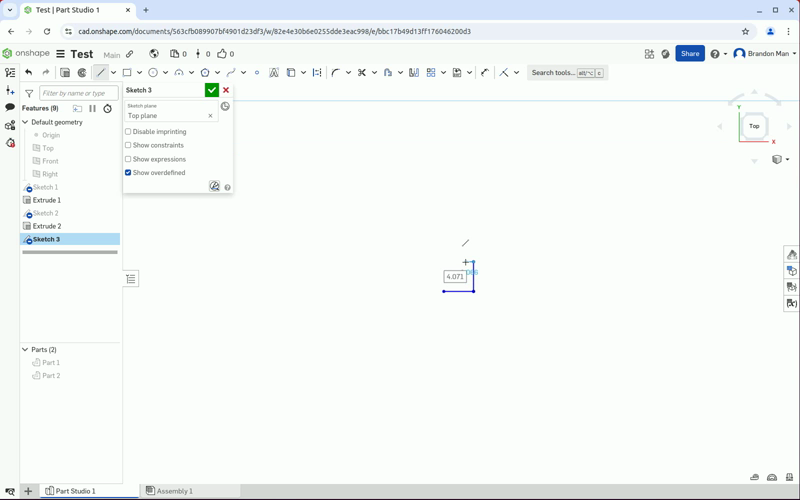
scroll(6)
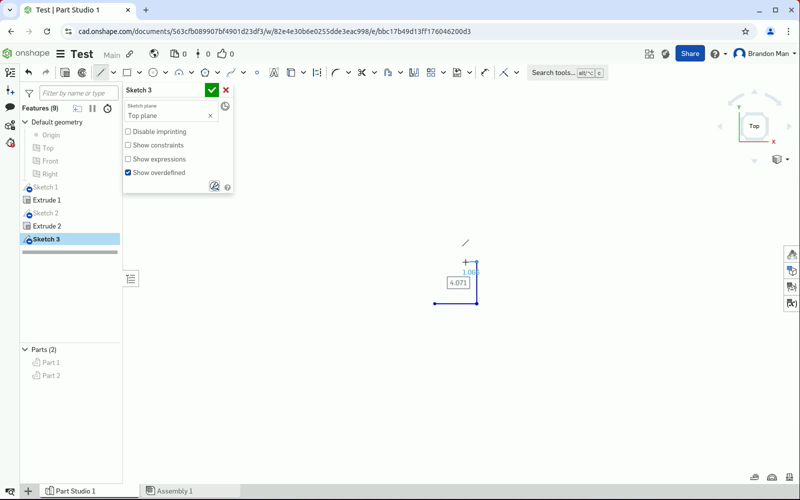
scroll(6)
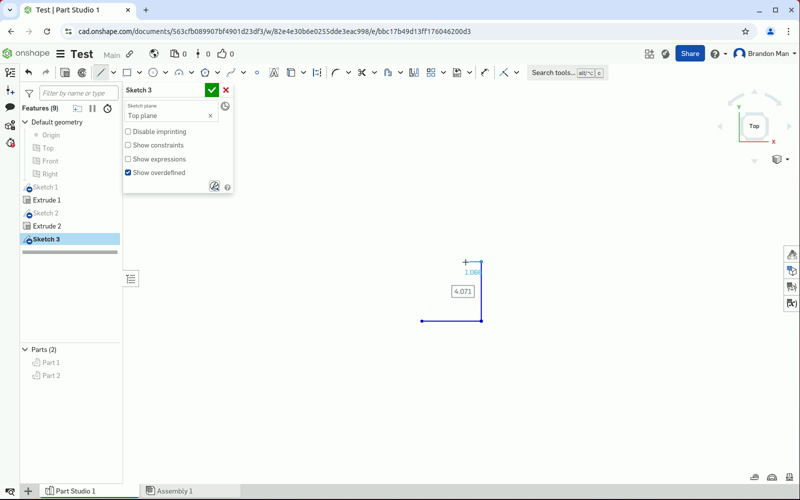
scroll(6)
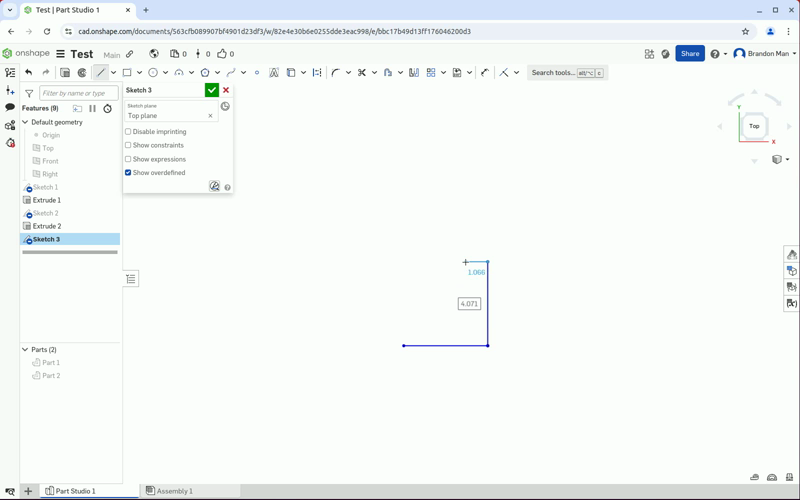
scroll(6)
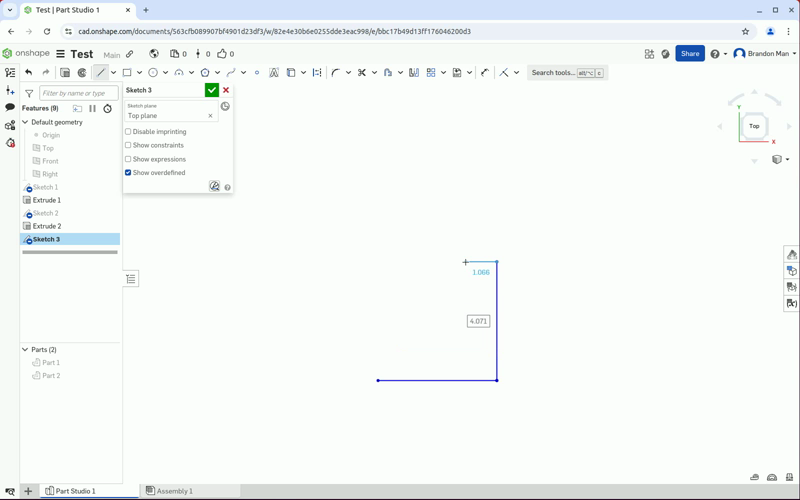
scroll(6)
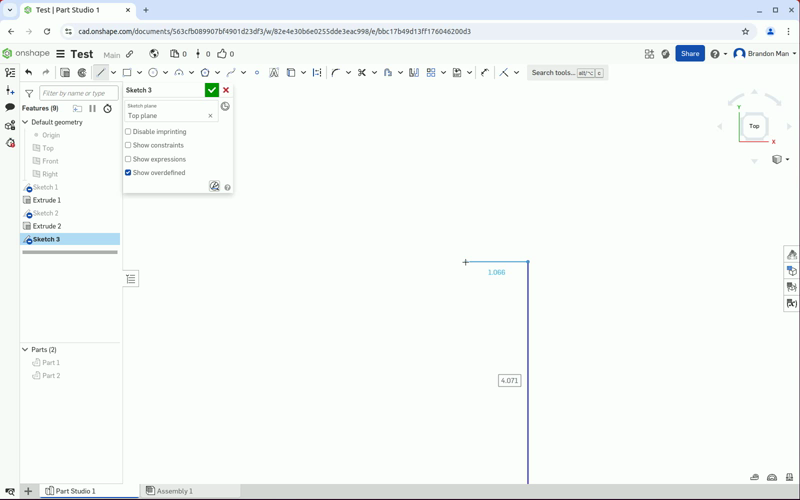
click(465, 261)
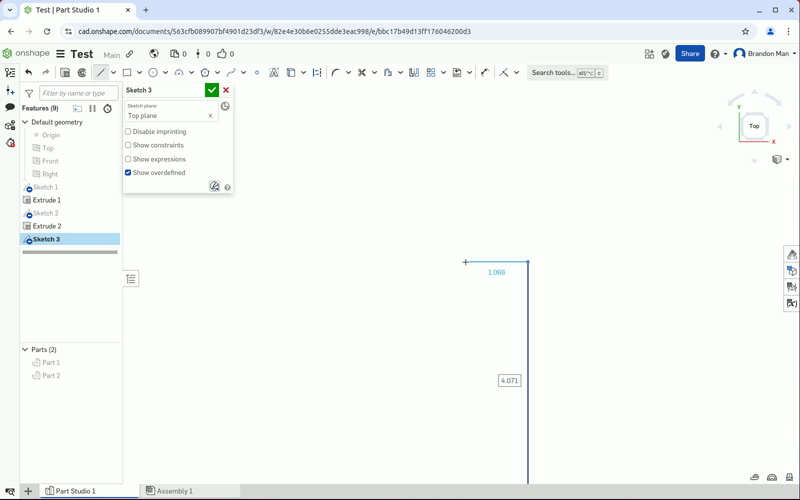
scroll(-6)
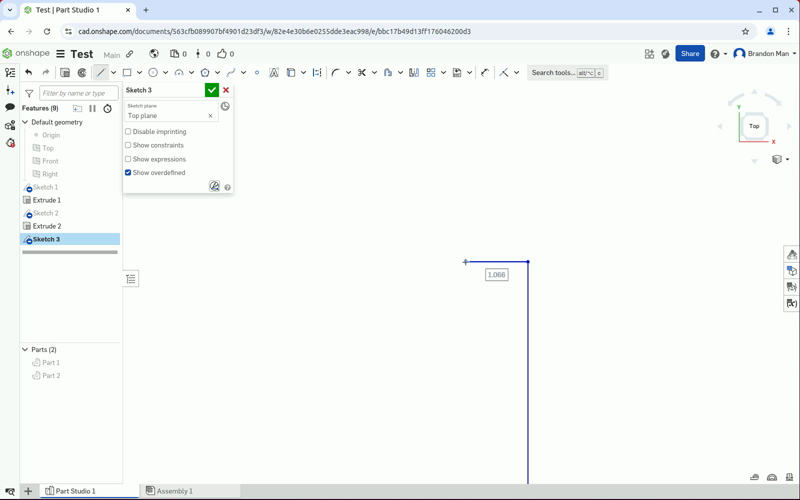
scroll(-6)
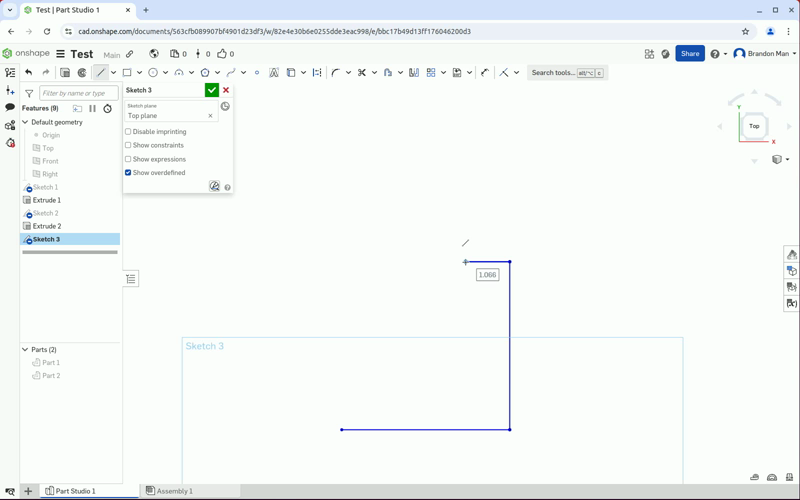
scroll(-6)
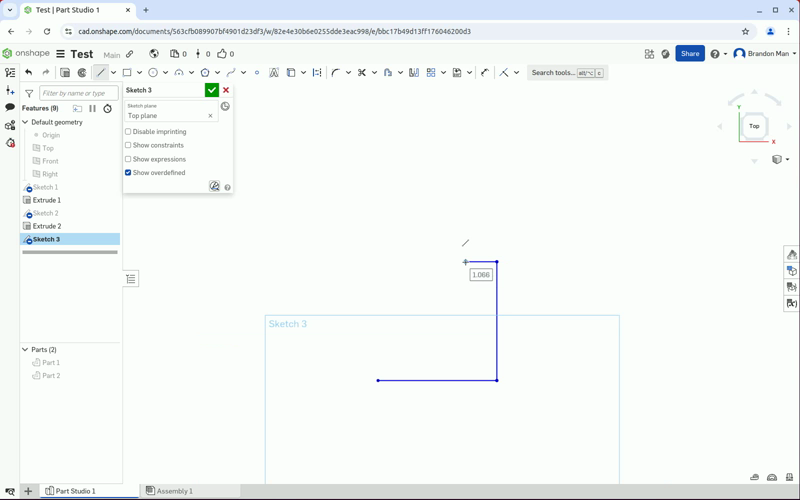
scroll(-6)
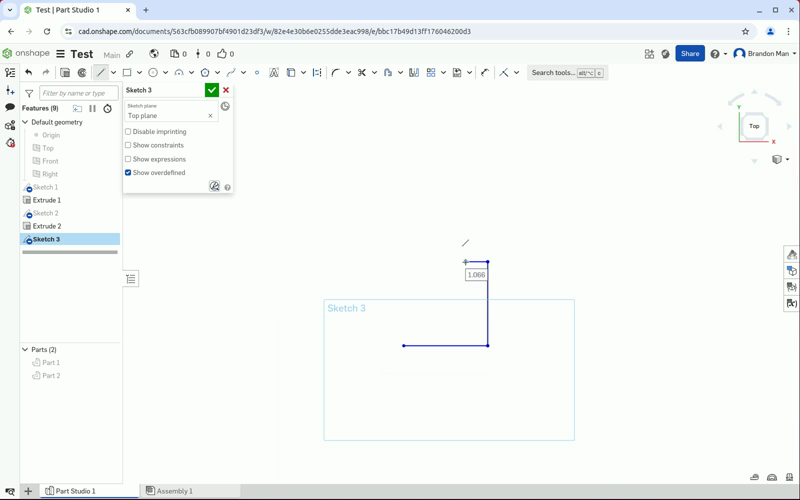
scroll(-6)
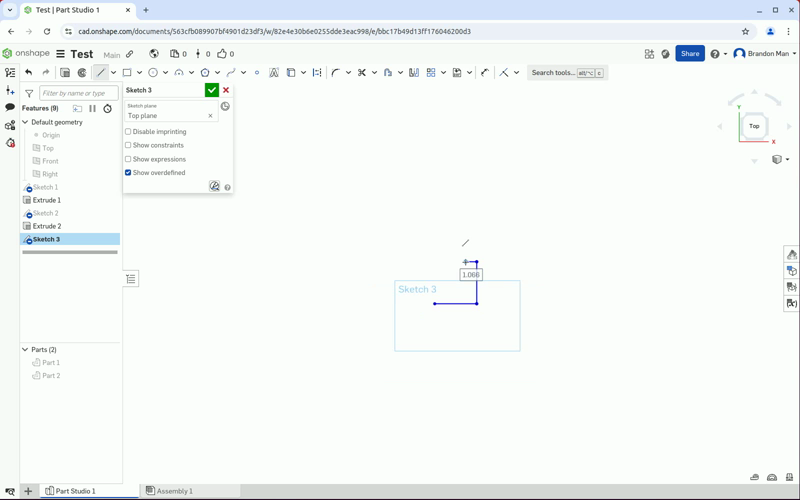
scroll(-6)
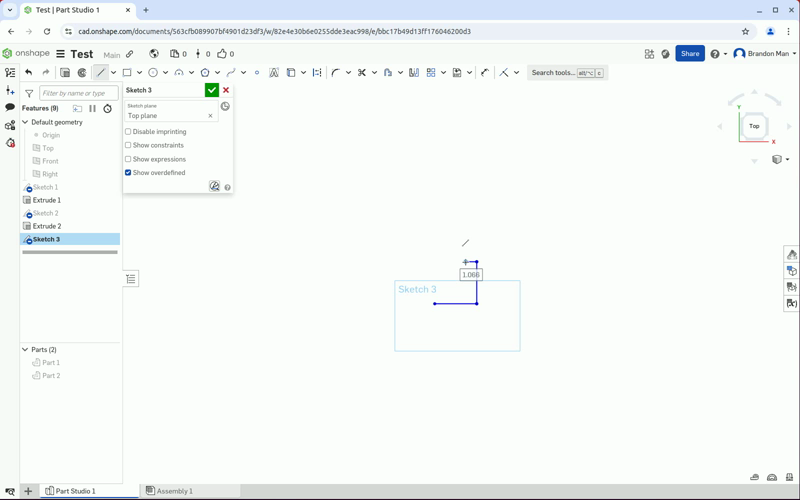
scroll(-6)
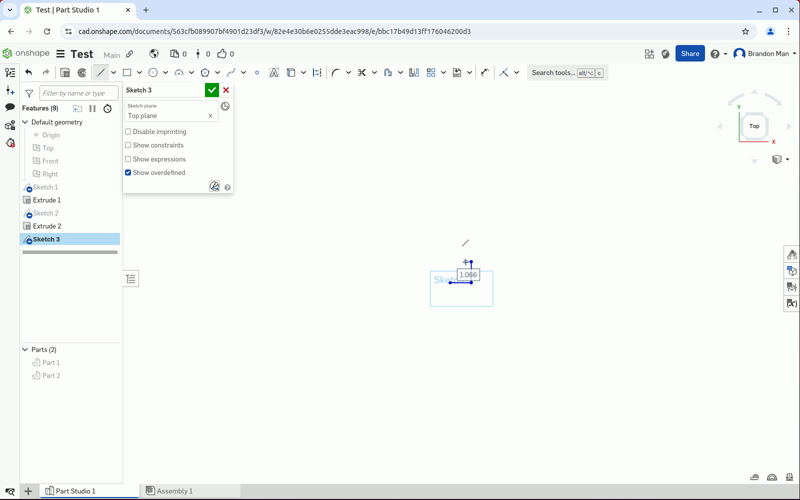
key_up(shift)
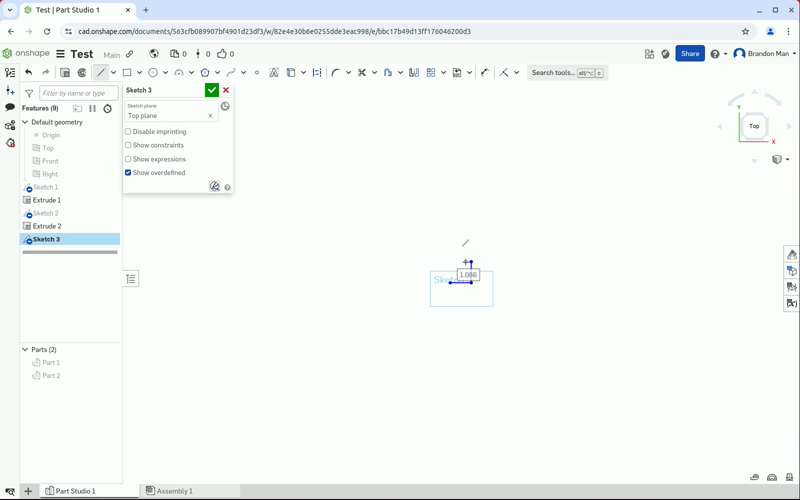
key_down(shift)
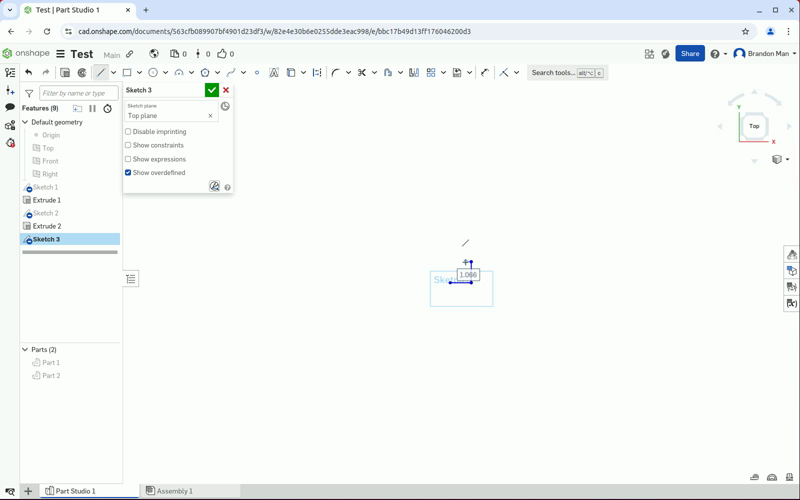
mouse_move(495, 261)
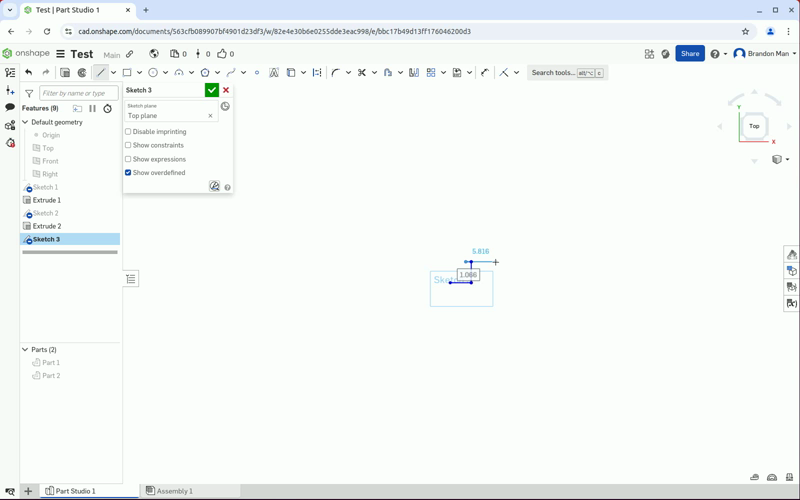
mouse_move(455, 261)
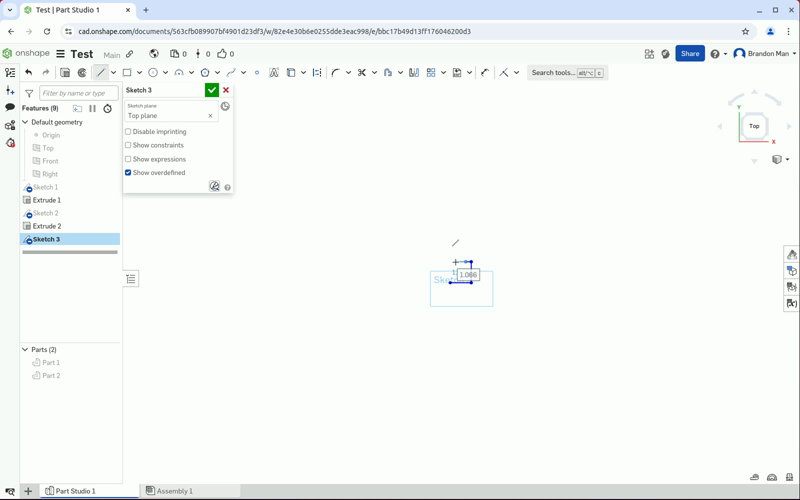
click(455, 261)
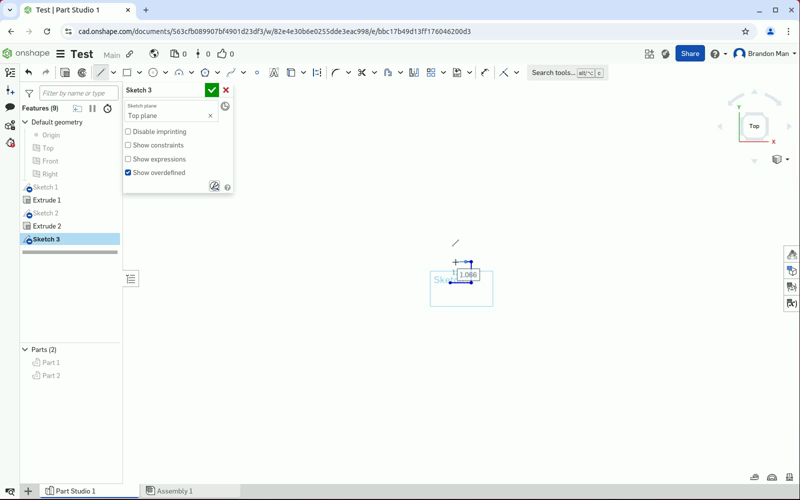
key_up(shift)
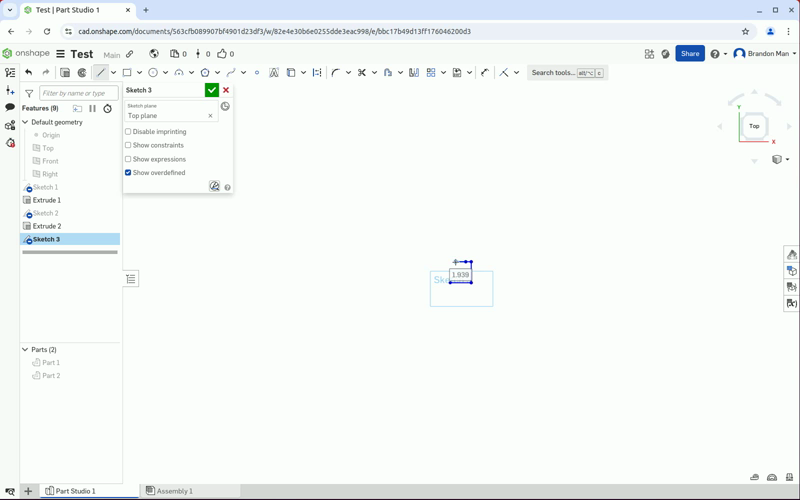
key_down(shift)
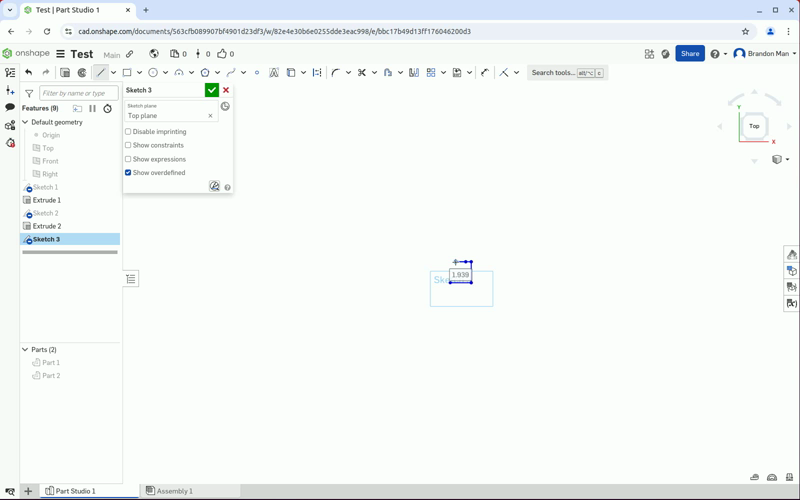
mouse_move(485, 261)
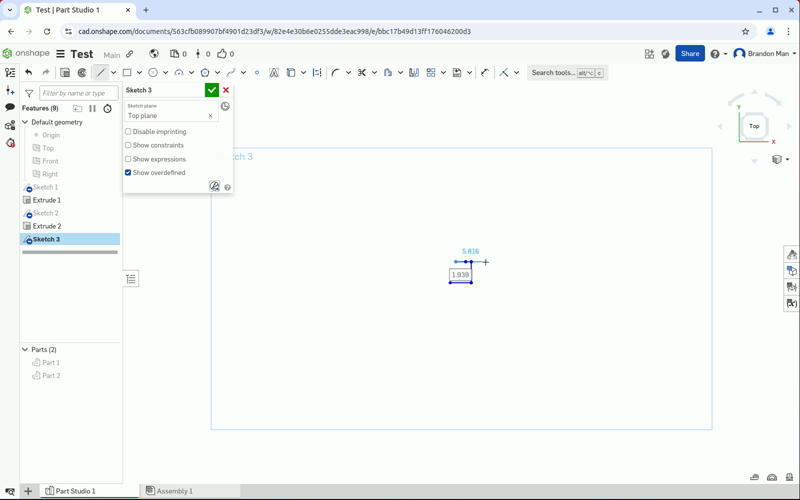
mouse_move(450, 261)
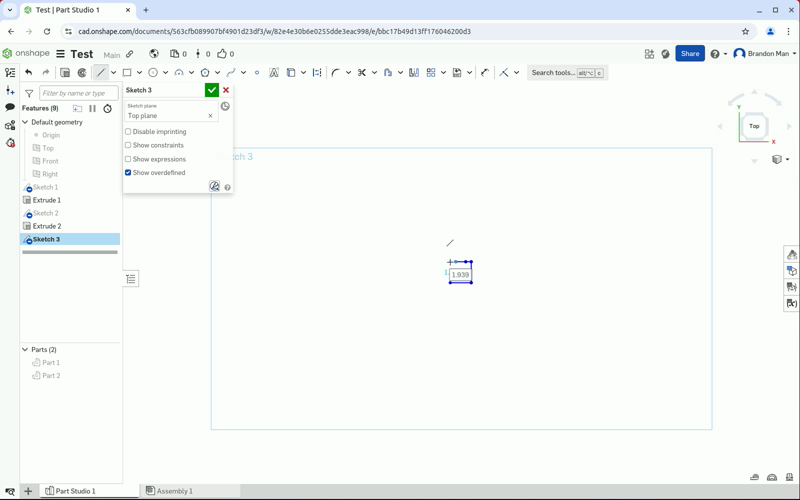
scroll(6)
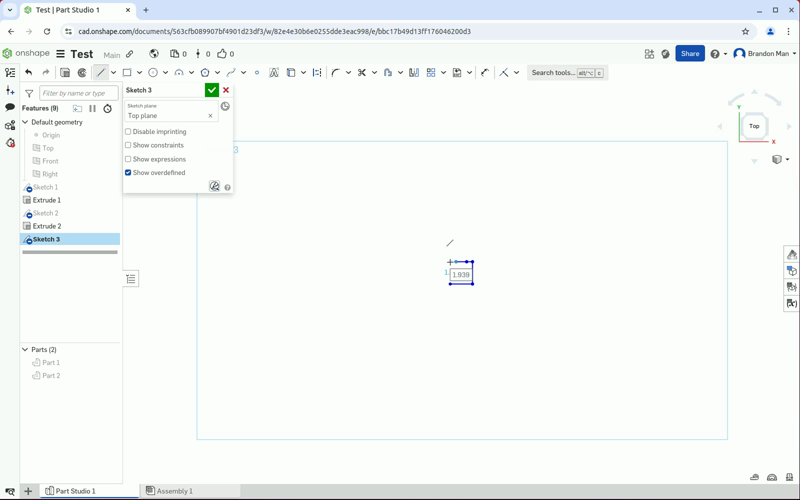
scroll(6)
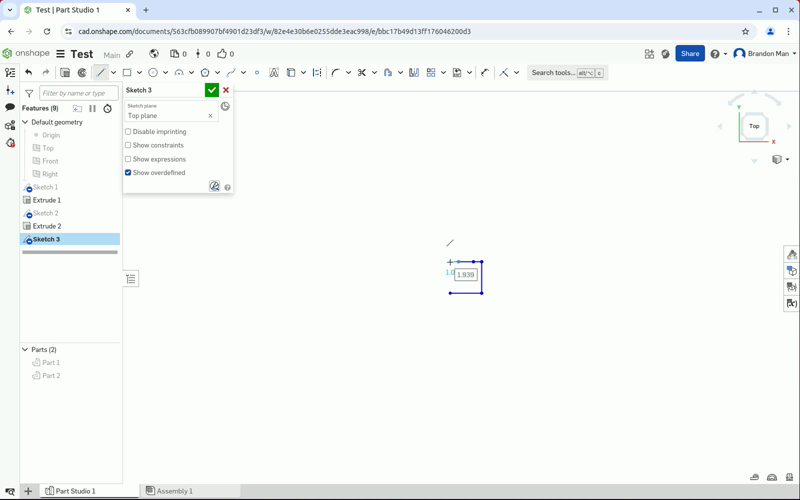
scroll(6)
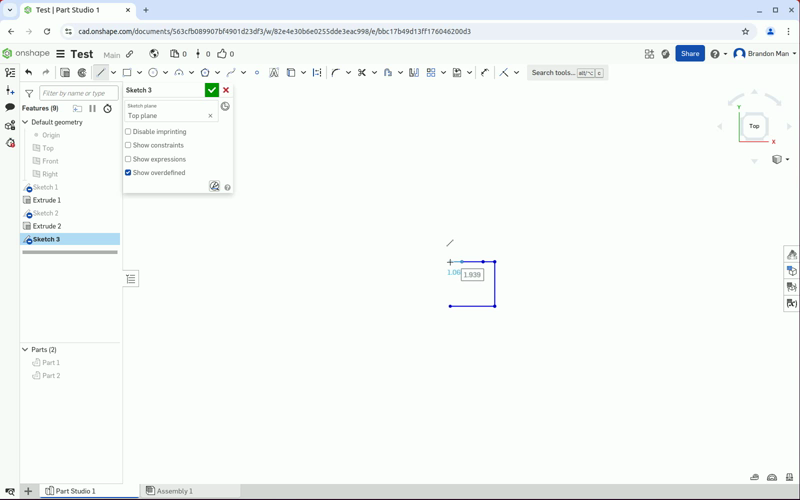
scroll(6)
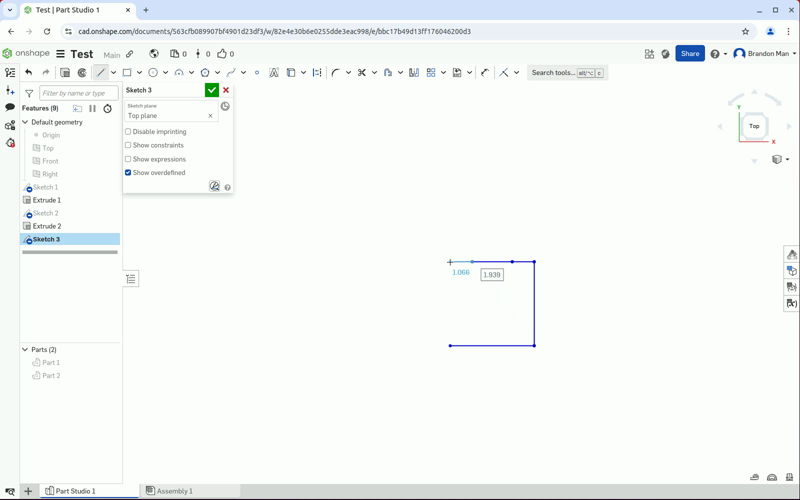
scroll(6)
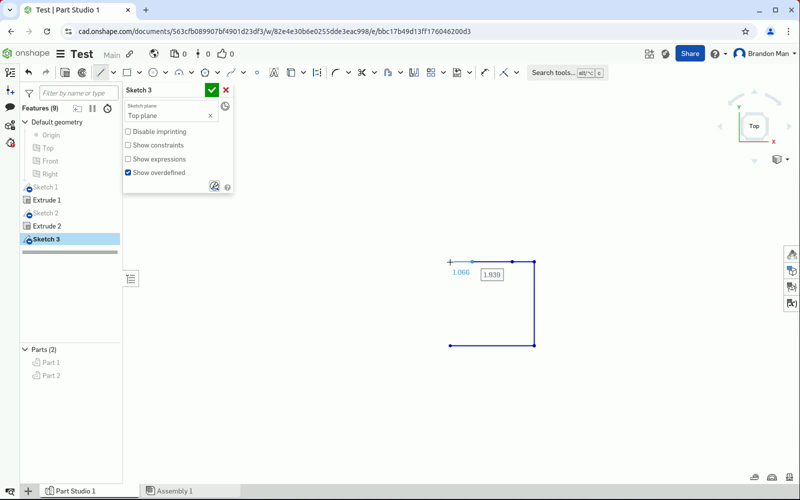
scroll(6)
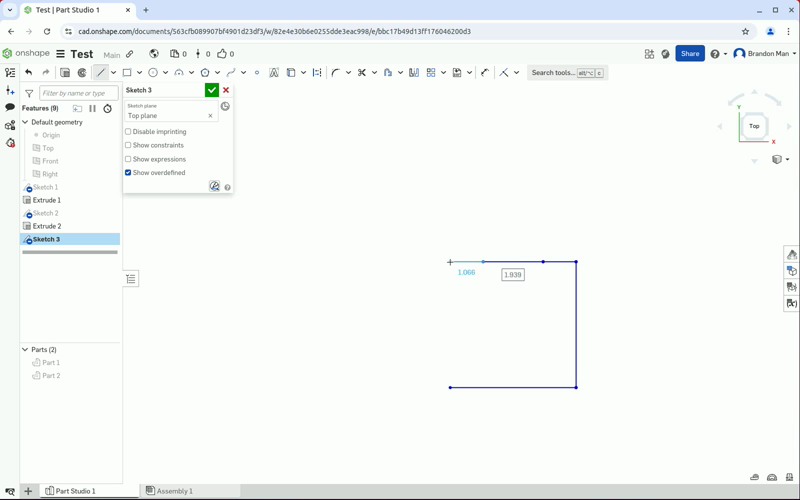
scroll(6)
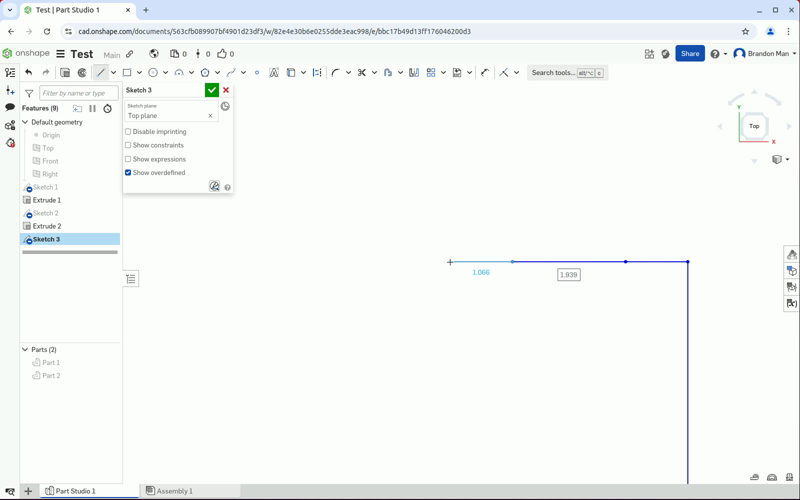
click(450, 261)
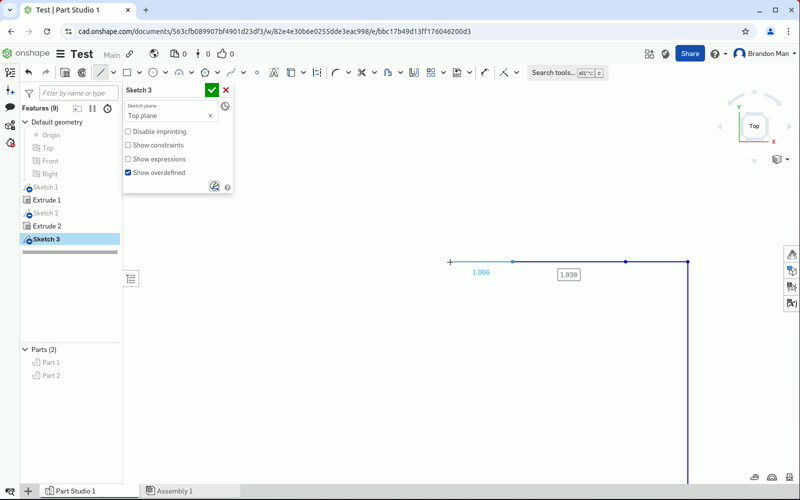
scroll(-6)
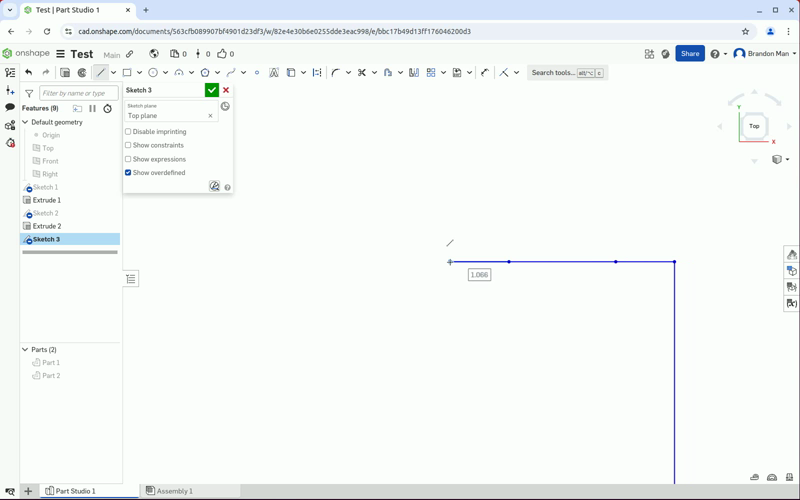
scroll(-6)
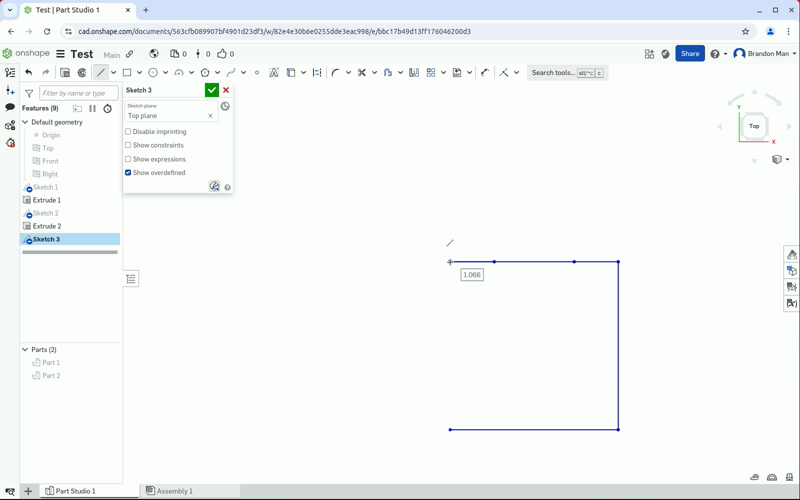
scroll(-6)
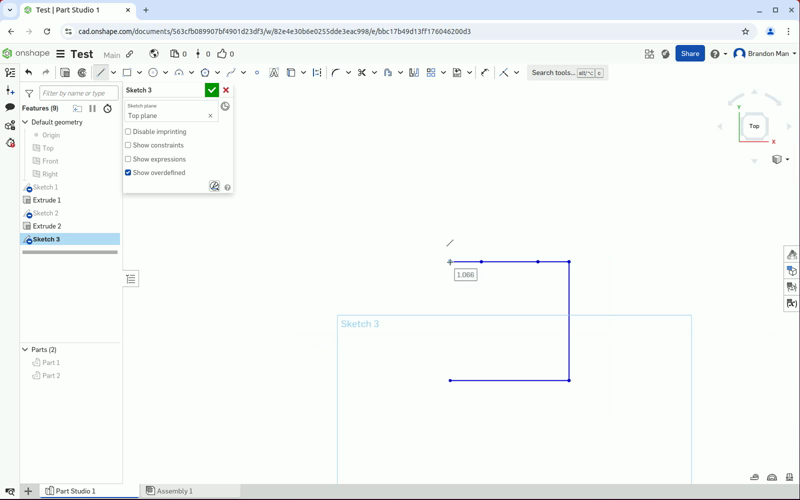
scroll(-6)
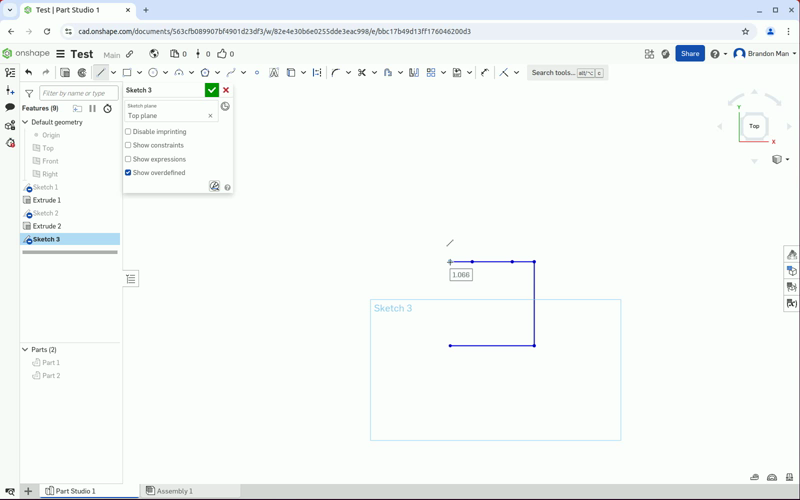
scroll(-6)
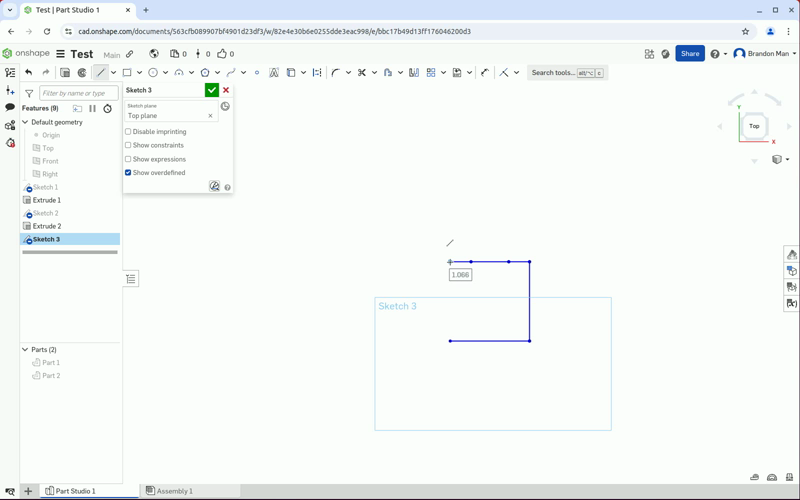
scroll(-6)
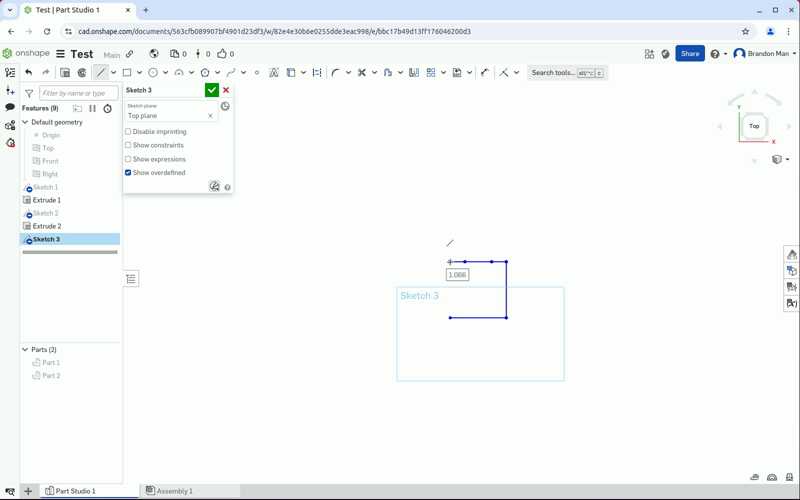
scroll(-6)
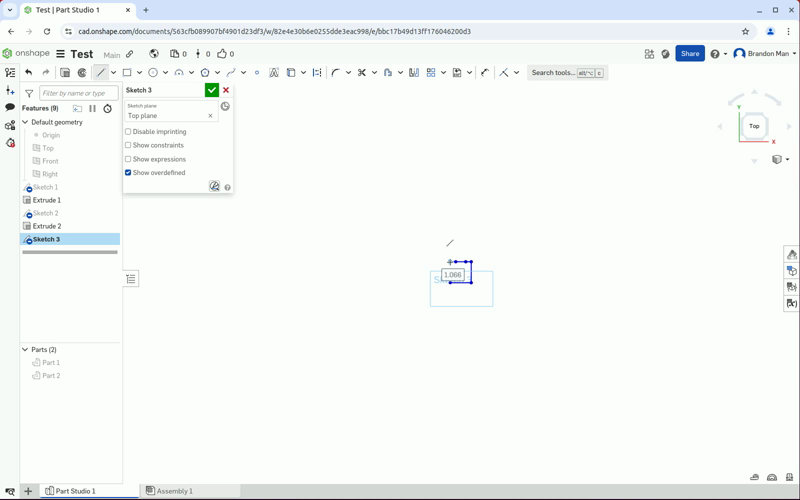
key_up(shift)
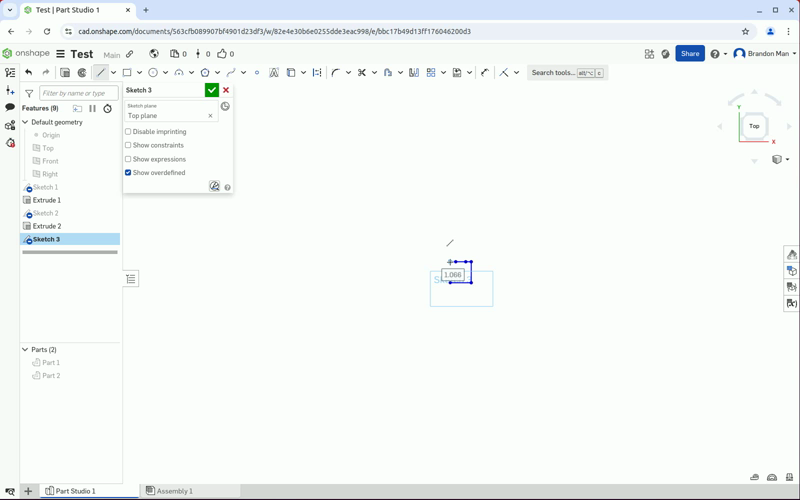
mouse_move(480, 261)
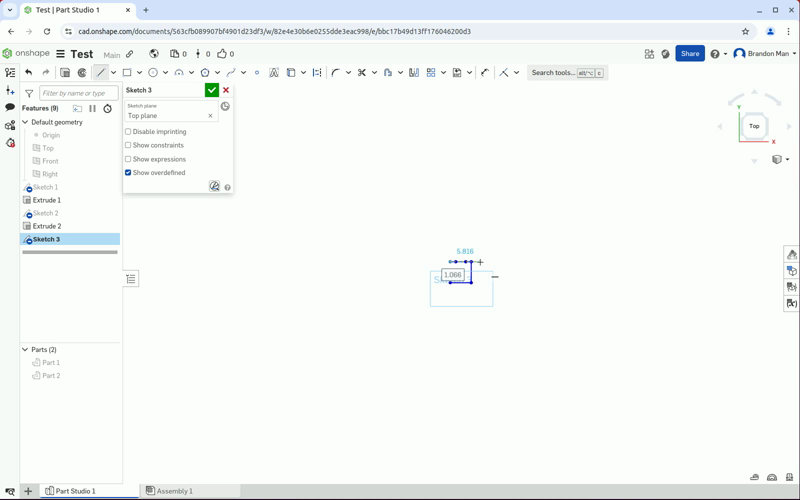
key_down(shift)
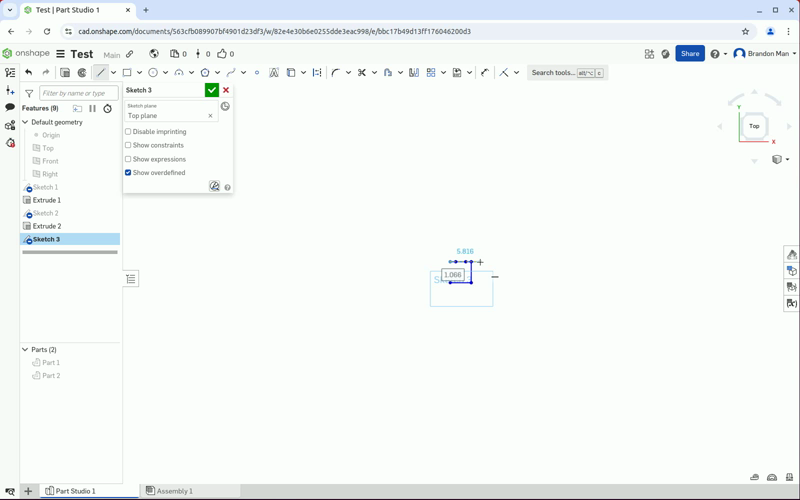
mouse_move(450, 282)
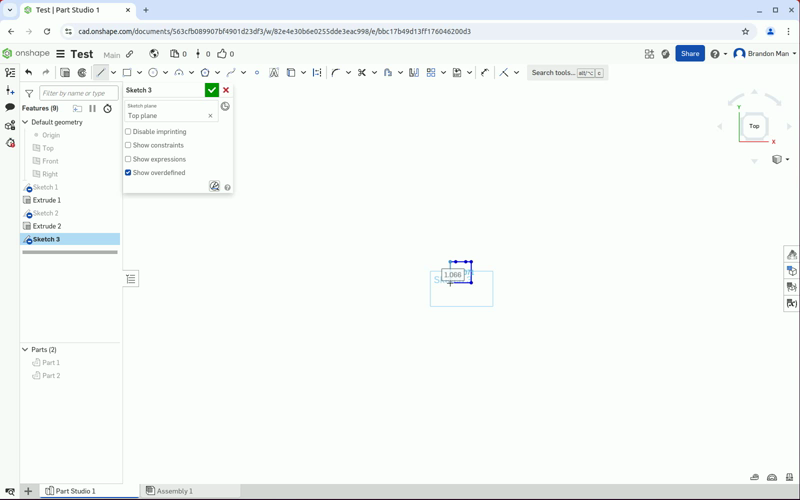
key_up(shift)
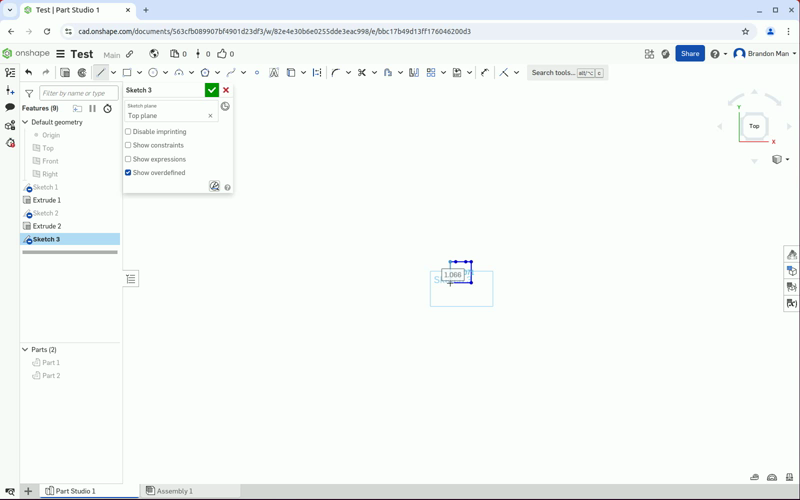
click(450, 282)
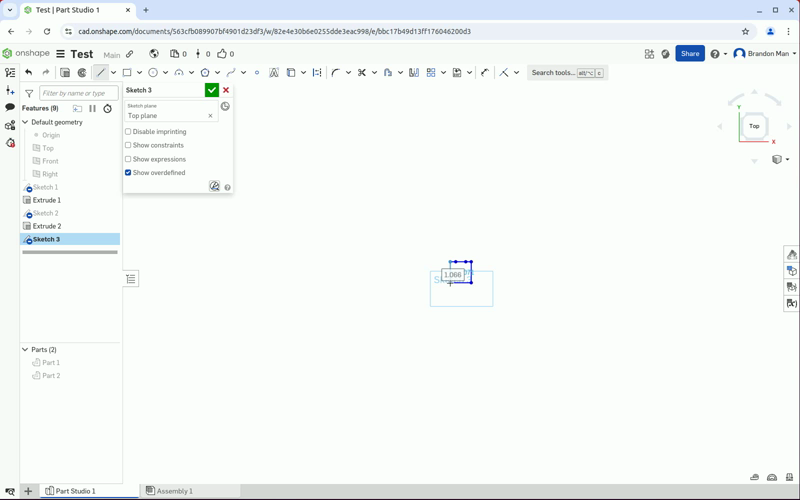
key(esc)
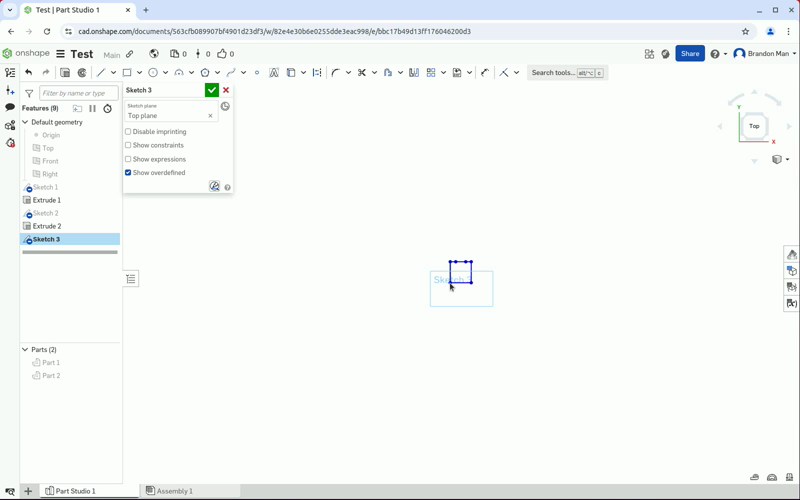
mouse_move(464, 274)
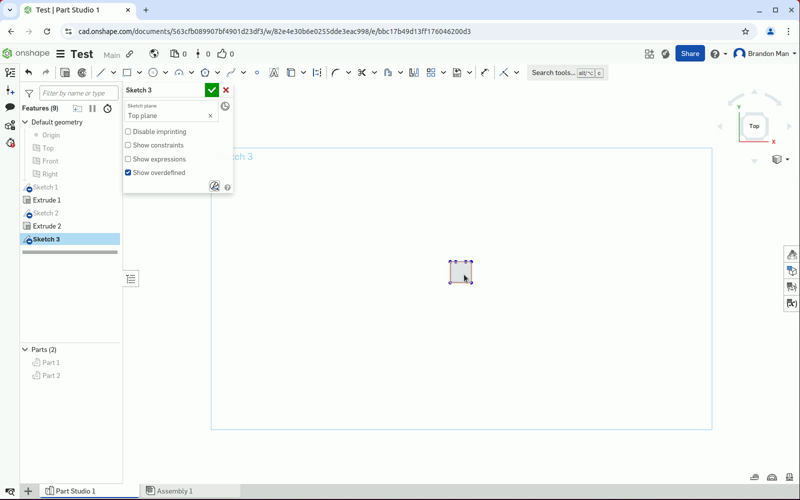
scroll(6)
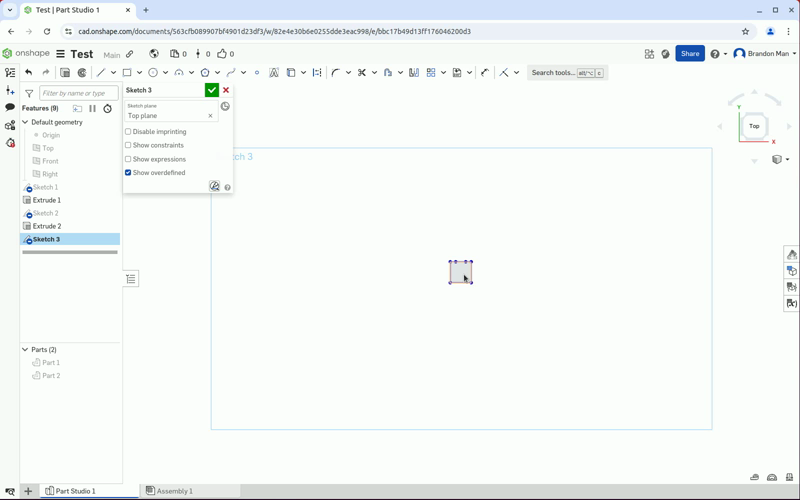
scroll(6)
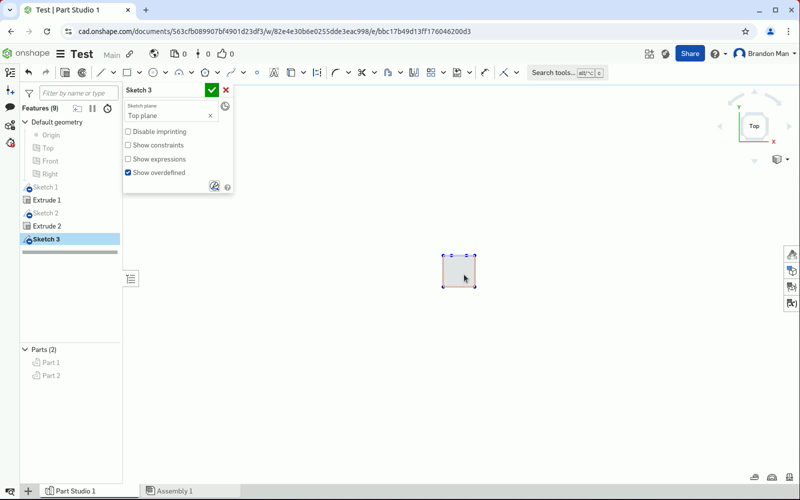
scroll(6)
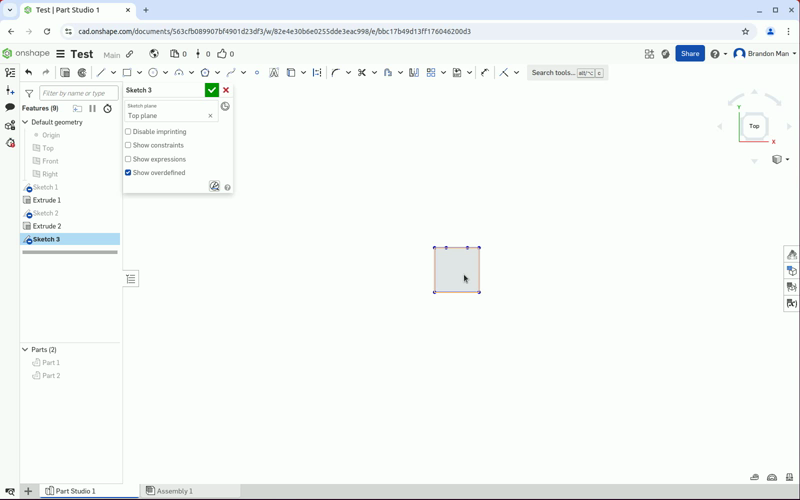
scroll(6)
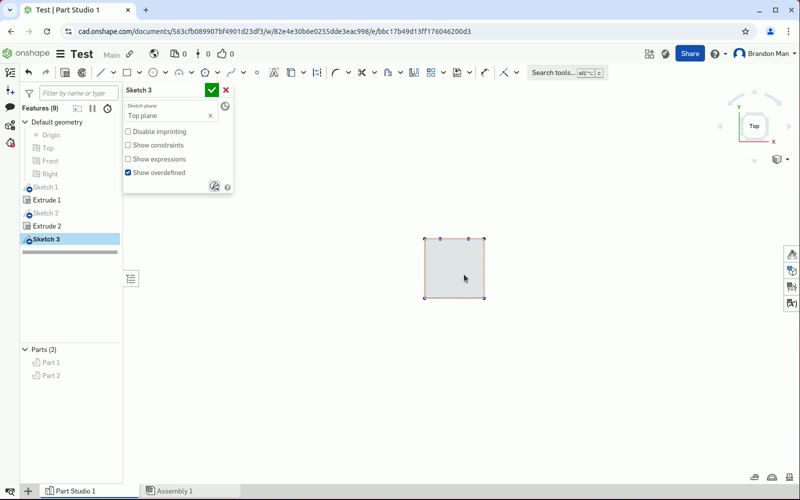
scroll(6)
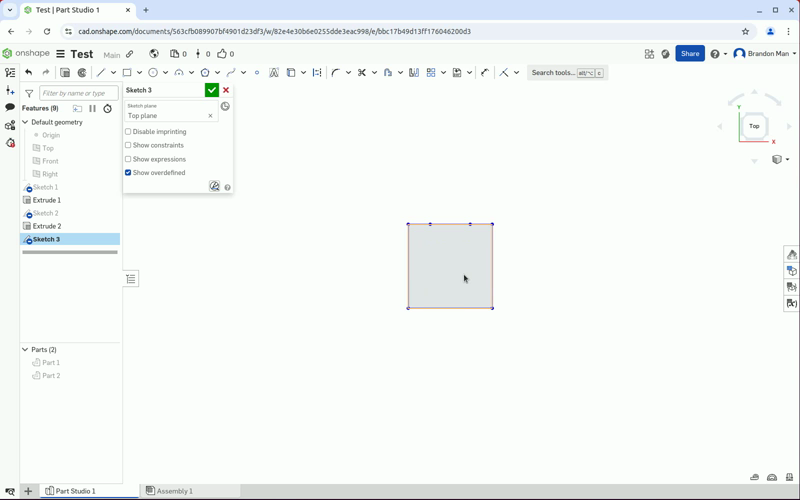
scroll(6)
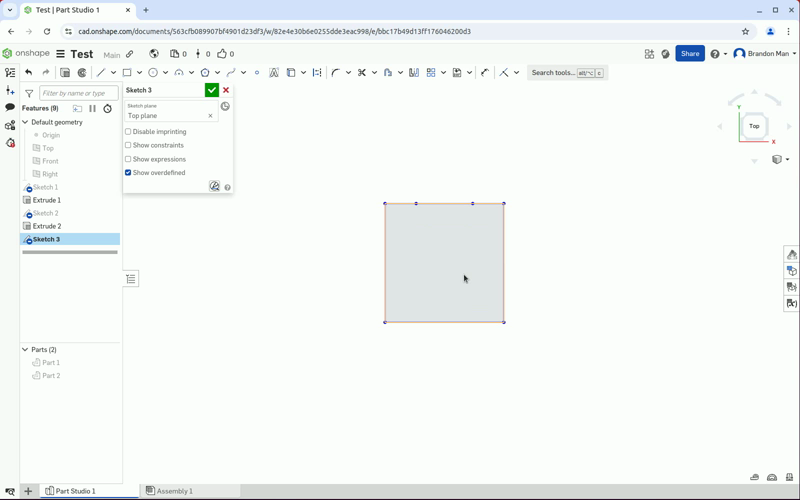
scroll(6)
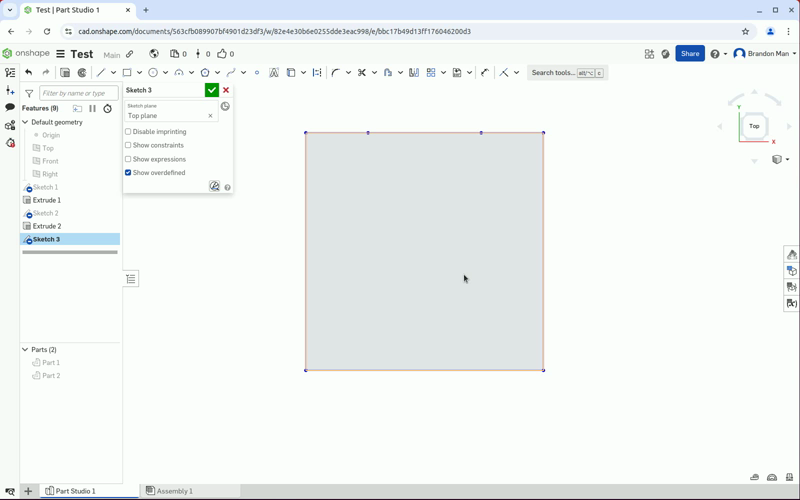
click(464, 274)
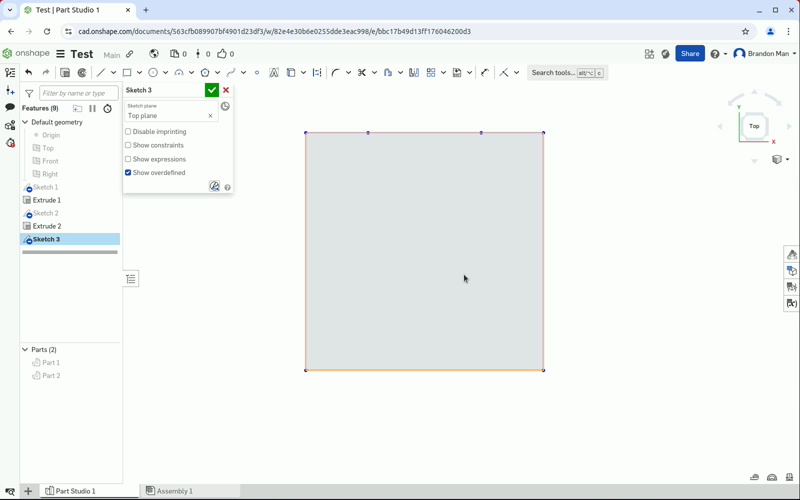
scroll(-6)
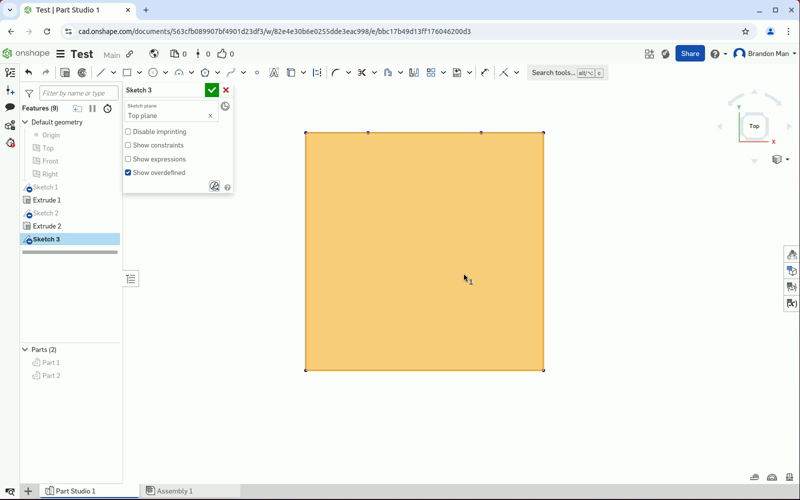
scroll(-6)
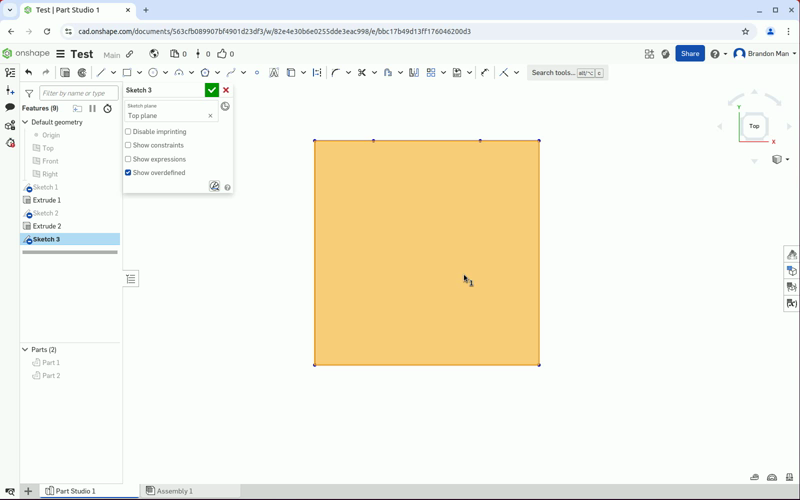
scroll(-6)
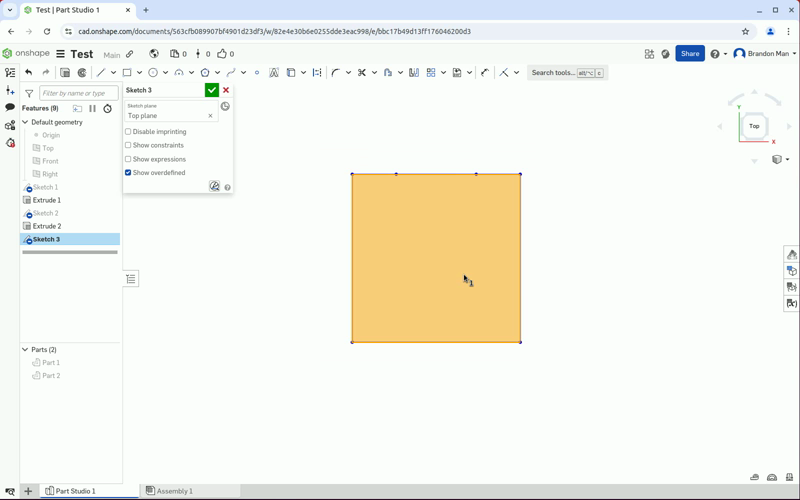
scroll(-6)
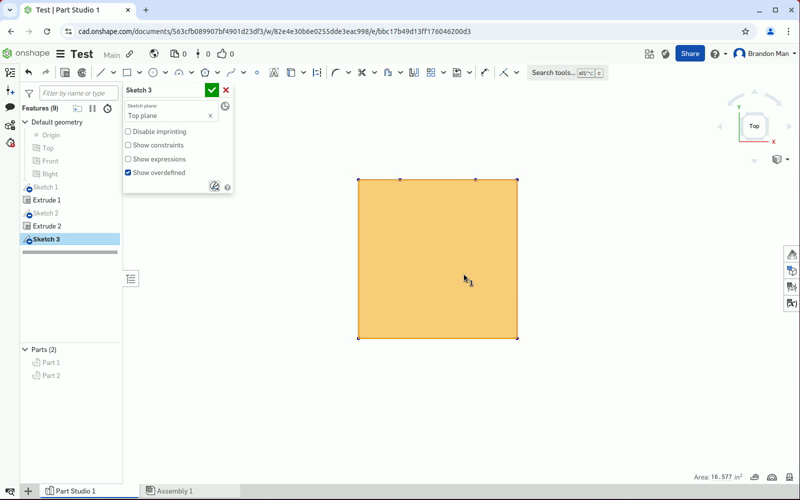
scroll(-6)
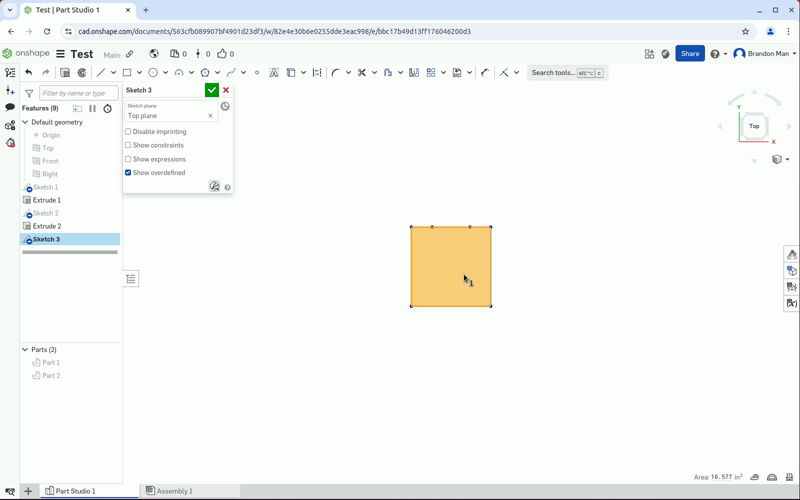
scroll(-6)
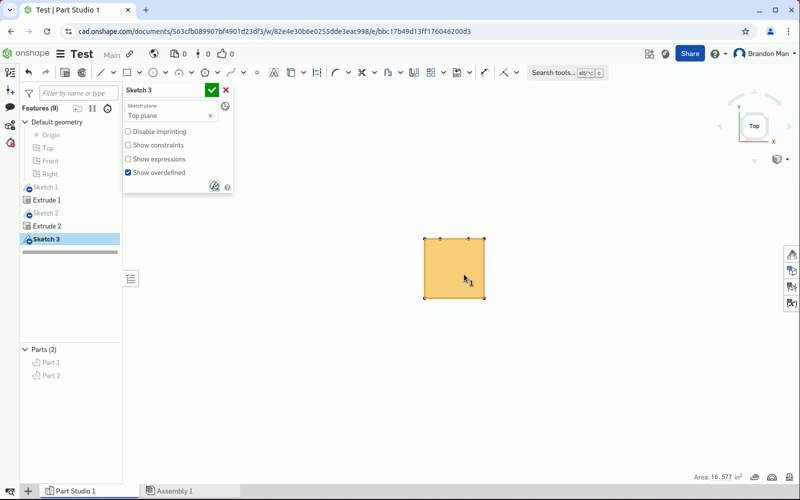
scroll(-6)
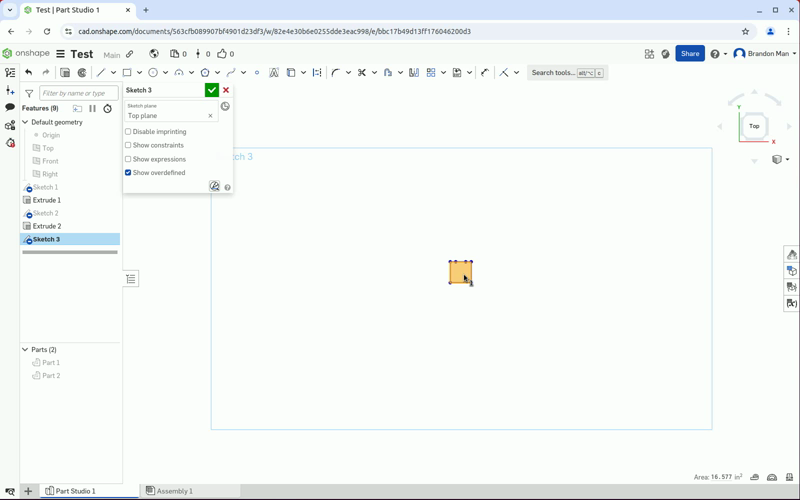
mouse_move(73, 352)
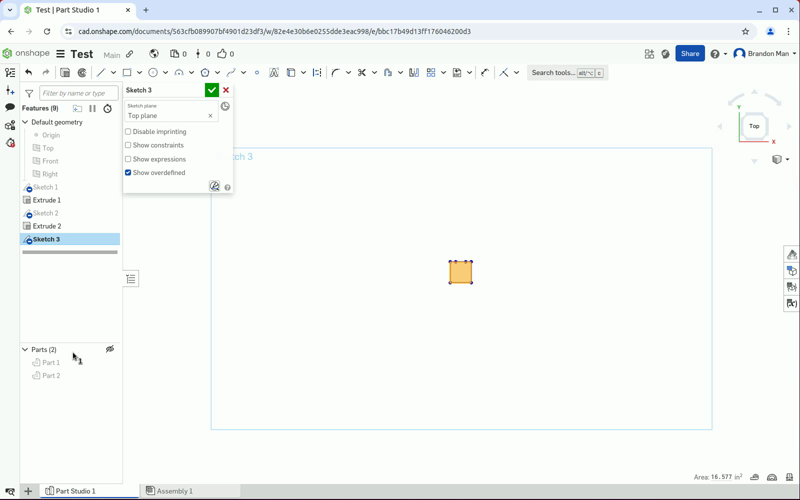
key(shift+y)
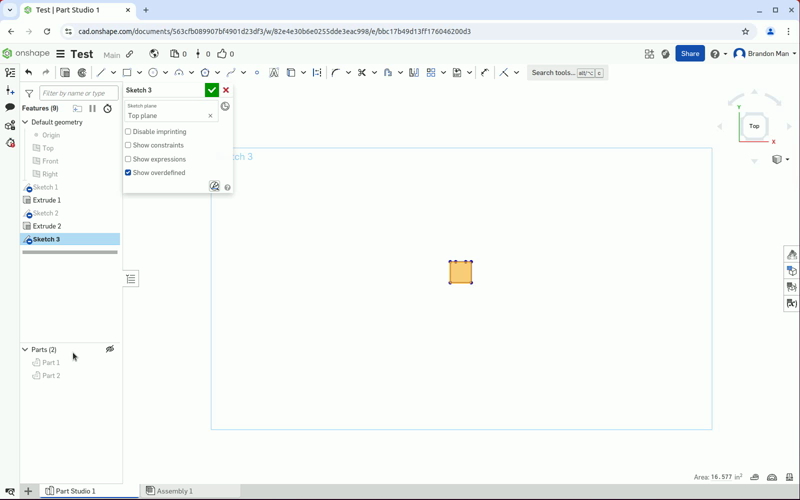
key(shift+e)
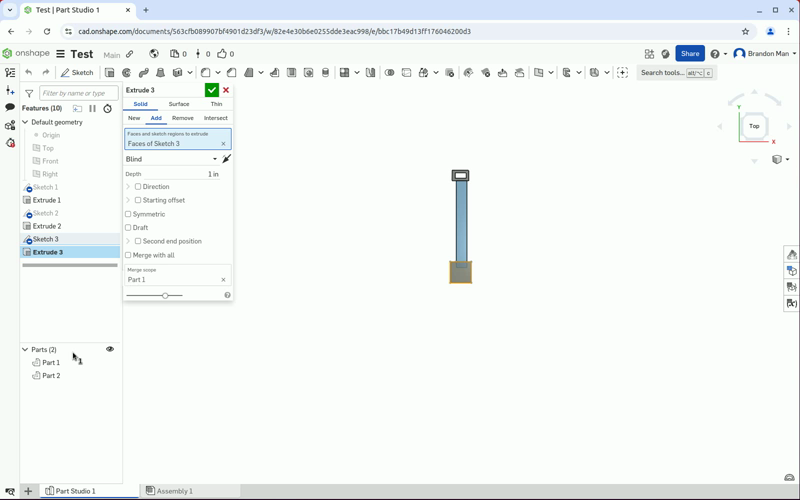
mouse_move(143, 106)
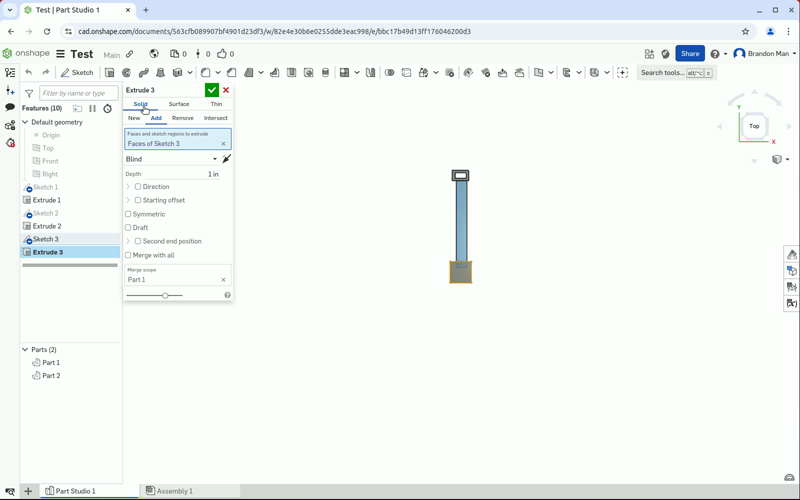
click(143, 106)
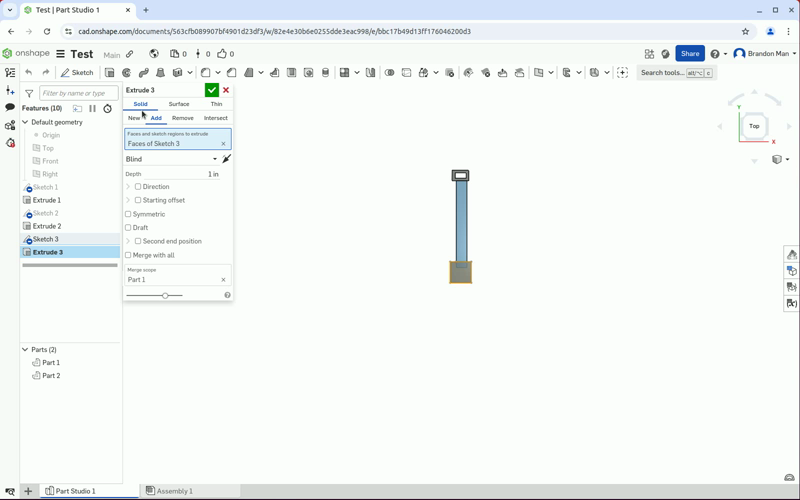
mouse_move(137, 120)
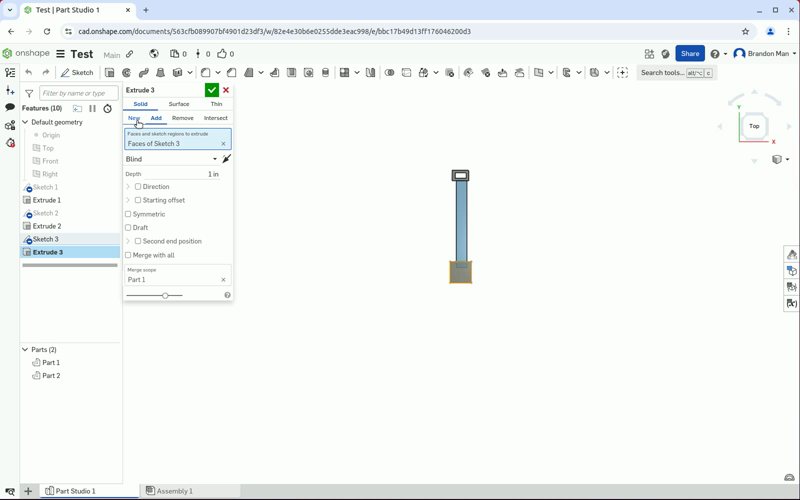
click(137, 120)
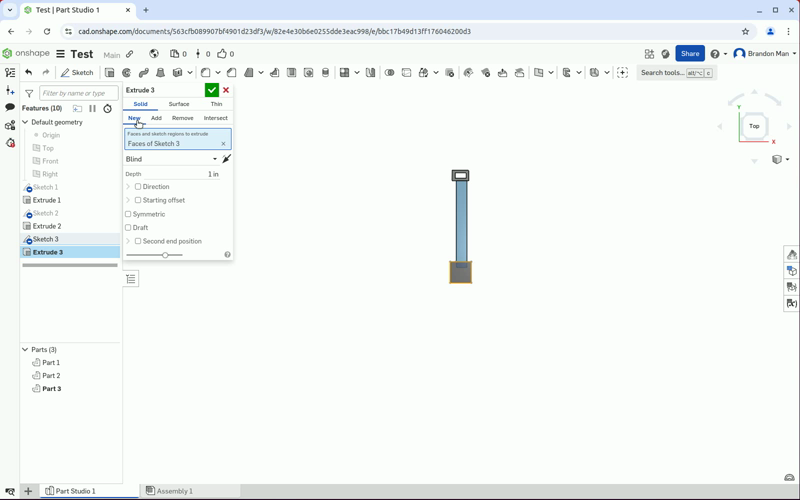
key(tab, 4)
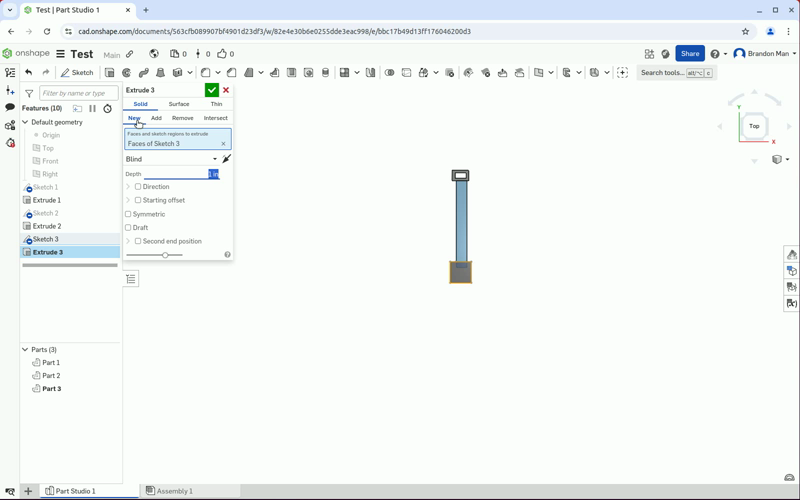
text(0.481)
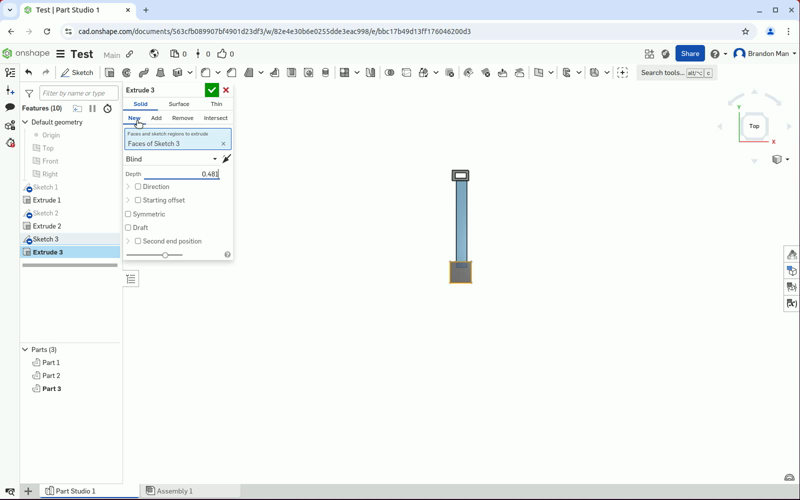
key(enter)
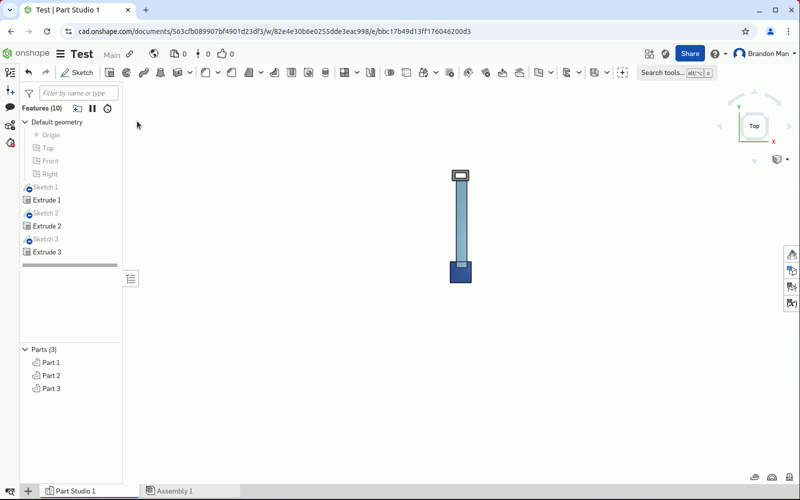
key(shift+h)
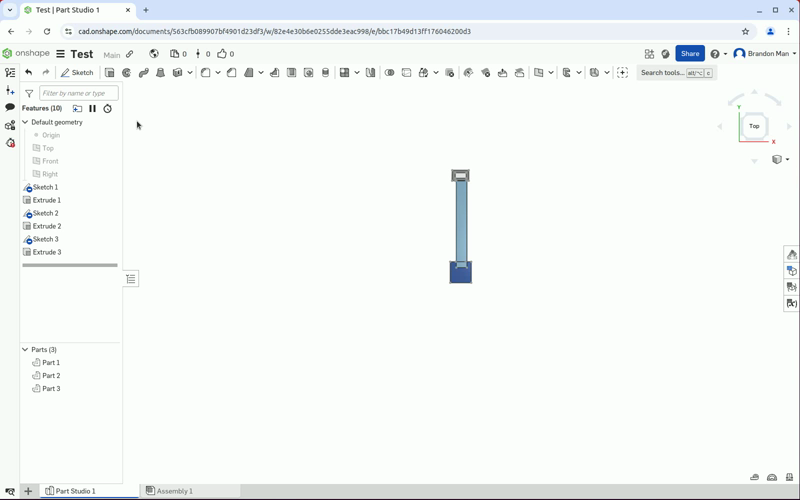
key(shift+h)
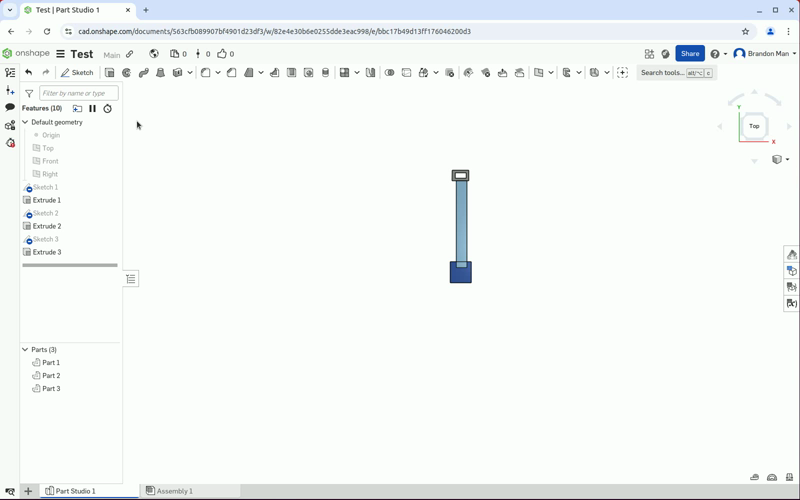
mouse_move(73, 189)
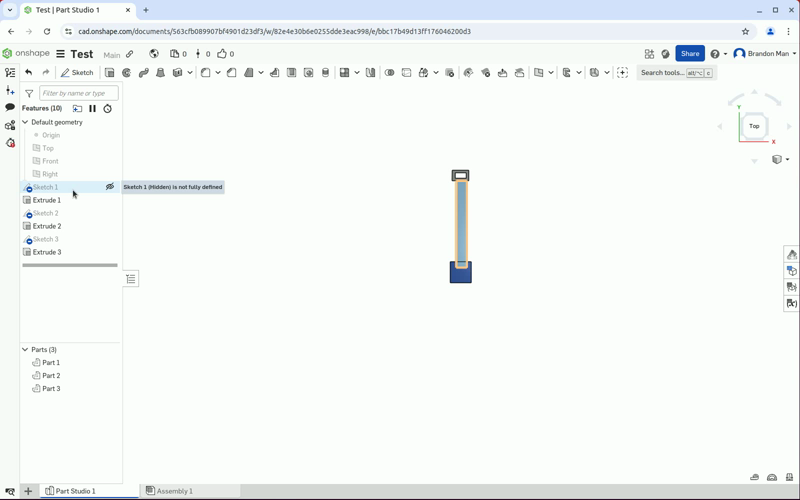
click(73, 189)
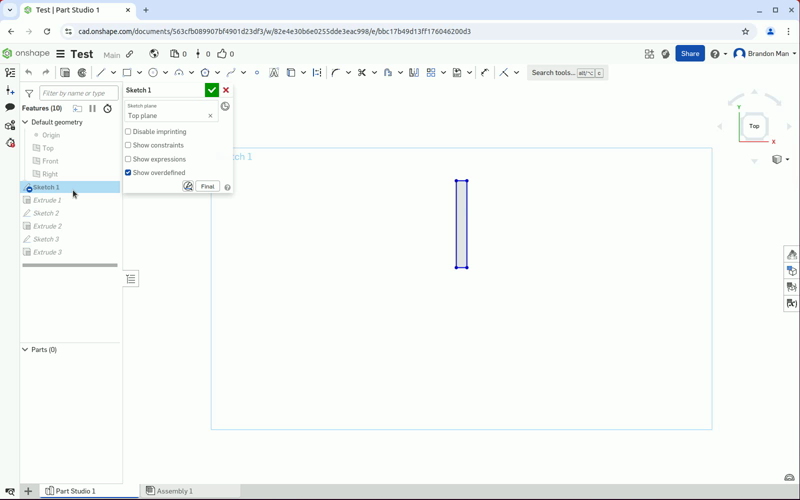
mouse_move(229, 92)
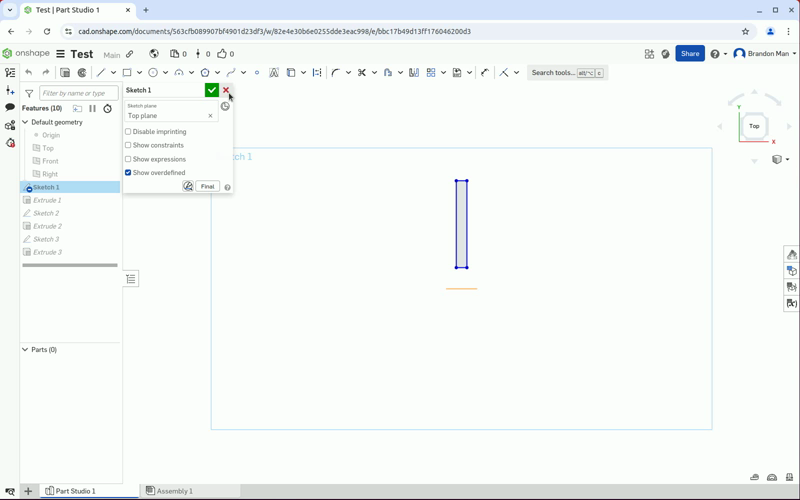
click(229, 92)
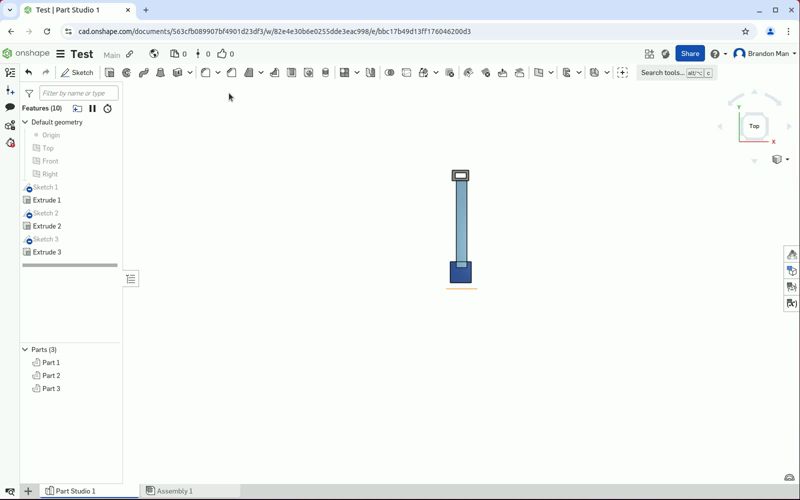
mouse_move(73, 352)
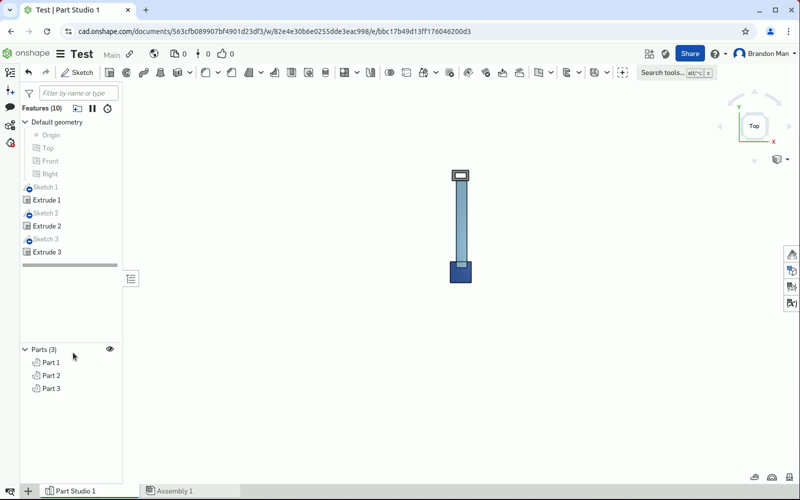
key(y)
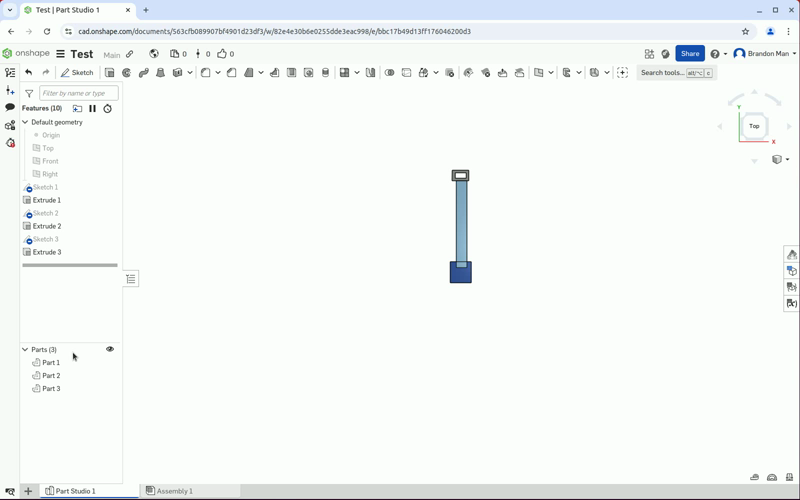
key(shift+p)
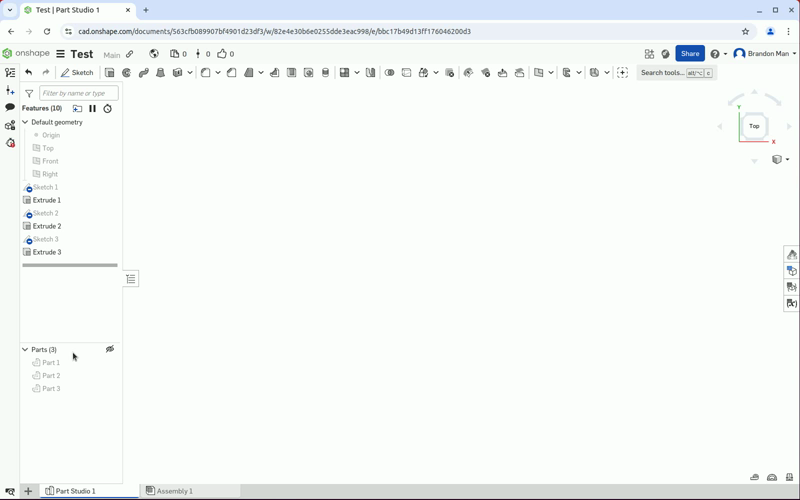
key(space)
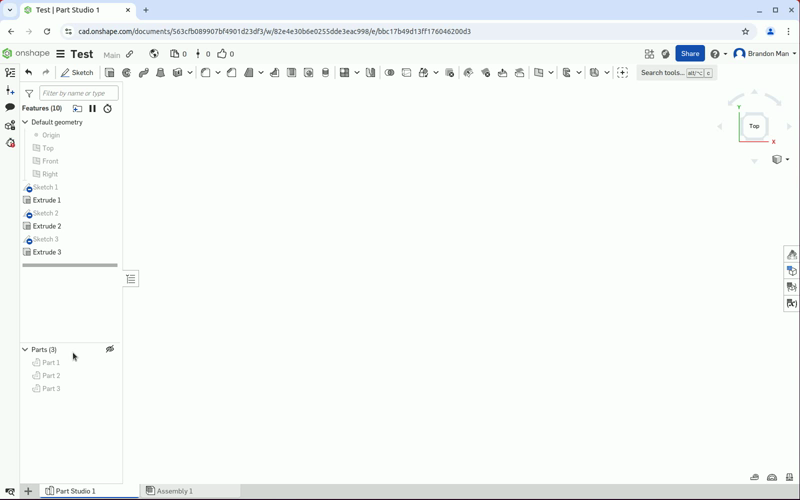
key_down(shift)
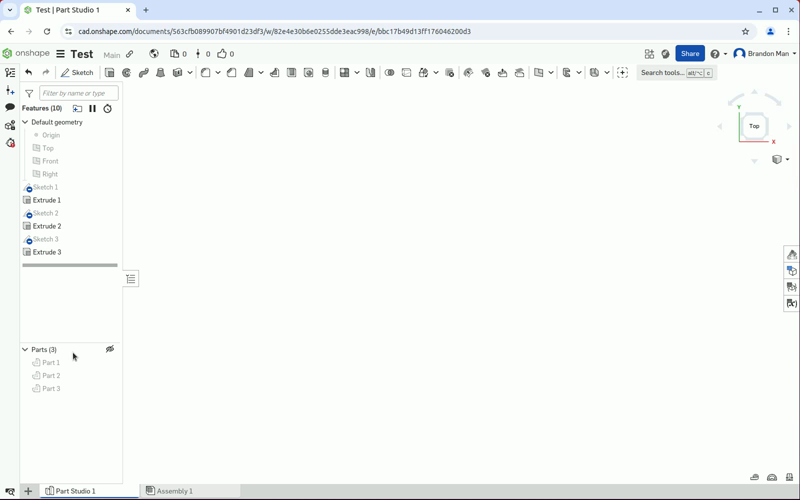
key(up)
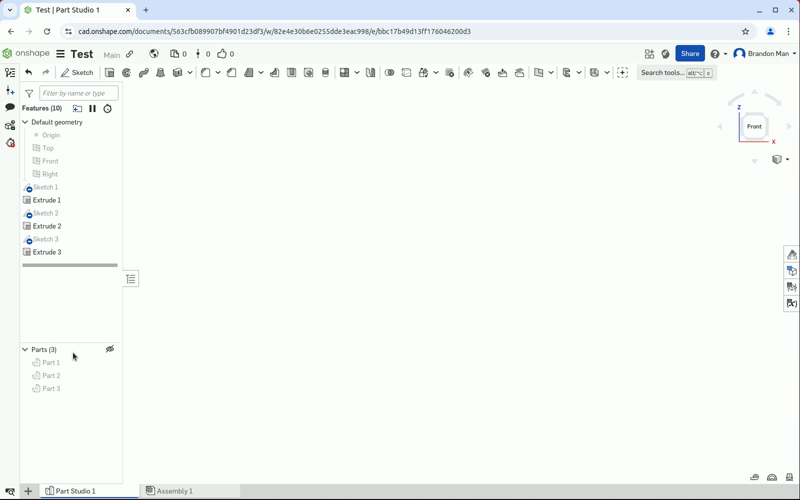
key_up(shift)
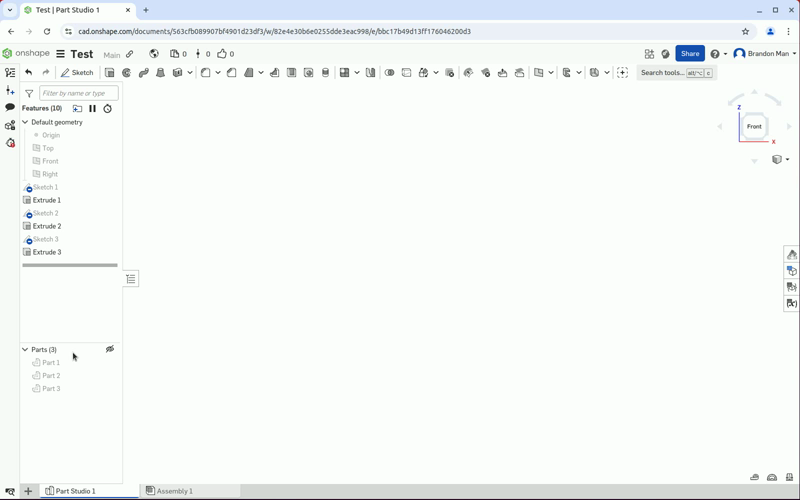
key(space)
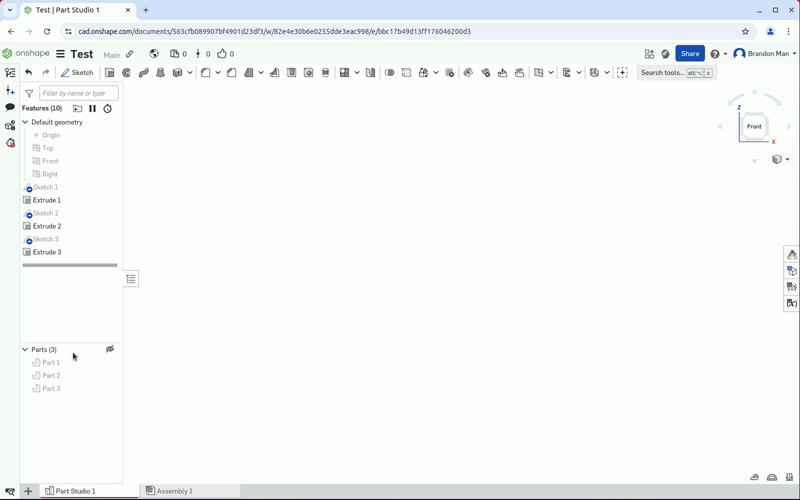
key_down(shift)
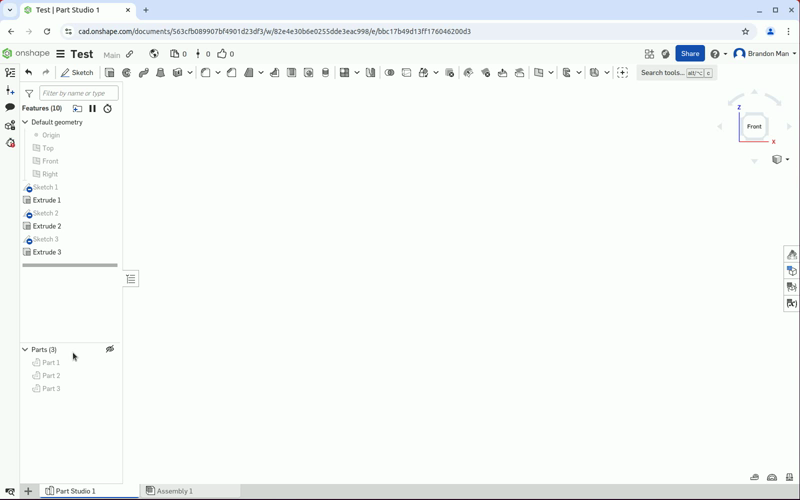
key(left)
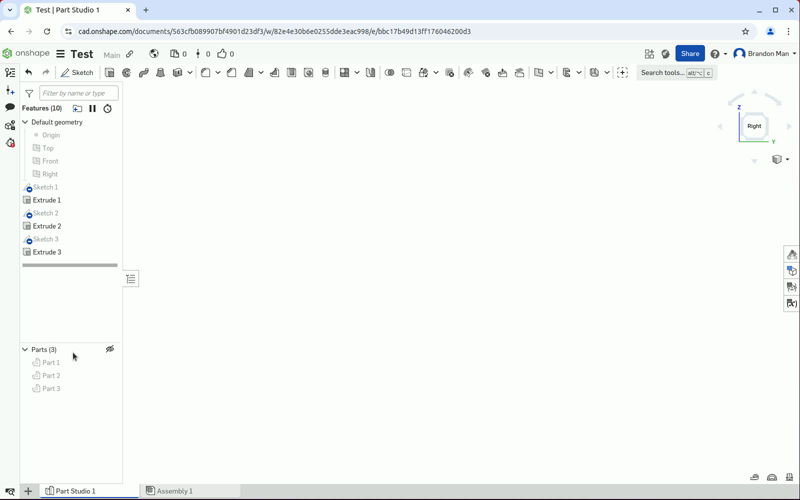
key_up(shift)
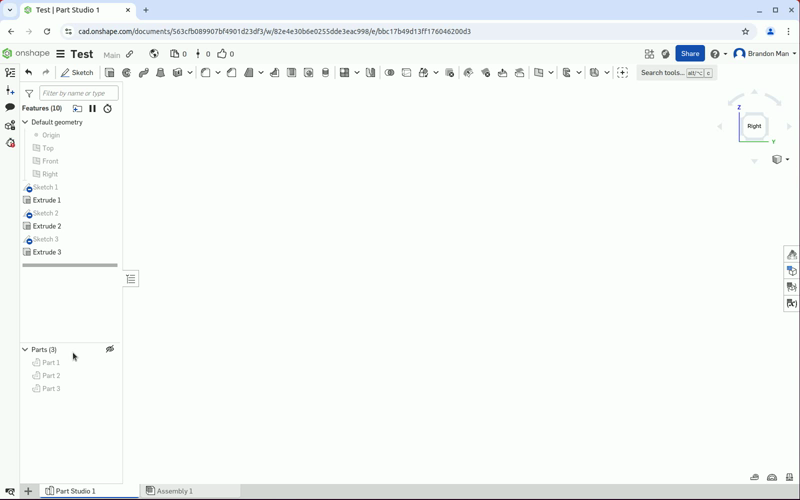
mouse_move(73, 352)
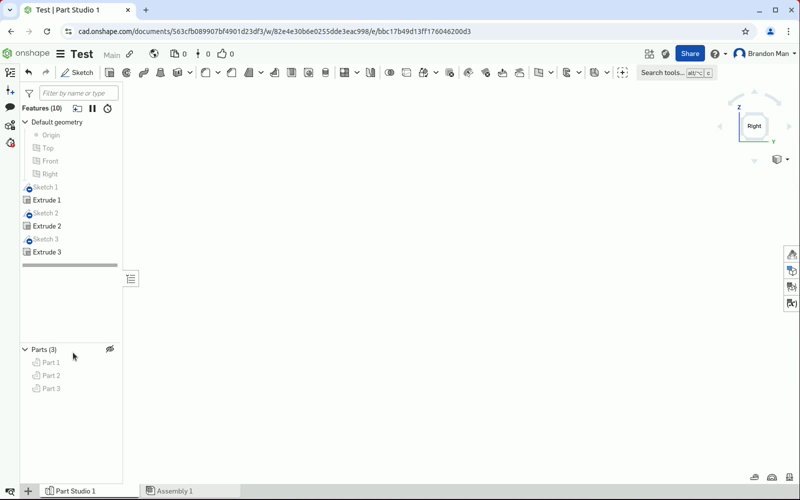
key(shift+y)
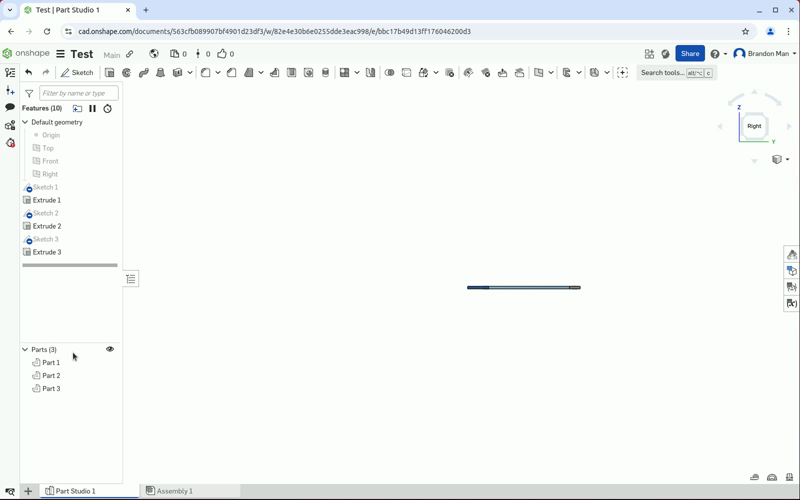
mouse_move(541, 75)
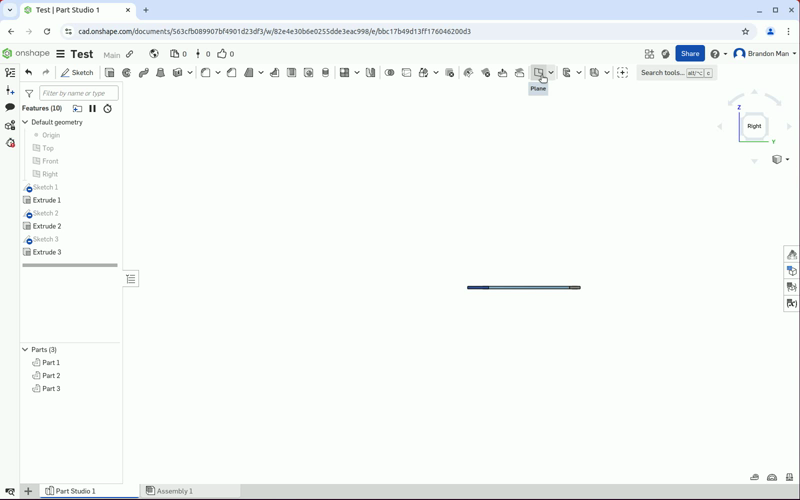
click(541, 75)
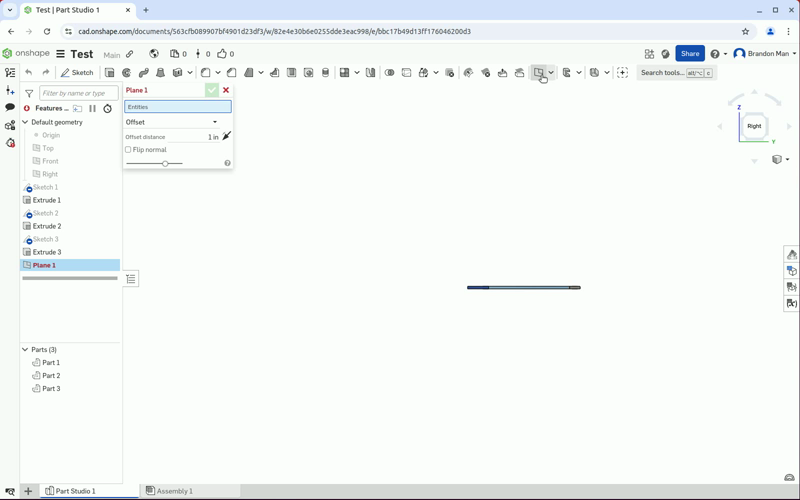
mouse_move(73, 176)
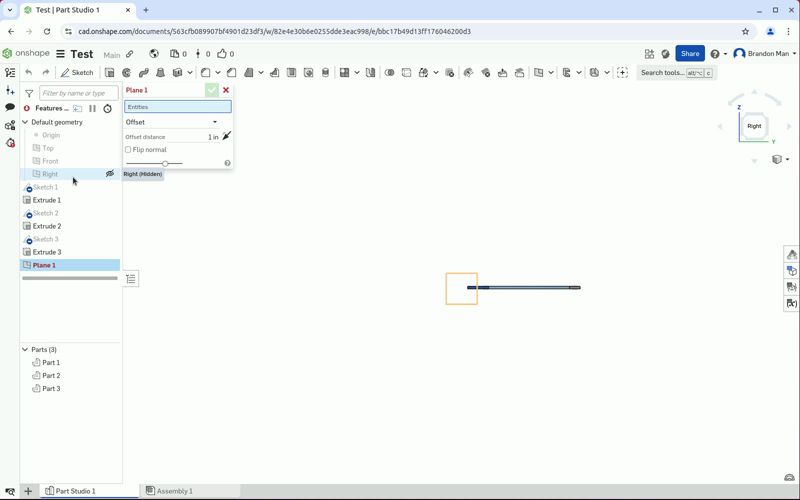
click(73, 176)
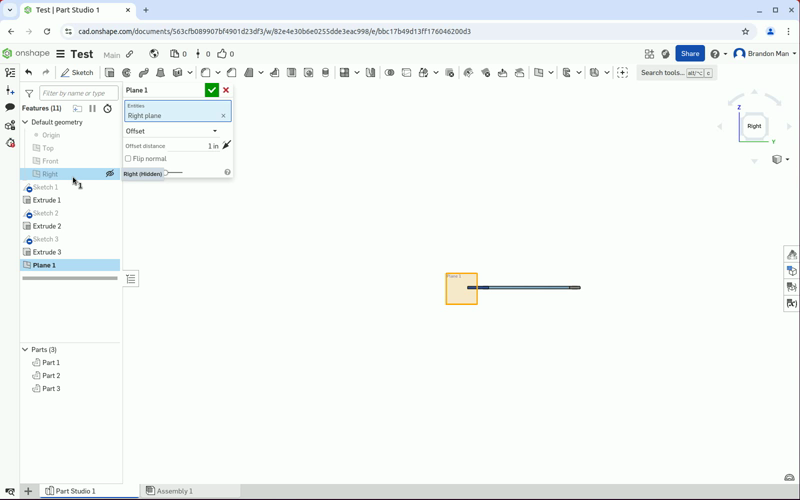
key(tab, 2)
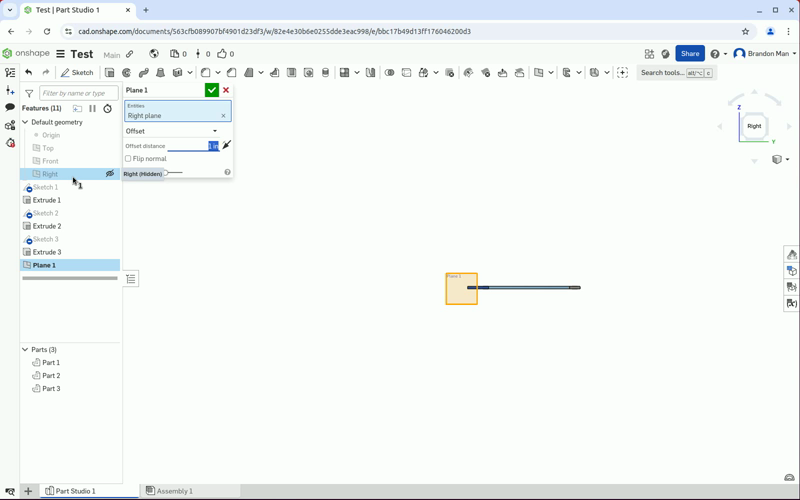
text(2.157)
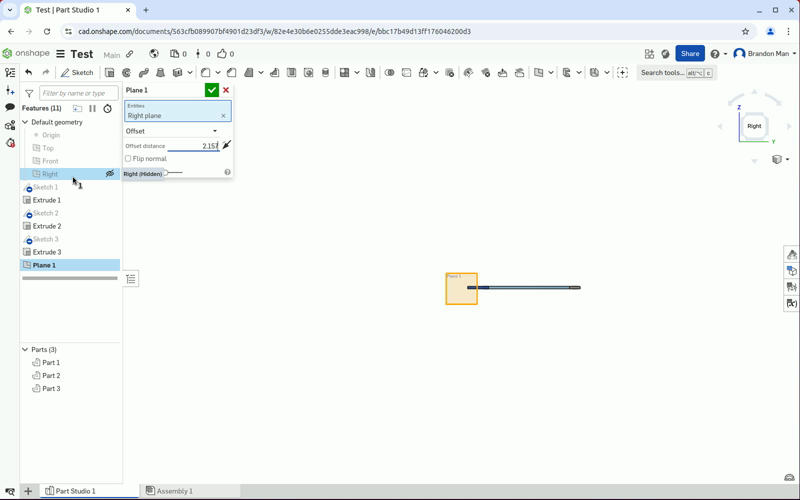
key(enter, 2)
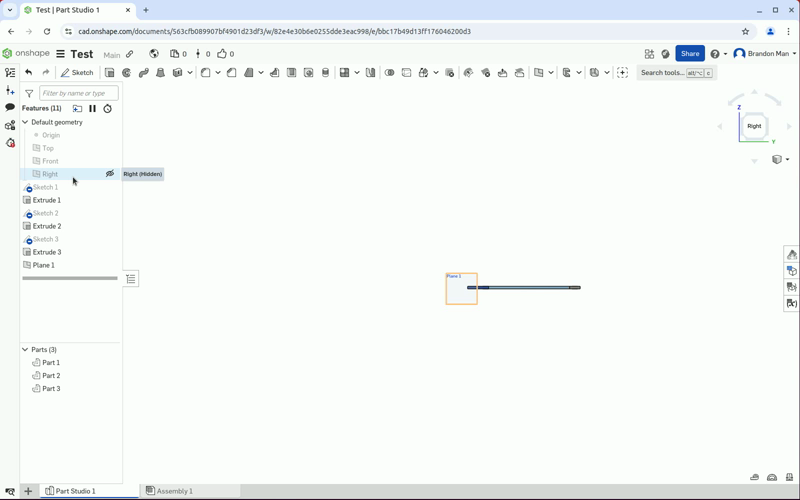
key(shift+s)
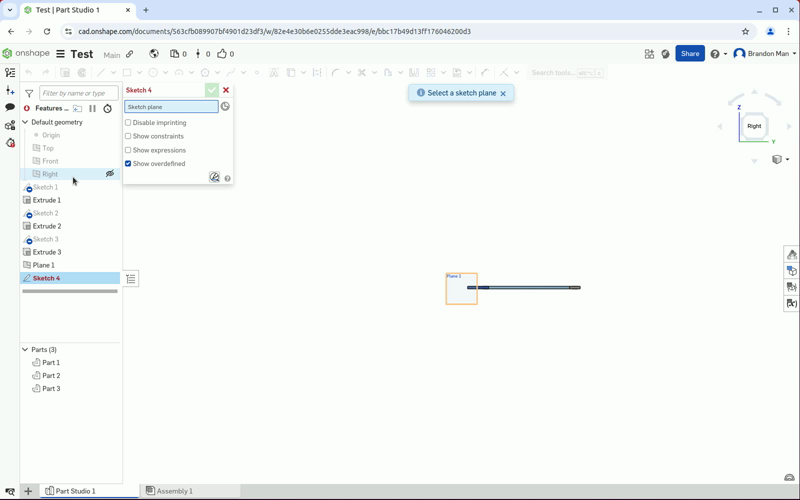
mouse_move(73, 267)
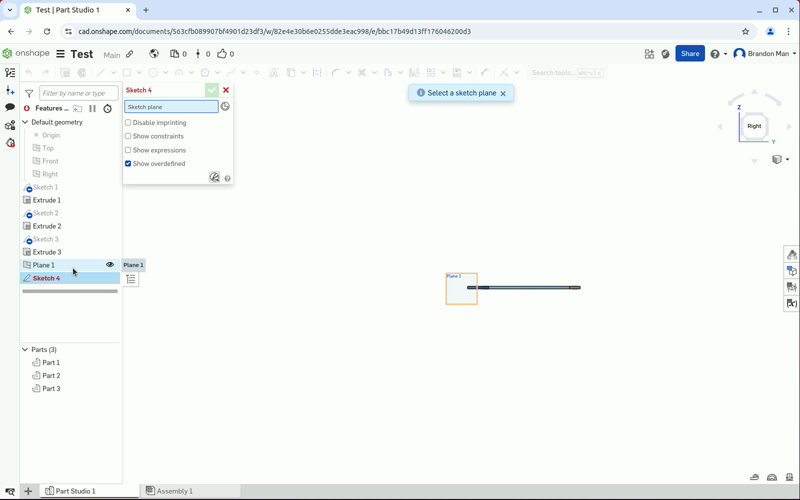
click(73, 267)
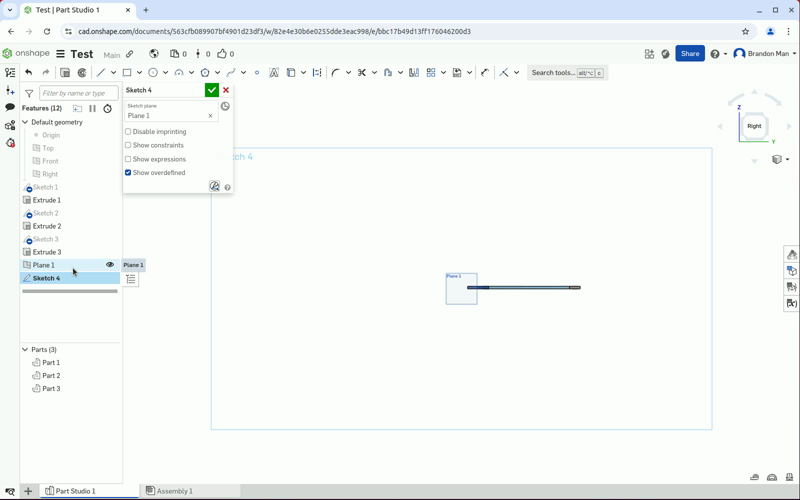
mouse_move(73, 352)
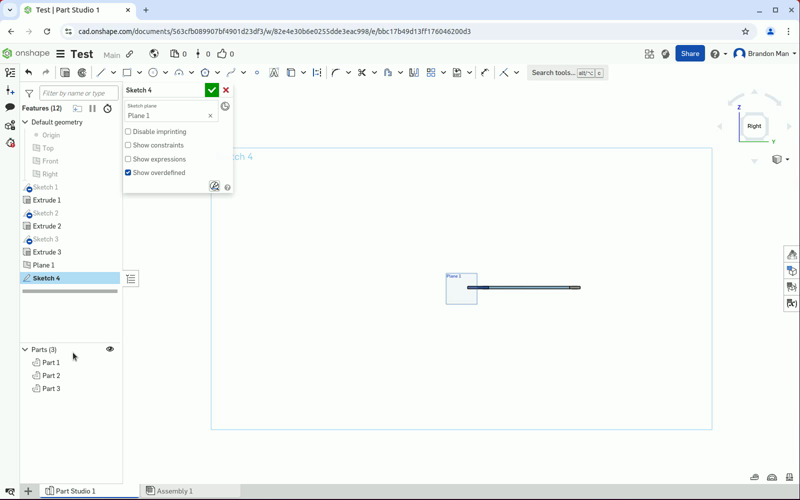
key(y)
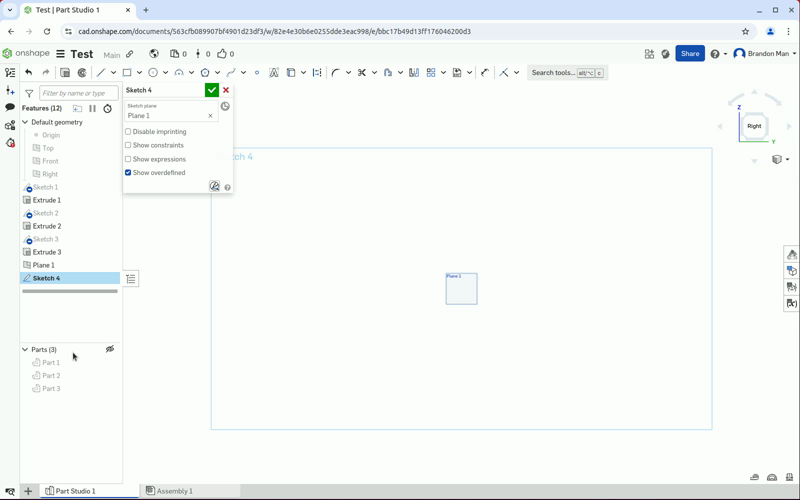
key(l)
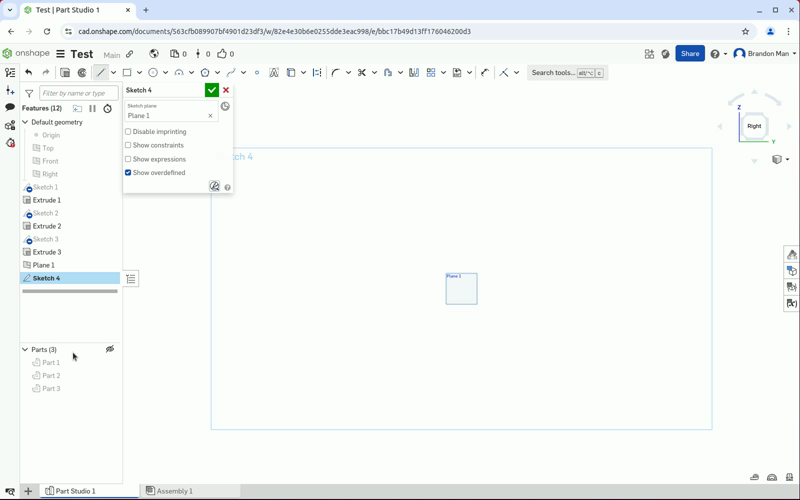
key_down(shift)
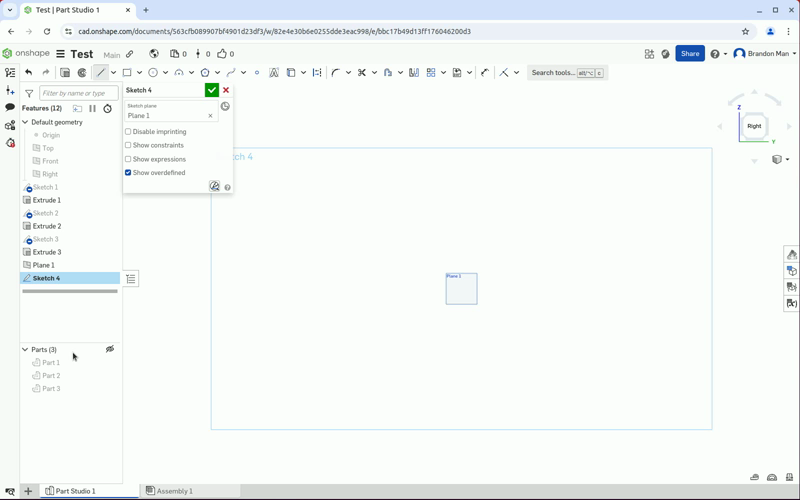
mouse_move(460, 282)
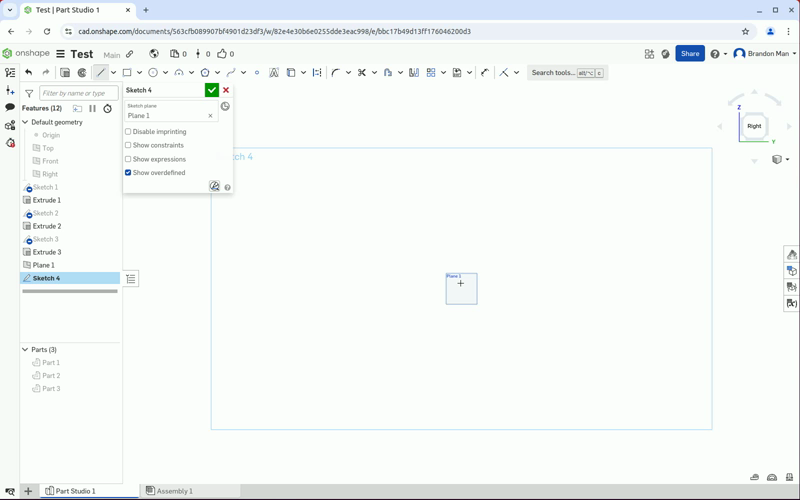
click(460, 282)
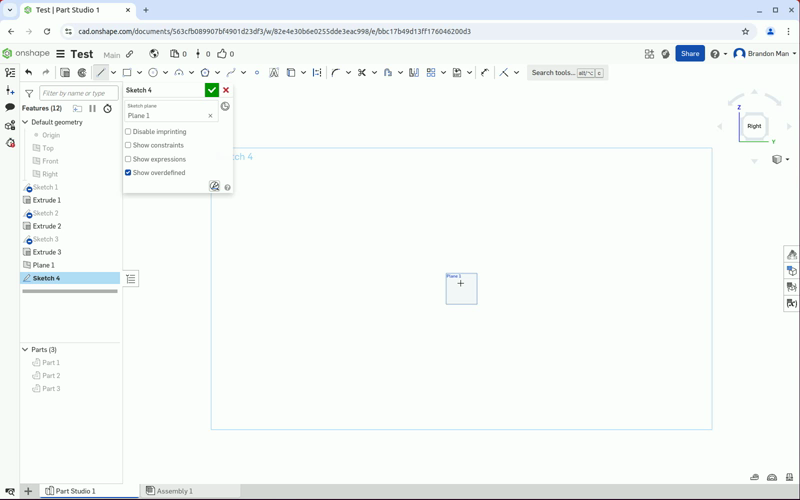
key_up(shift)
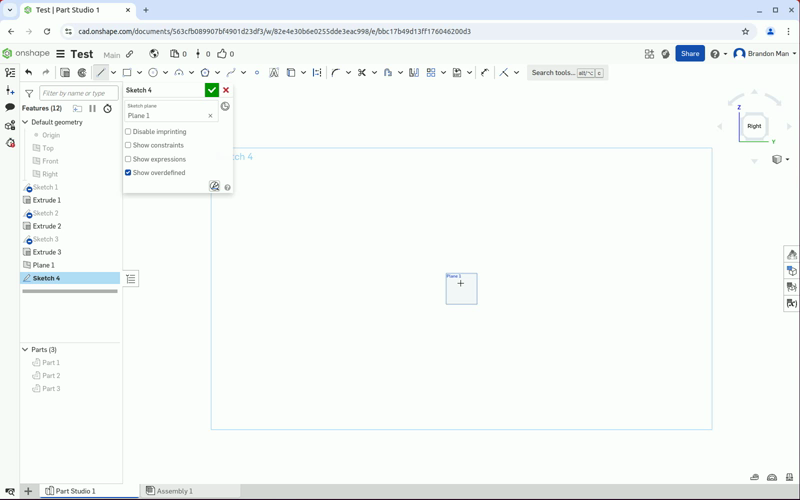
key_down(shift)
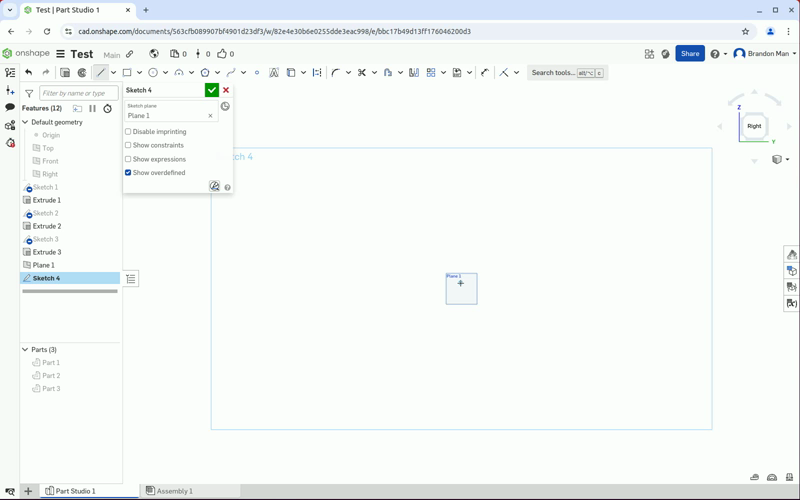
mouse_move(490, 282)
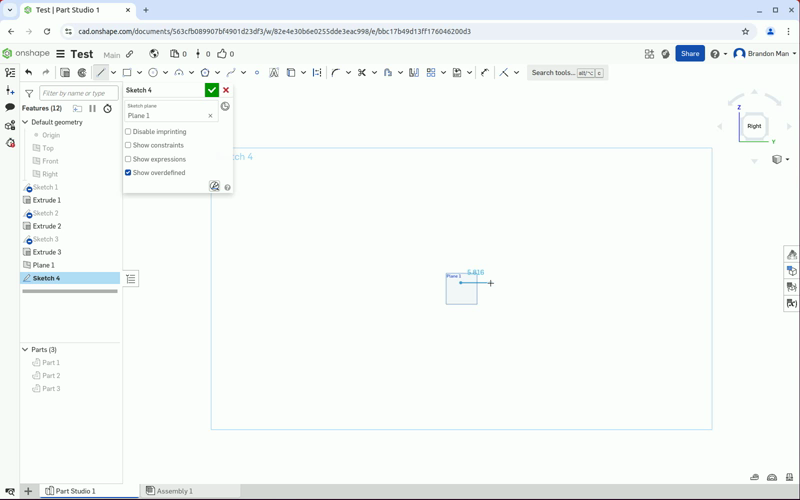
mouse_move(467, 279)
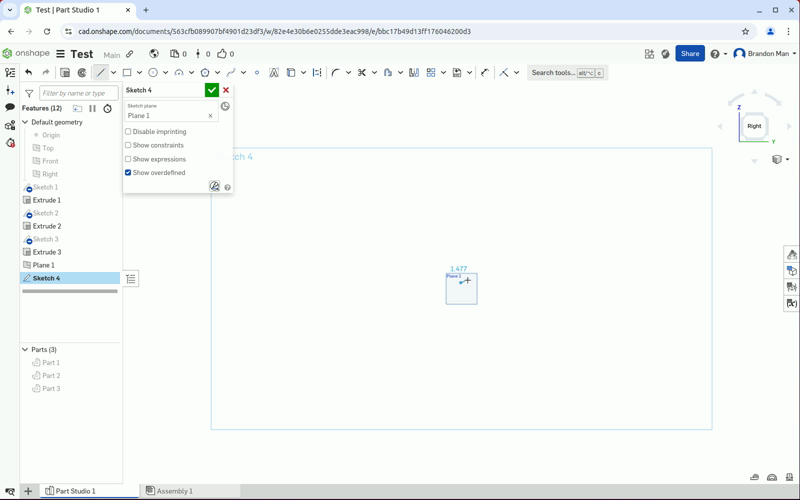
click(467, 279)
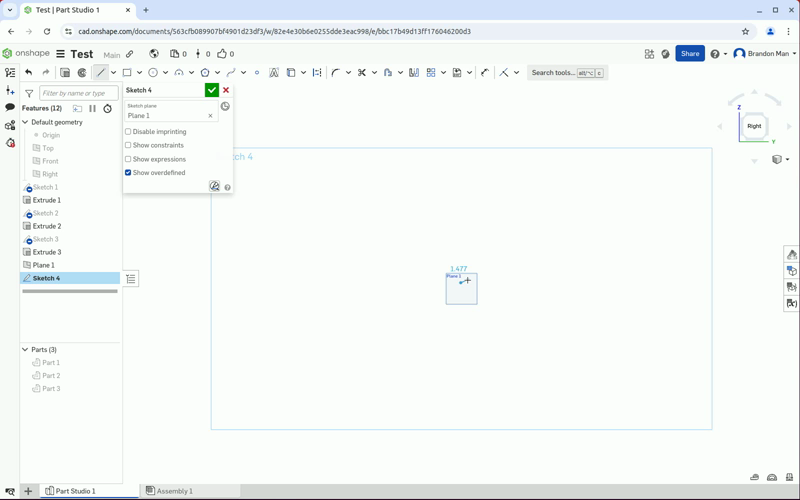
key_up(shift)
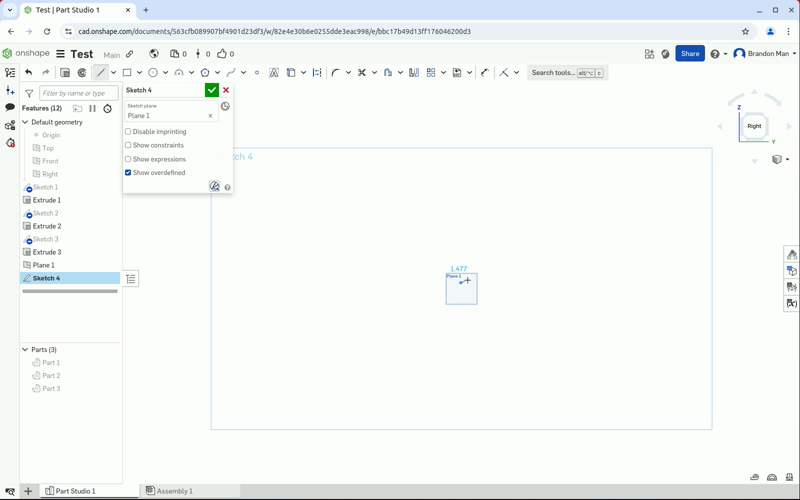
key_down(shift)
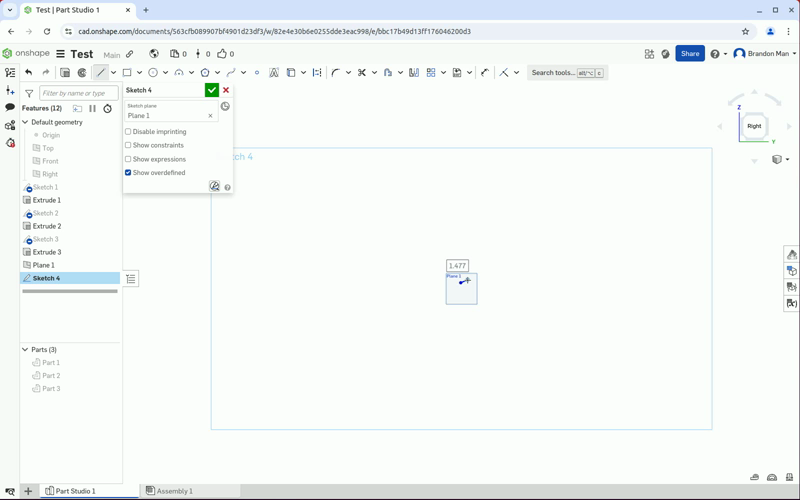
mouse_move(497, 279)
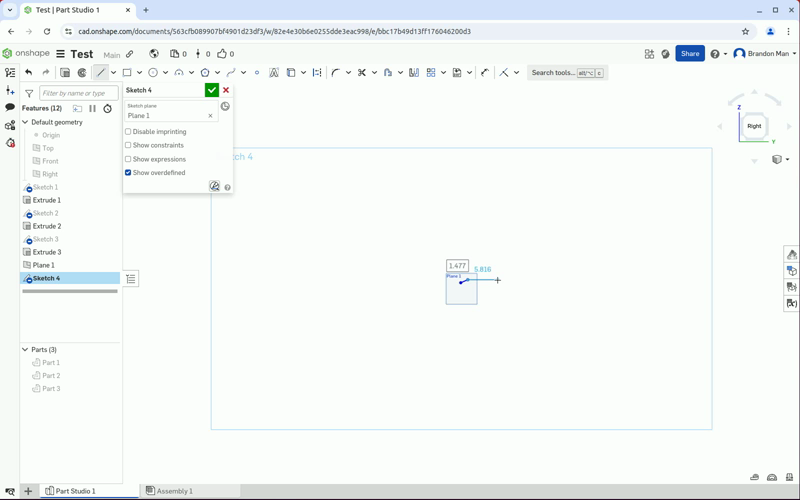
mouse_move(460, 279)
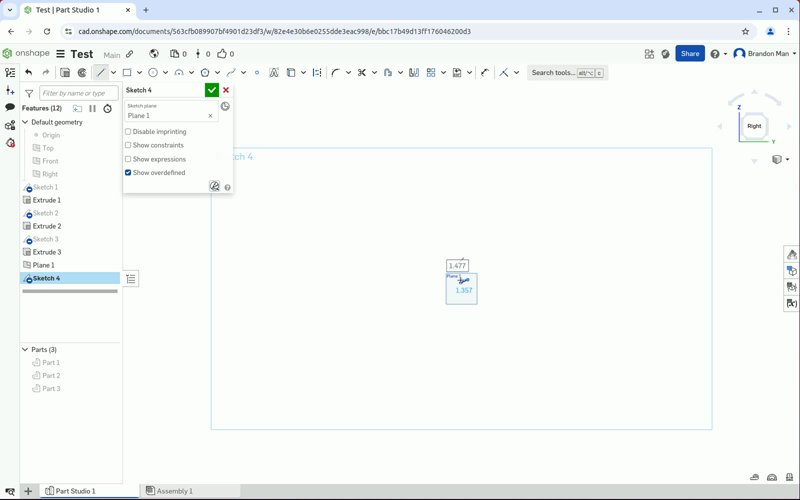
scroll(6)
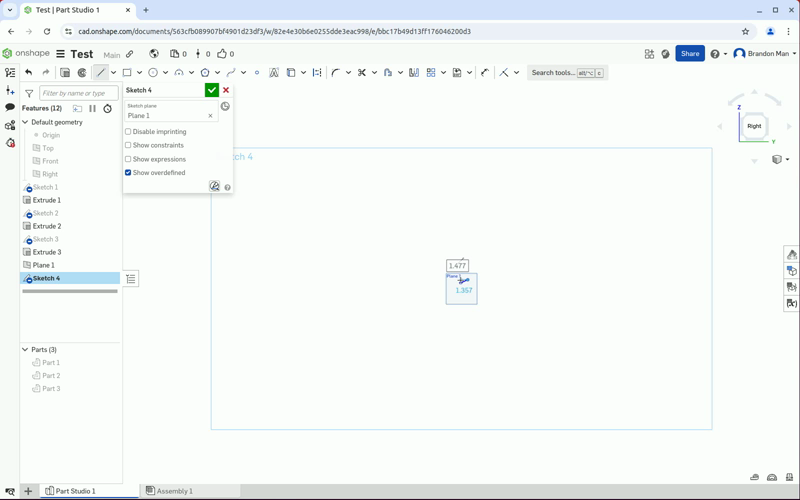
scroll(6)
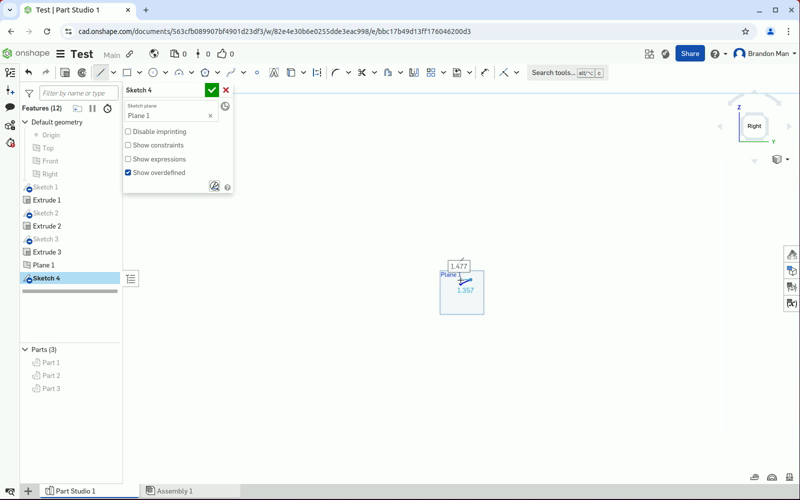
scroll(6)
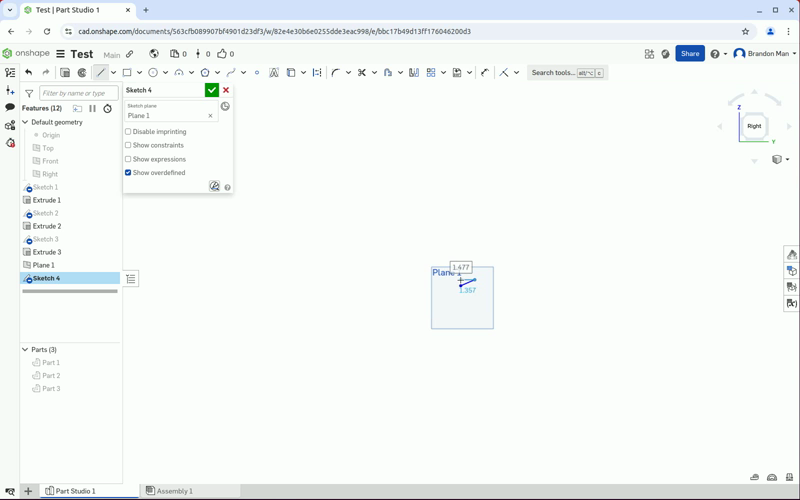
scroll(6)
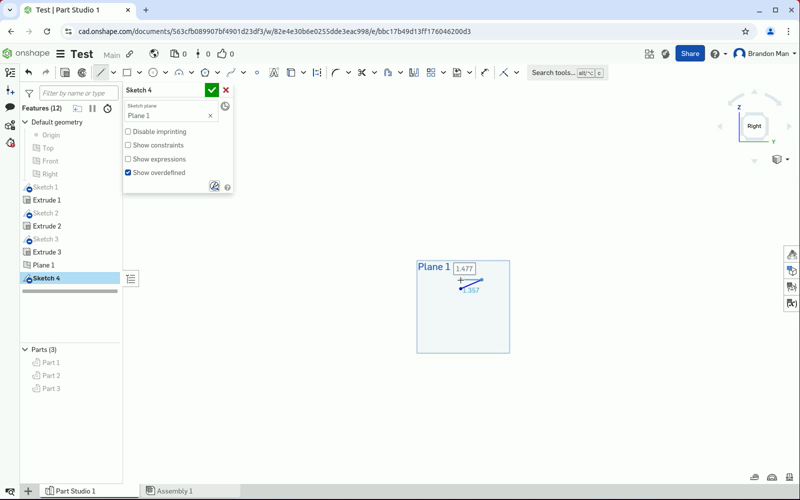
scroll(6)
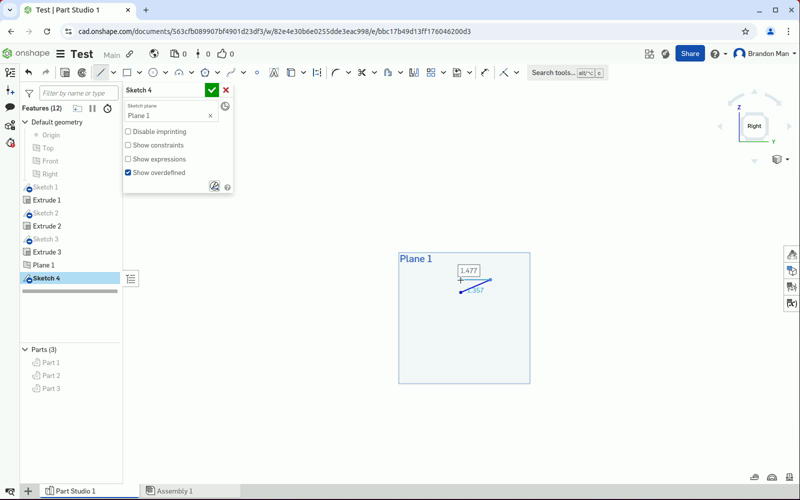
scroll(6)
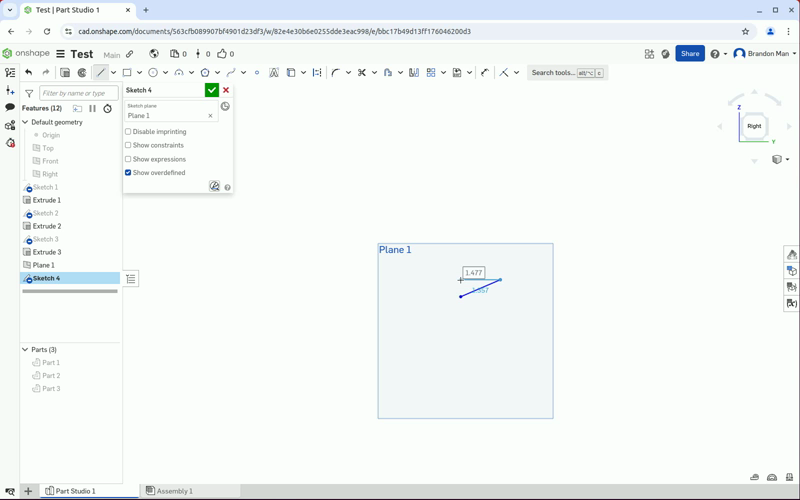
scroll(6)
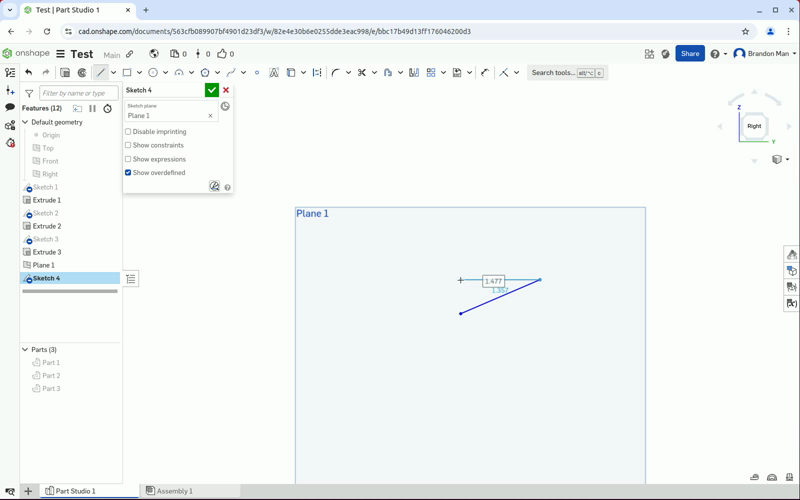
click(460, 279)
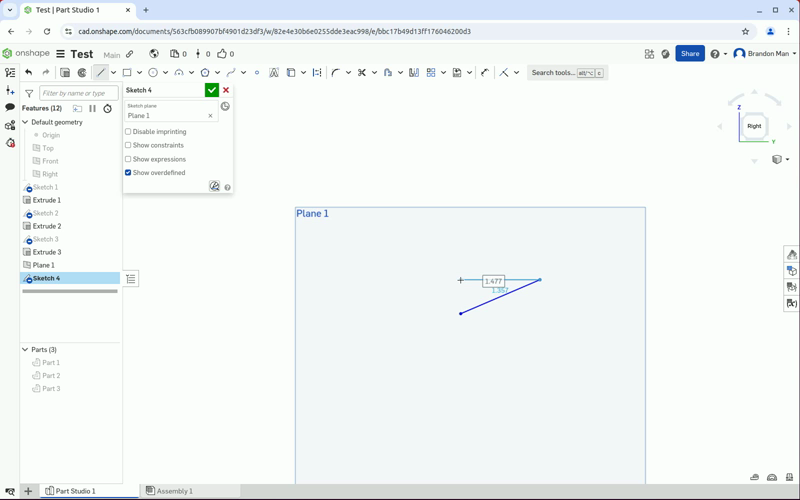
scroll(-6)
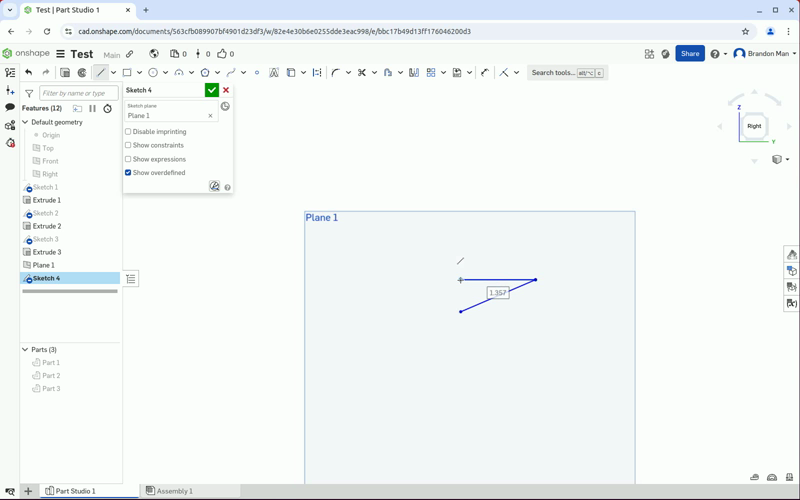
scroll(-6)
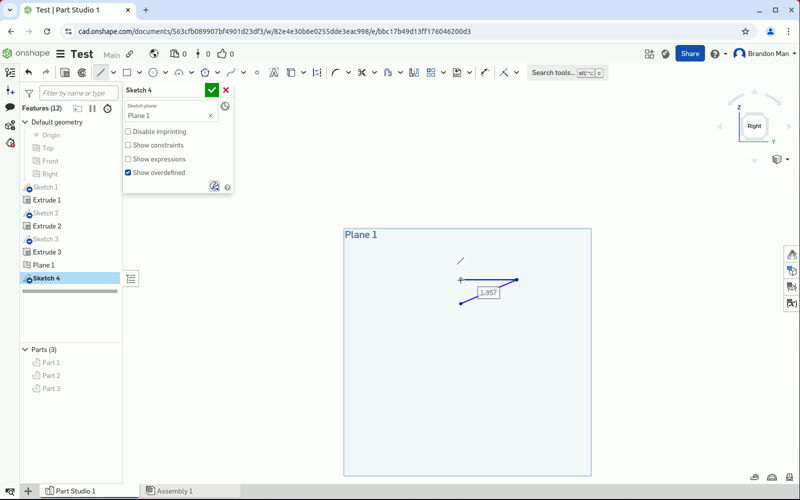
scroll(-6)
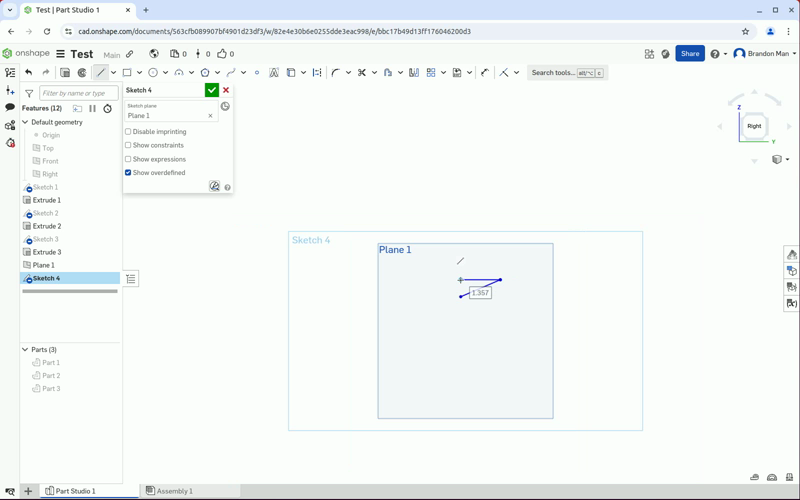
scroll(-6)
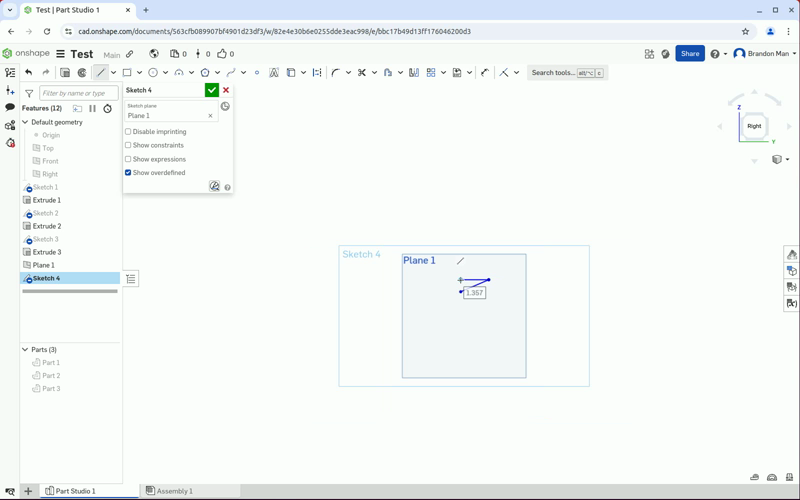
scroll(-6)
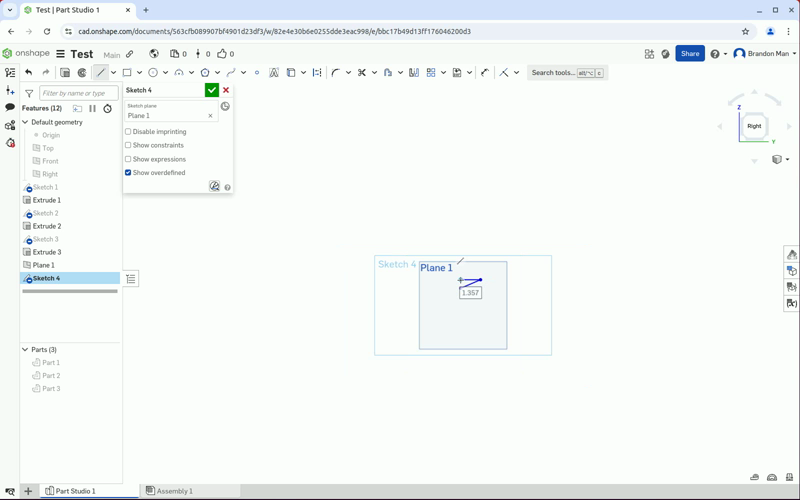
scroll(-6)
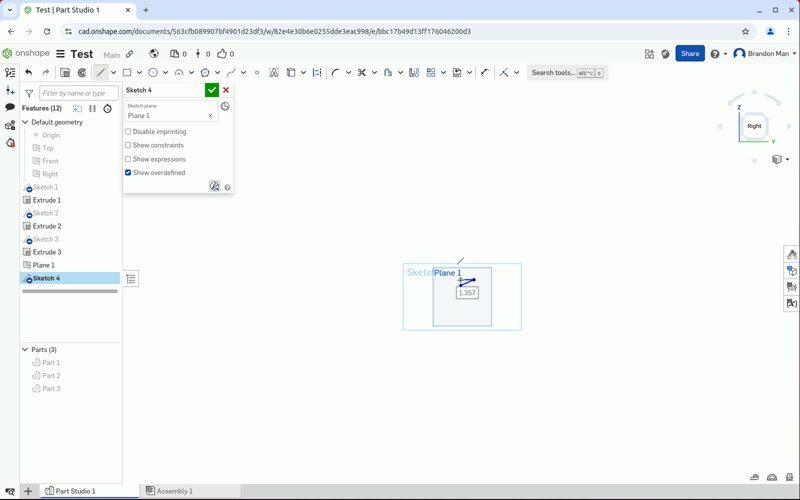
scroll(-6)
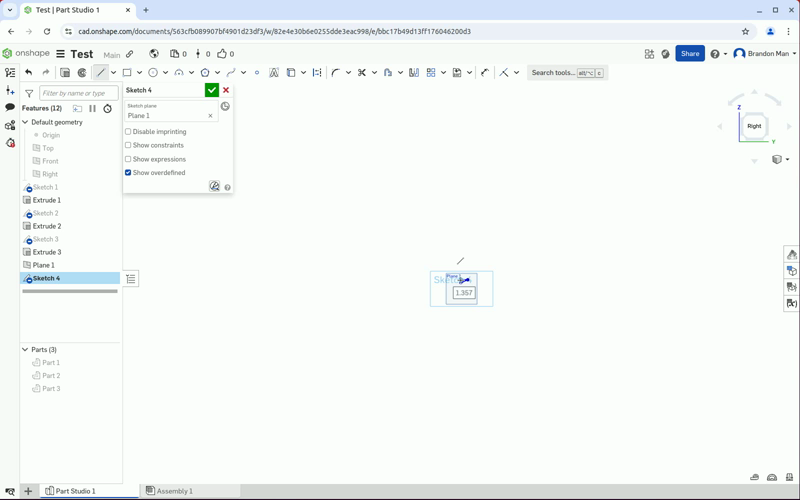
key_up(shift)
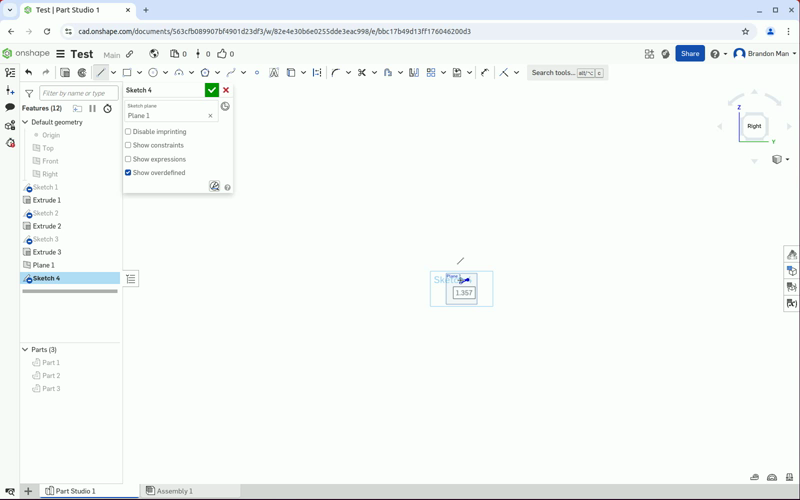
mouse_move(490, 279)
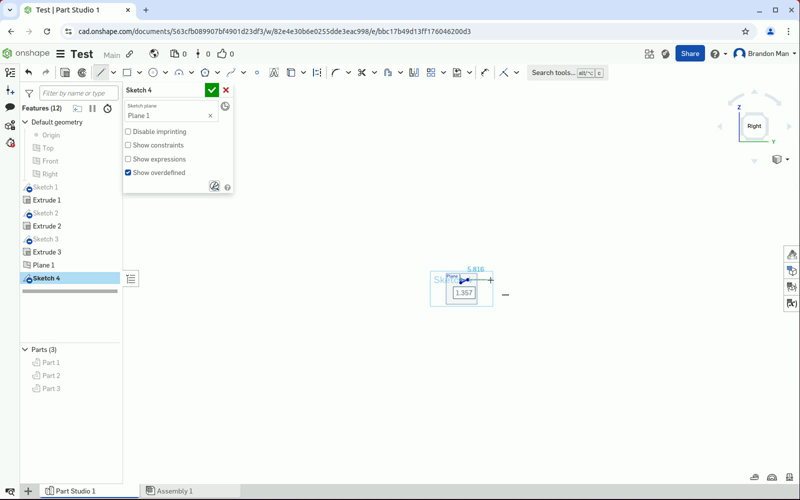
key_down(shift)
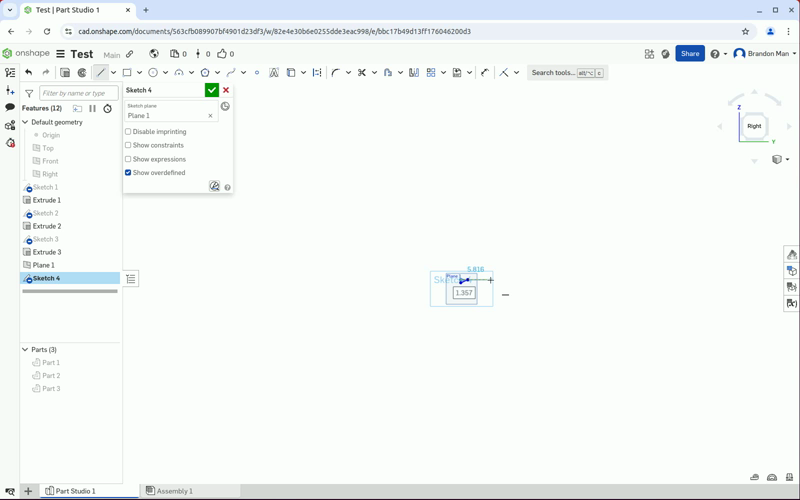
mouse_move(460, 282)
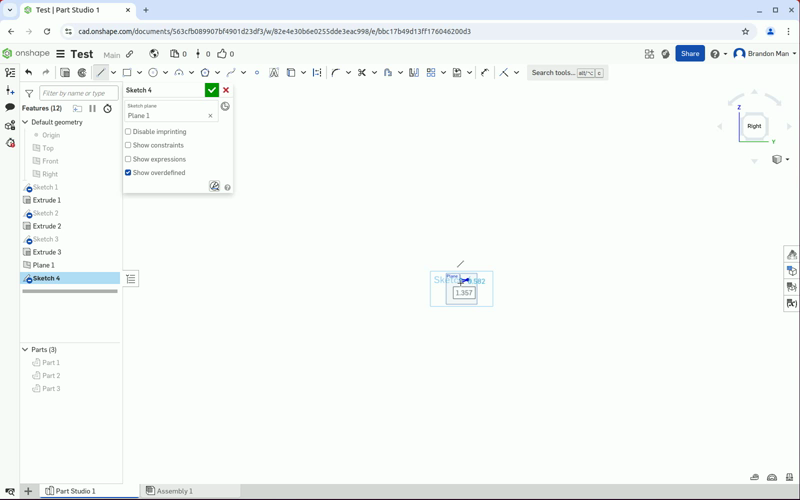
scroll(6)
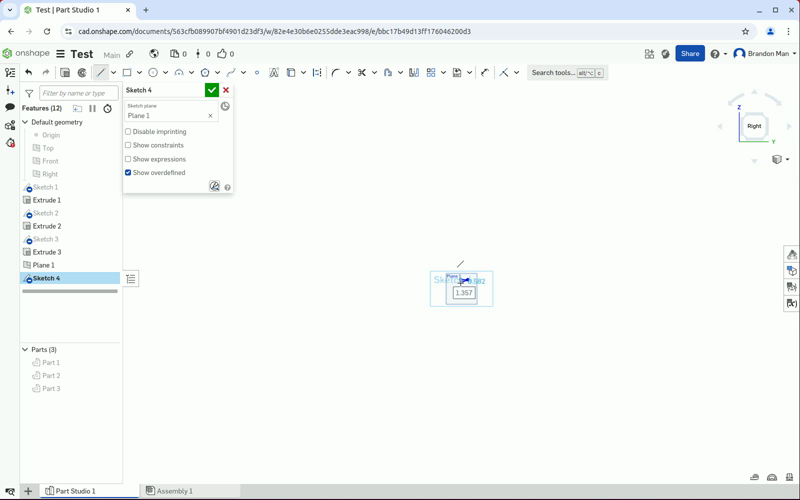
scroll(6)
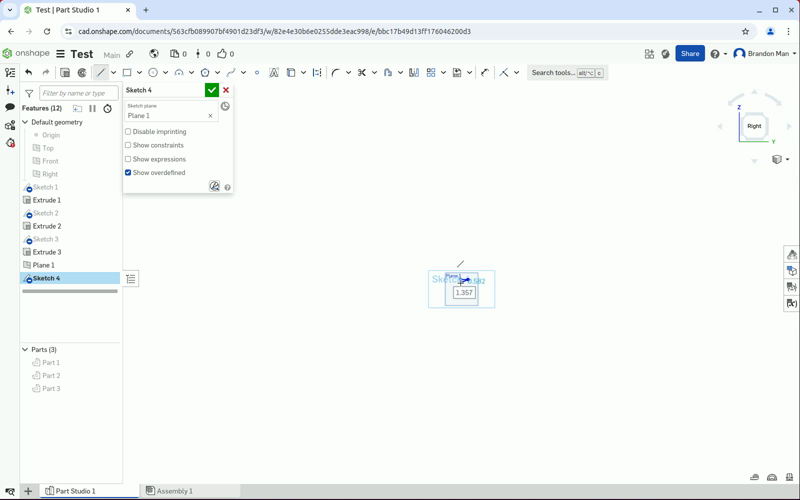
scroll(6)
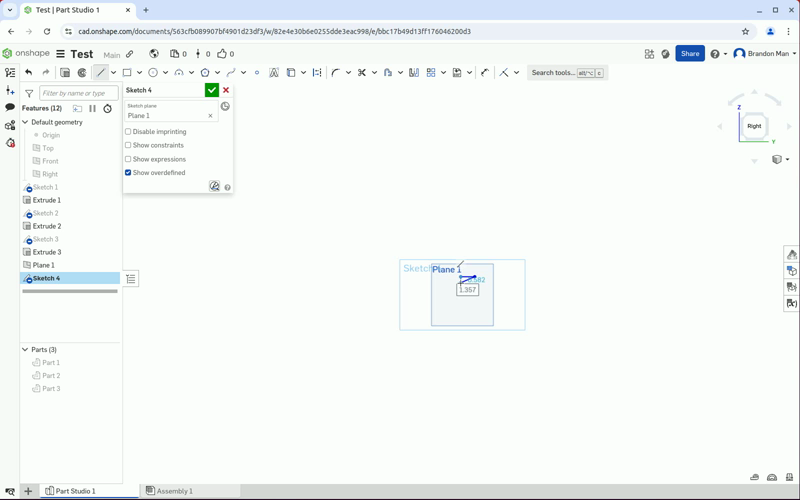
scroll(6)
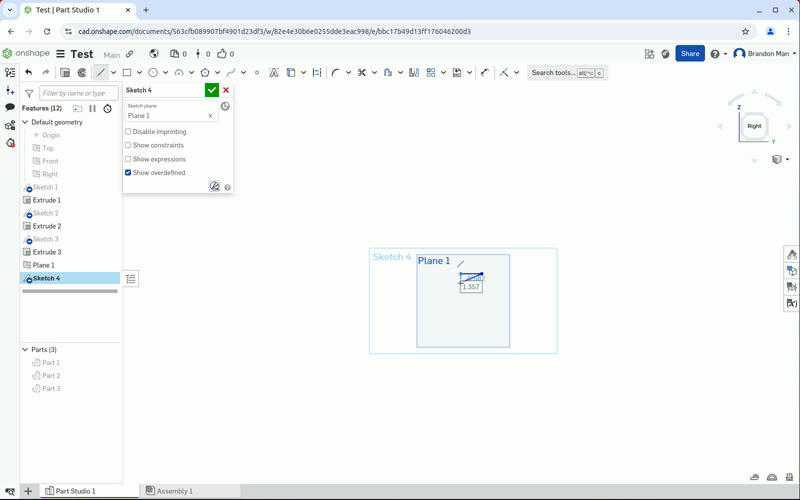
scroll(6)
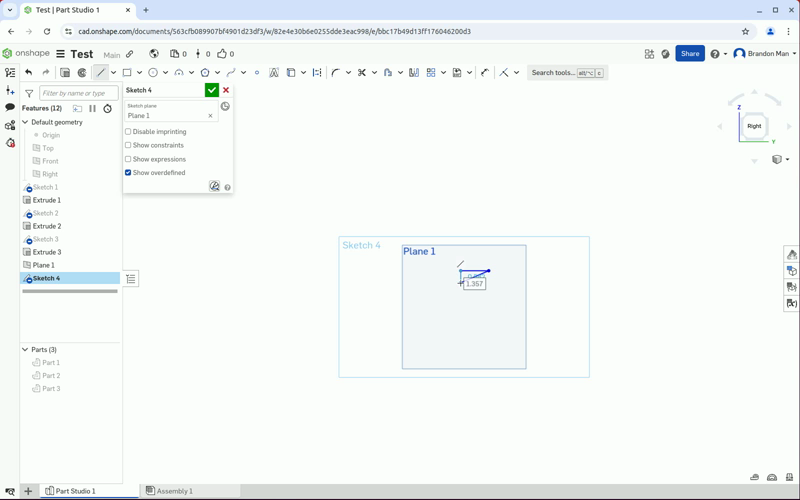
scroll(6)
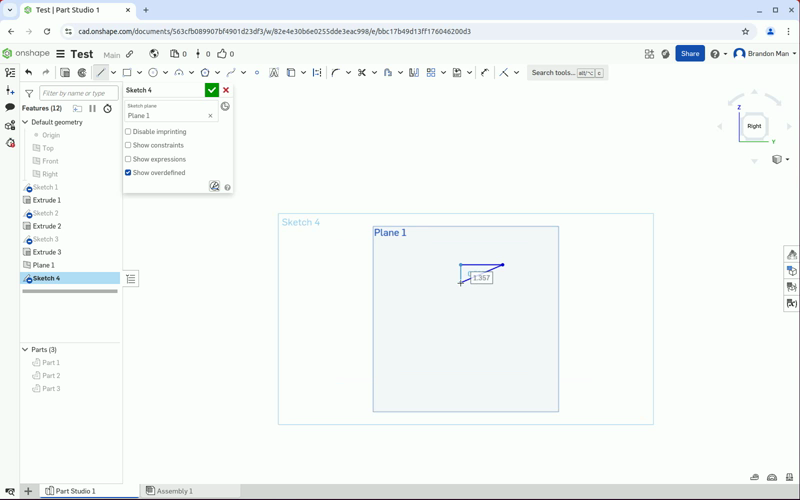
scroll(6)
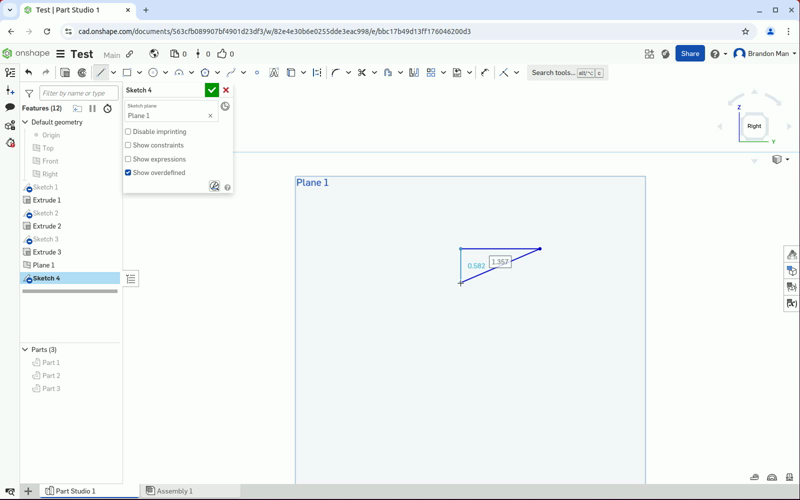
key_up(shift)
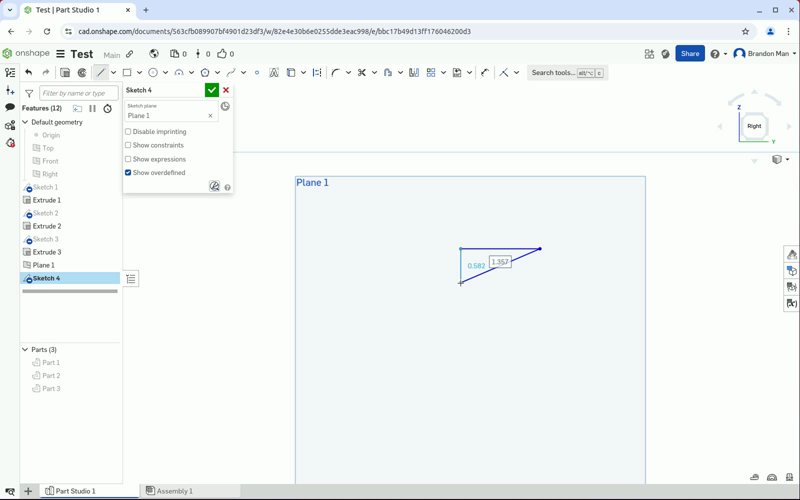
click(460, 282)
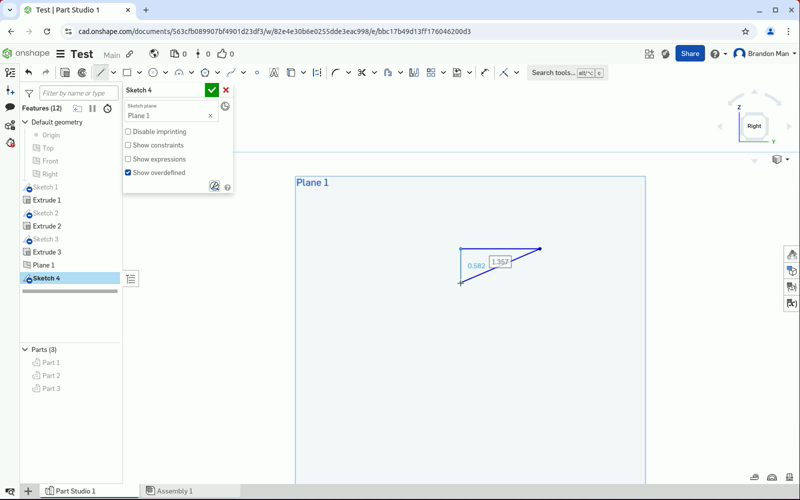
scroll(-6)
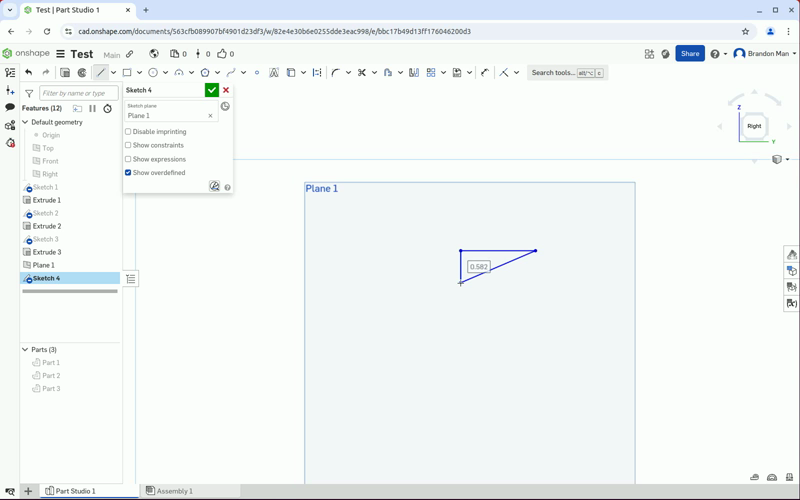
scroll(-6)
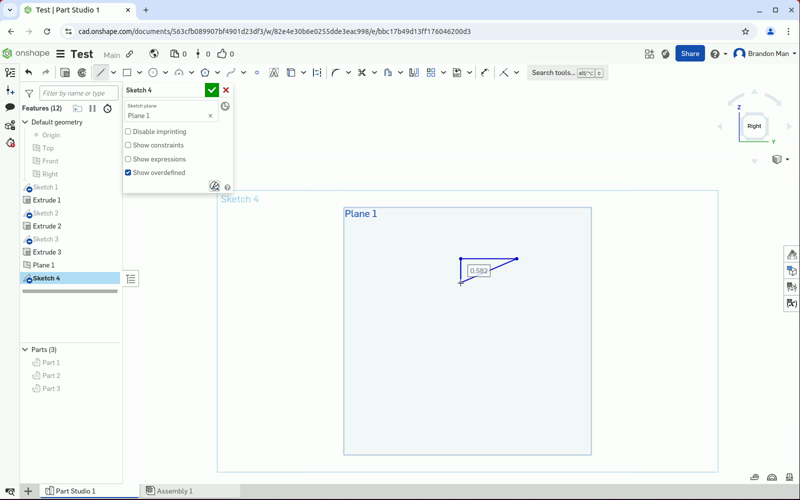
scroll(-6)
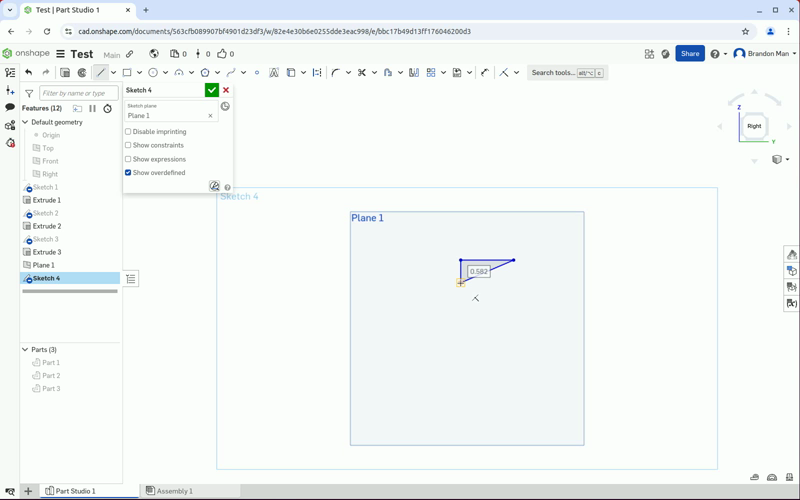
scroll(-6)
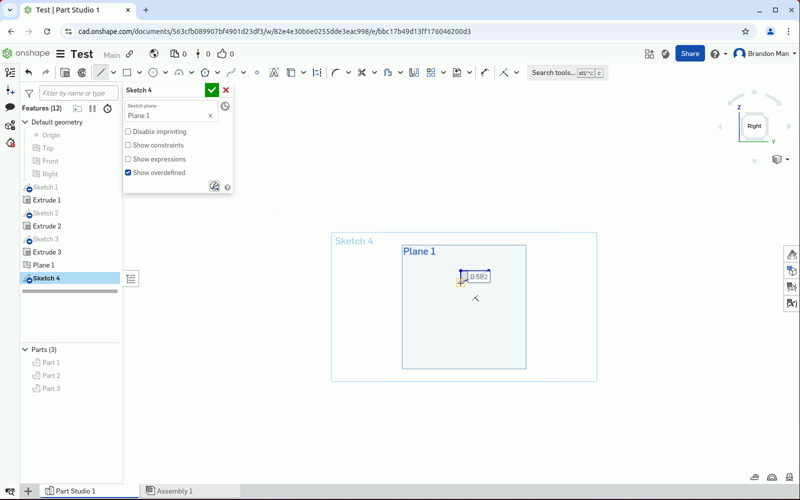
scroll(-6)
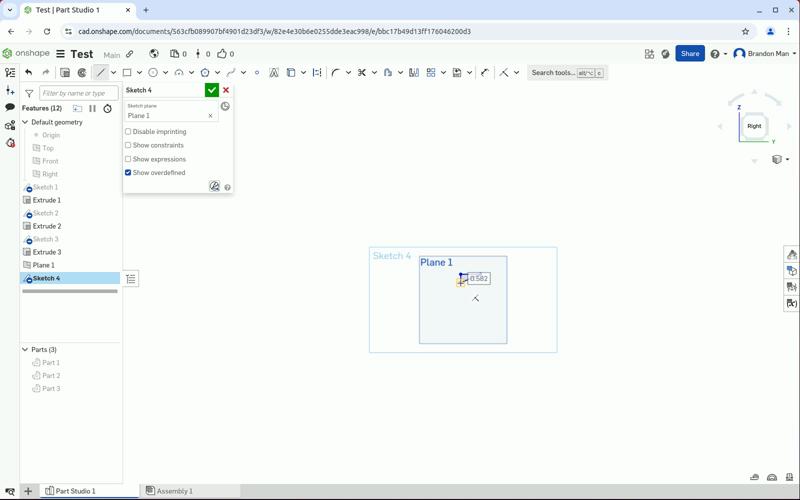
scroll(-6)
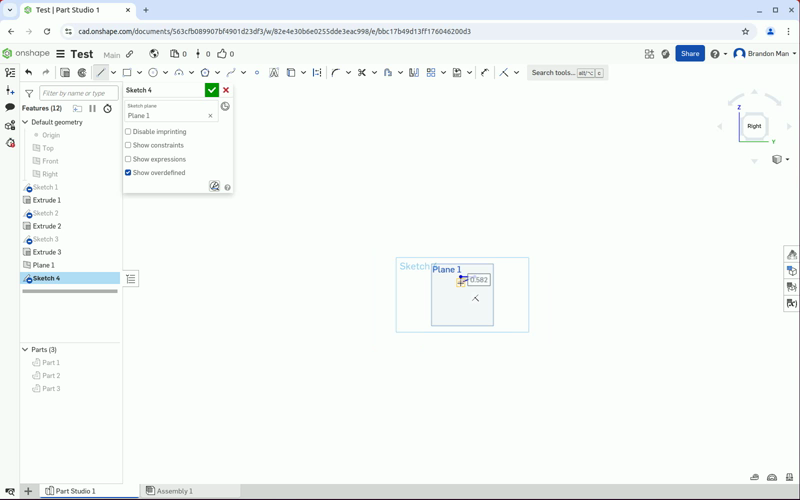
scroll(-6)
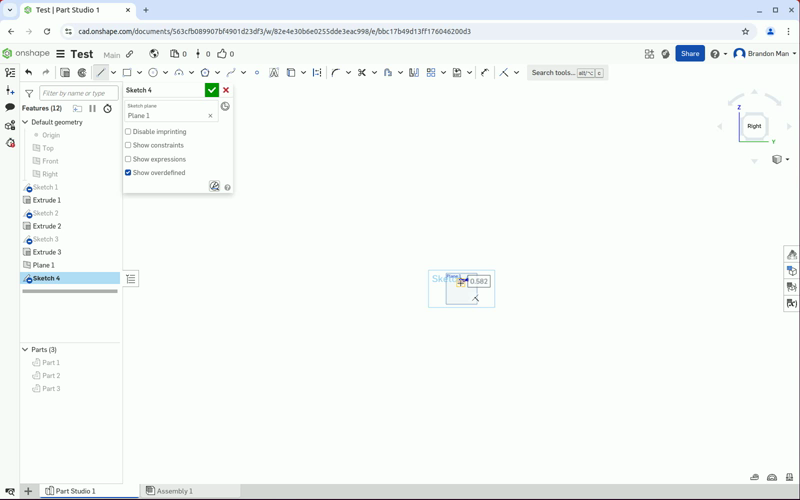
key(esc)
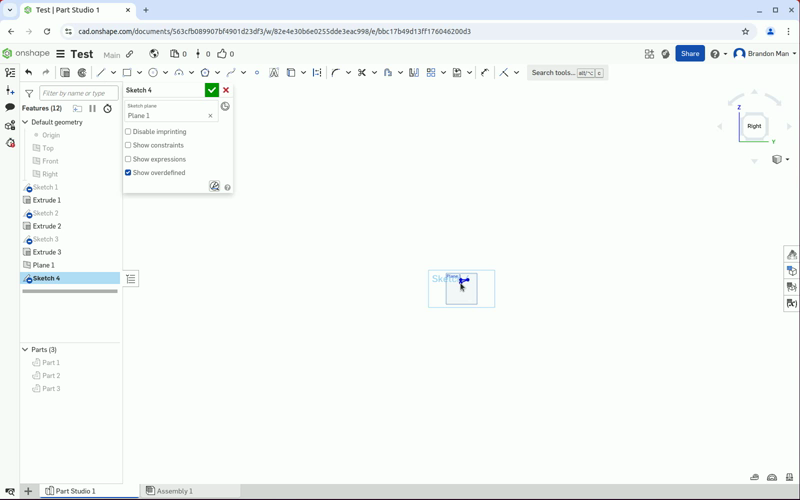
mouse_move(461, 281)
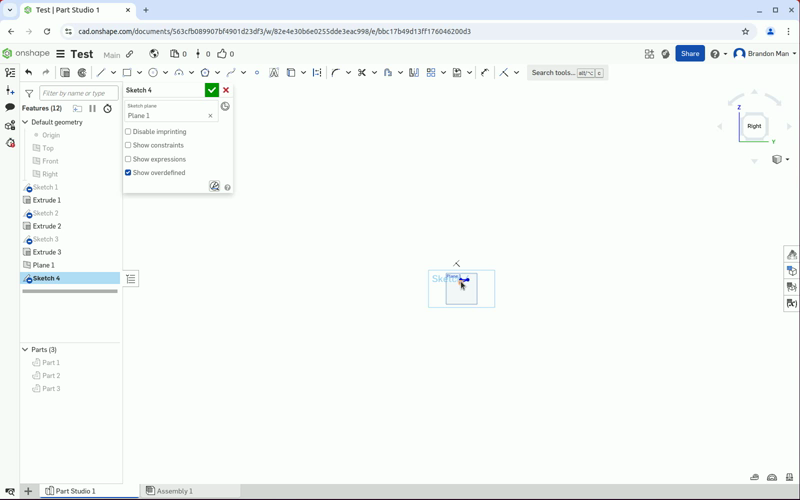
scroll(6)
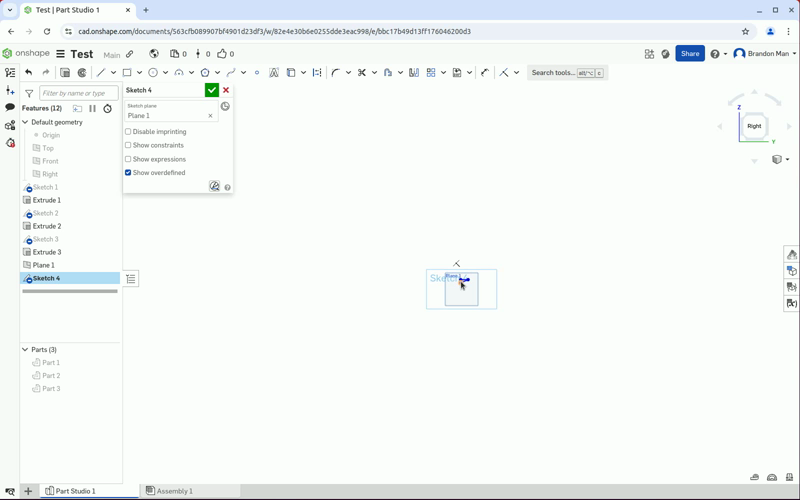
scroll(6)
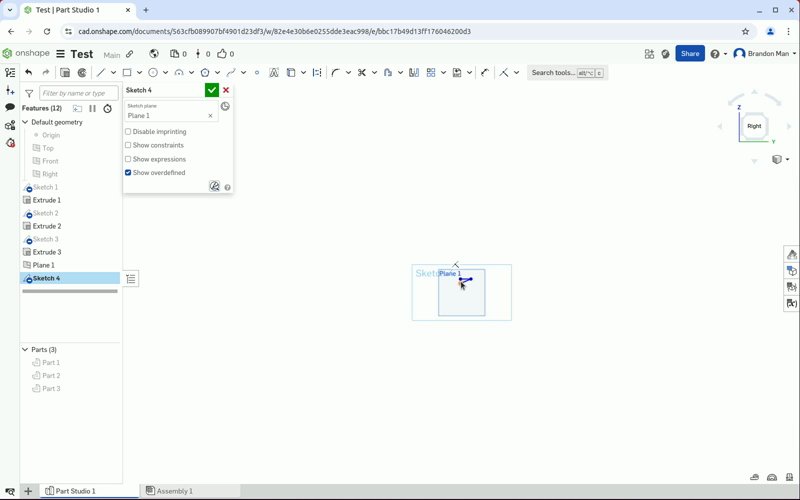
scroll(6)
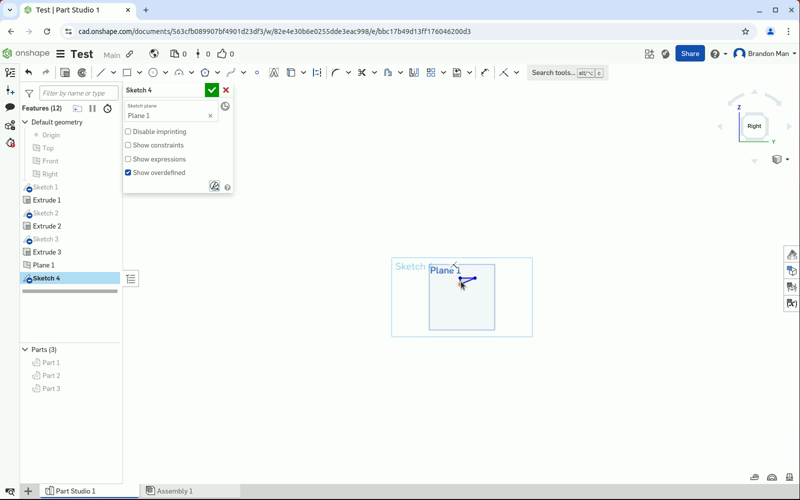
scroll(6)
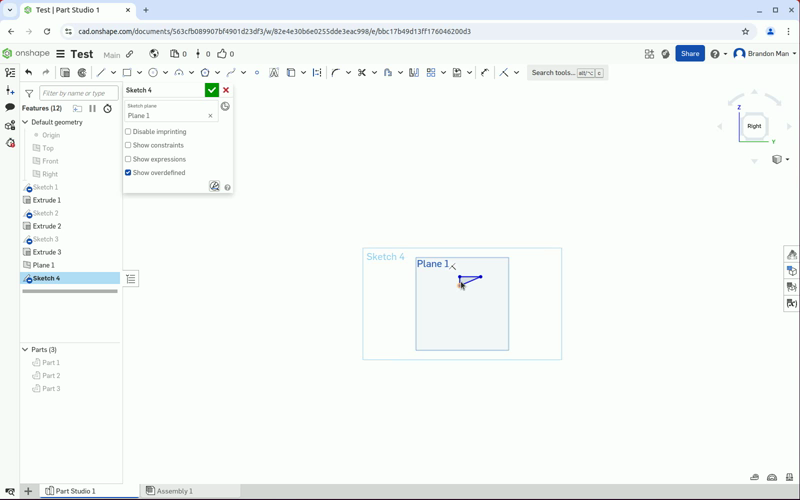
scroll(6)
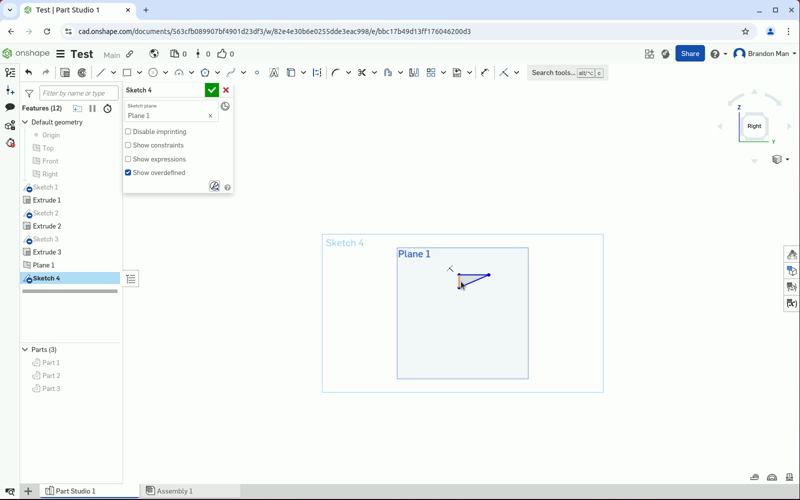
scroll(6)
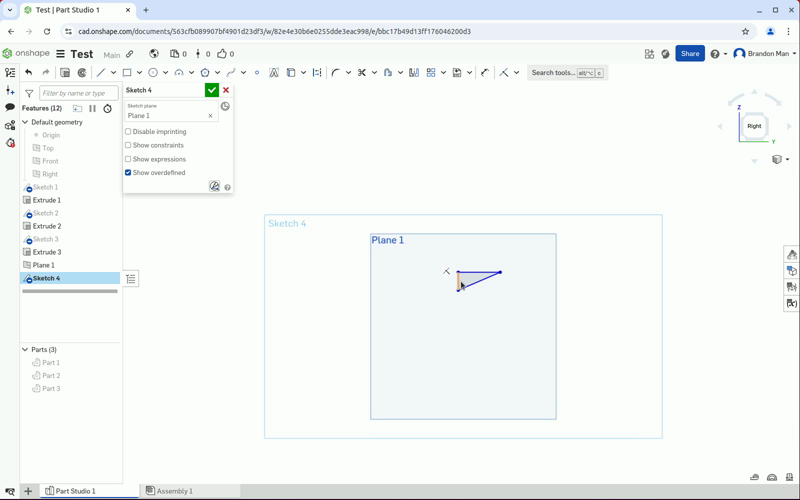
scroll(6)
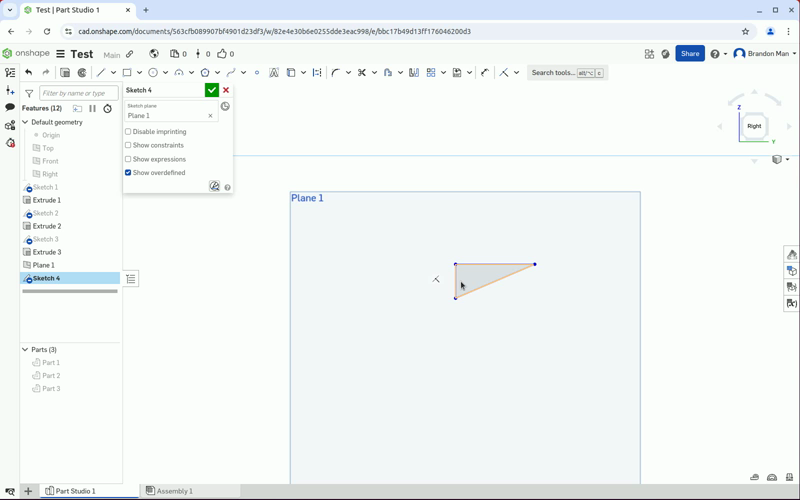
click(461, 281)
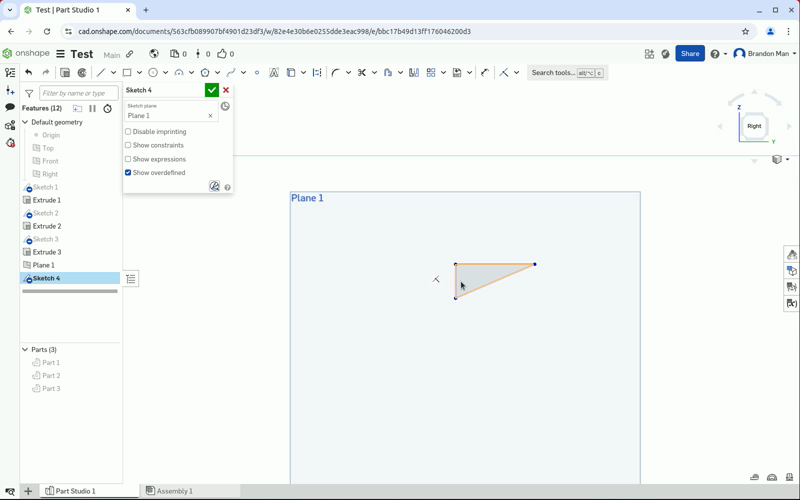
scroll(-6)
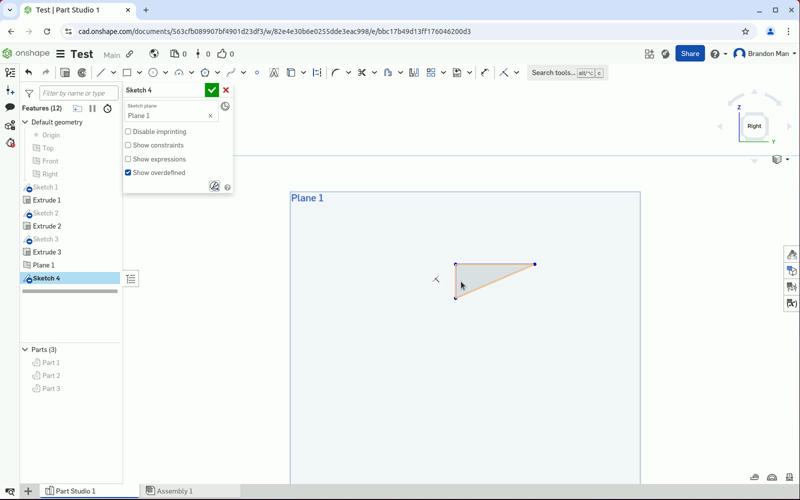
scroll(-6)
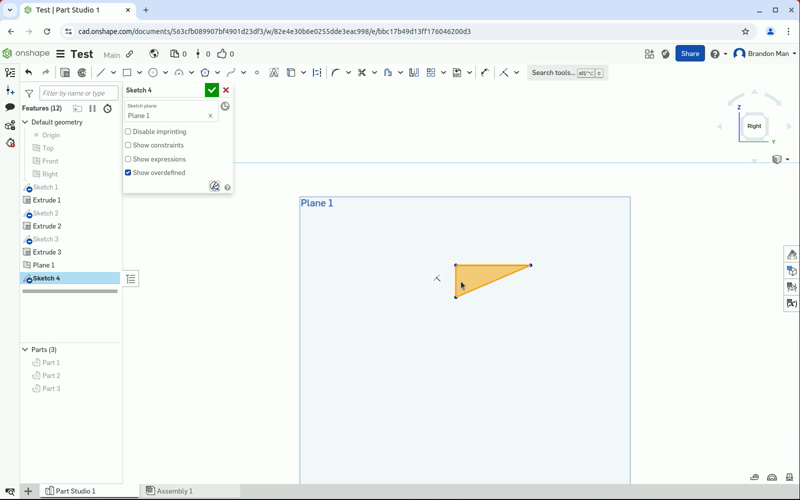
scroll(-6)
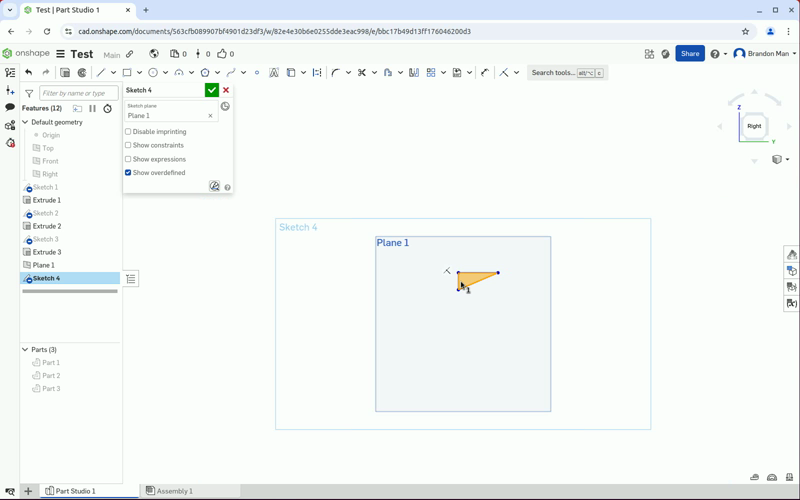
scroll(-6)
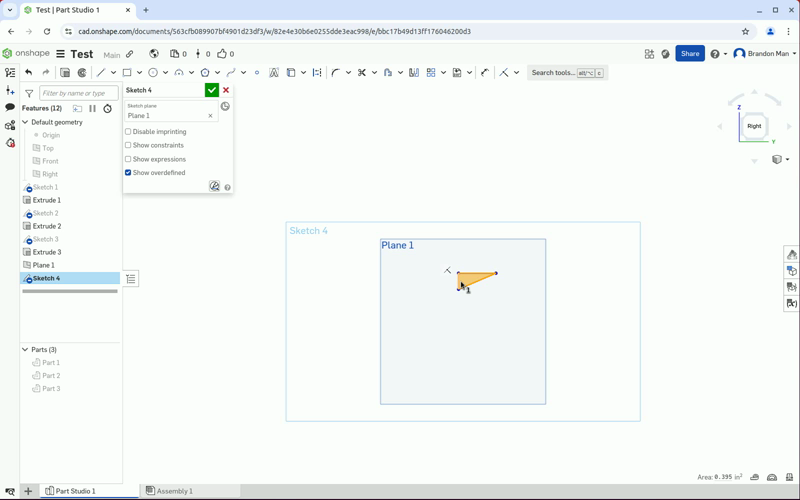
scroll(-6)
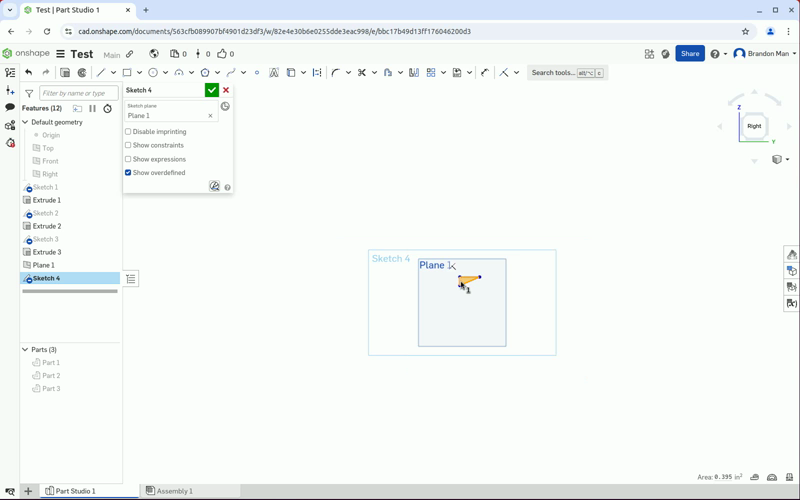
scroll(-6)
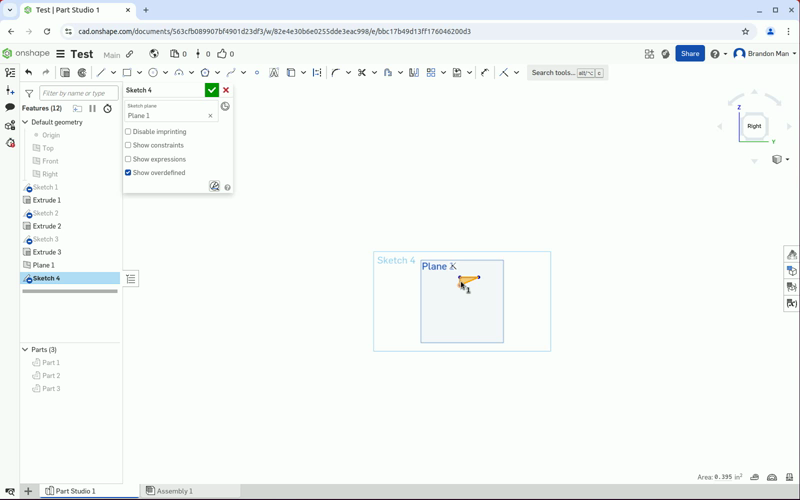
scroll(-6)
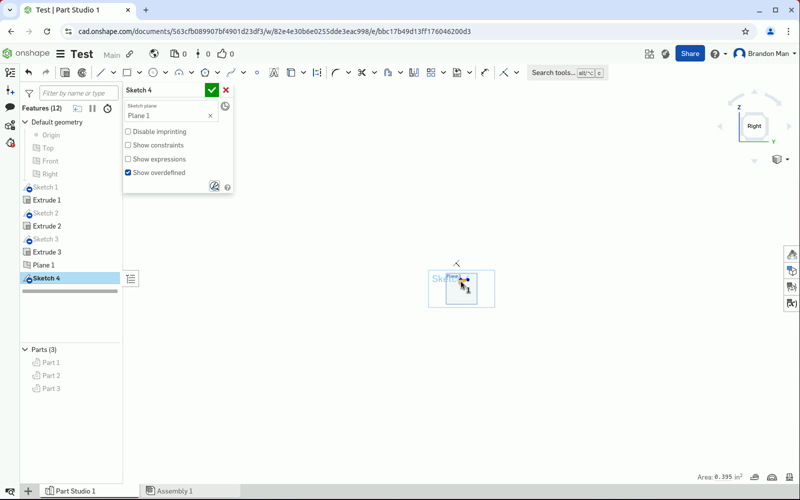
mouse_move(73, 352)
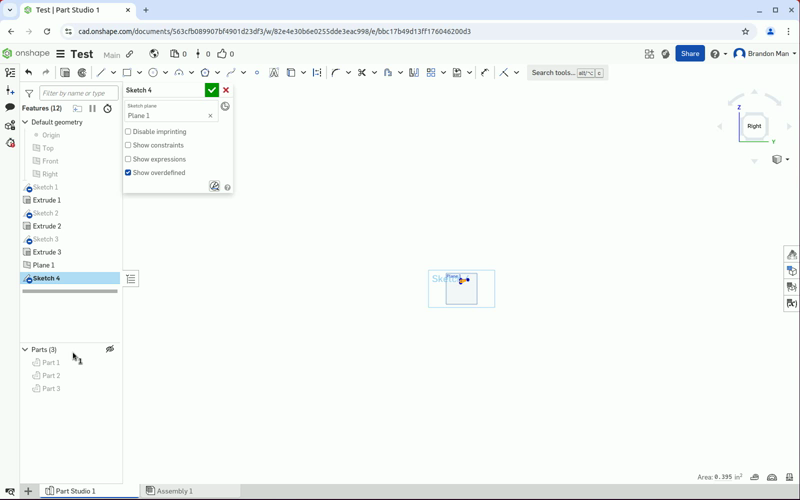
key(shift+y)
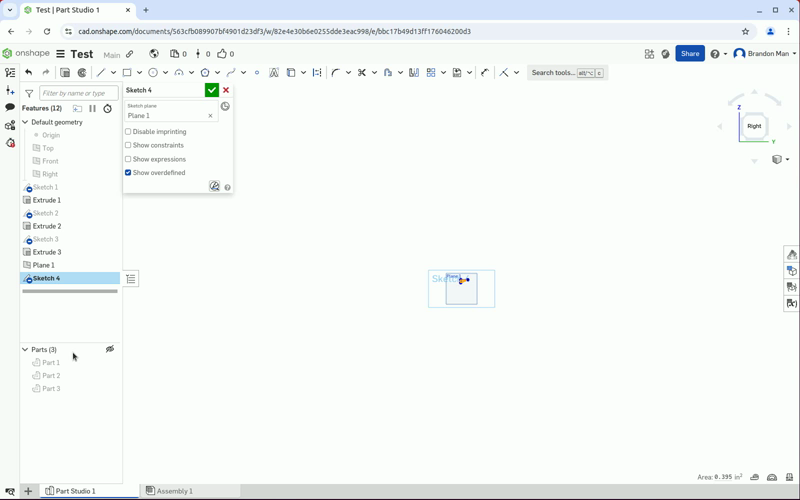
key(shift+e)
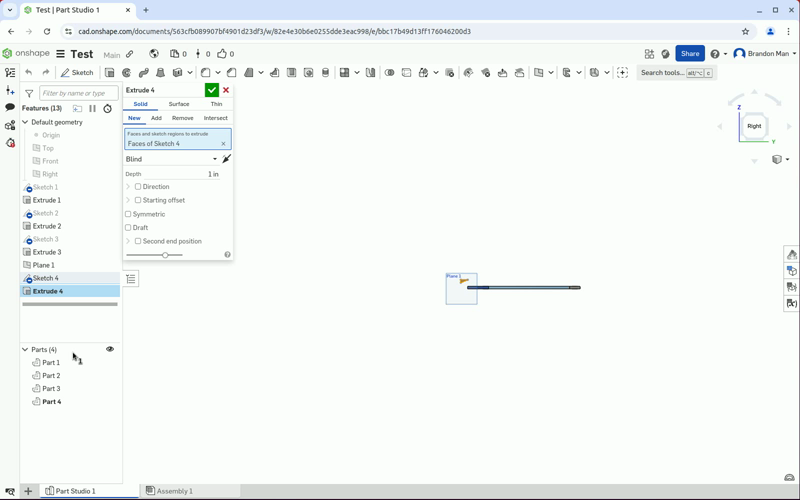
mouse_move(143, 106)
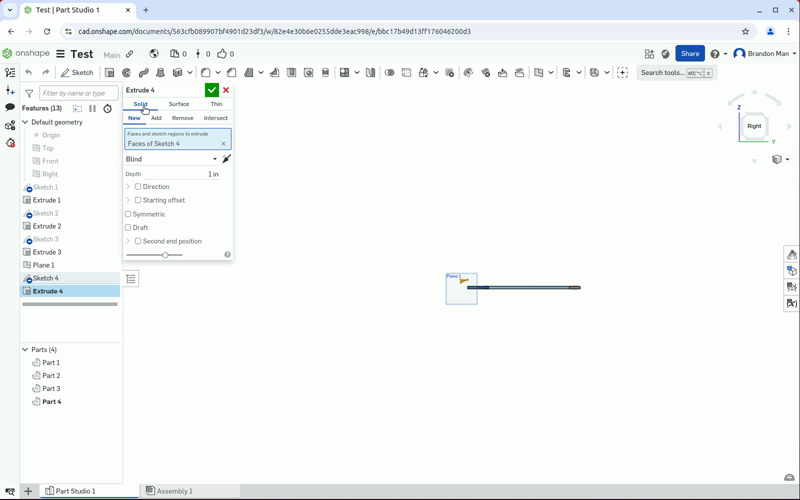
click(143, 106)
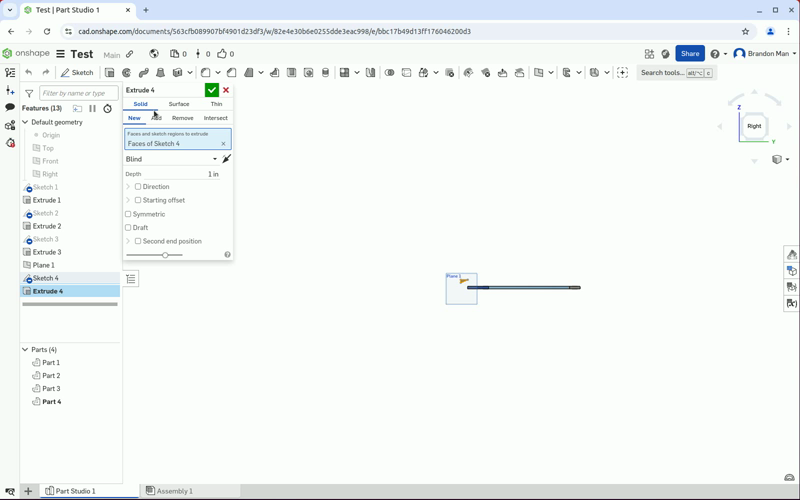
mouse_move(186, 120)
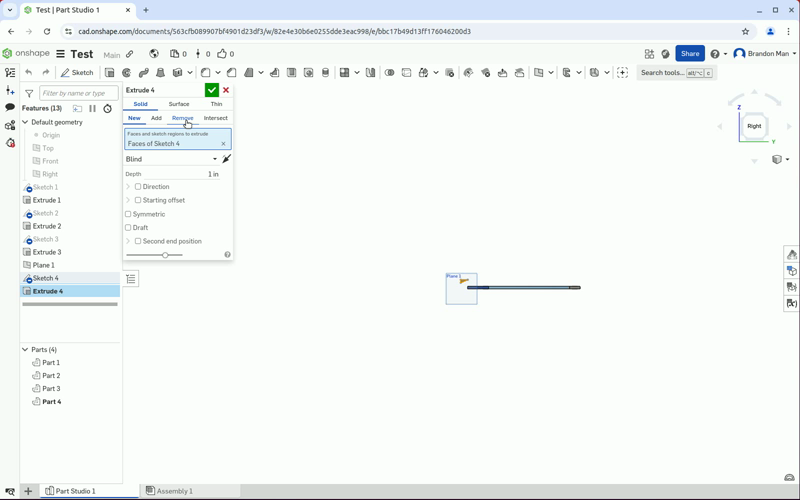
click(186, 120)
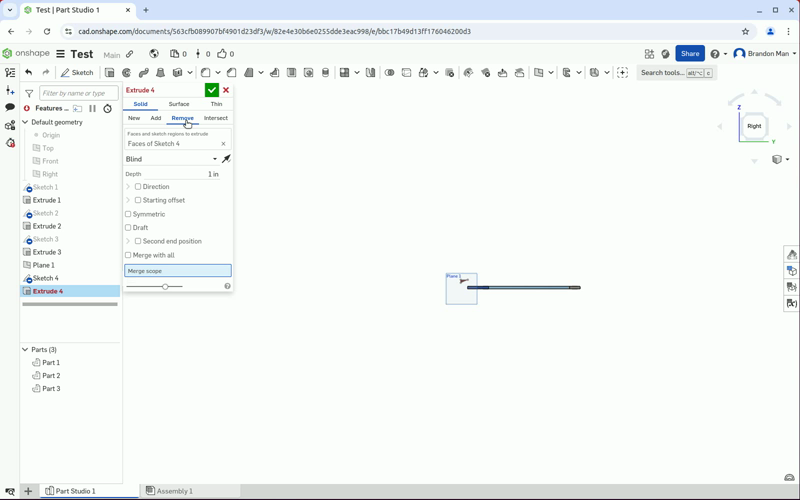
key(tab, 4)
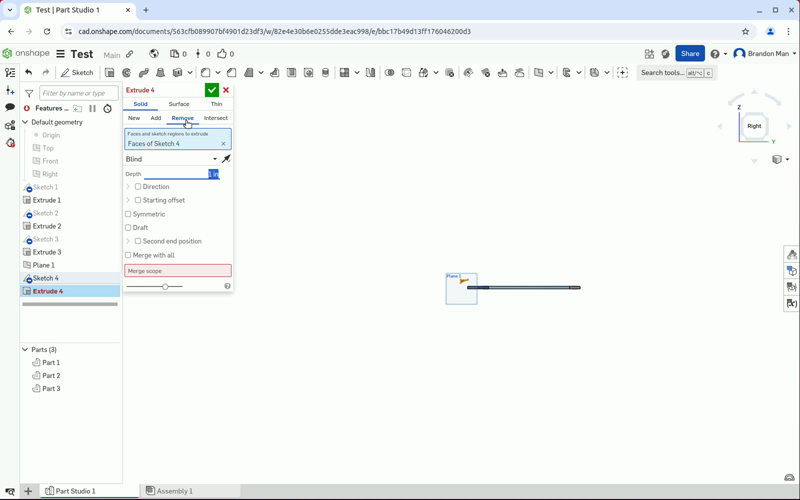
text(4.092)
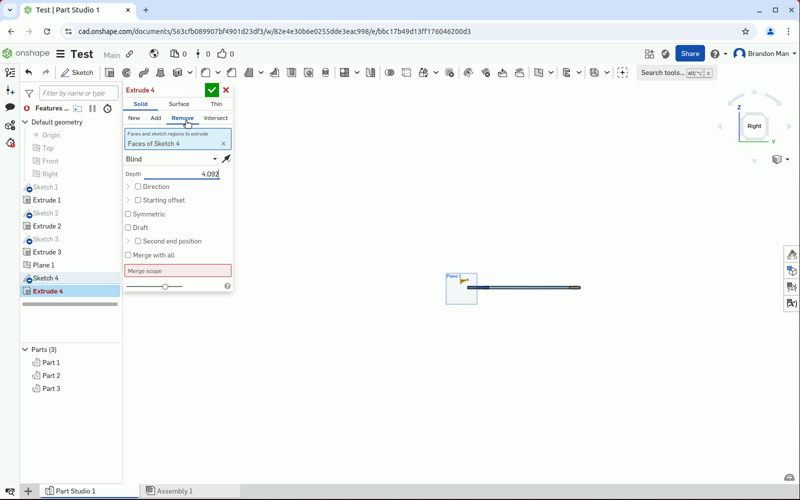
key(tab, 6)
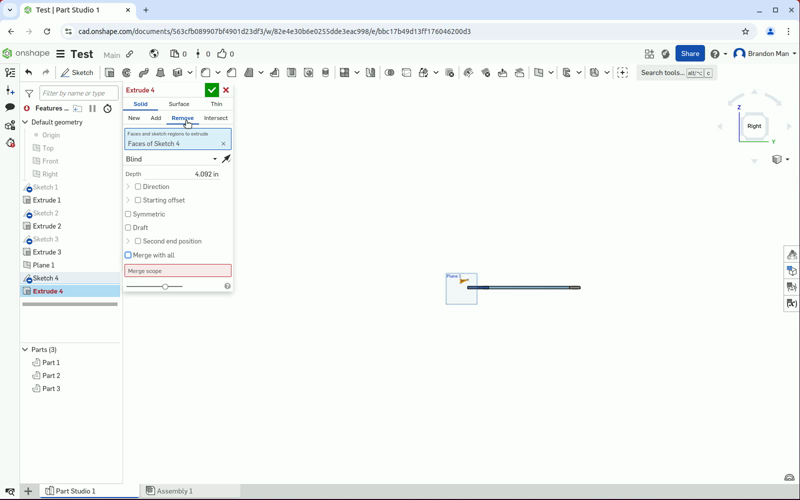
key(space)
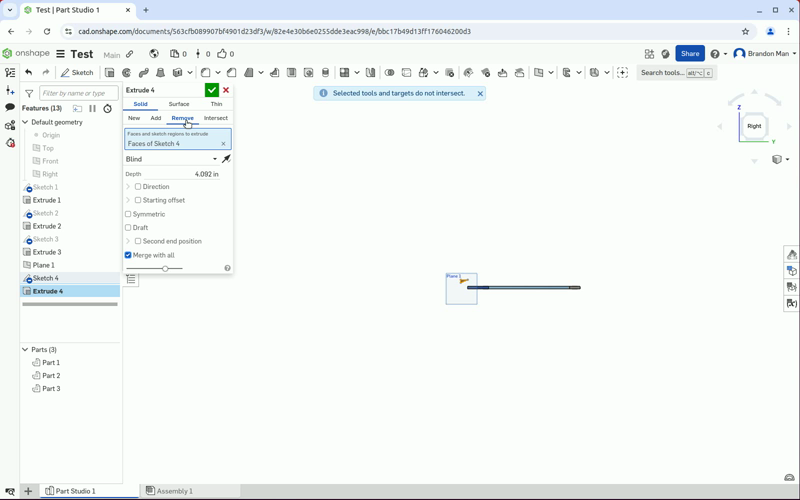
key(enter)
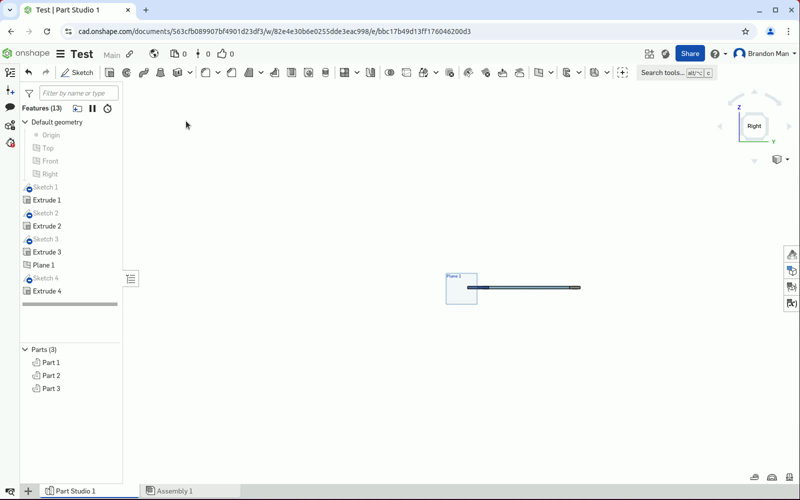
key(shift+h)
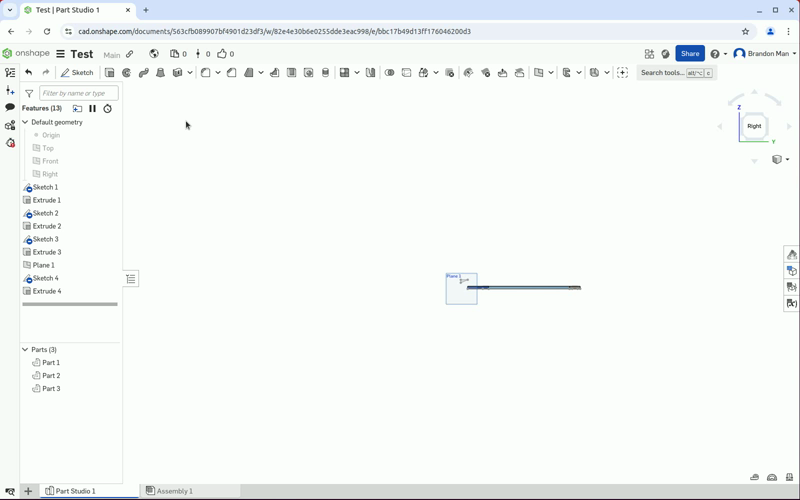
key(shift+h)
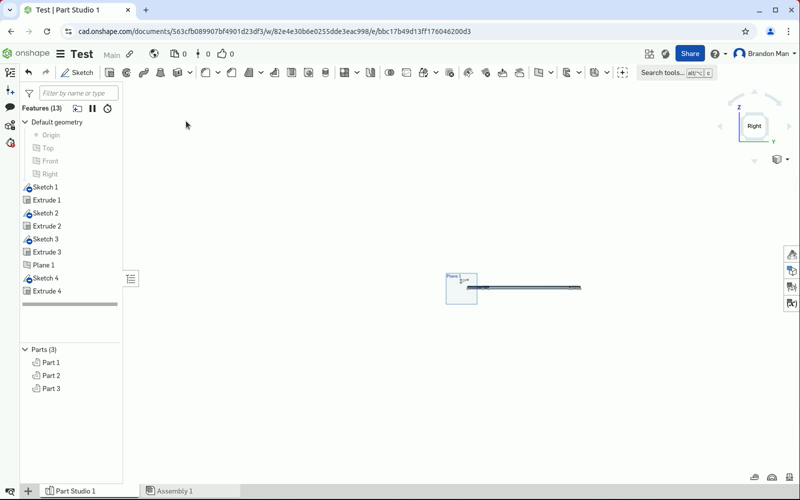
key(shift+7)
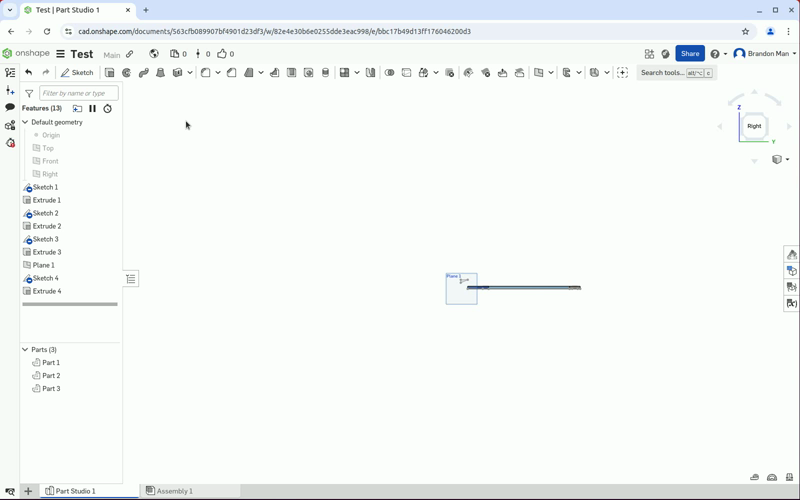
key(right, 2)
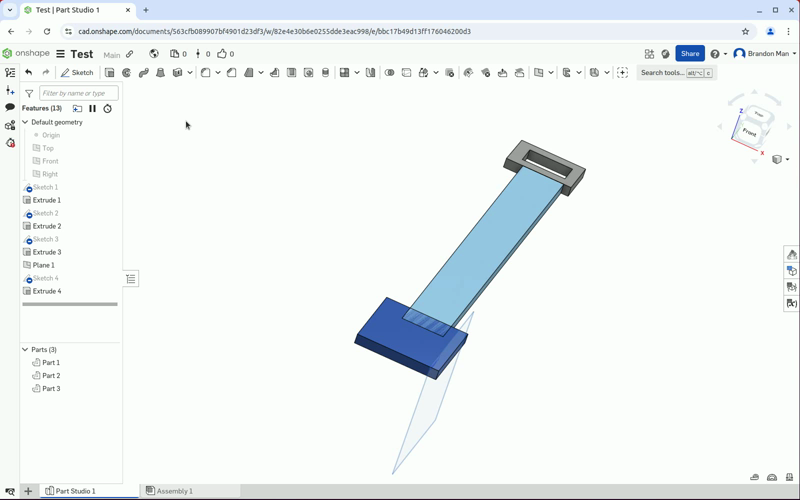
key(down, 2)
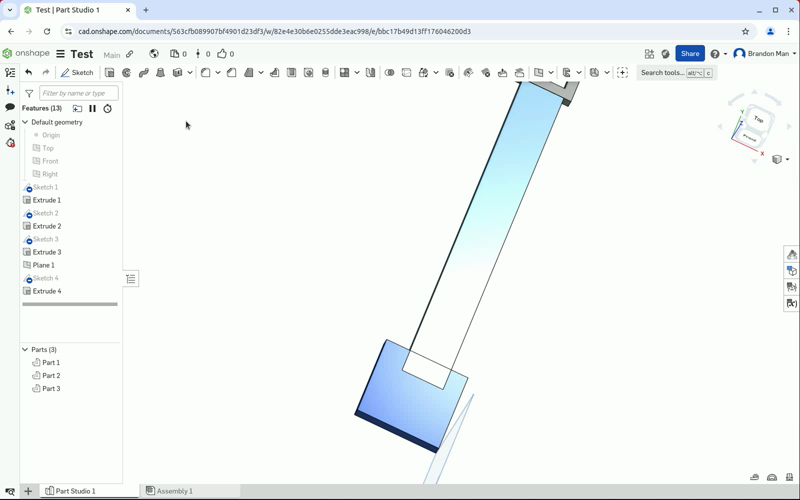
key(up, 2)
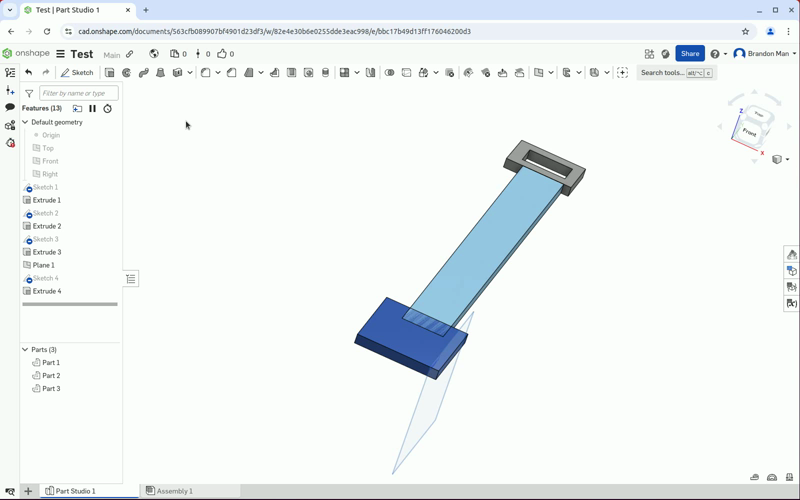
key(left, 2)
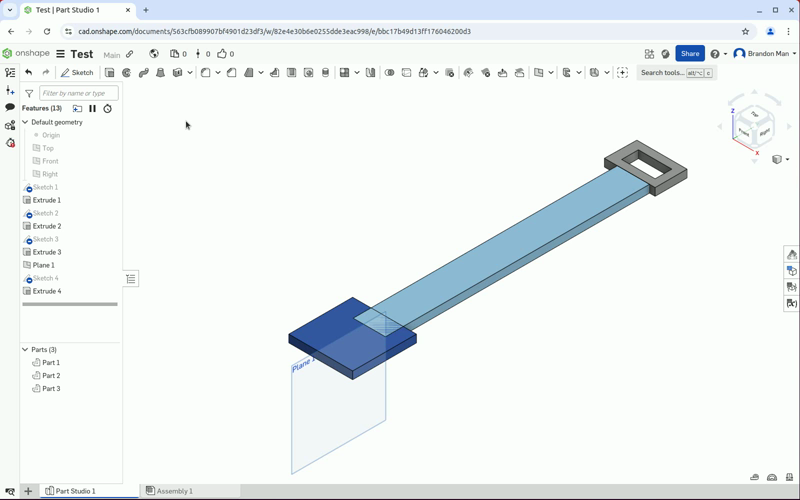
mouse_move(73, 189)
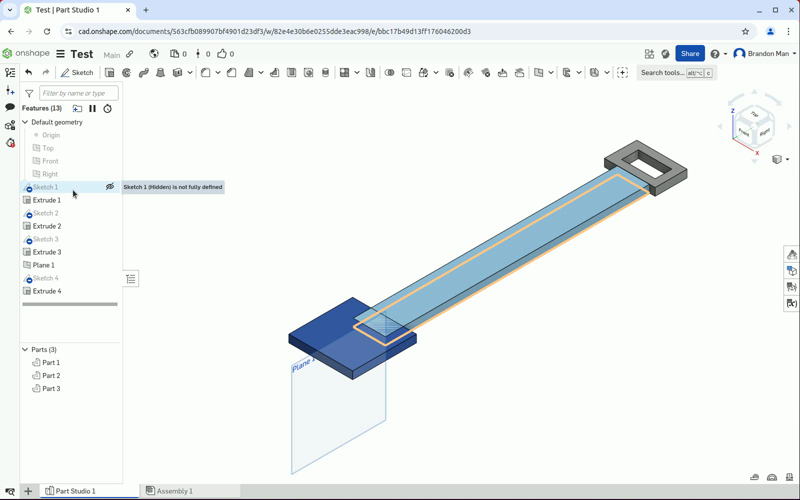
click(73, 189)